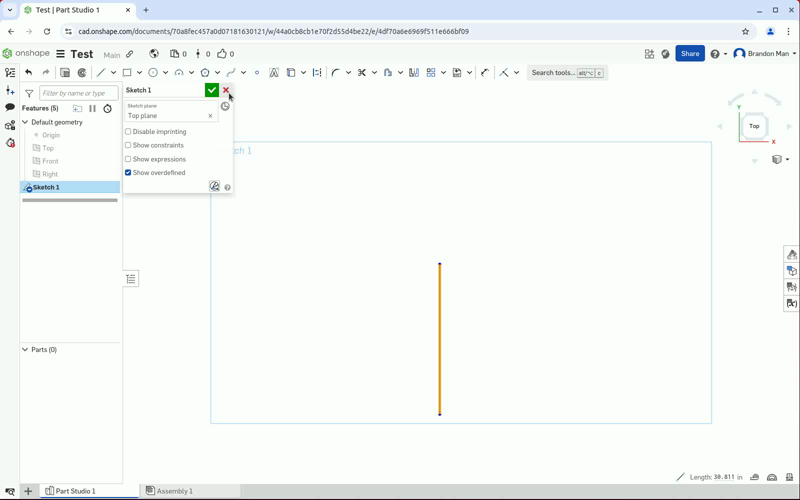
key(shift+h)
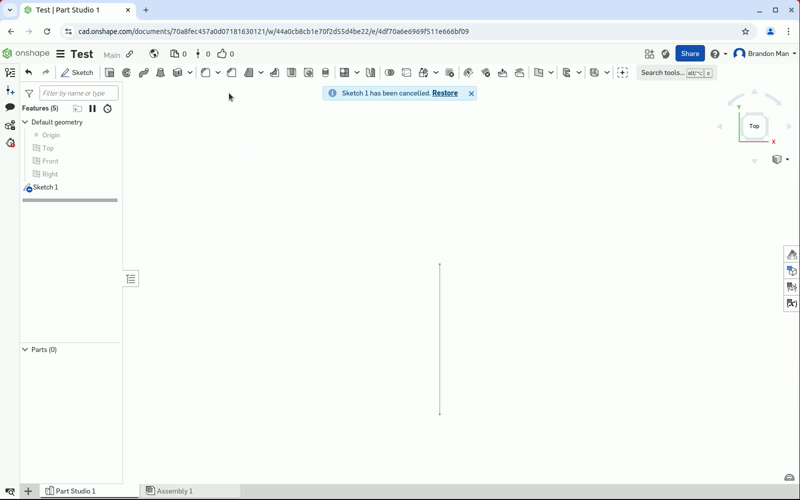
key(shift+s)
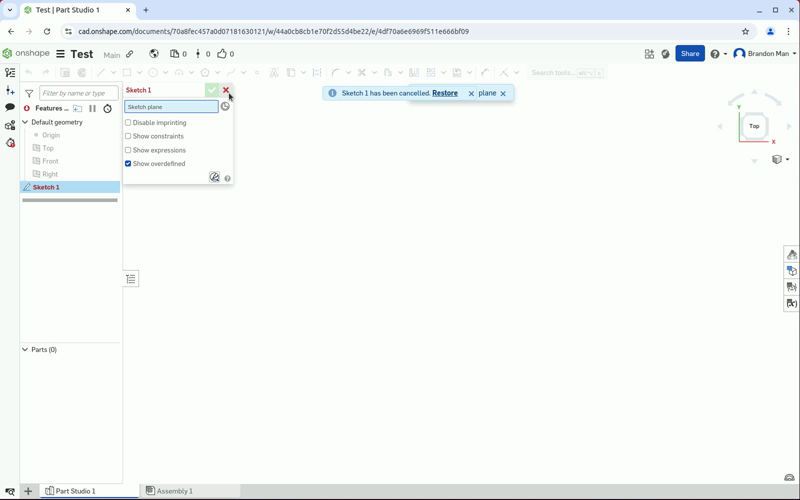
mouse_move(73, 150)
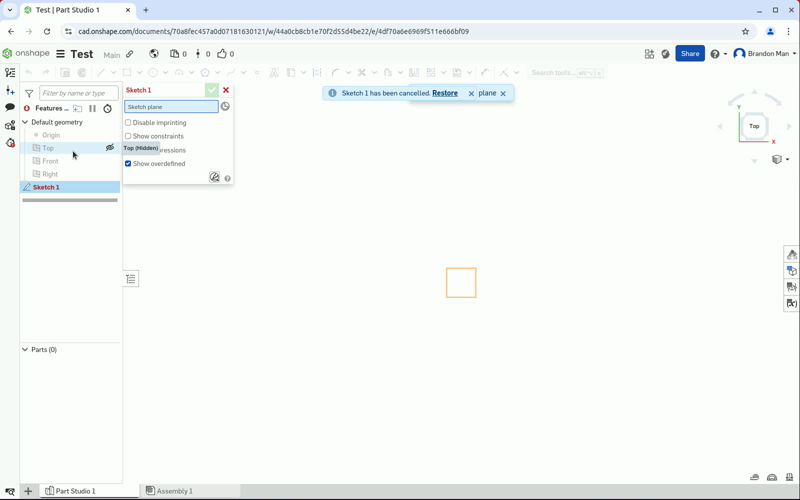
click(73, 150)
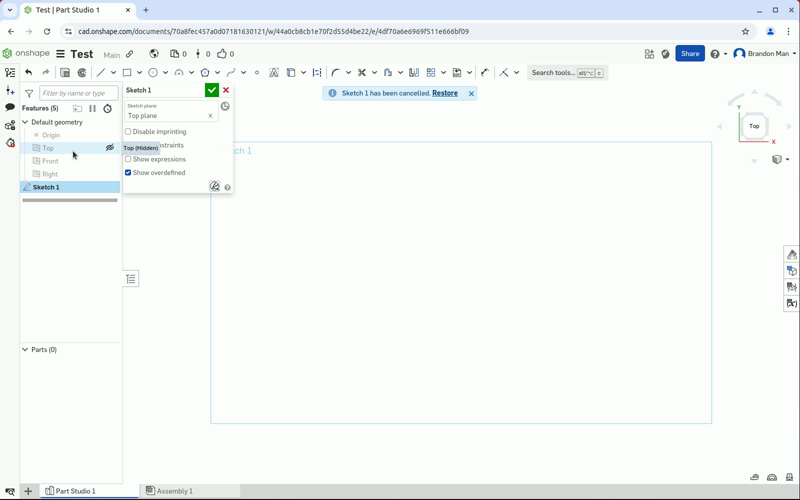
mouse_move(73, 352)
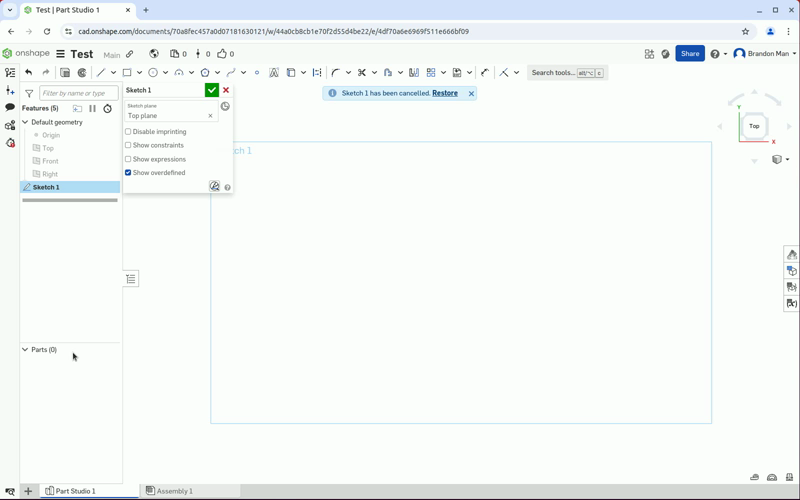
key(y)
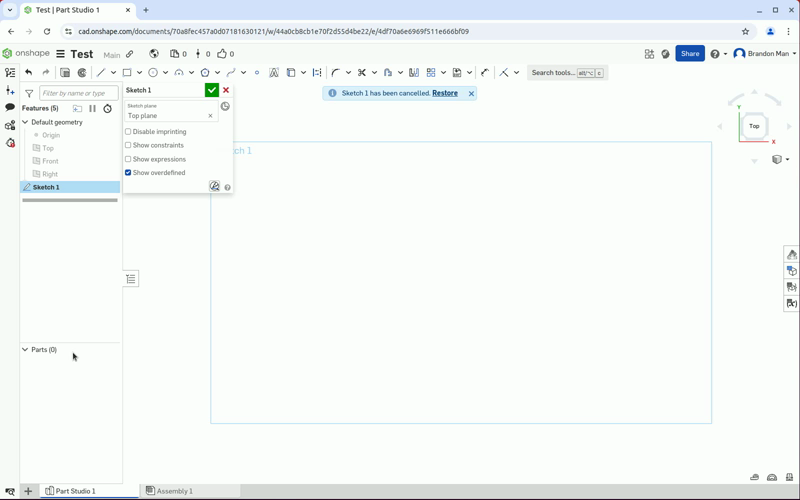
key(l)
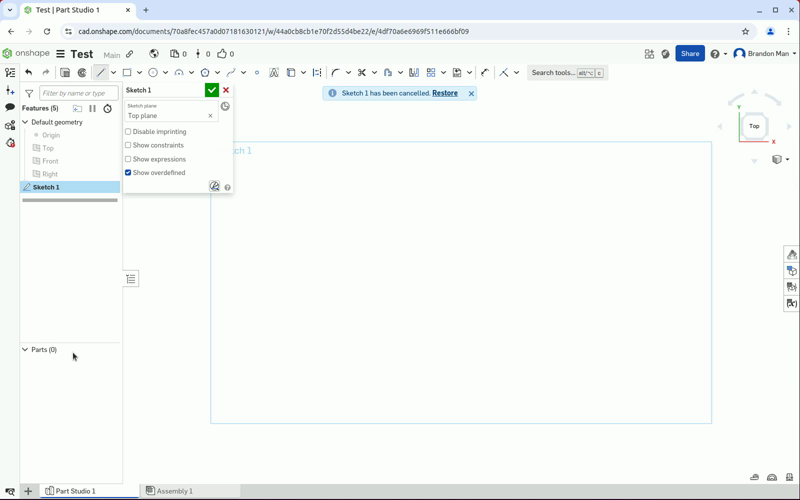
key_down(shift)
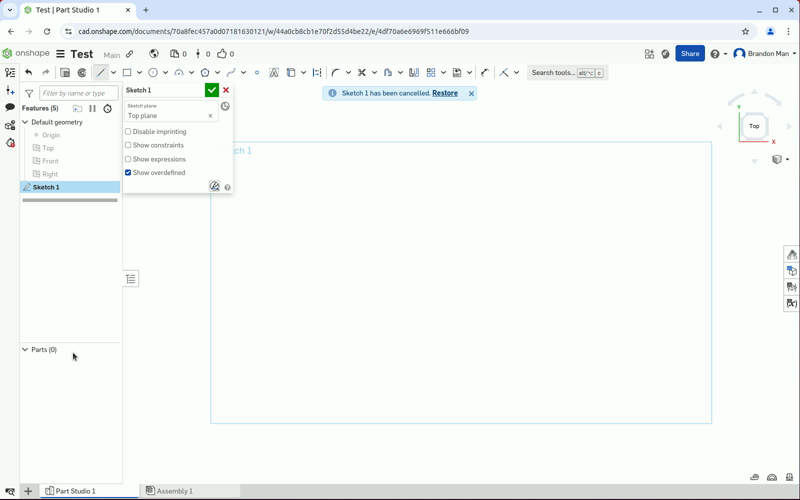
mouse_move(460, 282)
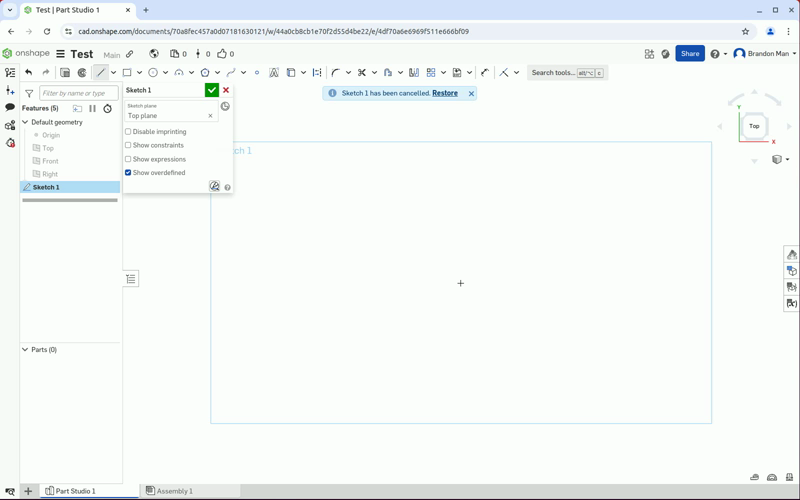
click(460, 282)
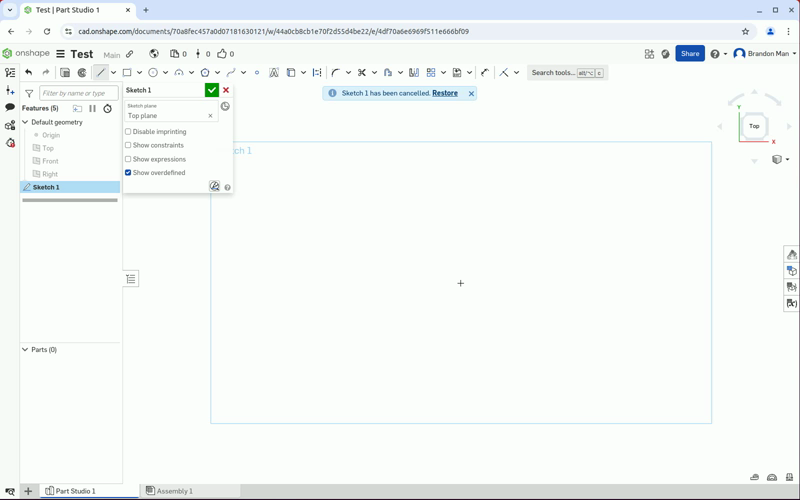
key_up(shift)
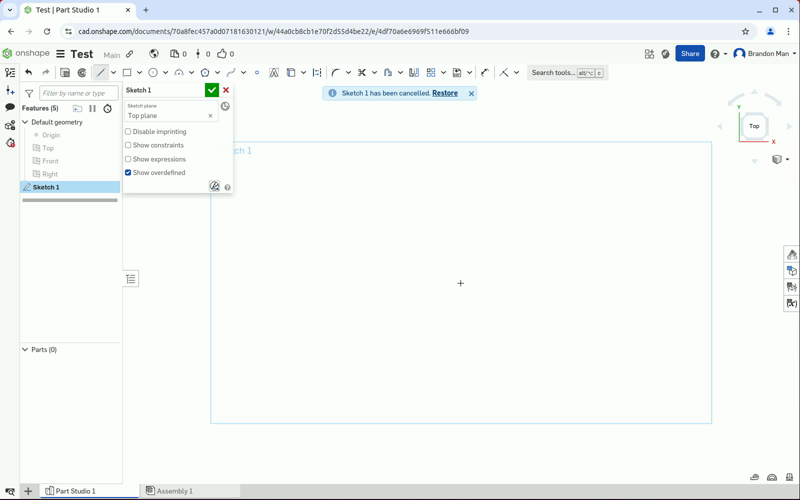
key_down(shift)
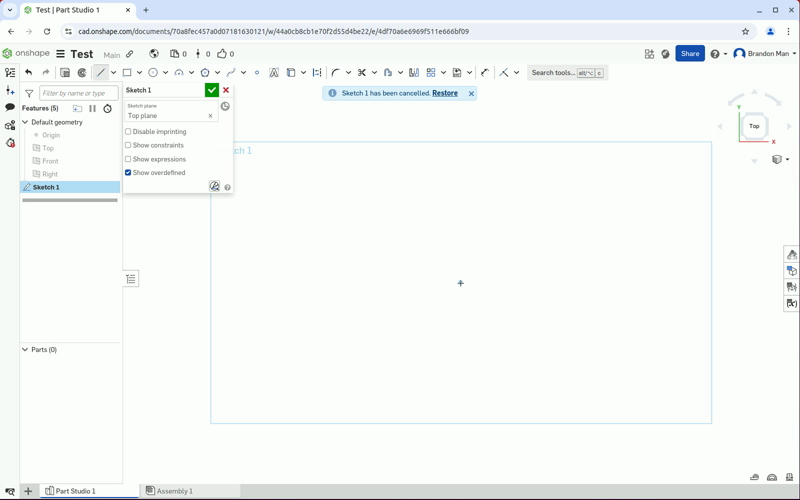
mouse_move(490, 282)
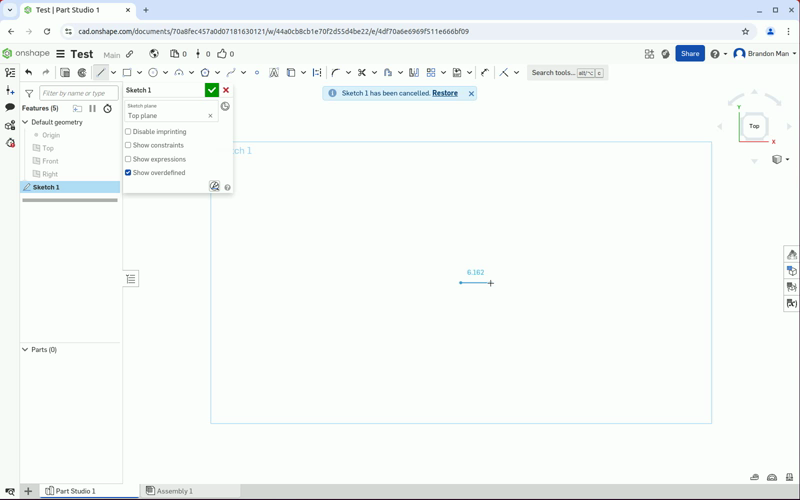
mouse_move(475, 282)
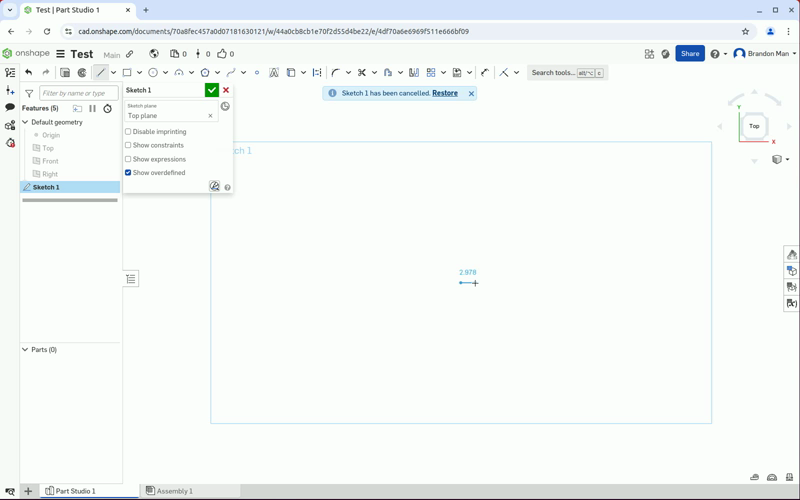
click(475, 282)
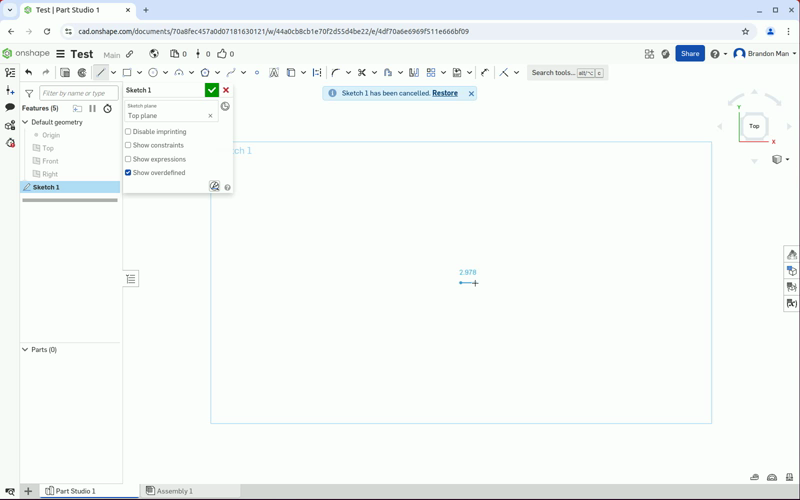
key_up(shift)
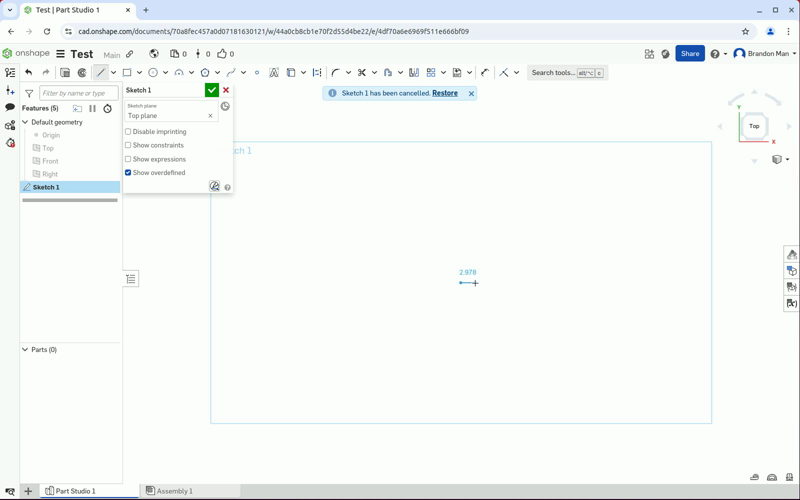
key_down(shift)
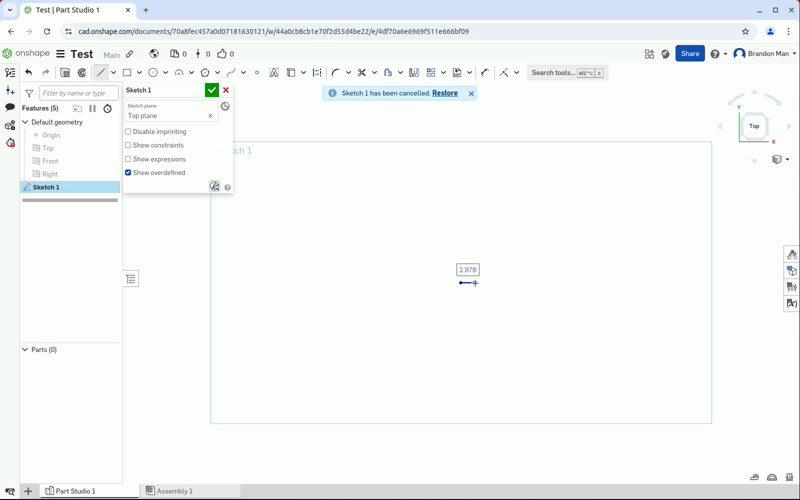
mouse_move(505, 282)
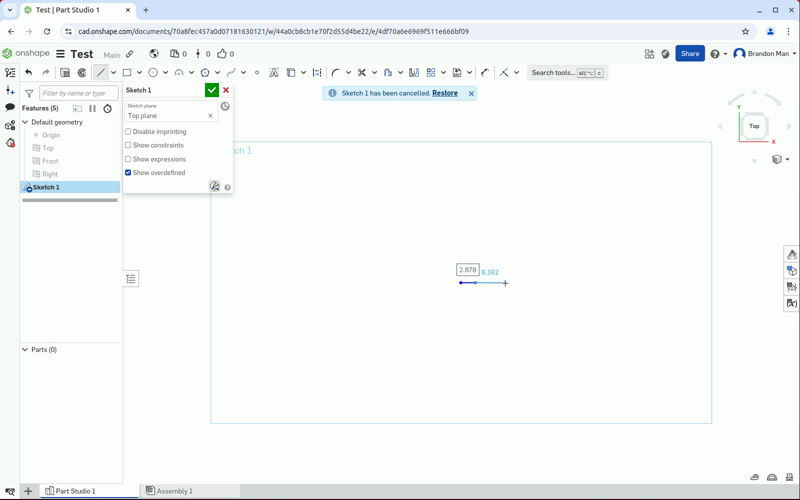
mouse_move(475, 242)
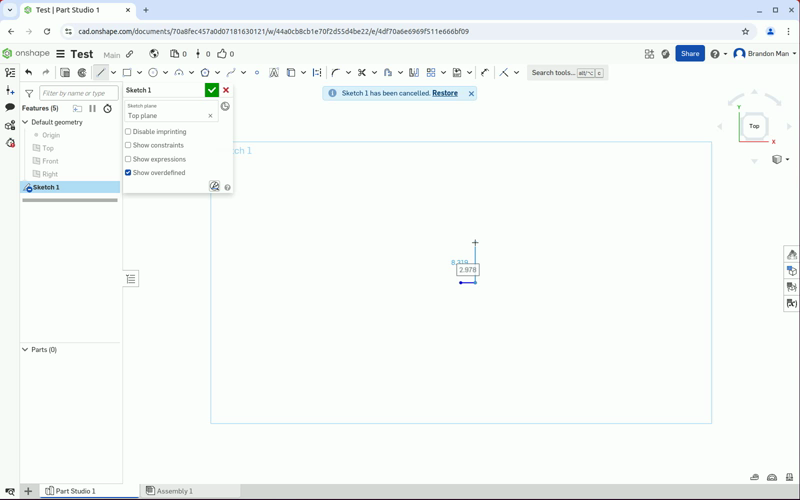
click(475, 242)
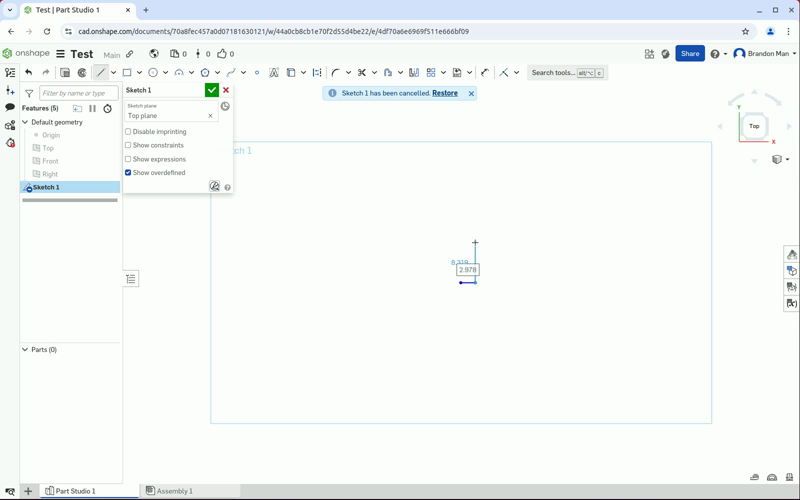
key_up(shift)
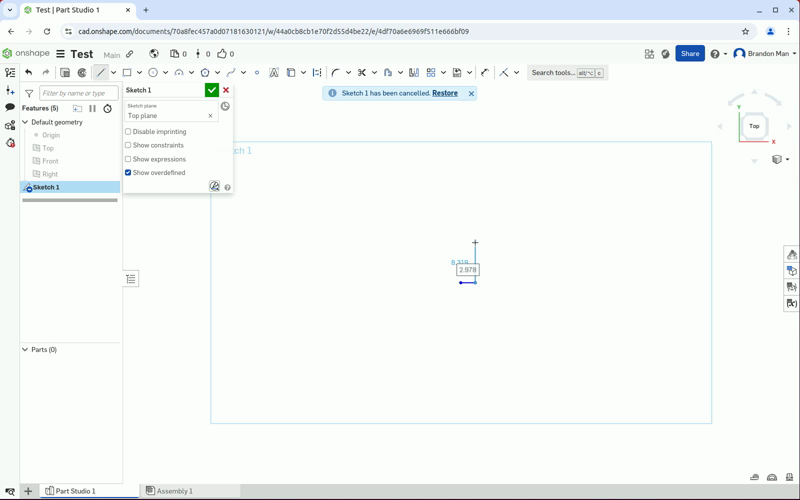
key_down(shift)
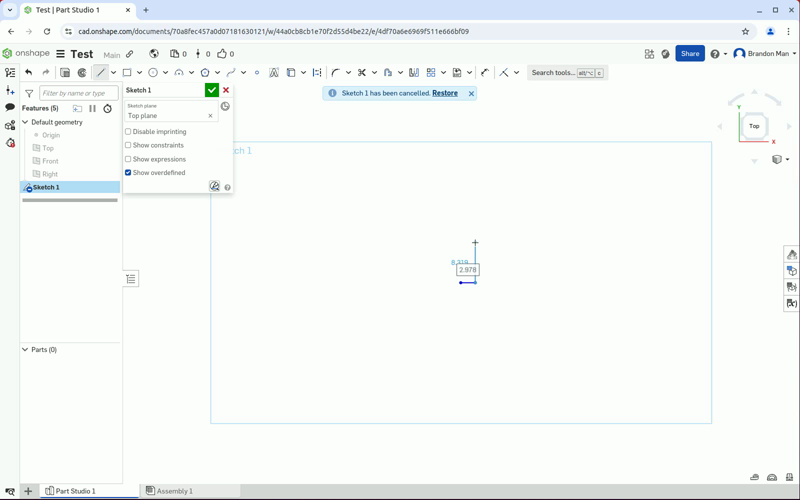
mouse_move(505, 242)
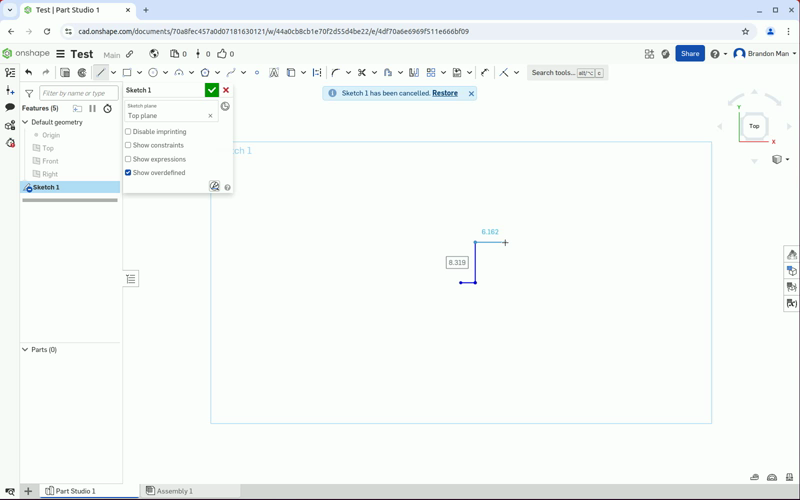
mouse_move(460, 242)
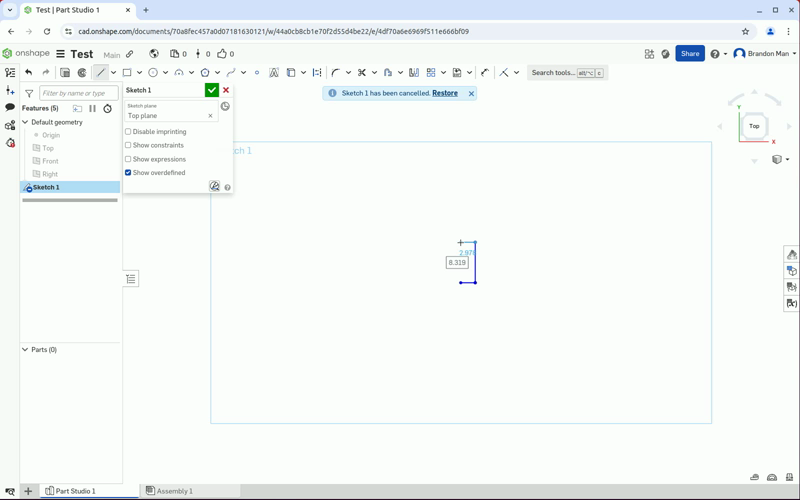
click(460, 242)
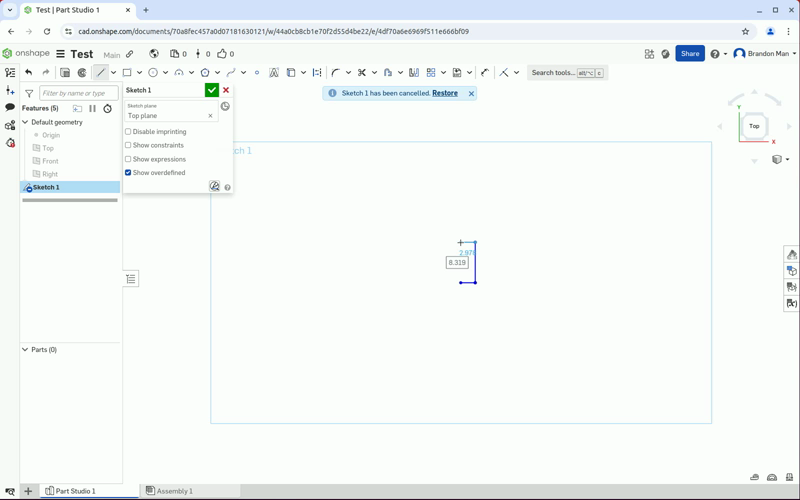
key_up(shift)
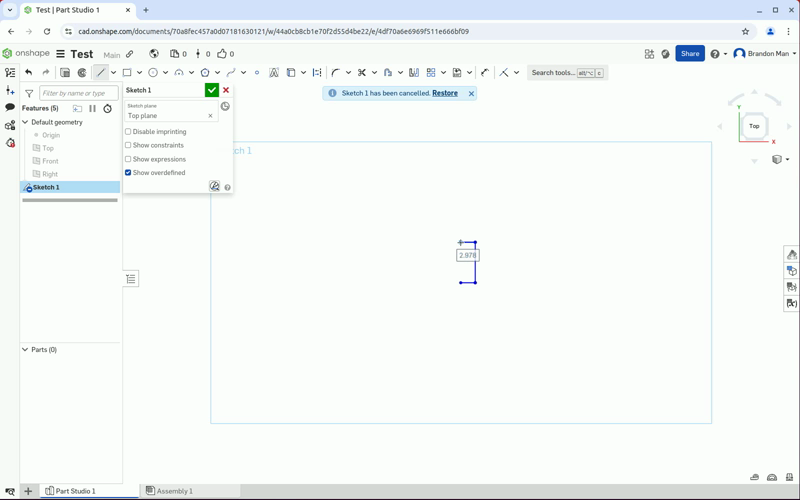
mouse_move(490, 242)
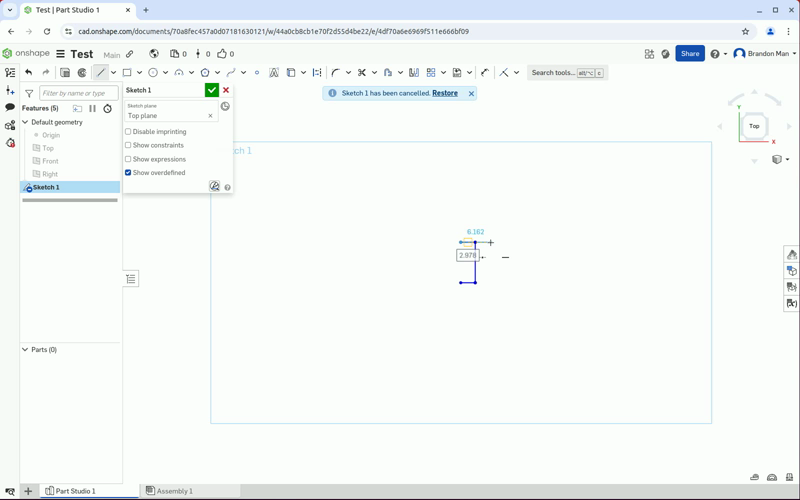
key_down(shift)
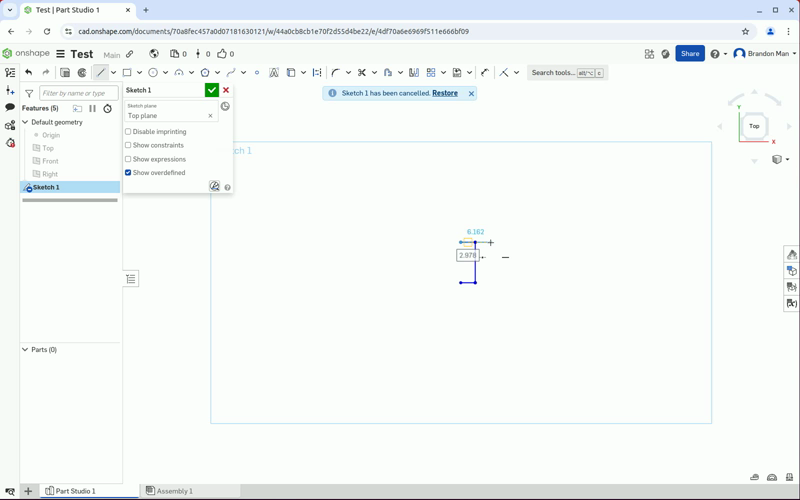
mouse_move(460, 282)
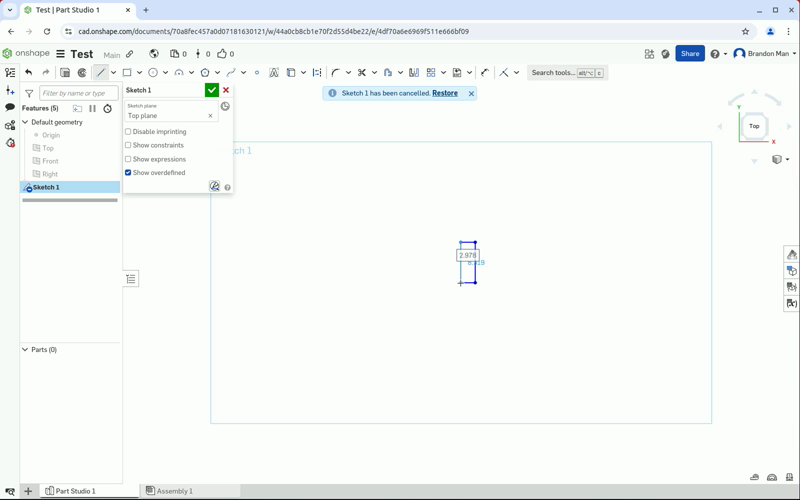
key_up(shift)
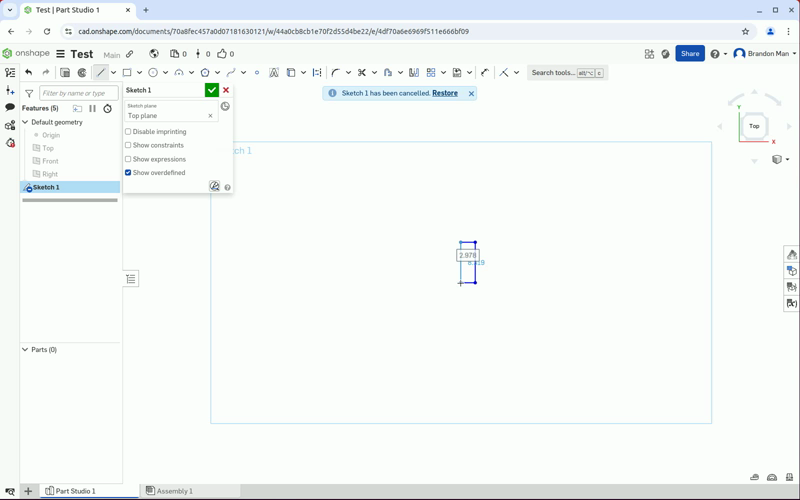
click(460, 282)
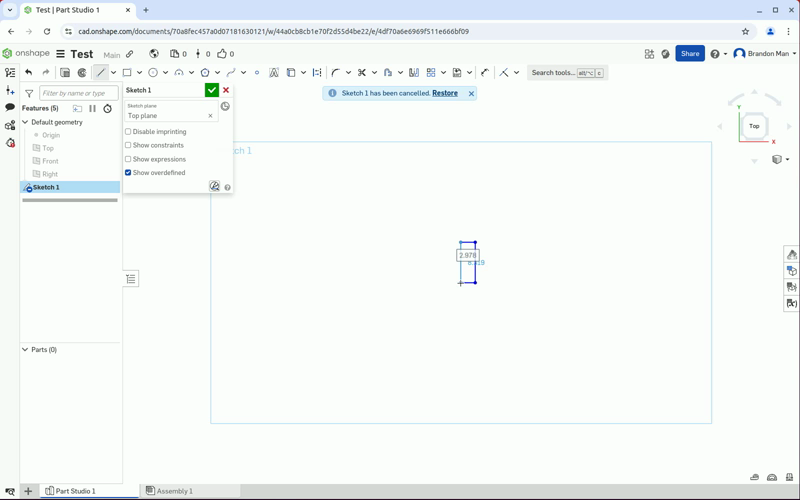
key(esc)
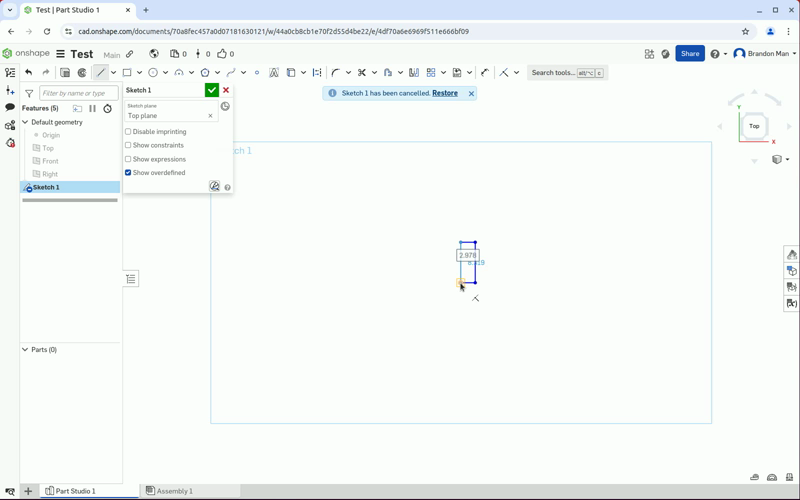
mouse_move(471, 277)
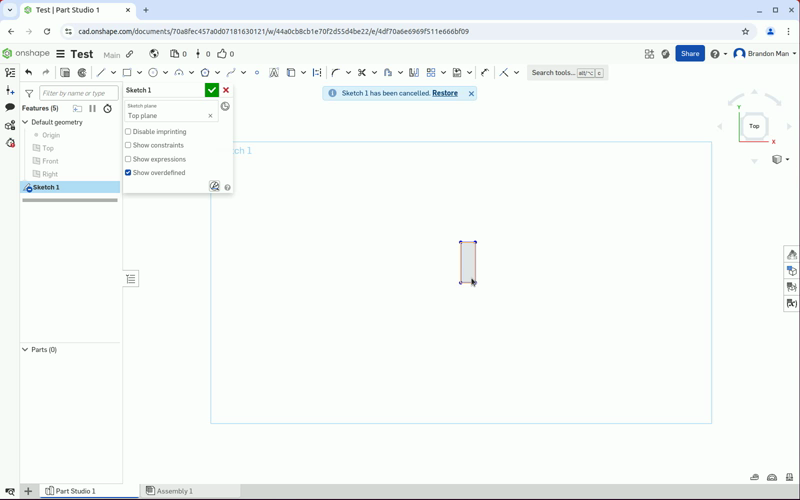
scroll(6)
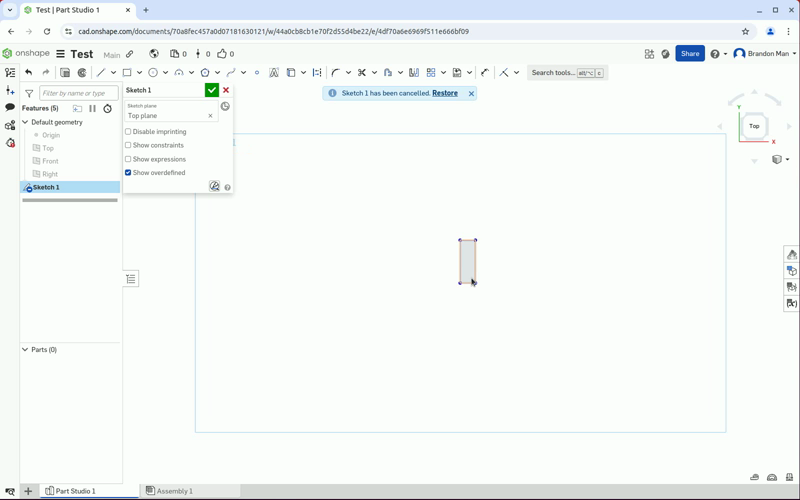
scroll(6)
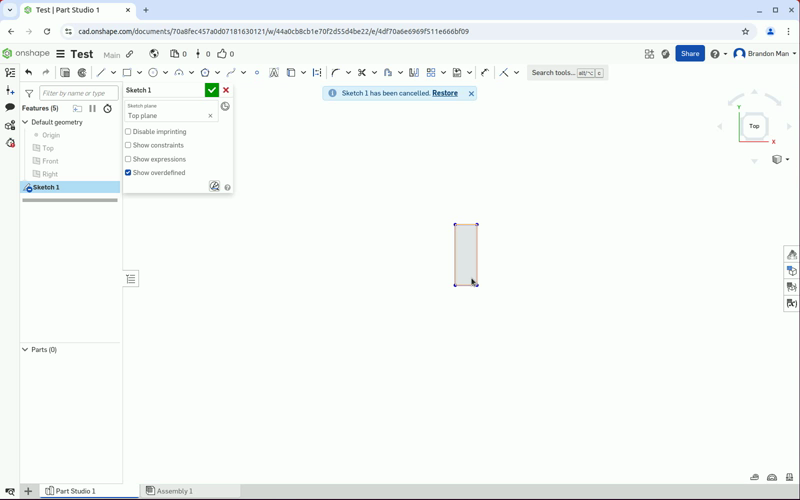
scroll(6)
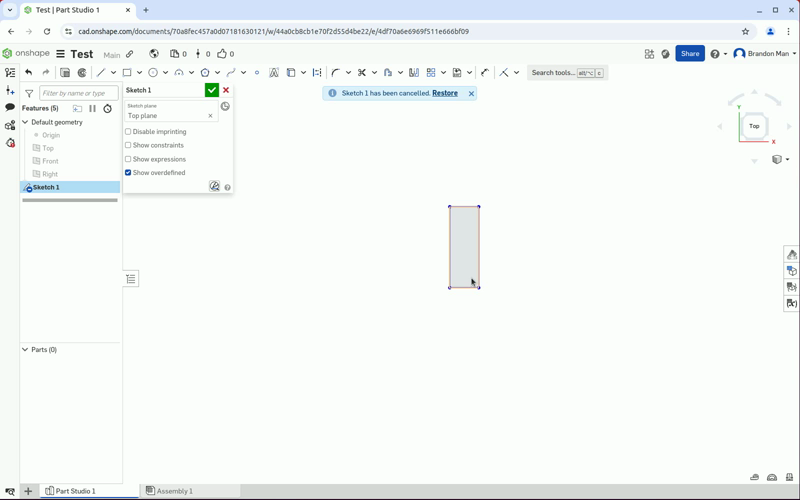
scroll(6)
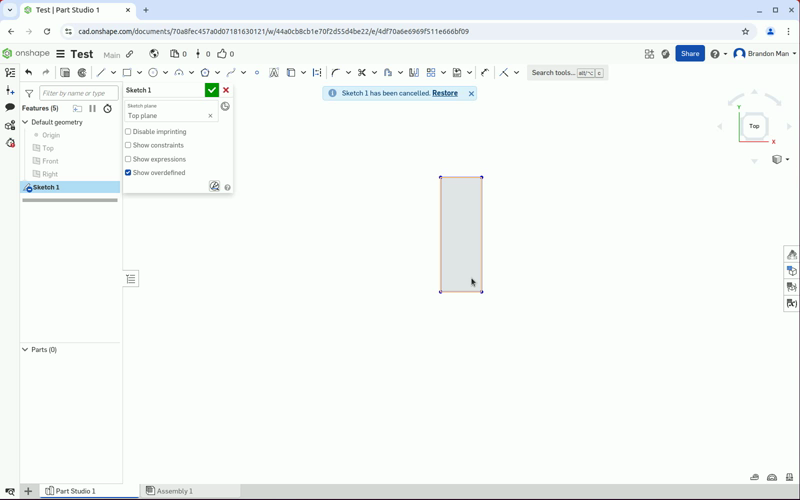
scroll(6)
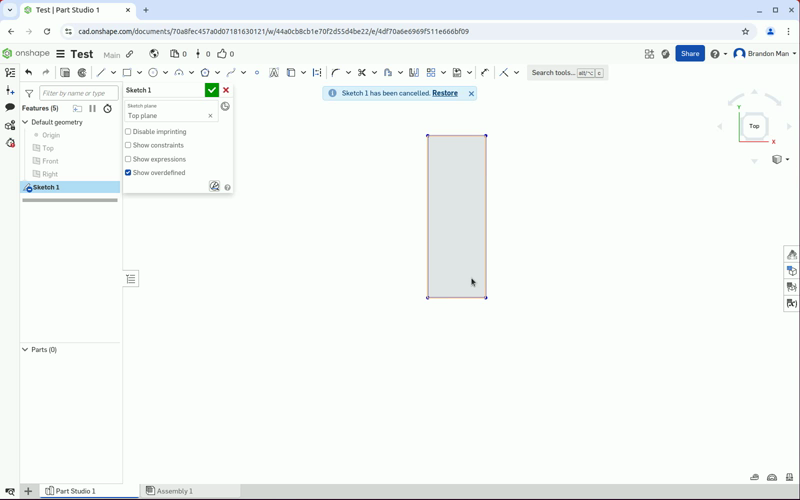
scroll(6)
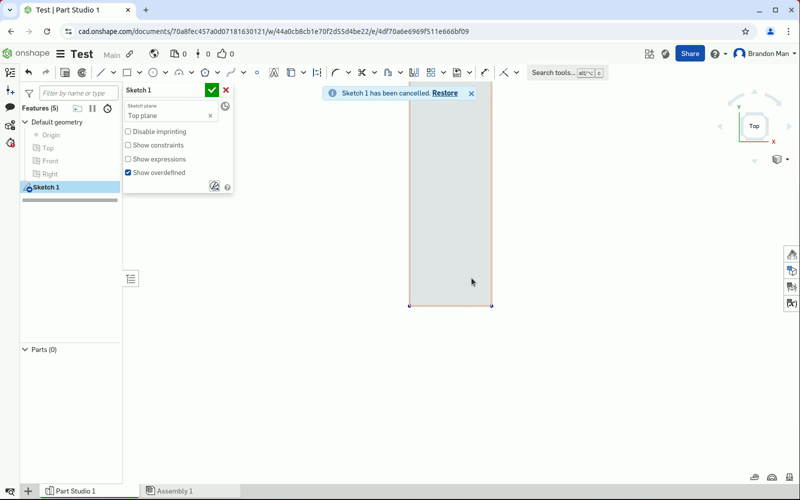
scroll(6)
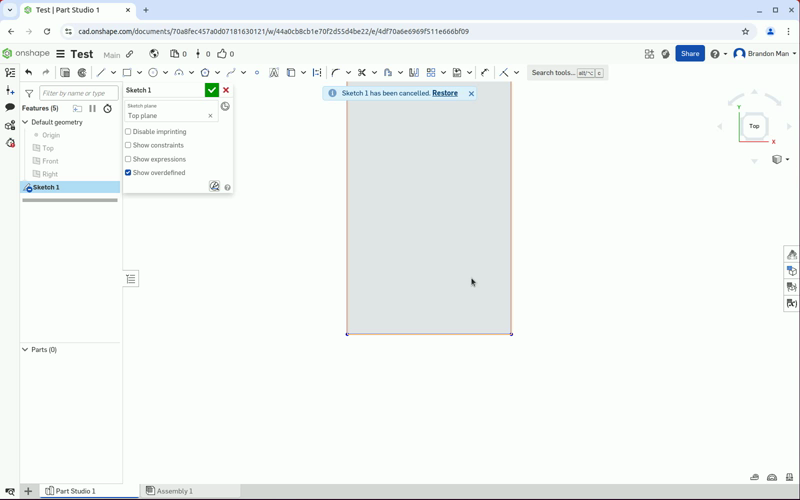
click(471, 277)
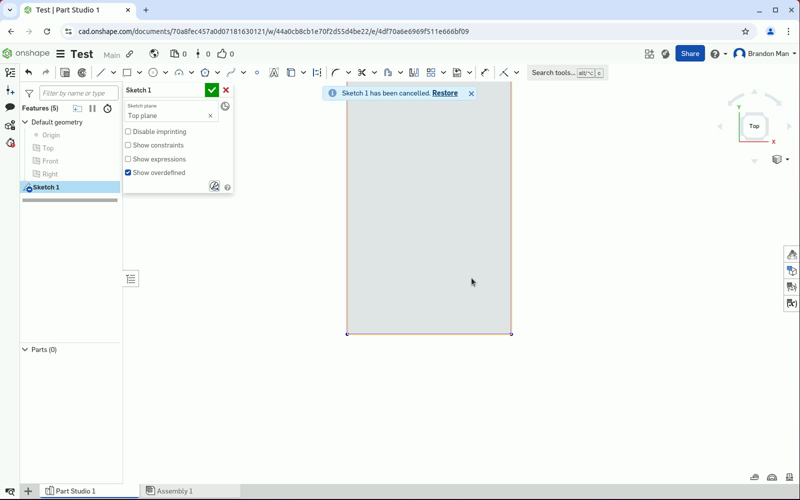
scroll(-6)
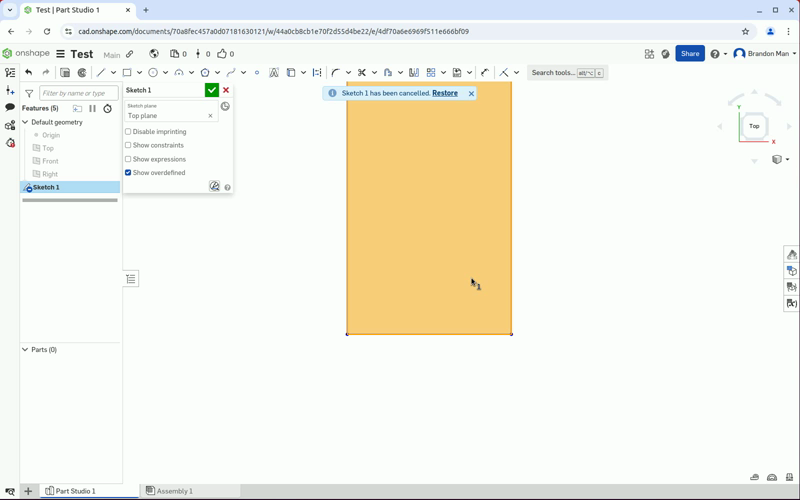
scroll(-6)
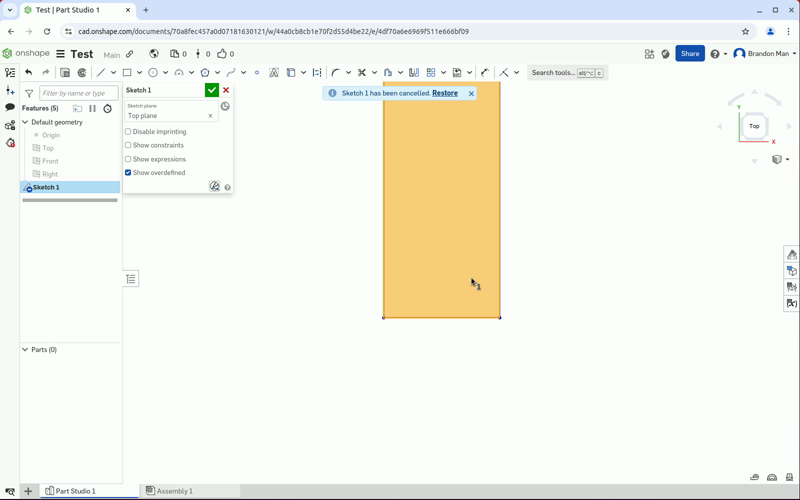
scroll(-6)
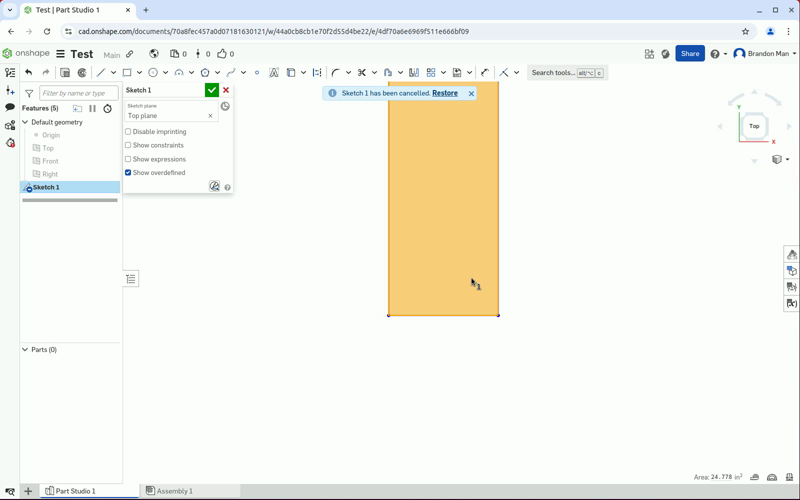
scroll(-6)
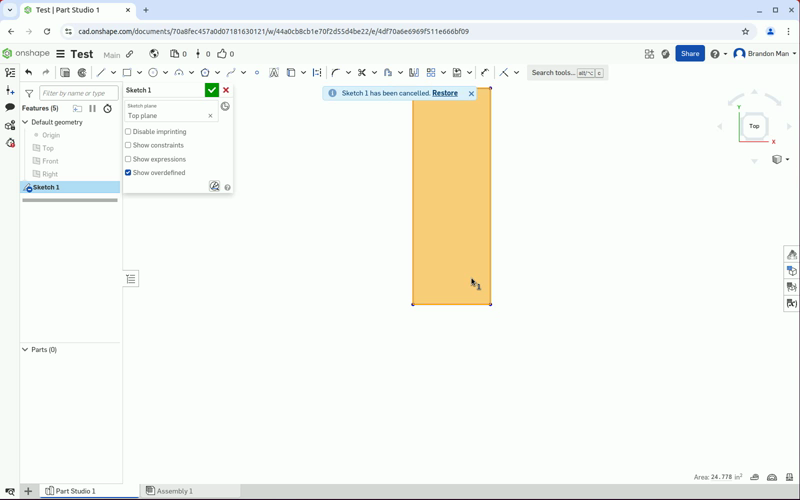
scroll(-6)
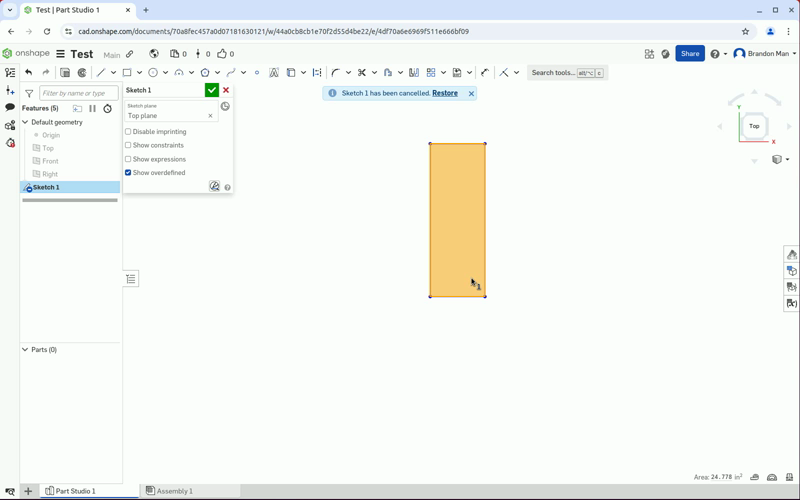
scroll(-6)
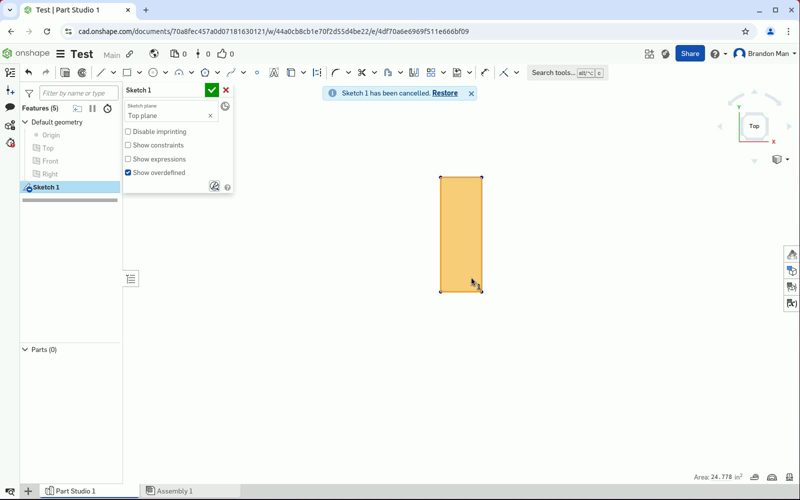
scroll(-6)
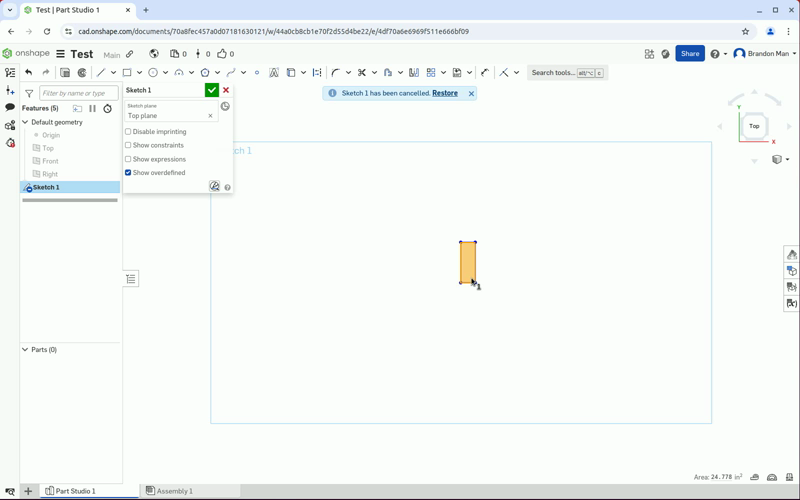
mouse_move(73, 352)
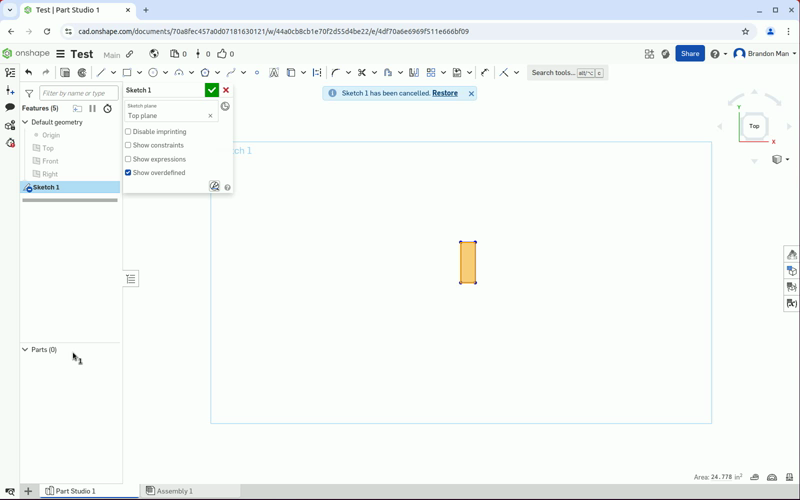
key(shift+y)
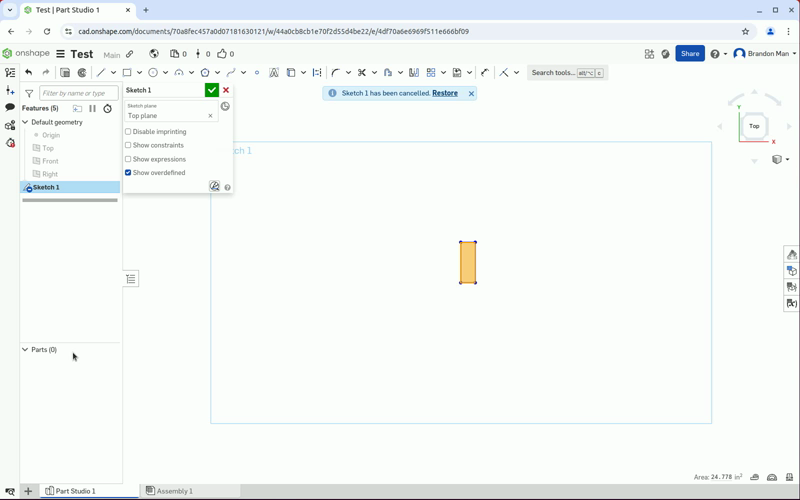
key(shift+e)
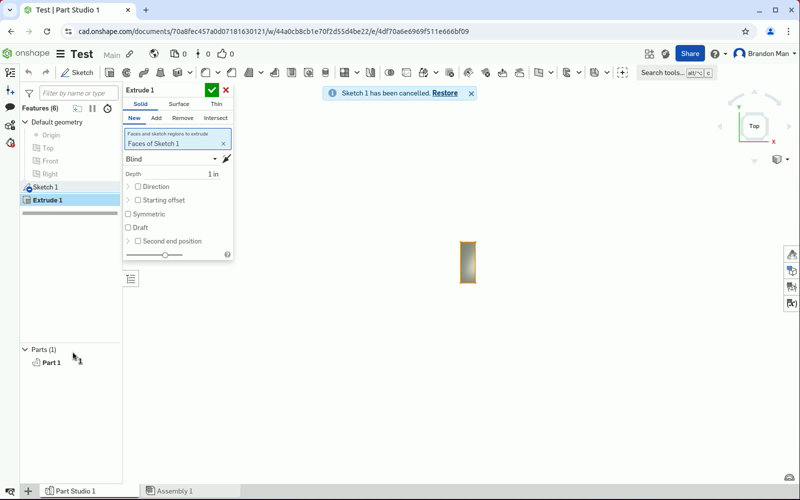
mouse_move(143, 106)
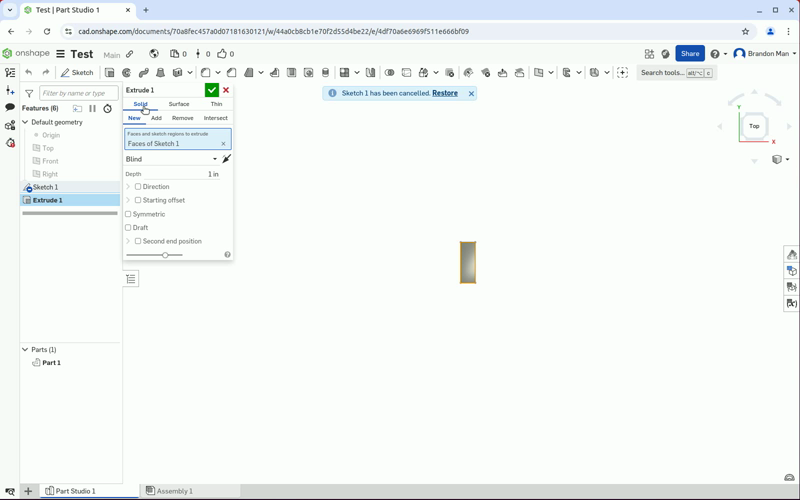
click(143, 106)
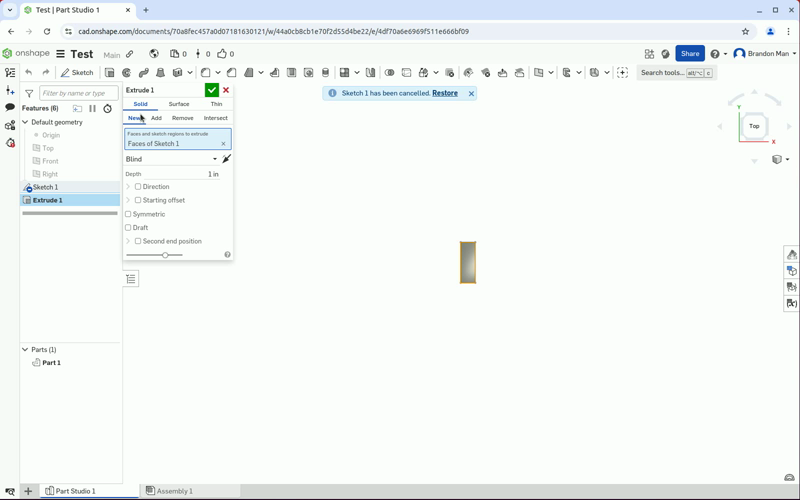
mouse_move(137, 120)
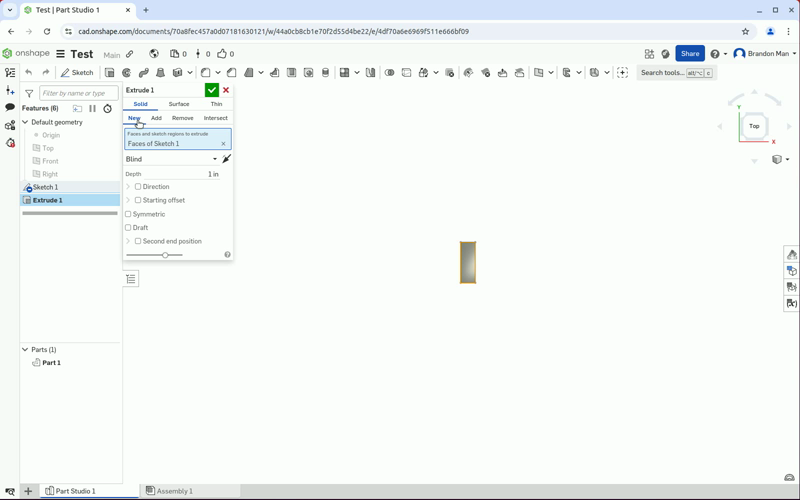
click(137, 120)
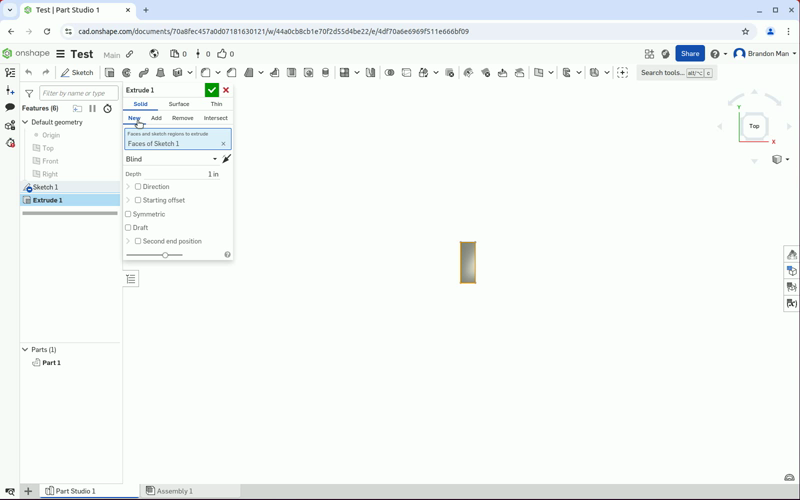
key(tab, 4)
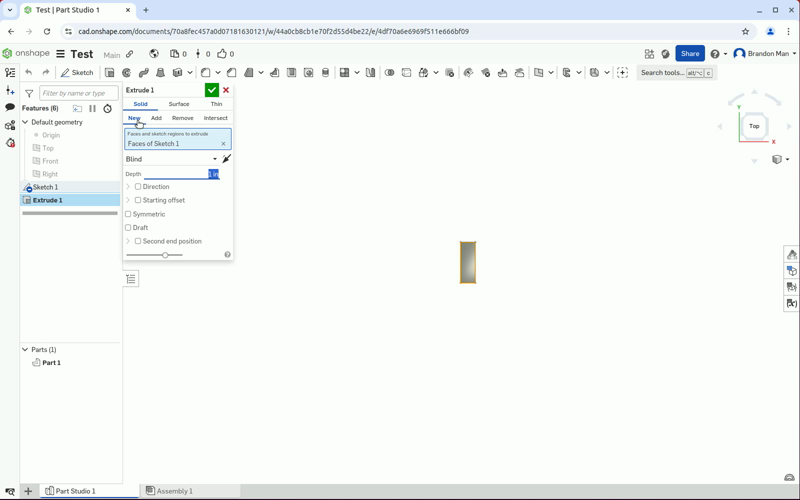
text(15.405)
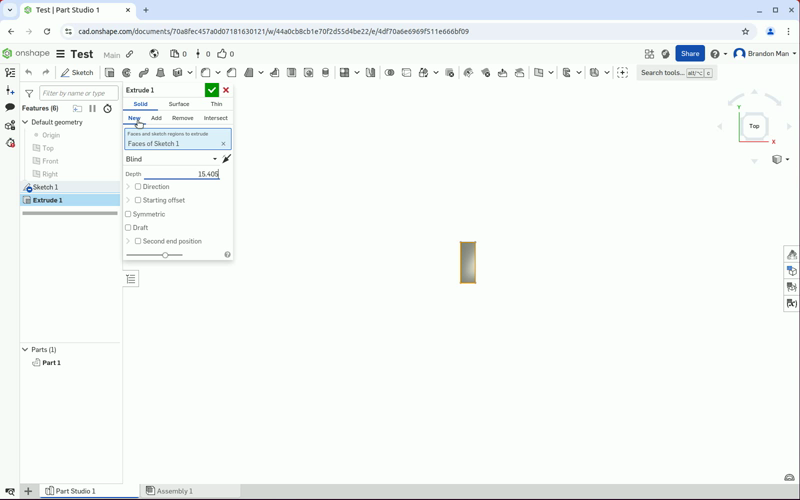
key(enter)
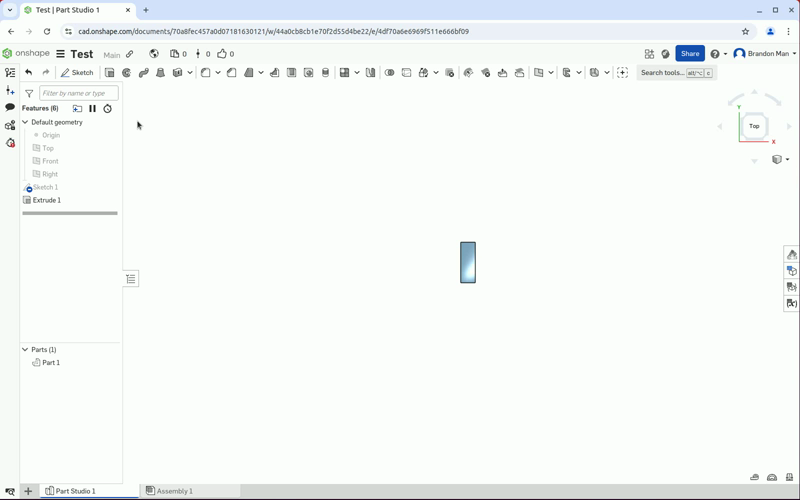
key(shift+h)
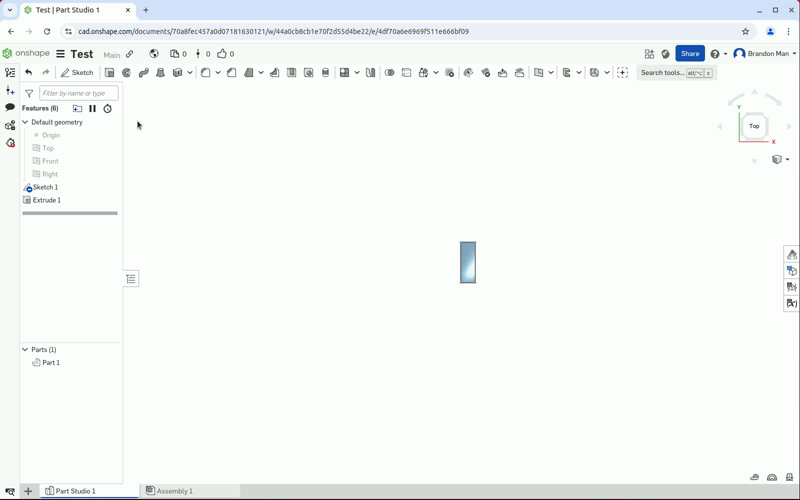
key(shift+h)
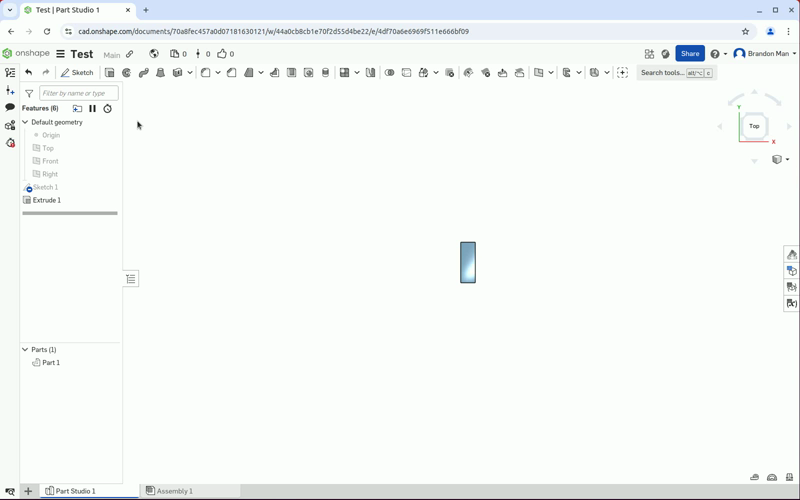
mouse_move(73, 189)
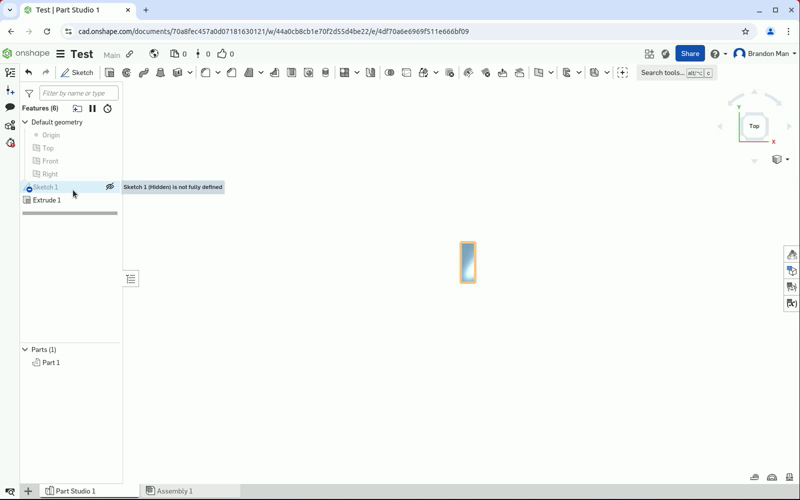
click(73, 189)
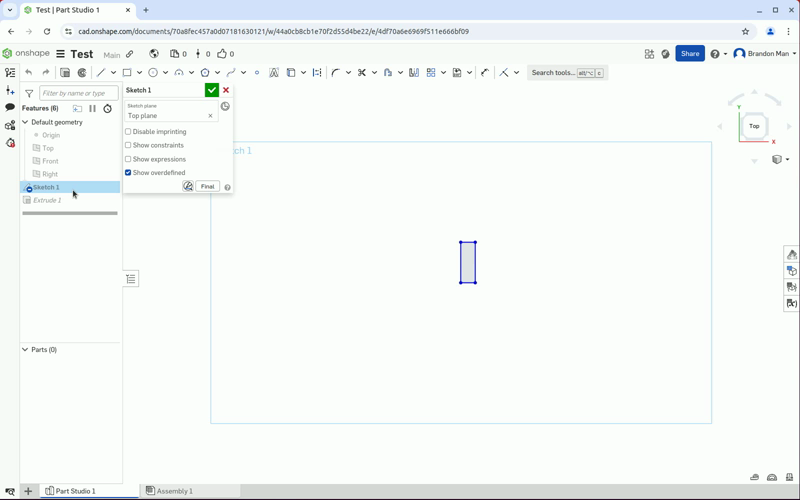
mouse_move(229, 92)
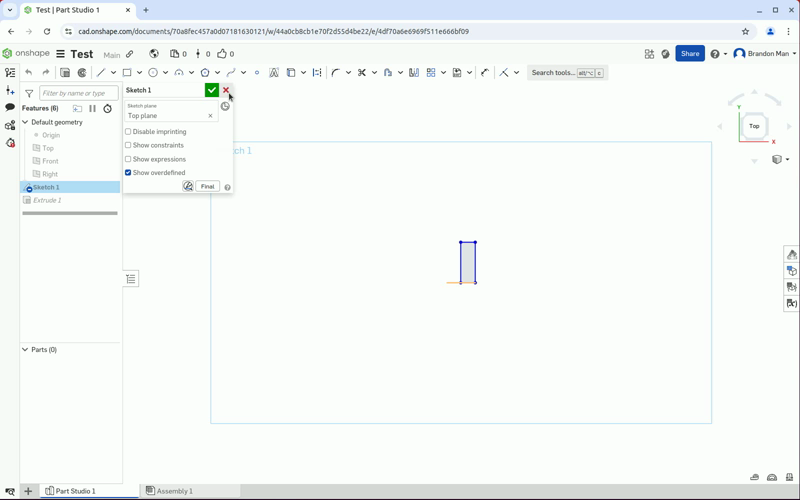
click(229, 92)
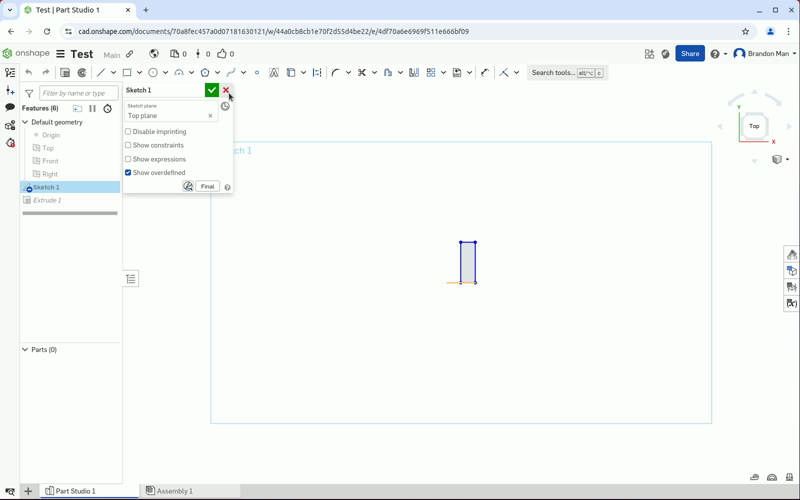
key(shift+s)
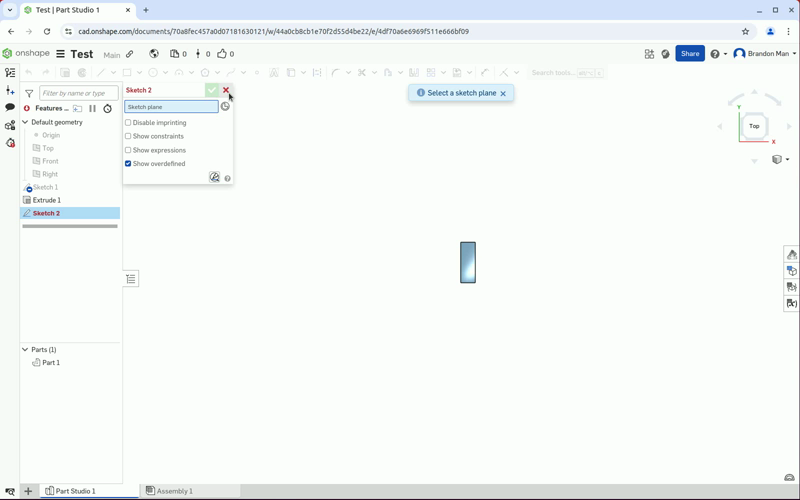
mouse_move(73, 150)
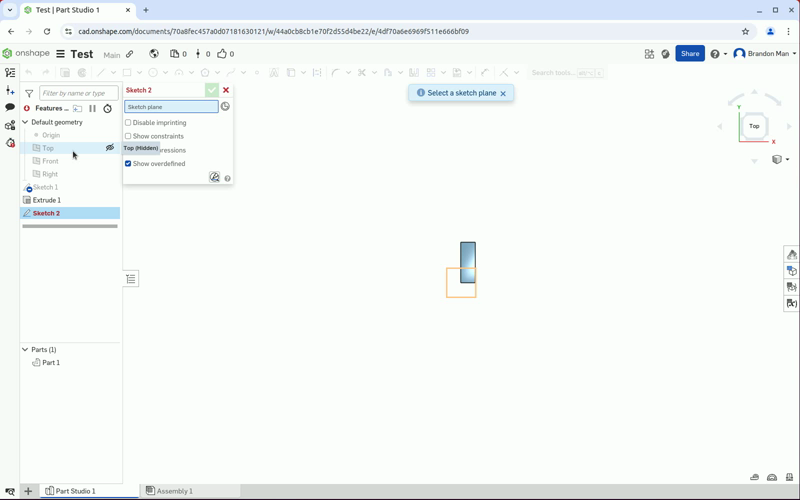
click(73, 150)
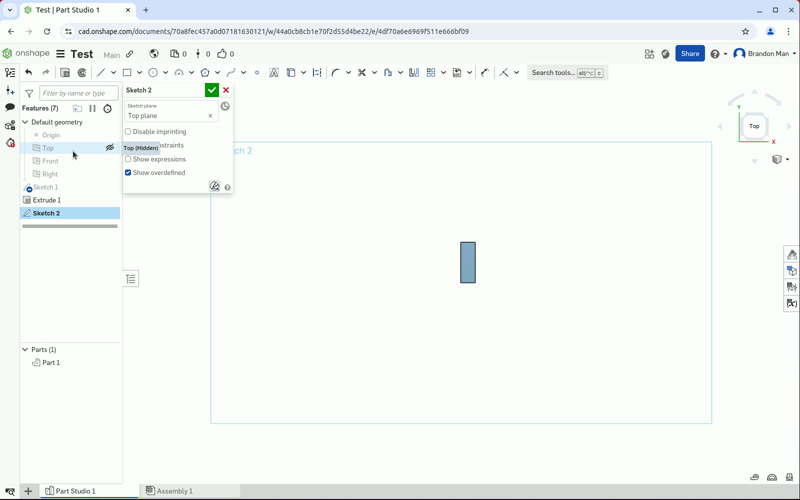
mouse_move(73, 352)
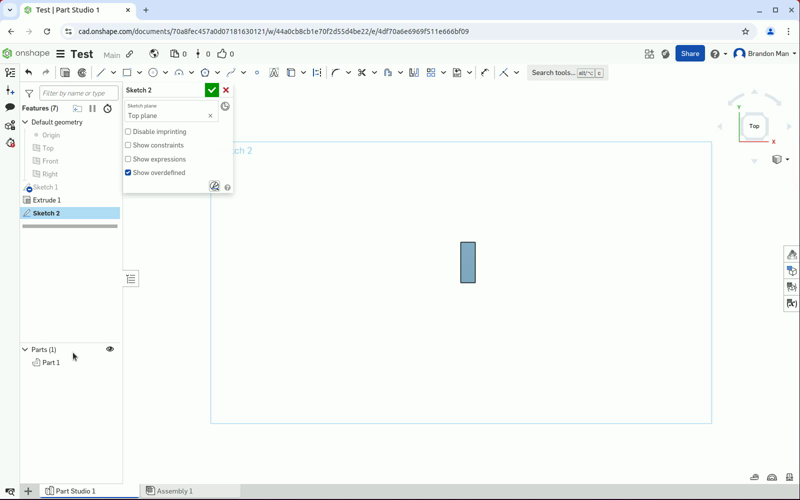
key(y)
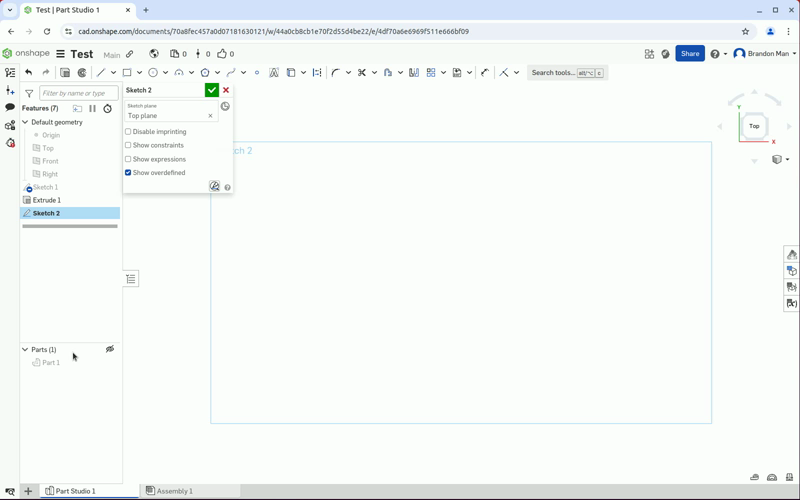
key(l)
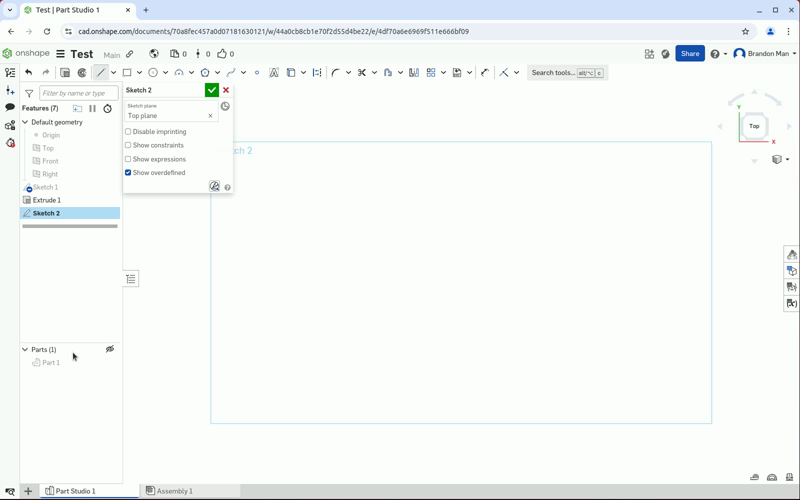
key_down(shift)
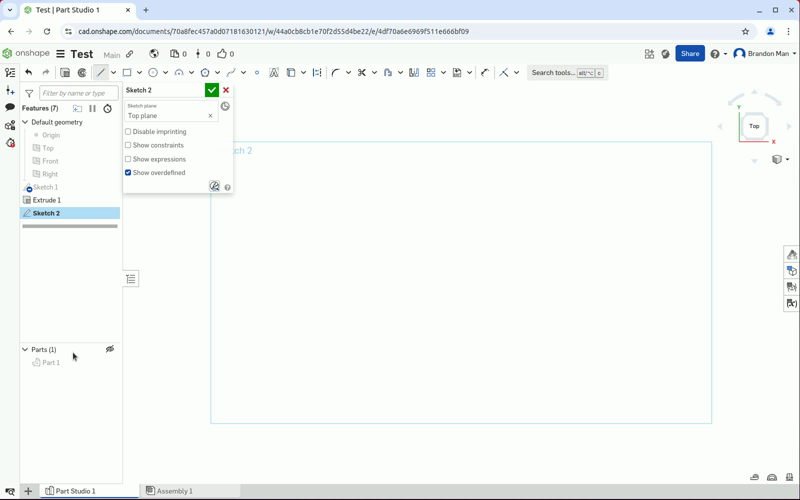
mouse_move(559, 282)
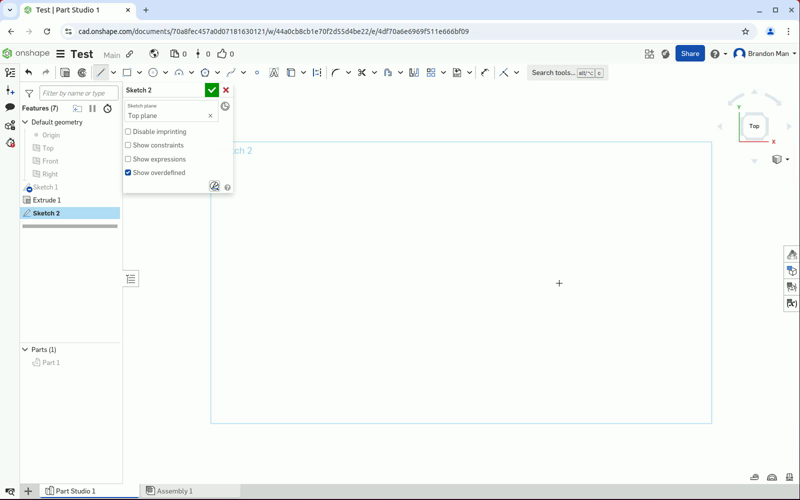
click(559, 282)
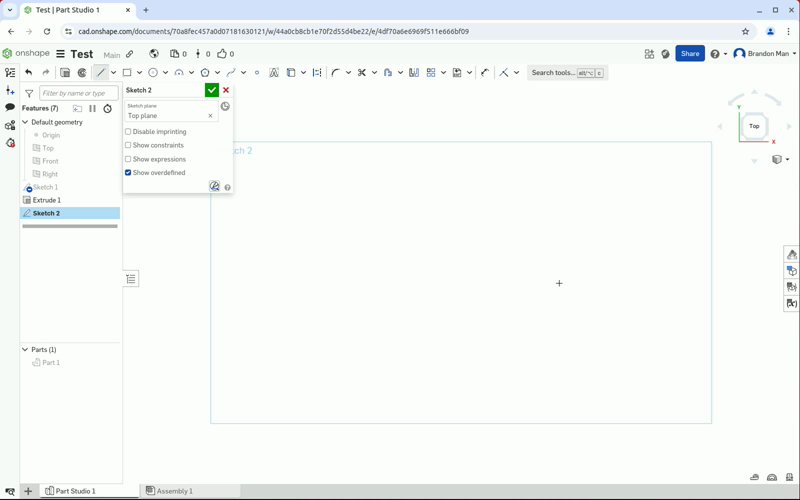
key_up(shift)
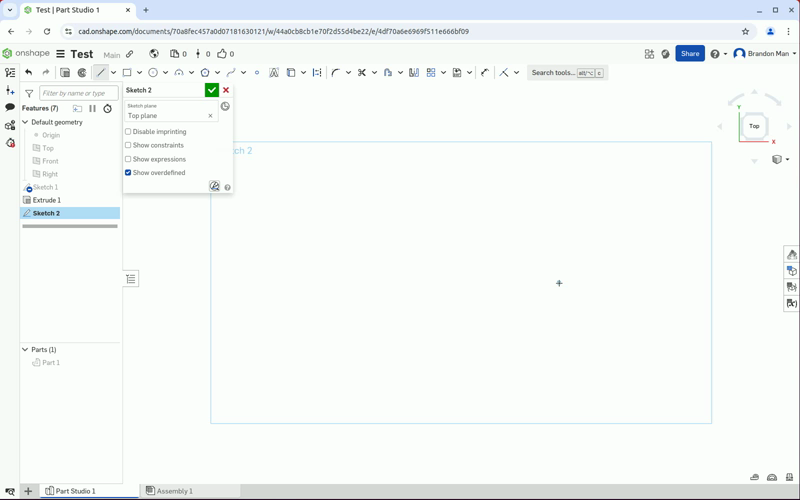
key_down(shift)
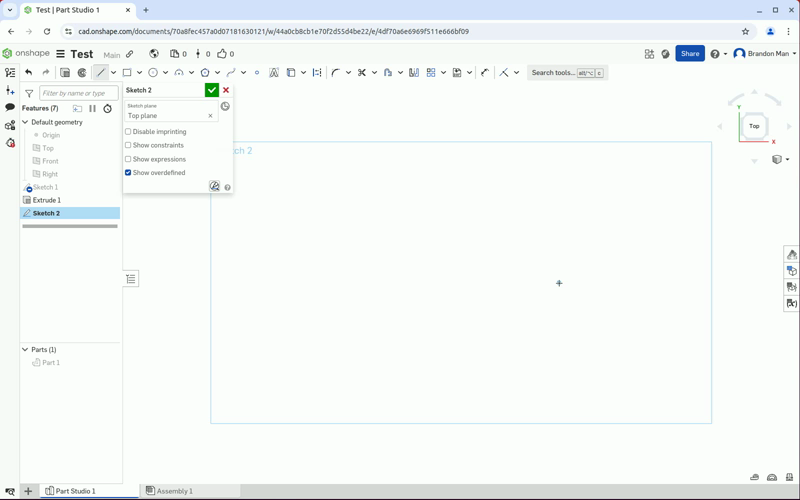
mouse_move(589, 282)
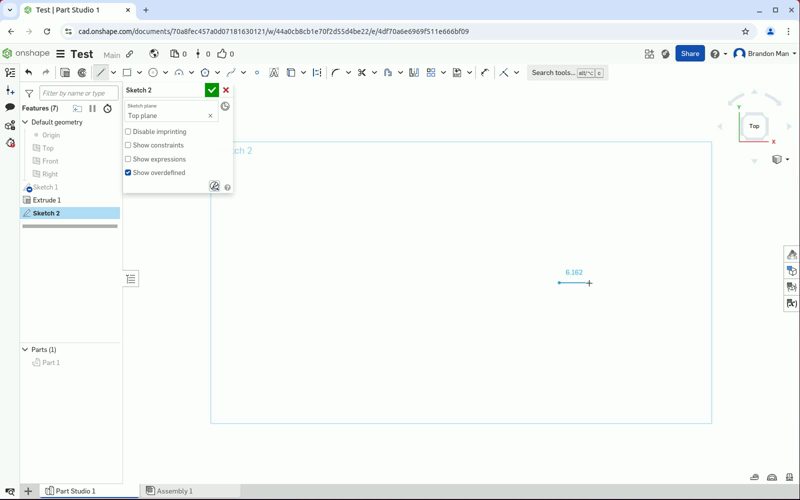
mouse_move(573, 282)
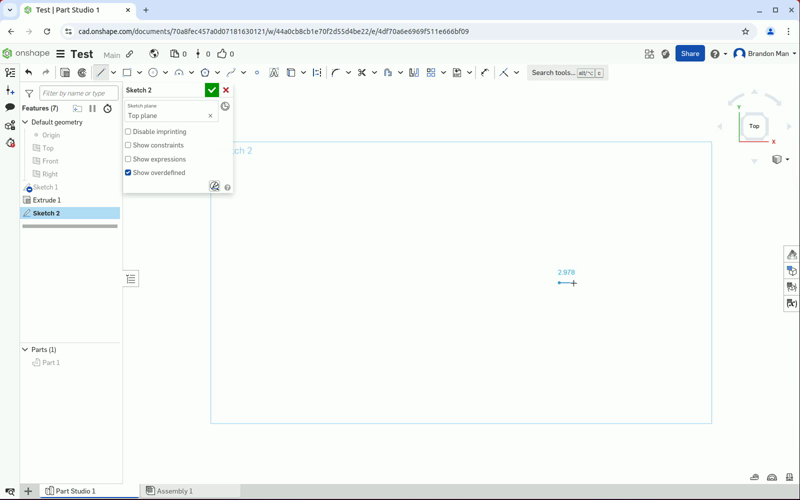
click(573, 282)
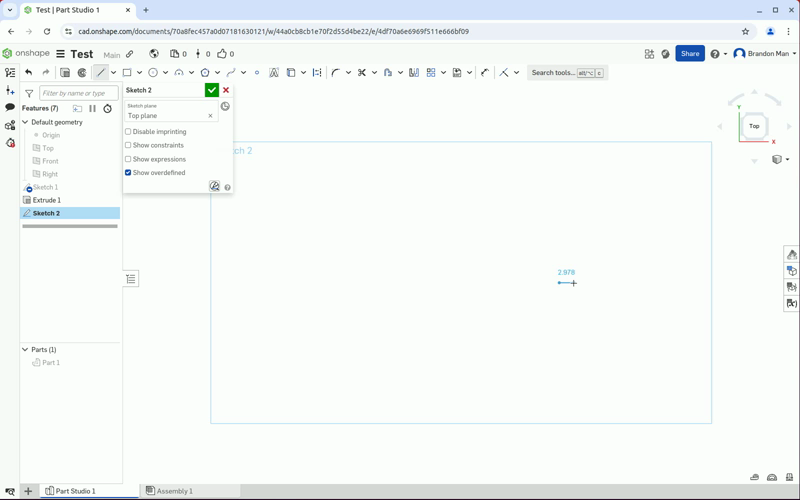
key_up(shift)
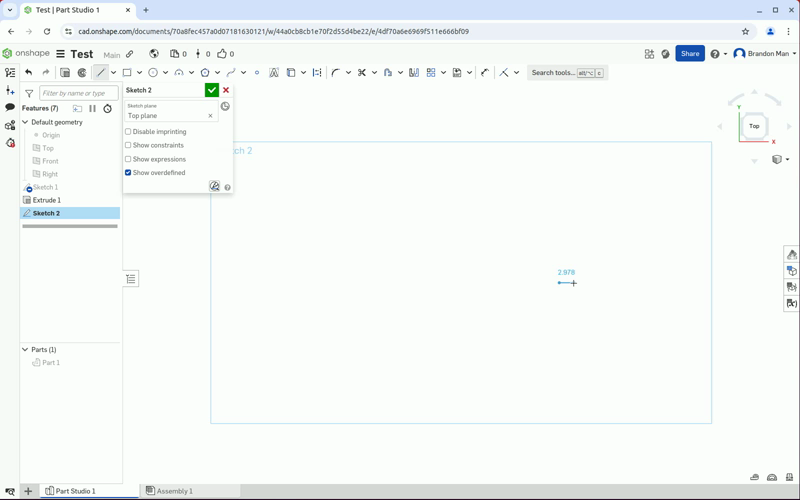
key_down(shift)
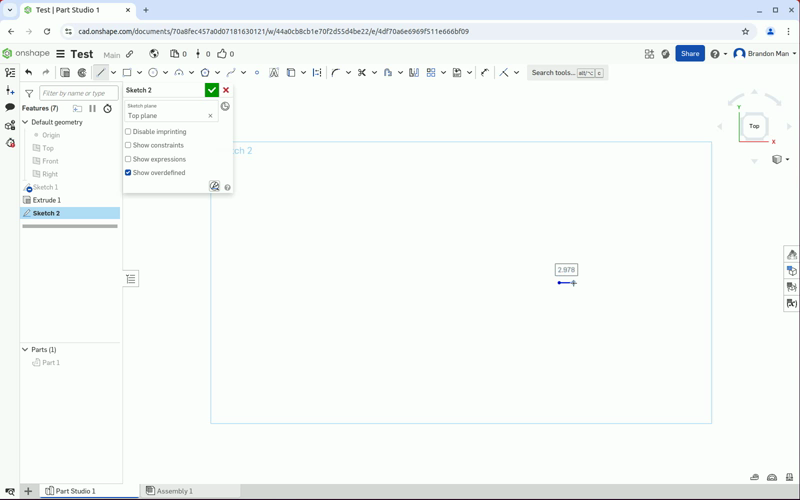
mouse_move(589, 282)
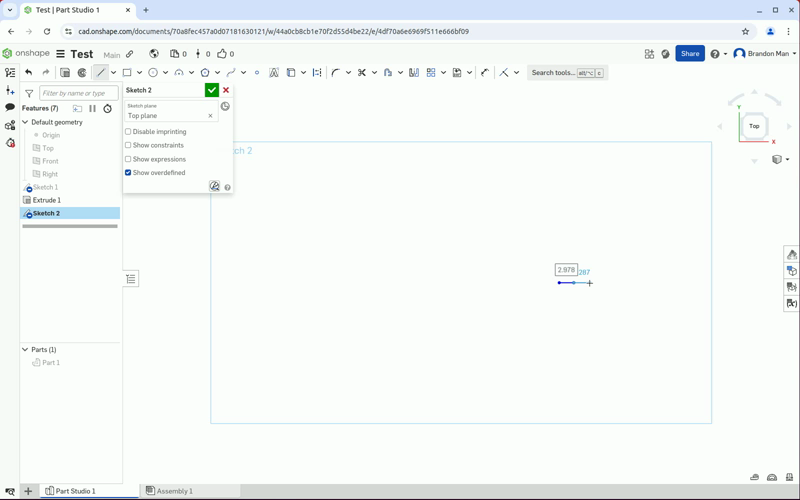
mouse_move(573, 242)
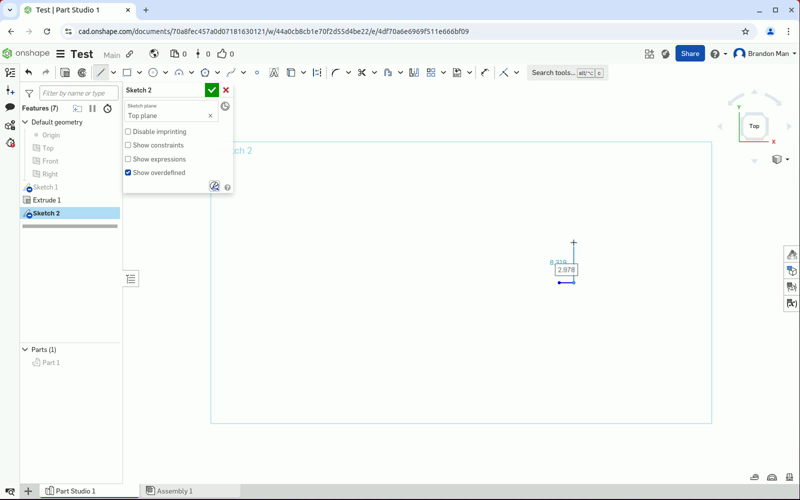
click(573, 242)
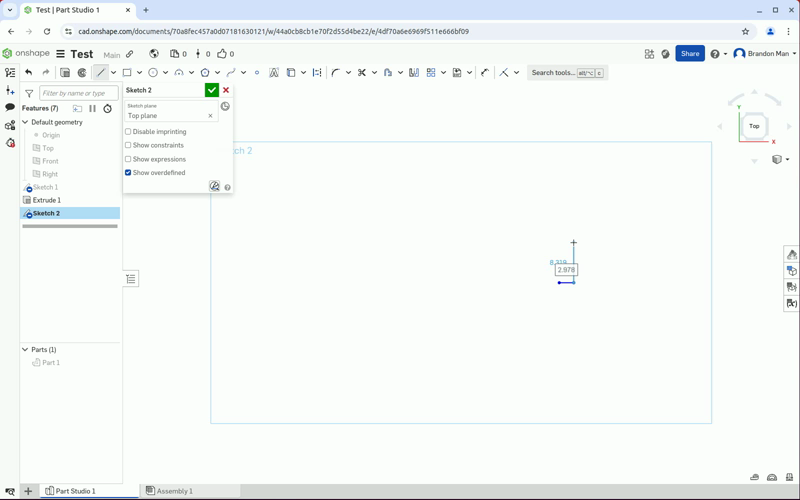
key_up(shift)
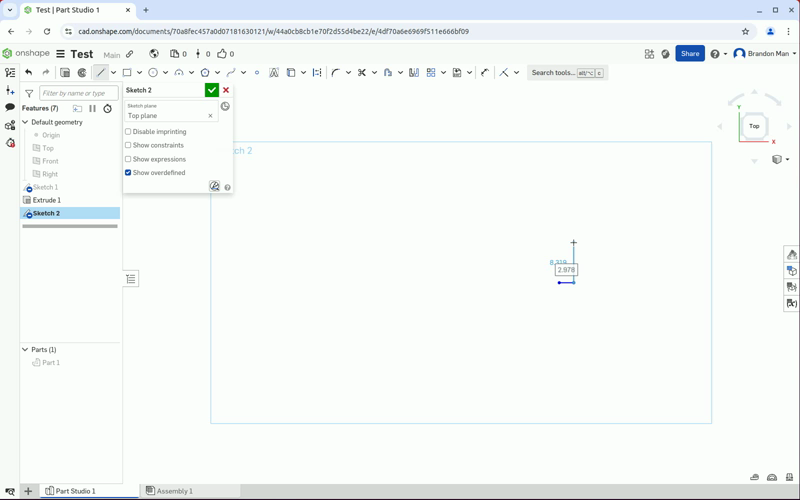
key_down(shift)
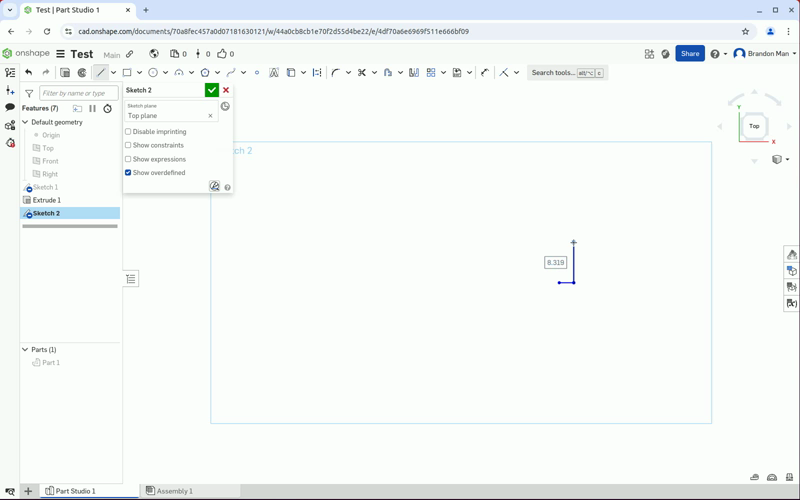
mouse_move(589, 242)
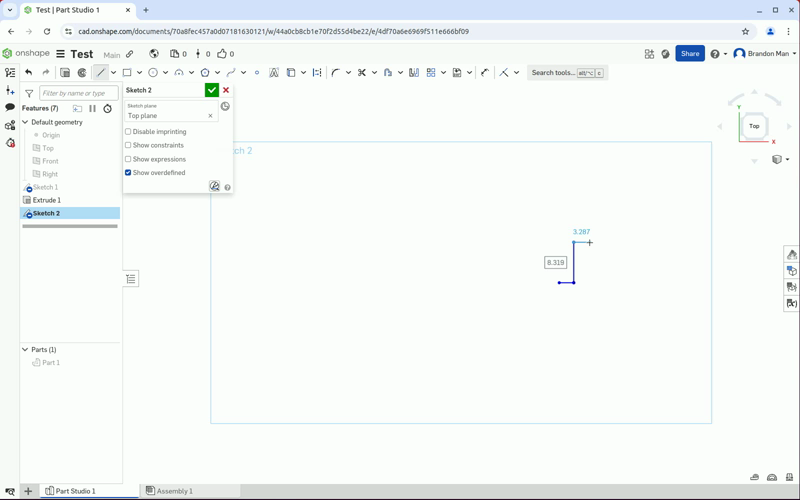
mouse_move(559, 242)
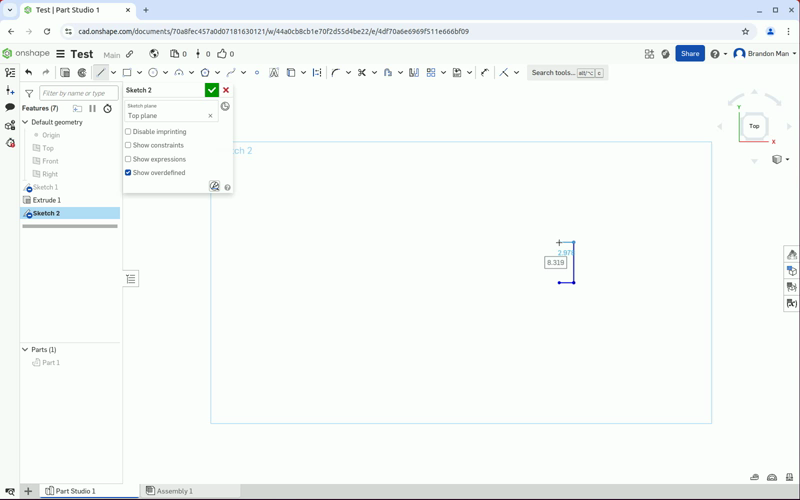
click(559, 242)
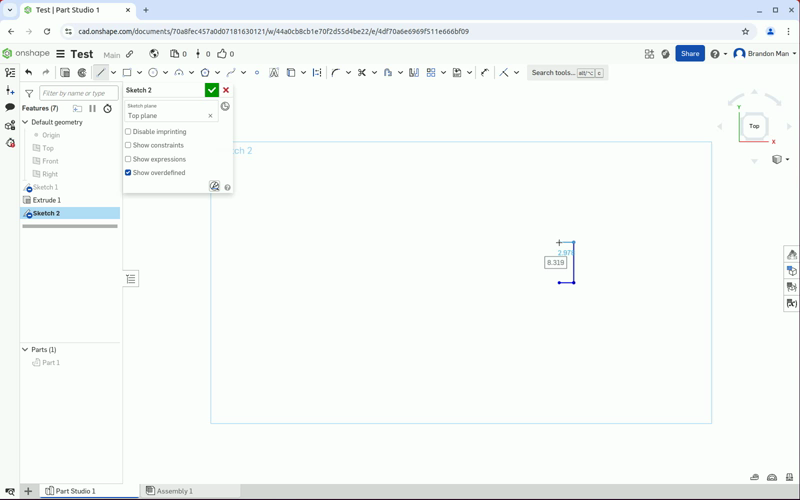
key_up(shift)
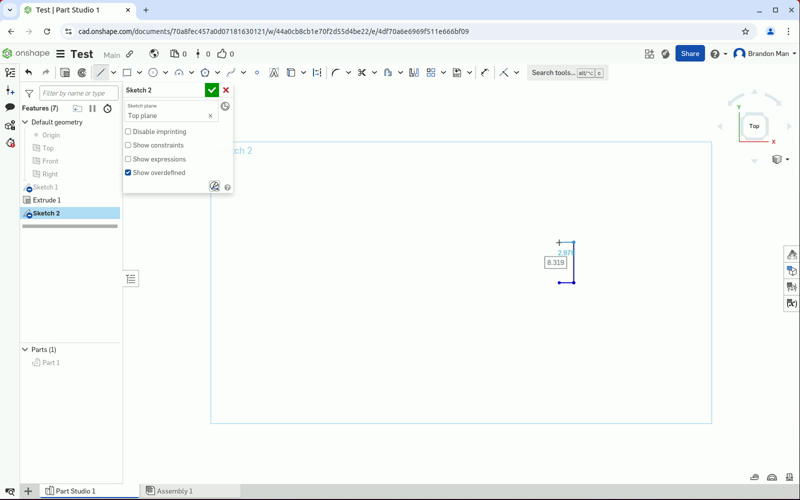
mouse_move(589, 242)
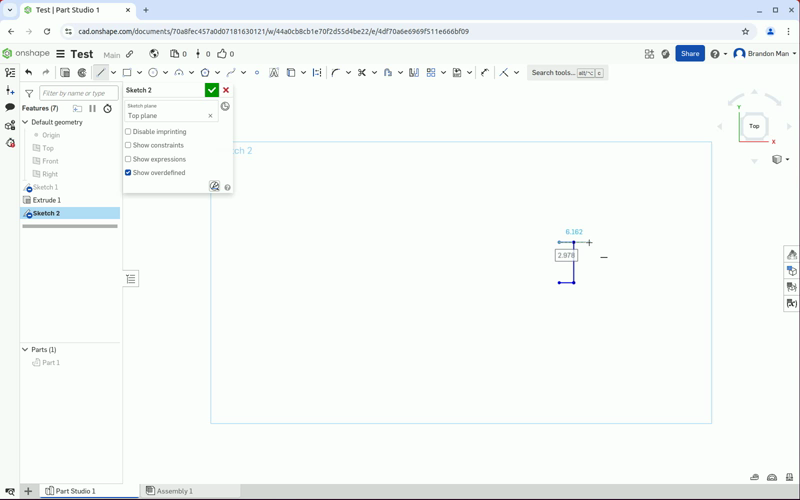
key_down(shift)
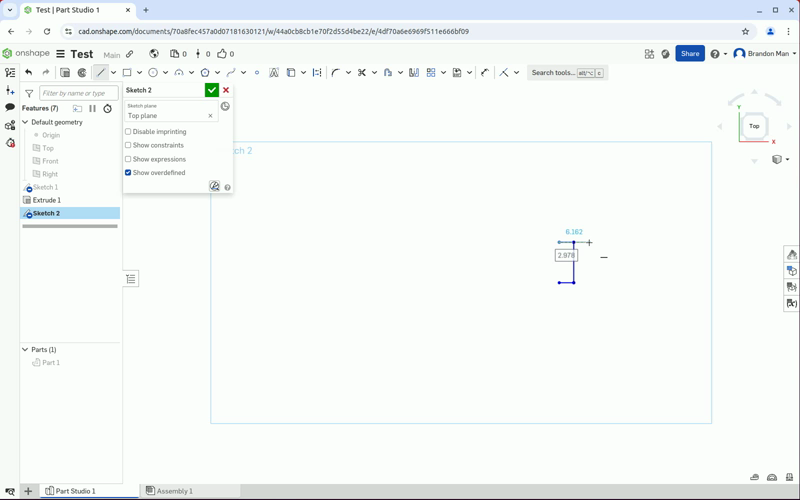
mouse_move(559, 282)
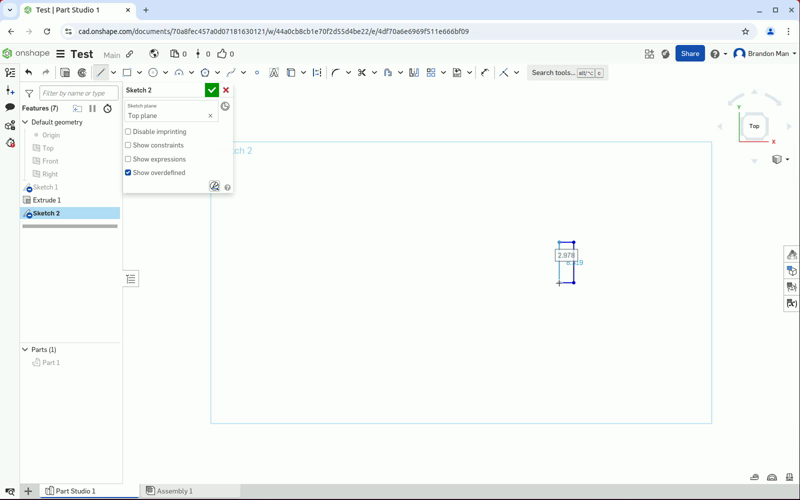
key_up(shift)
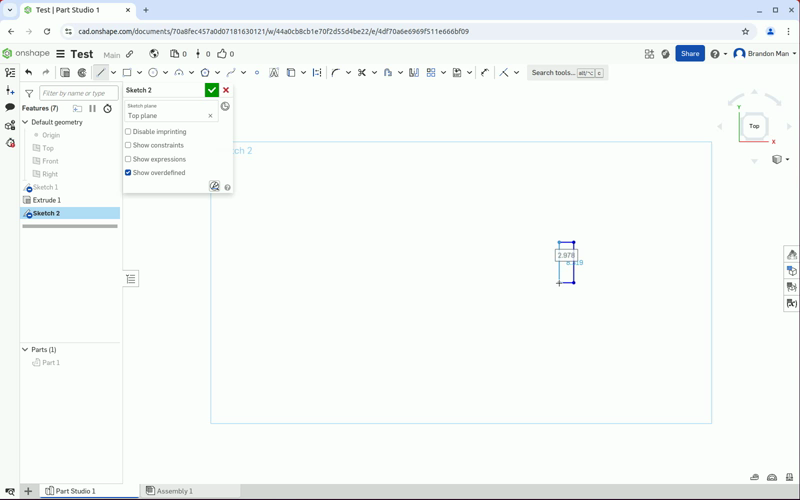
click(559, 282)
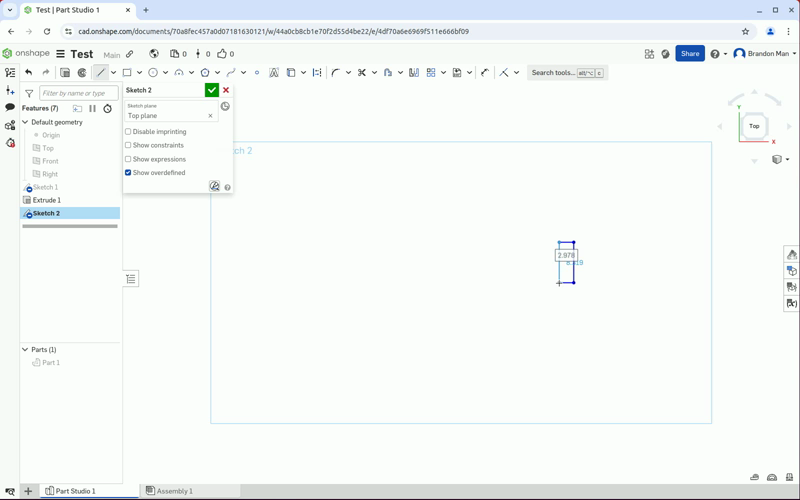
key(esc)
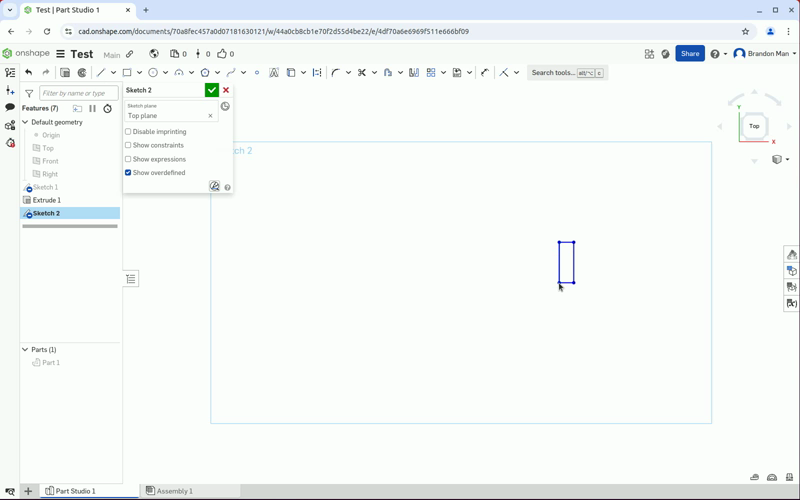
mouse_move(561, 246)
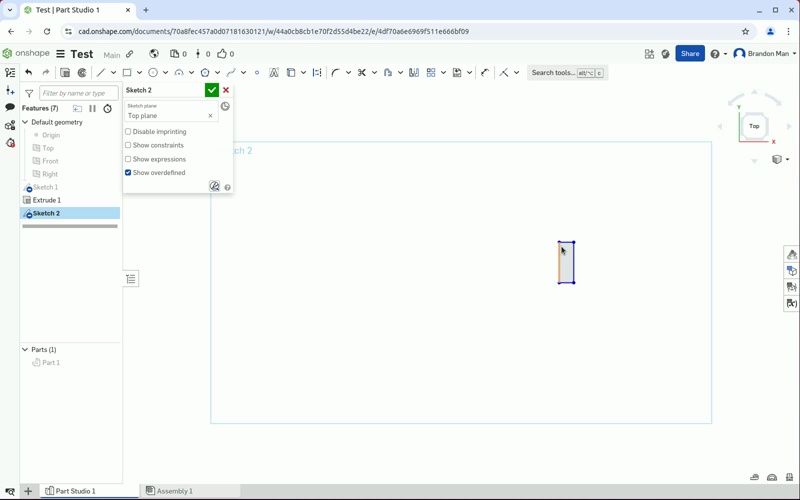
scroll(6)
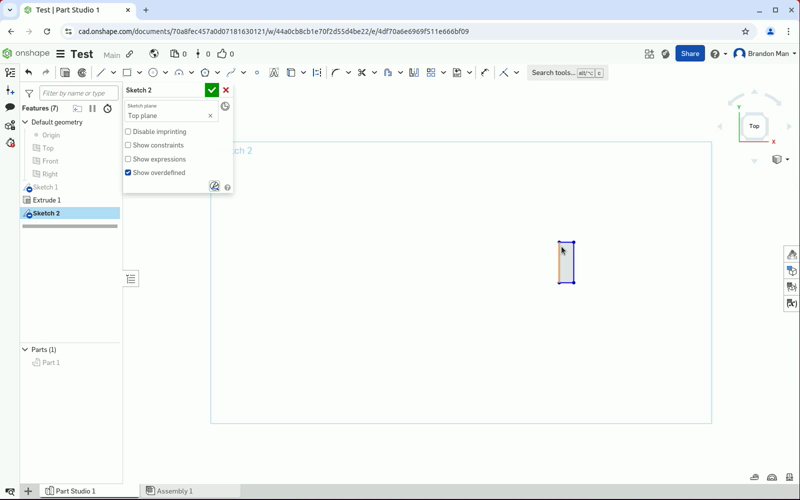
scroll(6)
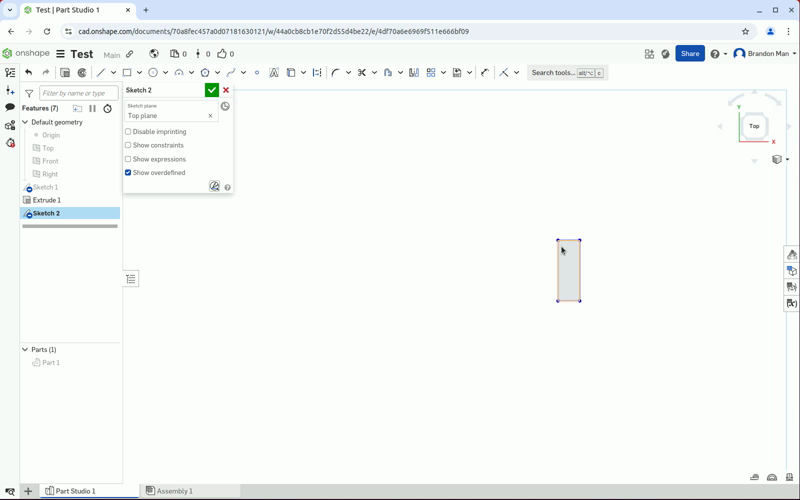
scroll(6)
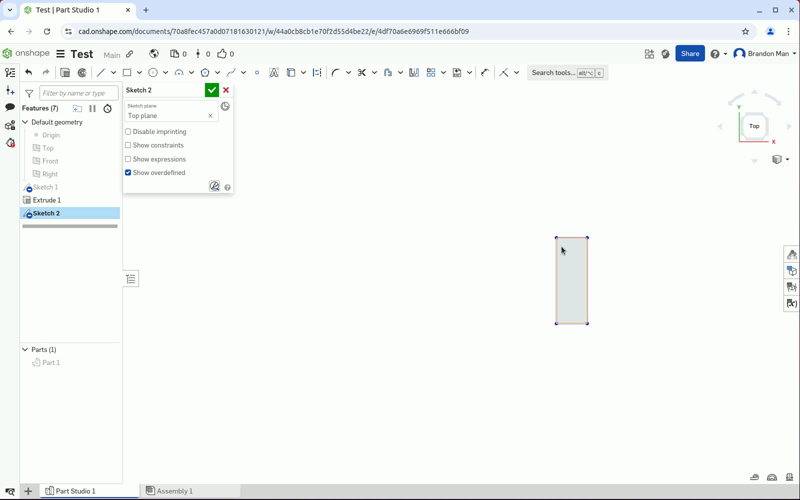
scroll(6)
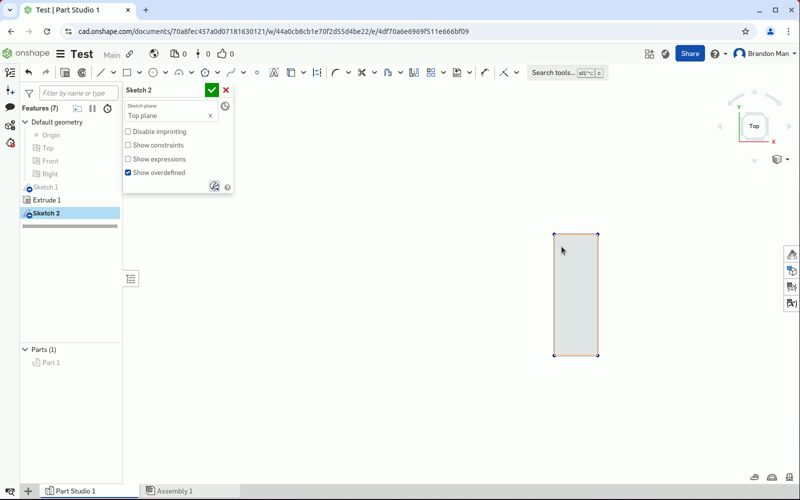
scroll(6)
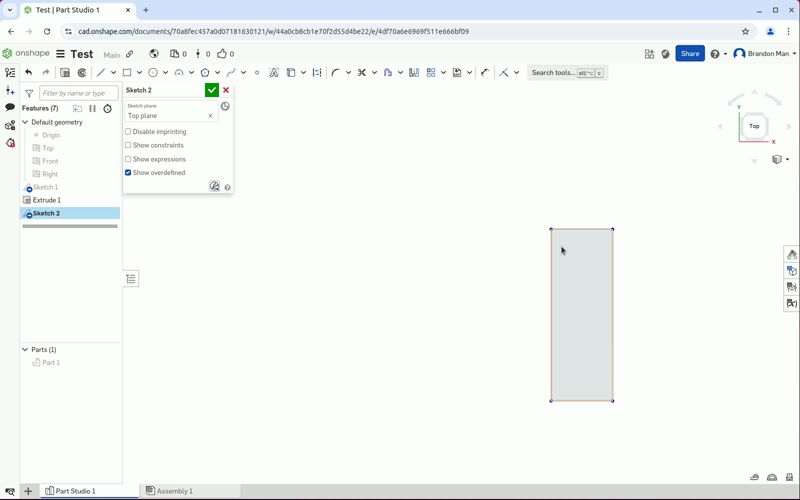
scroll(6)
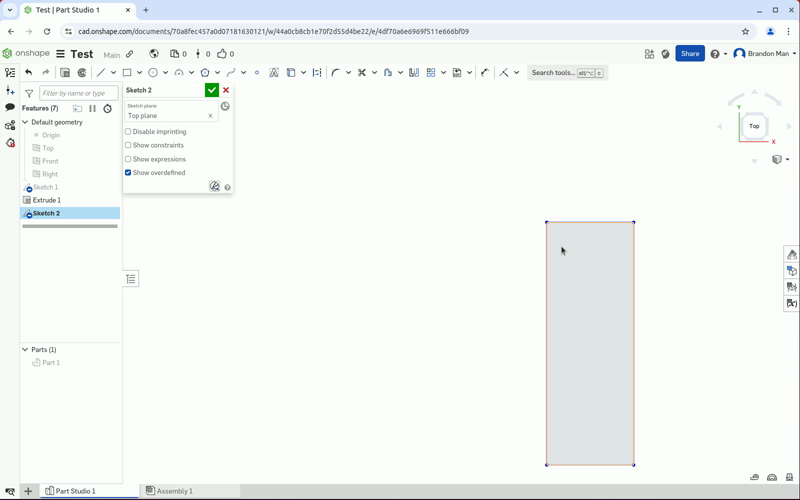
scroll(6)
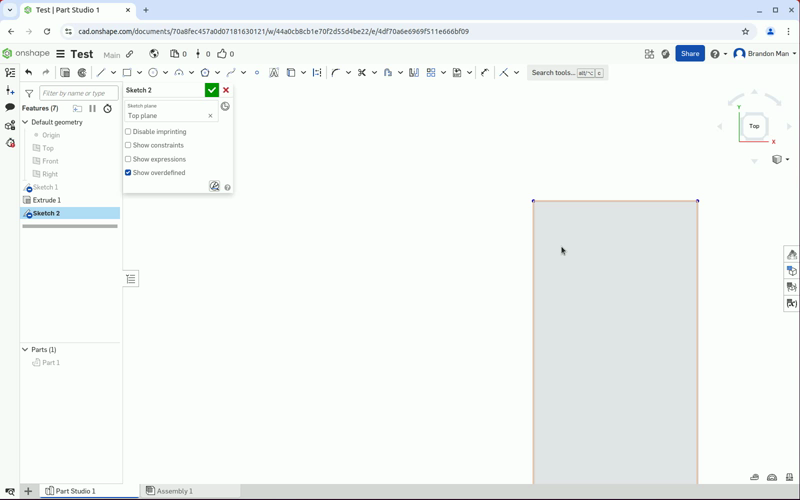
click(561, 246)
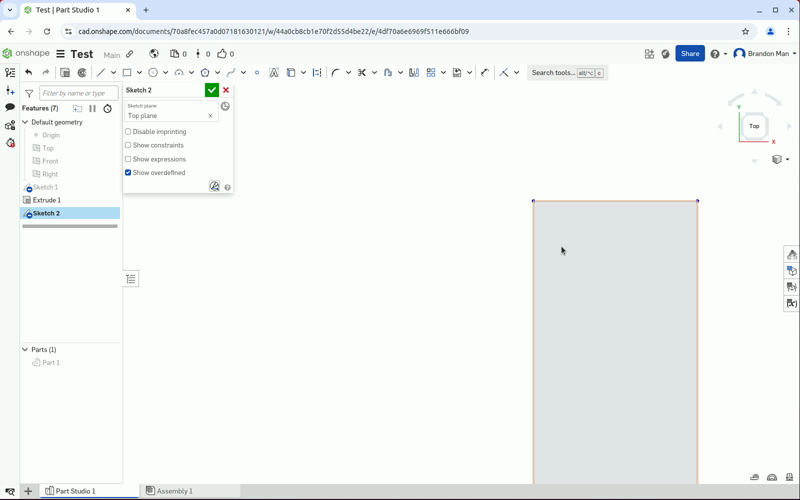
scroll(-6)
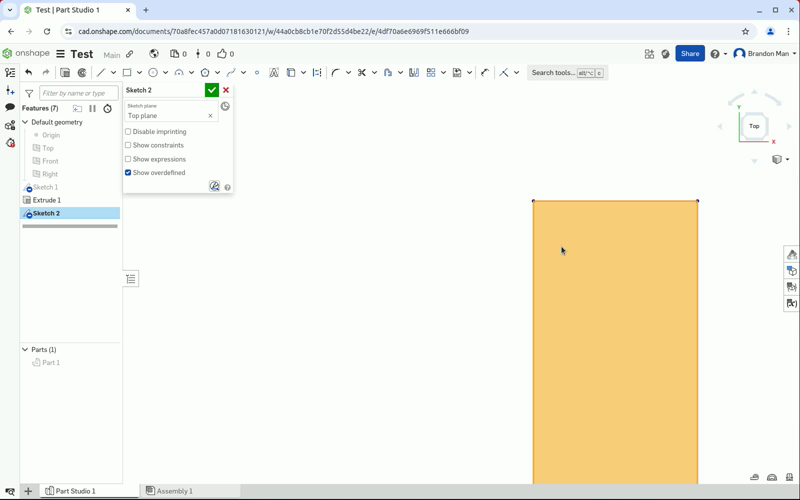
scroll(-6)
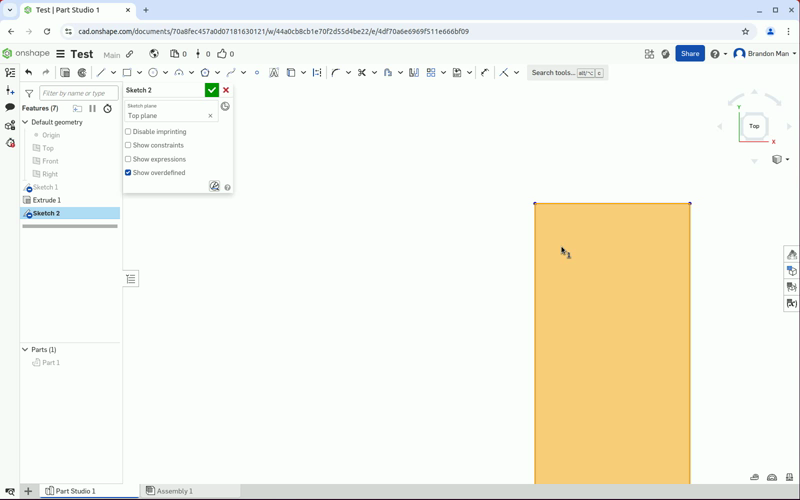
scroll(-6)
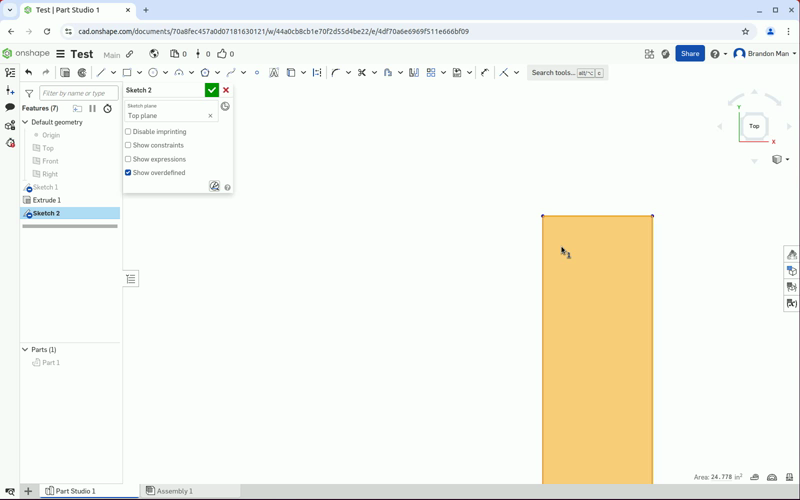
scroll(-6)
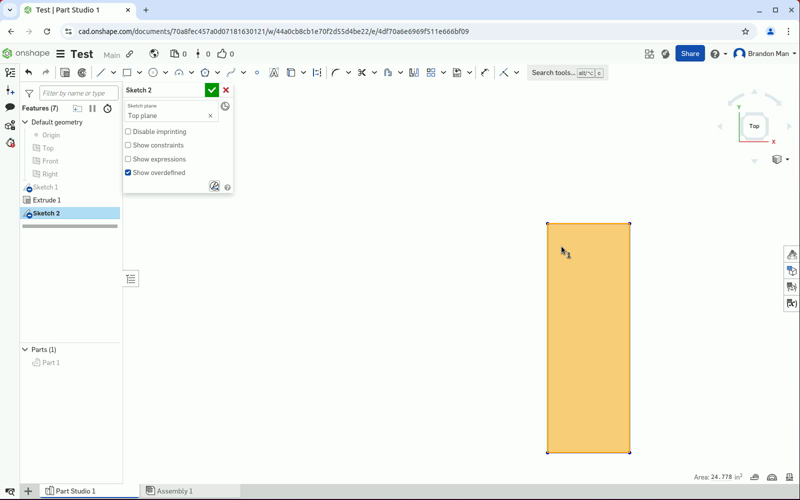
scroll(-6)
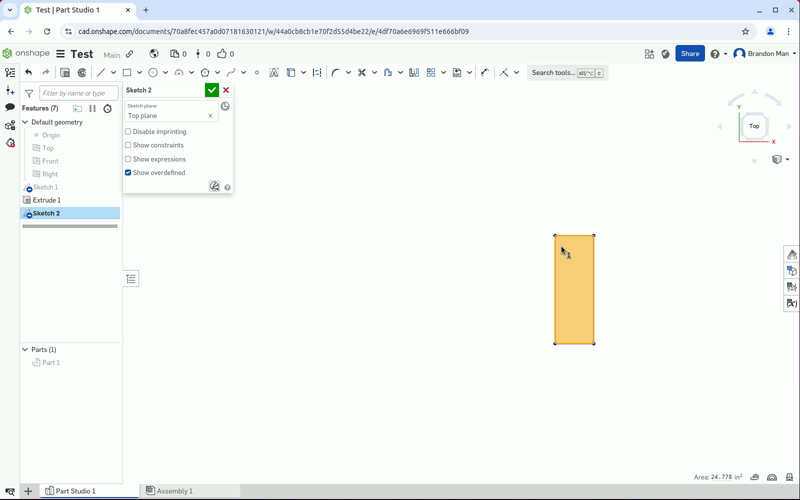
scroll(-6)
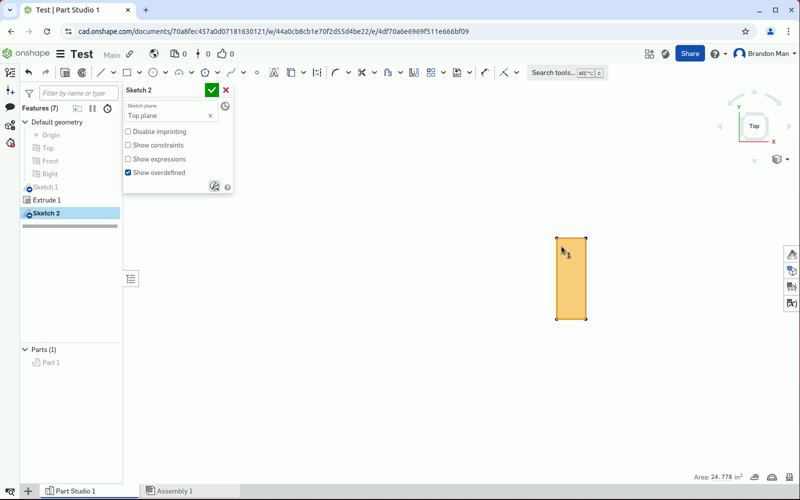
scroll(-6)
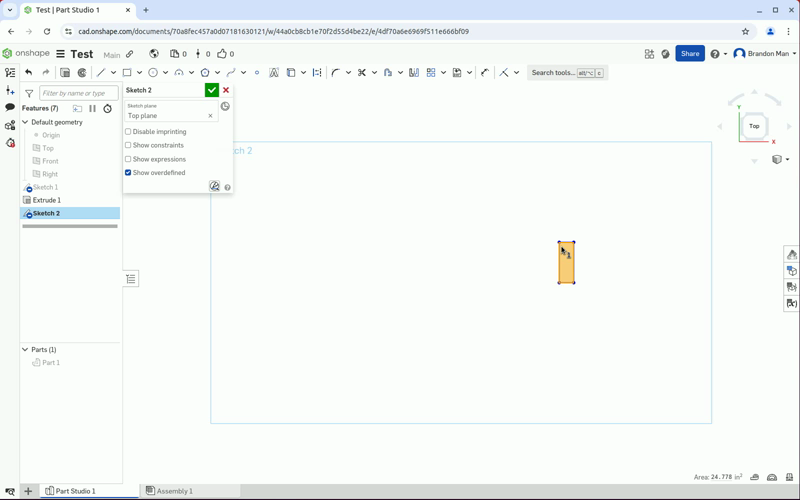
mouse_move(73, 352)
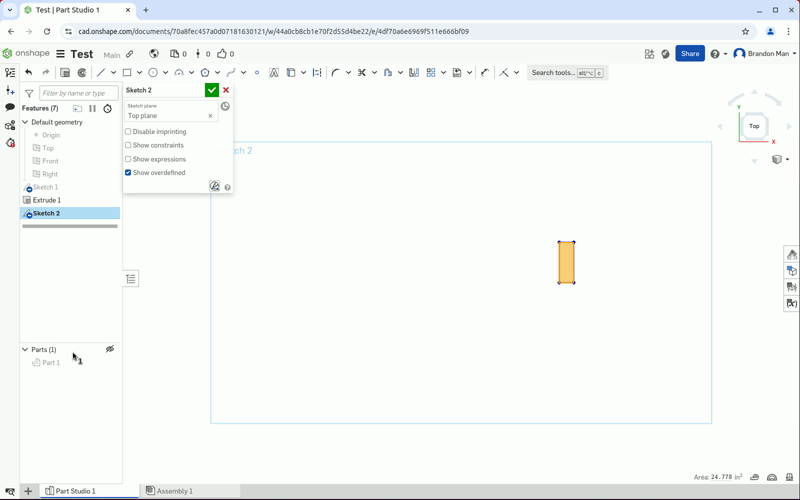
key(shift+y)
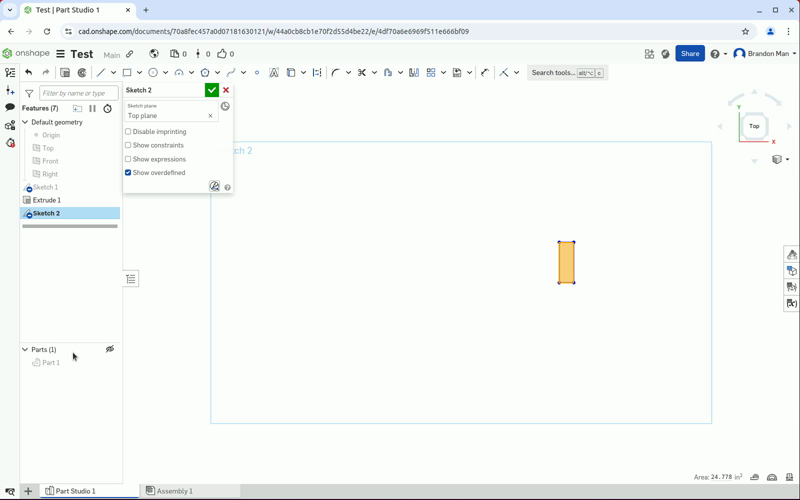
key(shift+e)
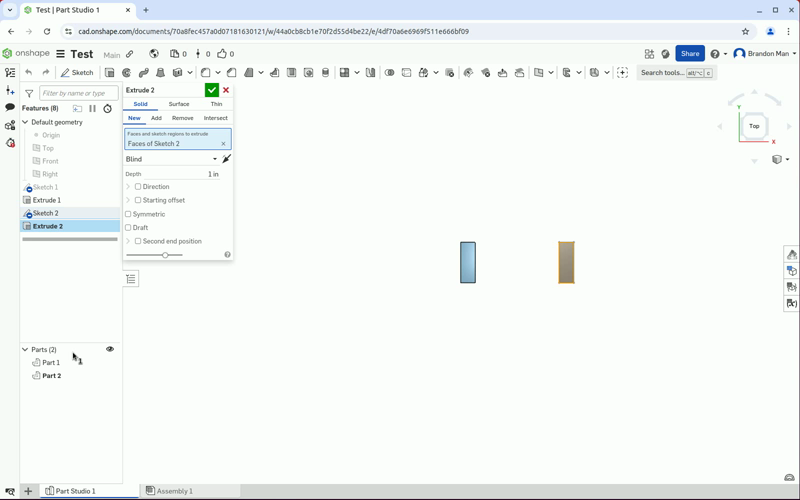
mouse_move(143, 106)
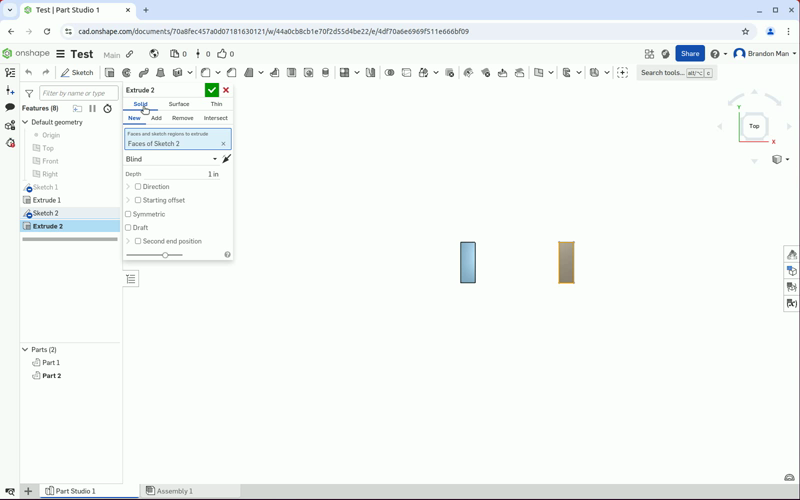
click(143, 106)
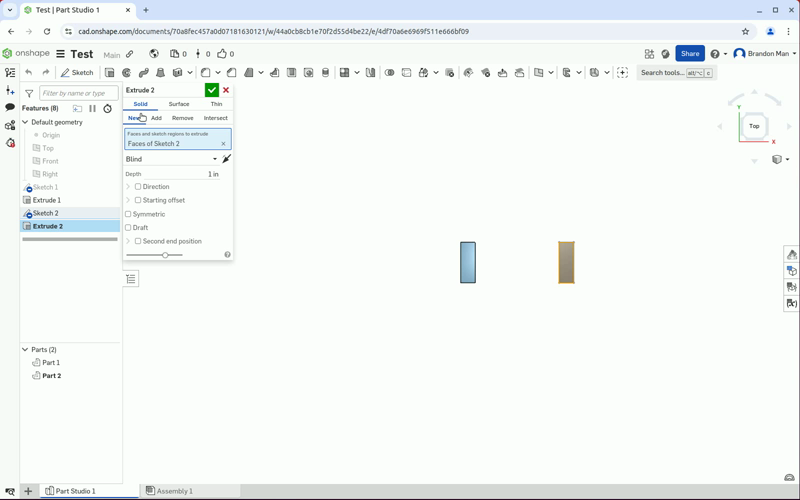
mouse_move(137, 120)
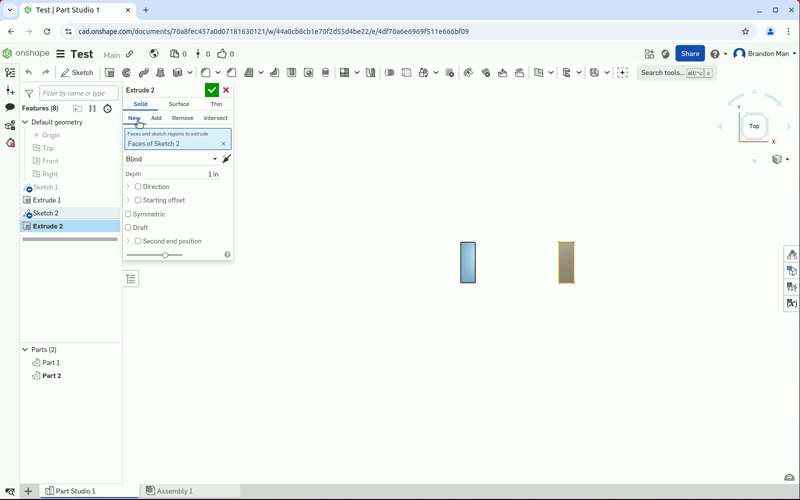
click(137, 120)
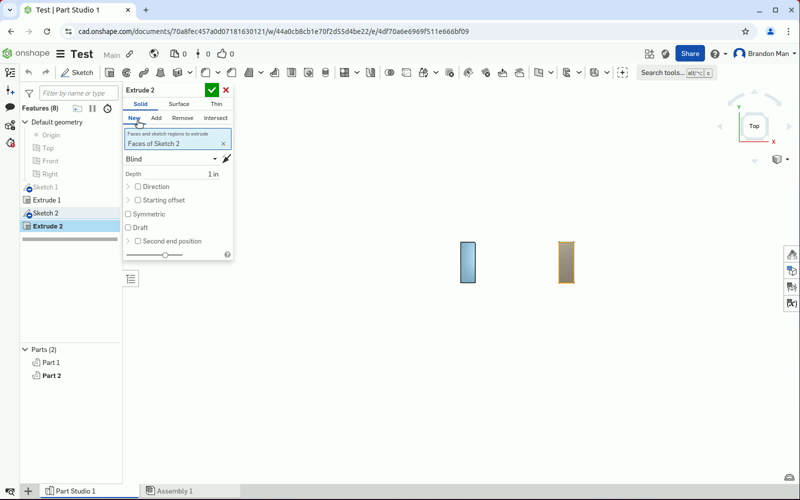
key(tab, 4)
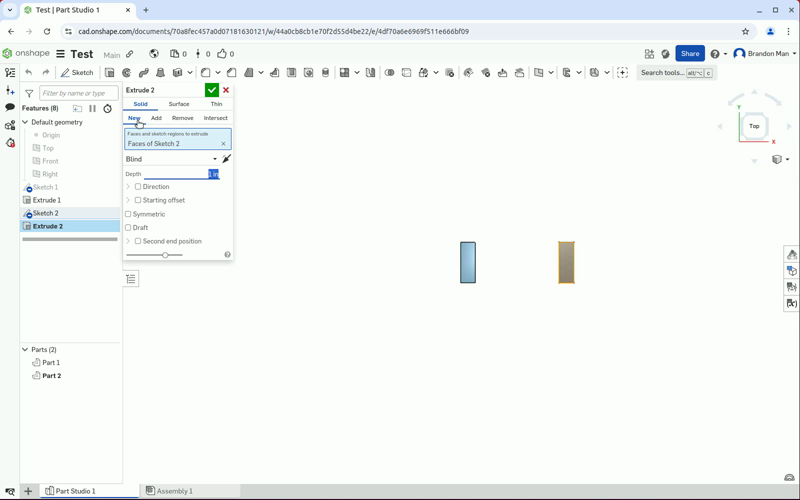
text(15.405)
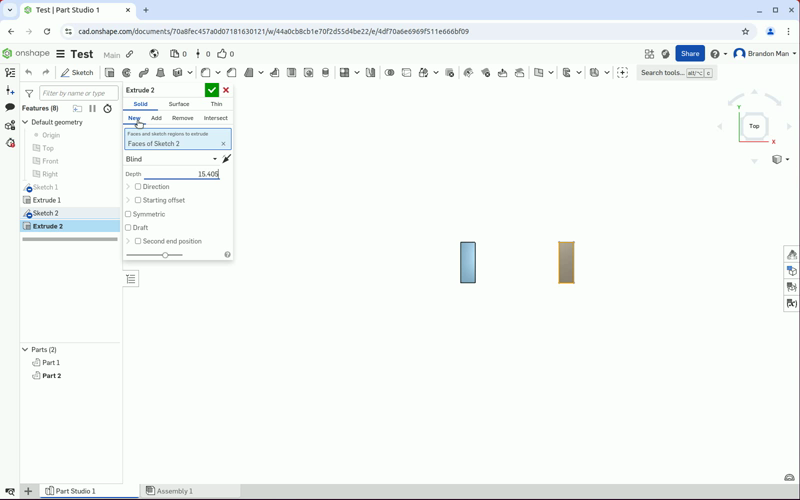
key(enter)
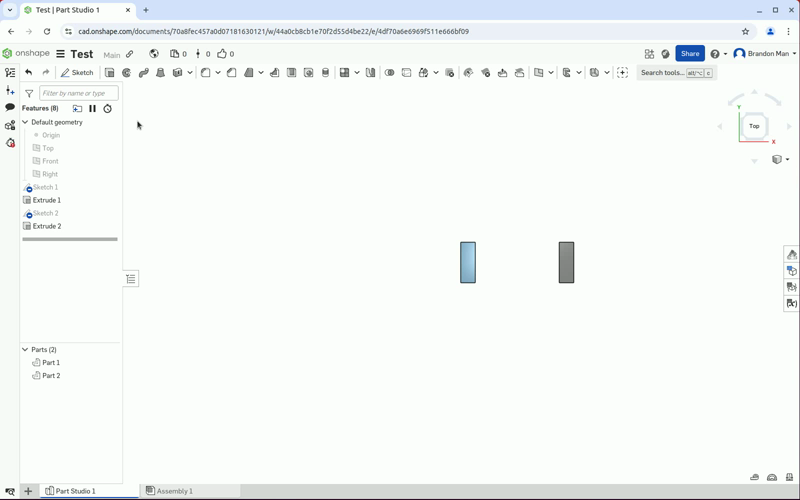
key(shift+h)
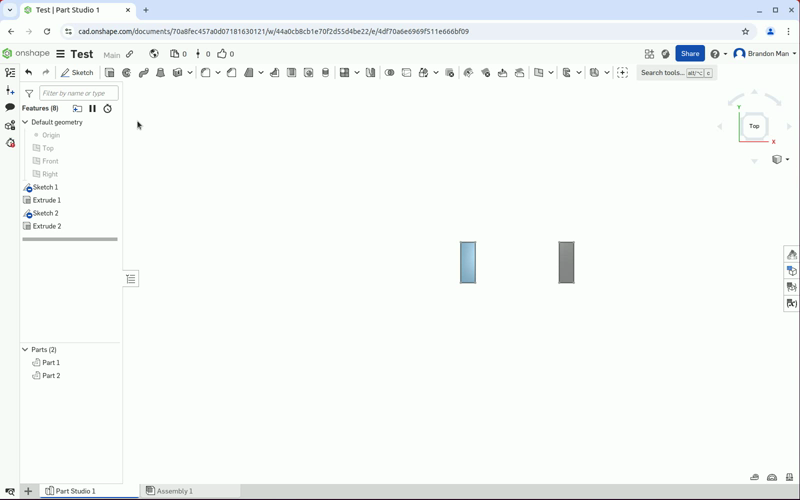
key(shift+h)
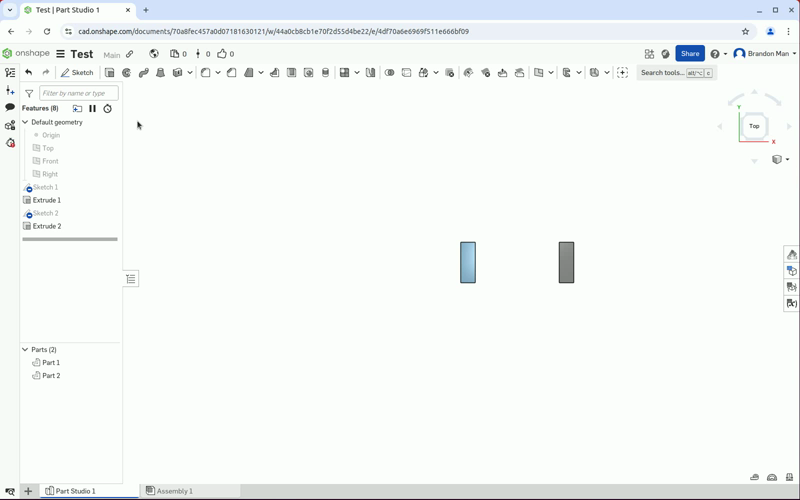
mouse_move(73, 189)
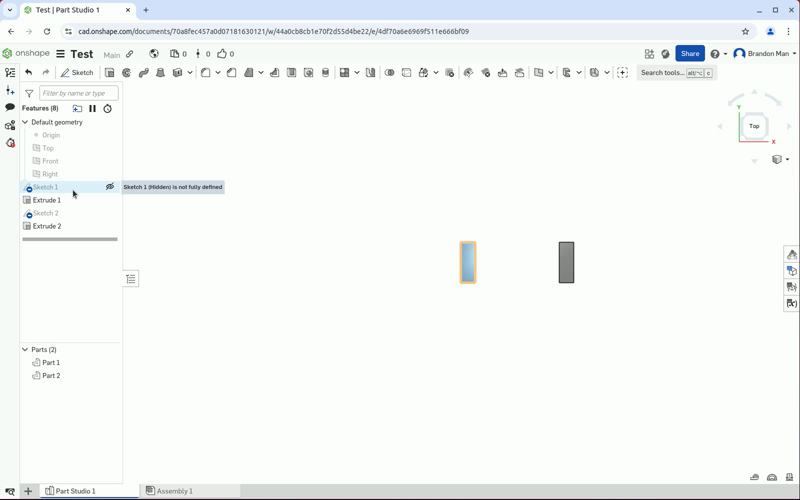
click(73, 189)
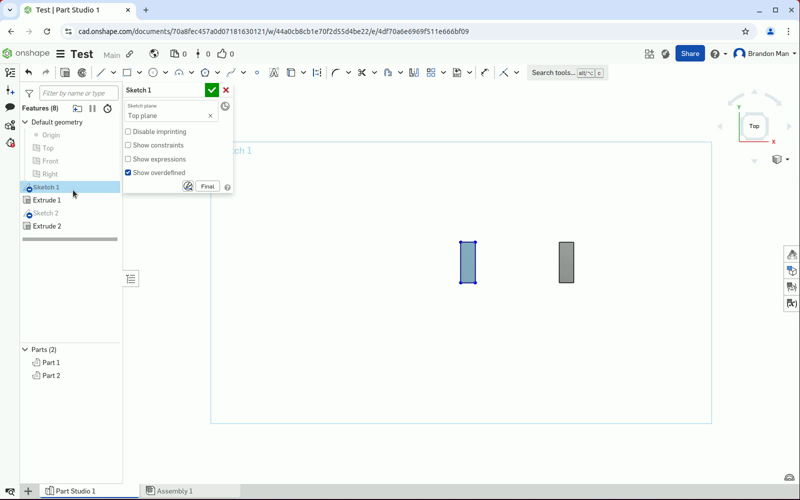
mouse_move(229, 92)
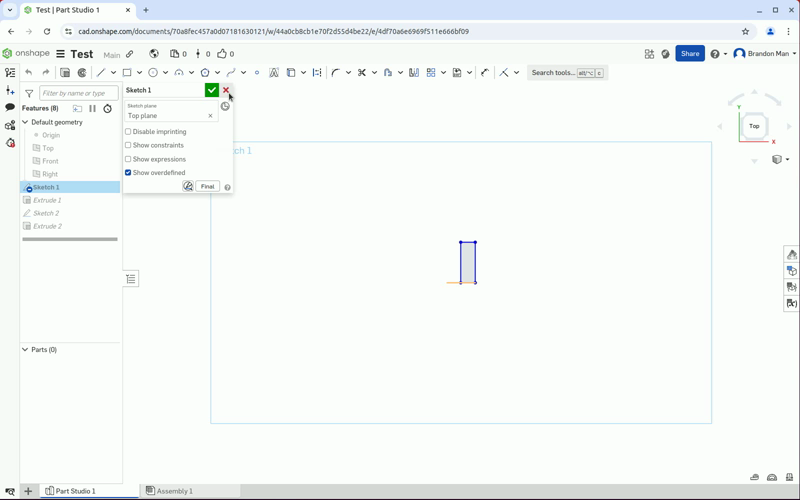
click(229, 92)
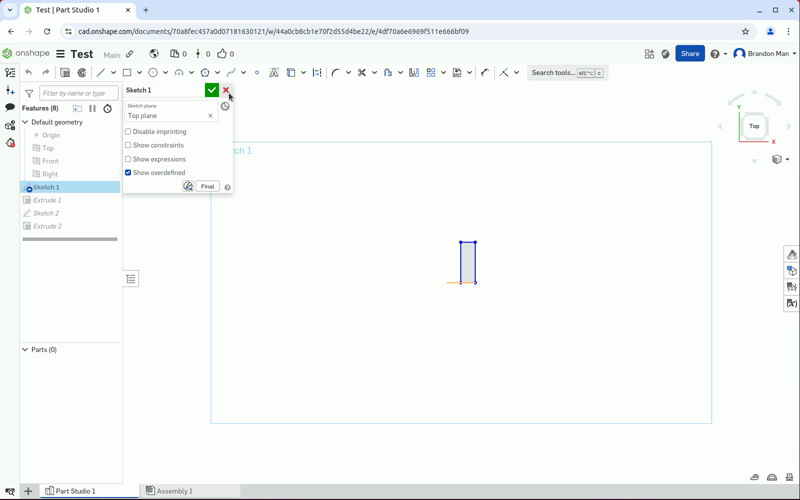
key(shift+s)
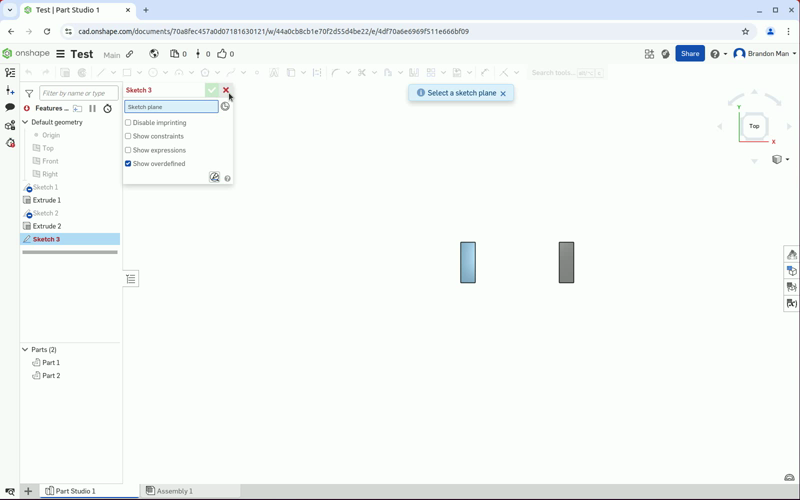
mouse_move(73, 150)
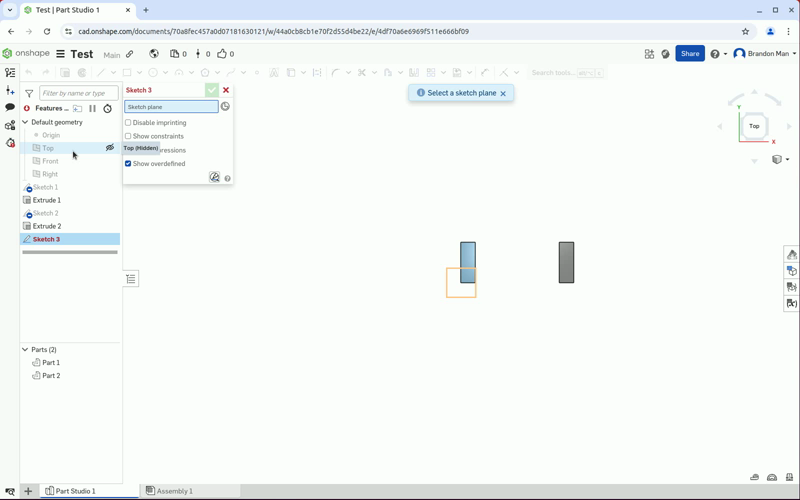
click(73, 150)
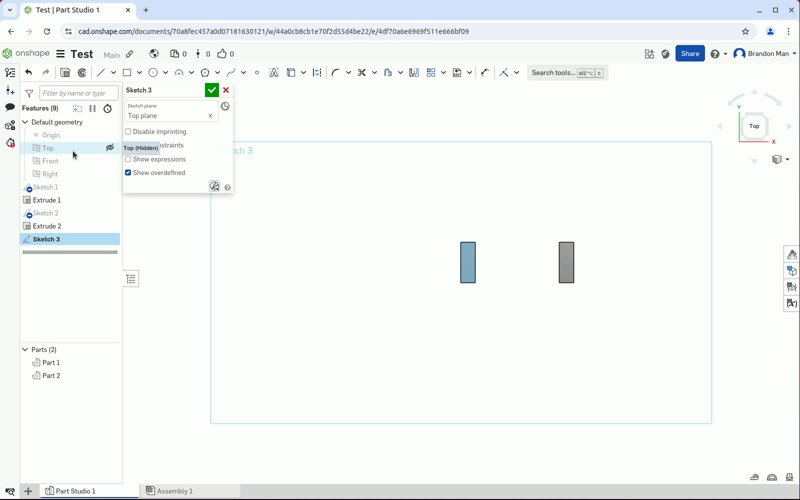
mouse_move(73, 352)
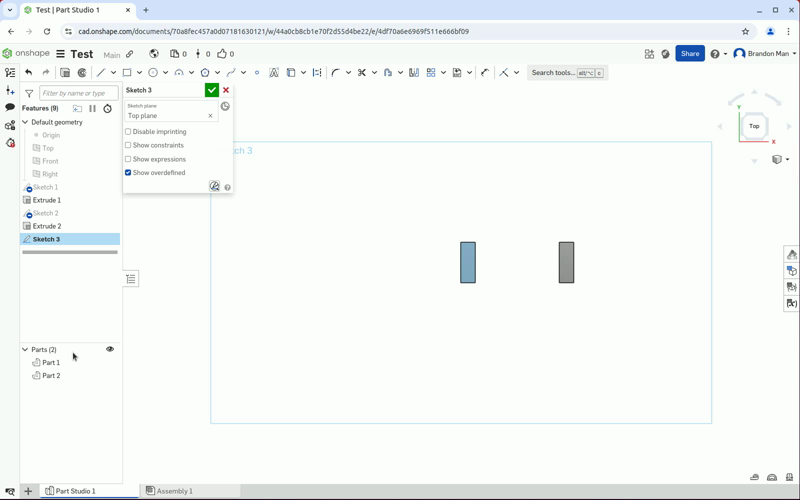
key(y)
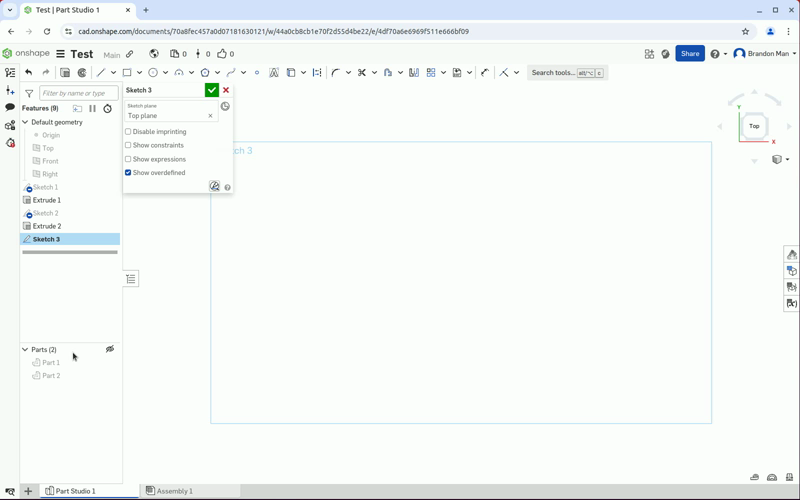
key(l)
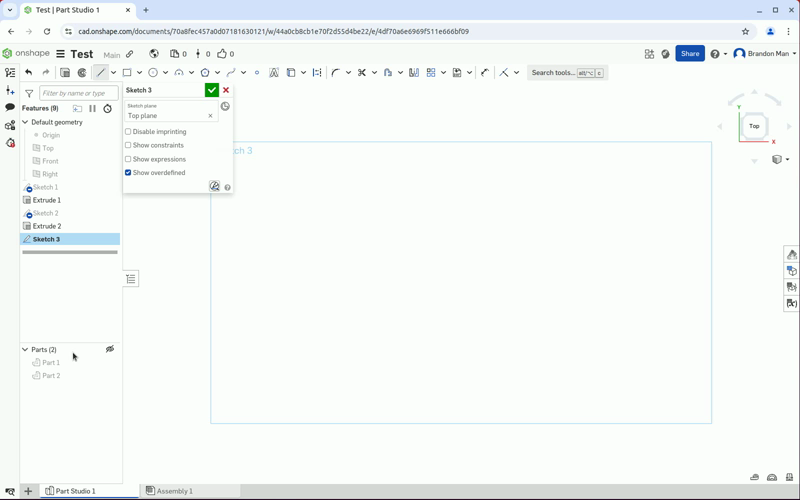
key_down(shift)
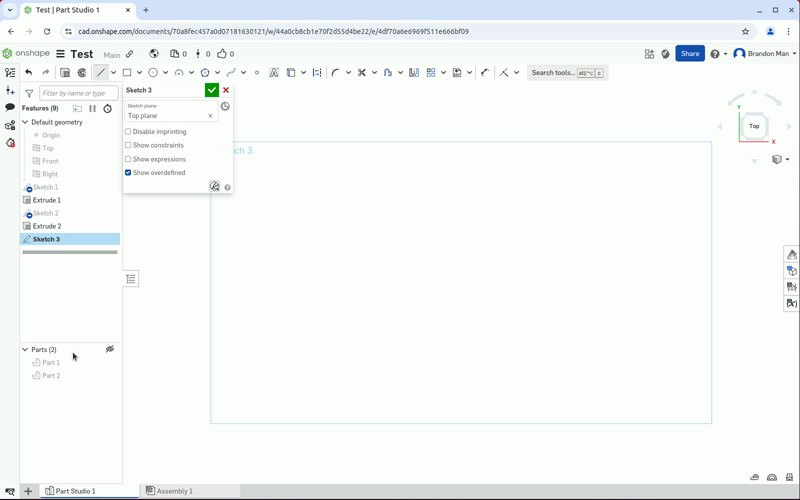
mouse_move(474, 282)
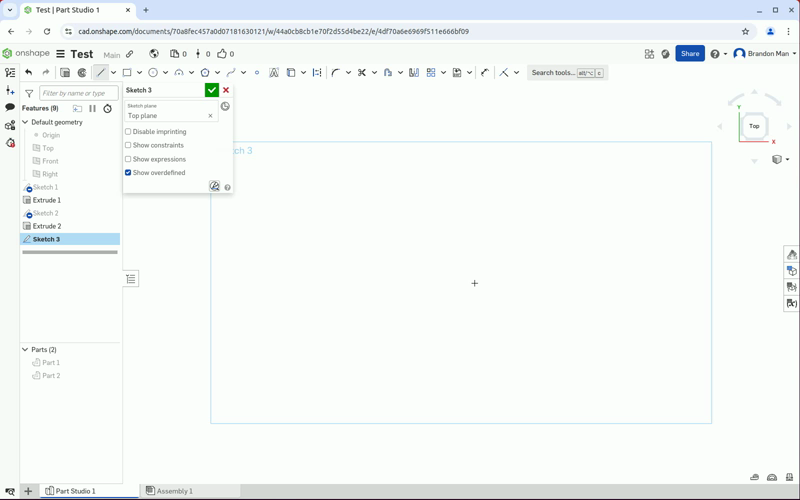
click(474, 282)
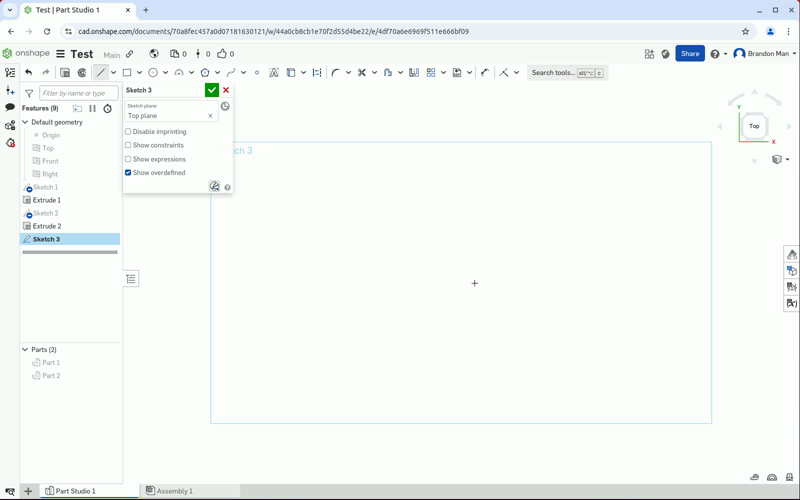
key_up(shift)
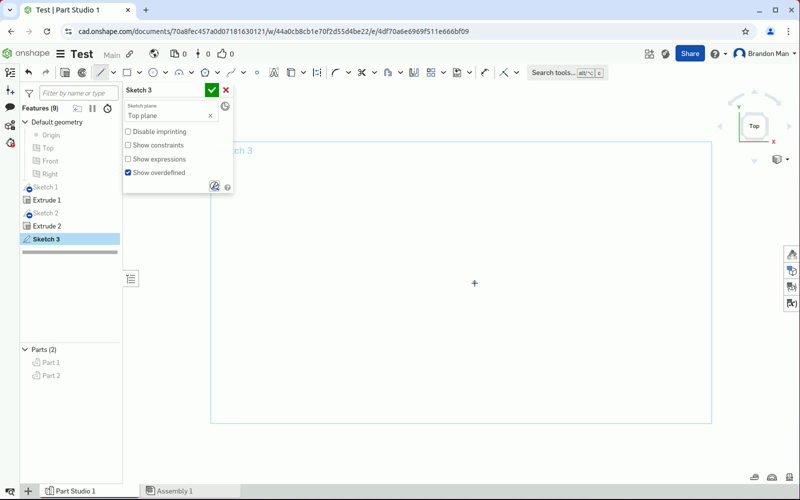
key_down(shift)
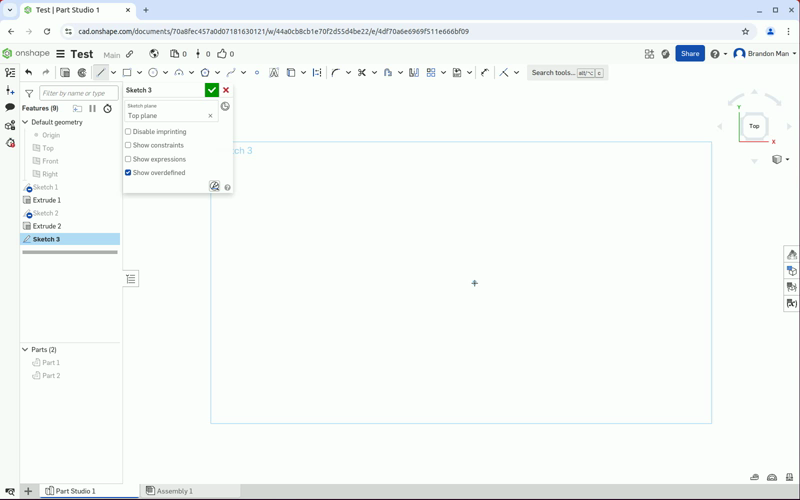
mouse_move(559, 282)
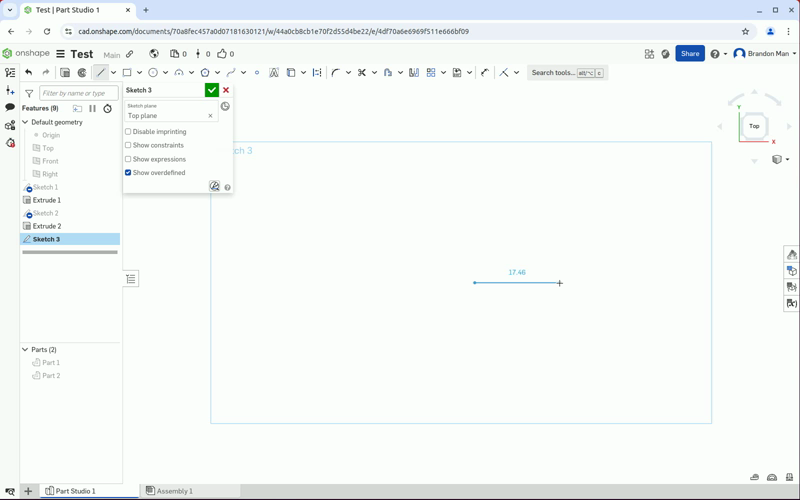
click(559, 282)
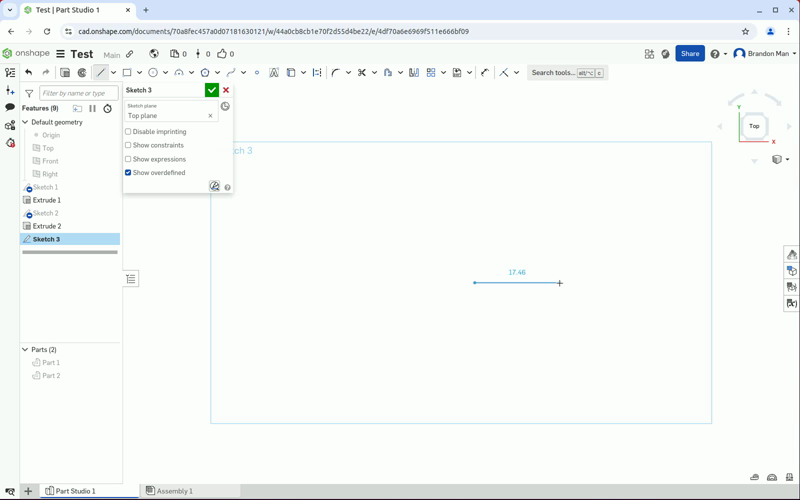
key_up(shift)
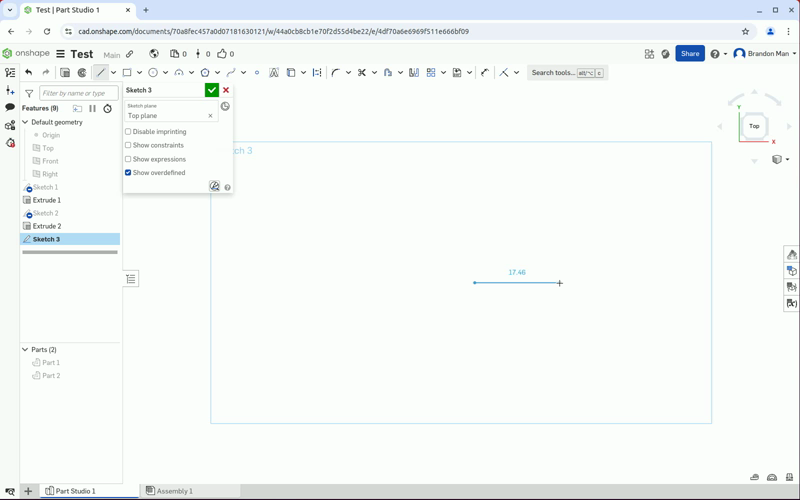
key_down(shift)
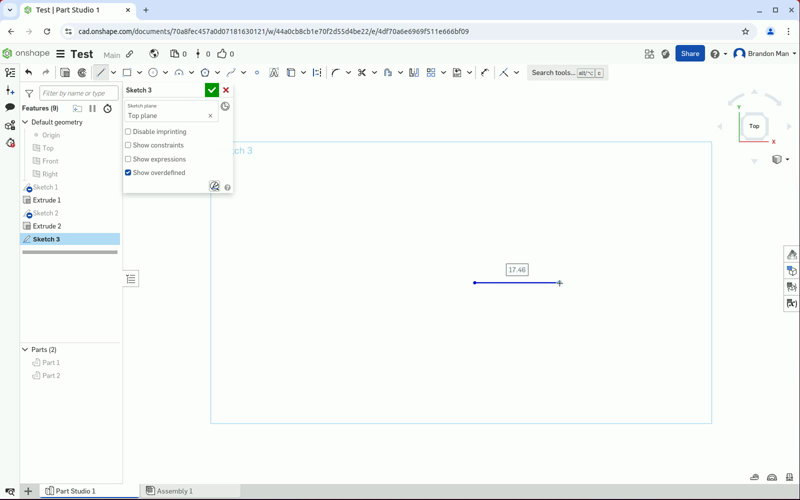
mouse_move(589, 282)
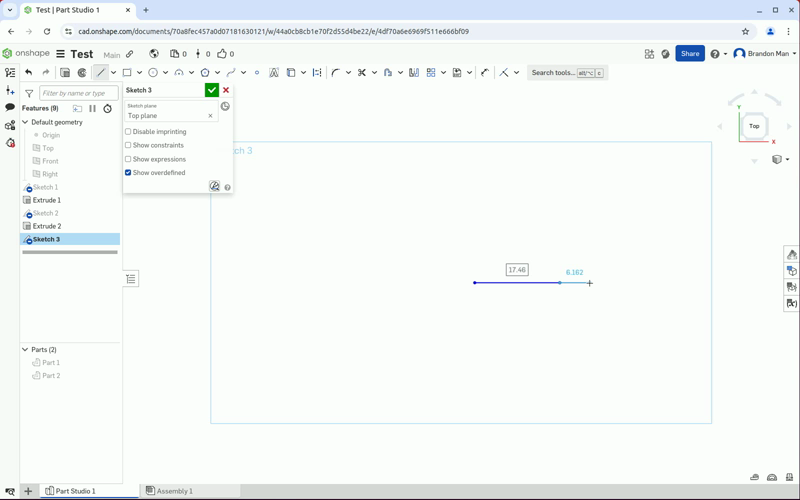
mouse_move(559, 243)
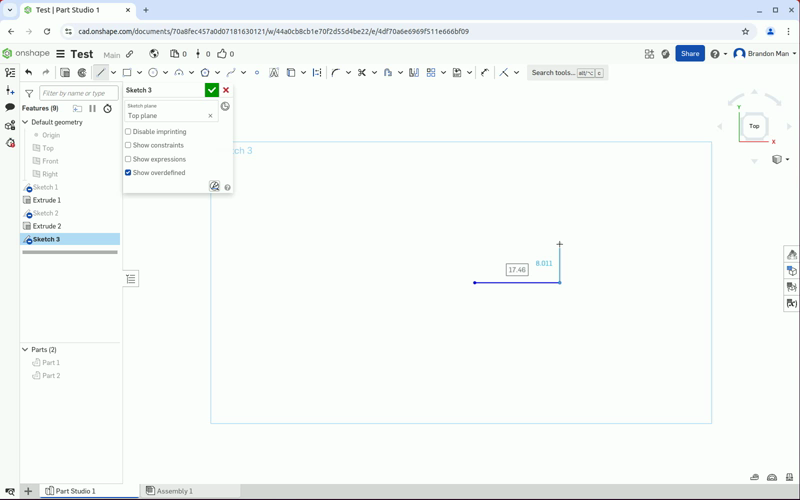
click(559, 243)
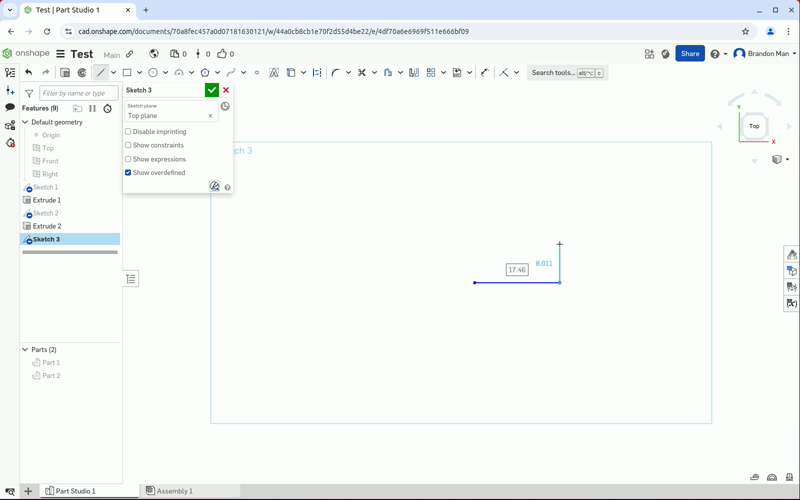
key_up(shift)
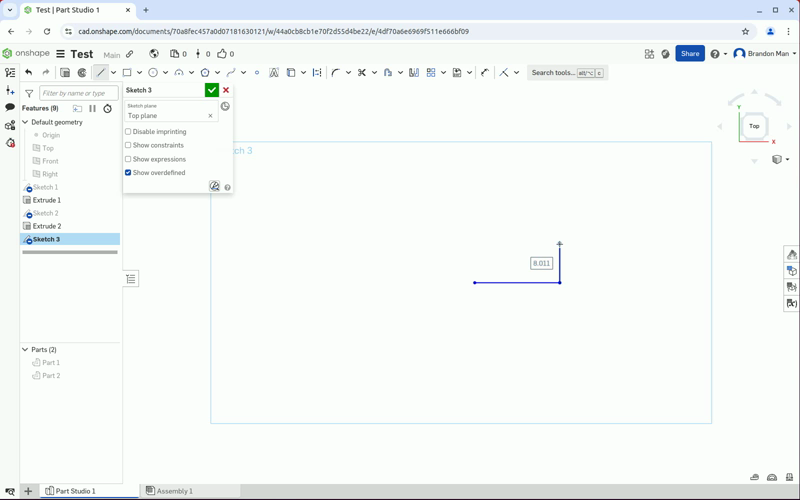
key_down(shift)
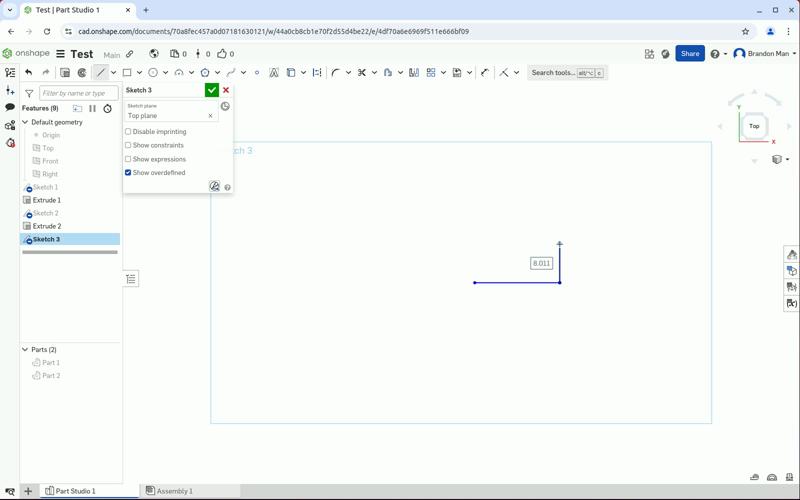
mouse_move(474, 243)
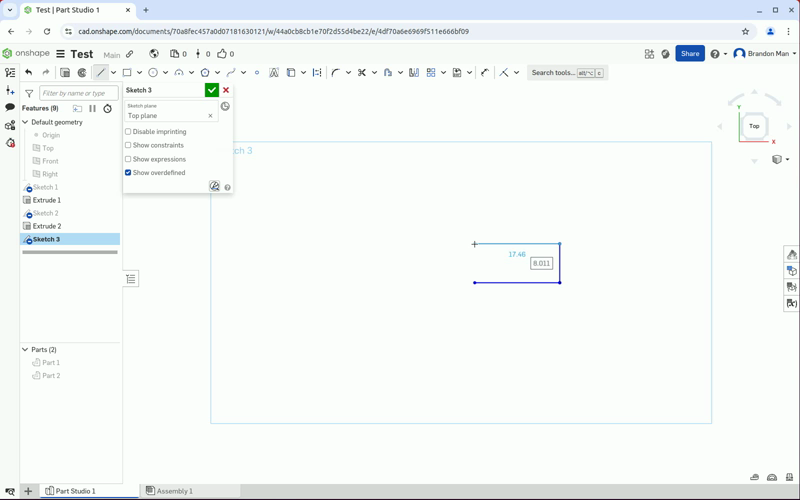
click(474, 243)
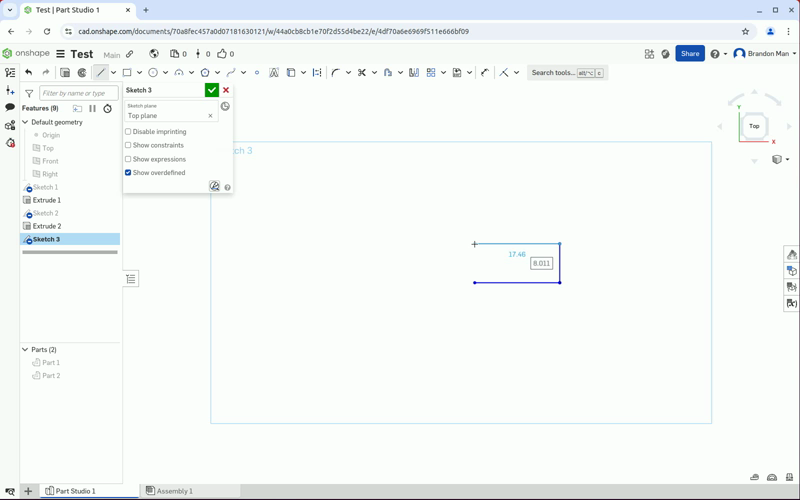
key_up(shift)
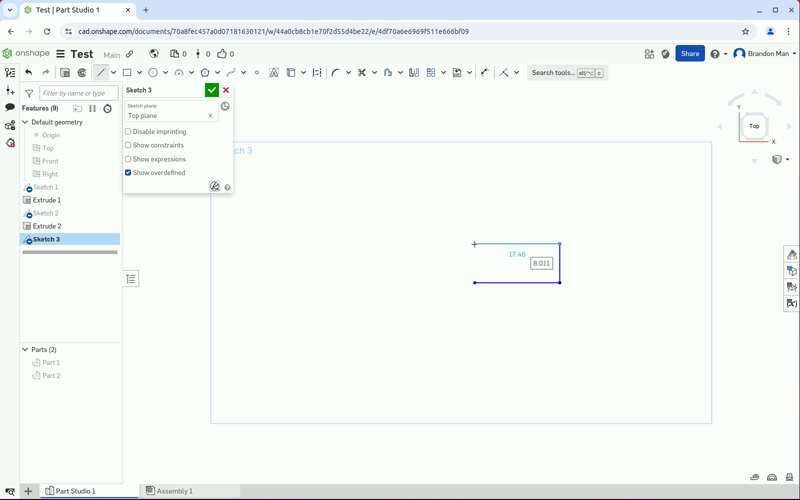
mouse_move(504, 243)
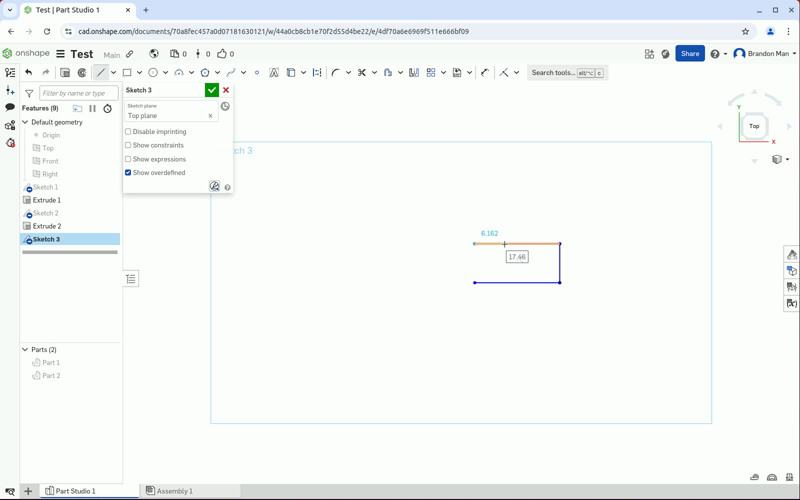
key_down(shift)
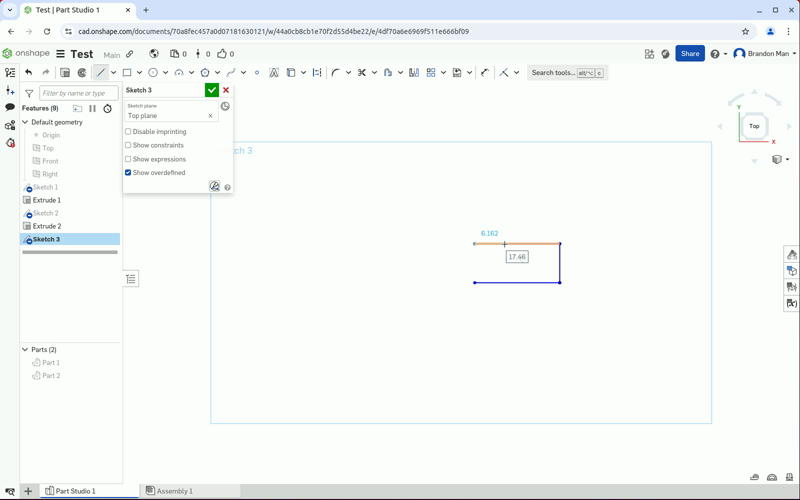
mouse_move(474, 282)
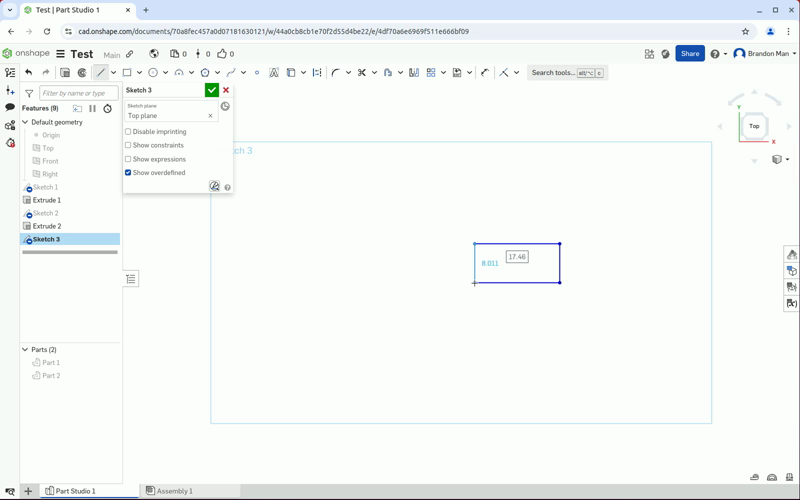
key_up(shift)
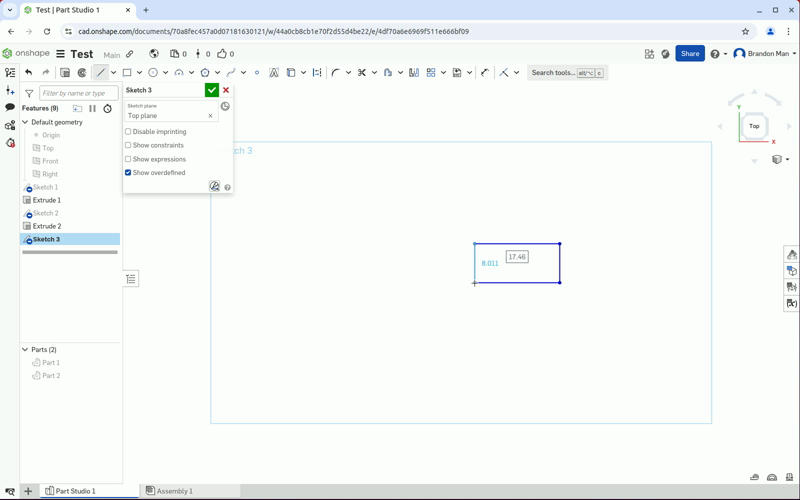
click(474, 282)
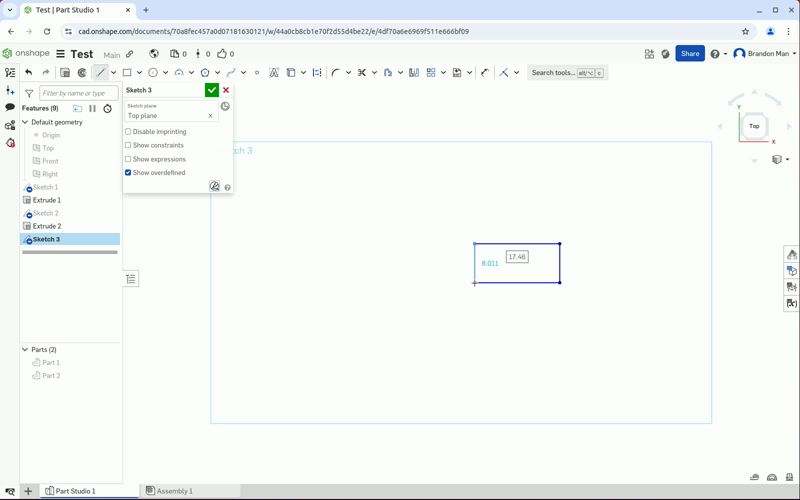
key(esc)
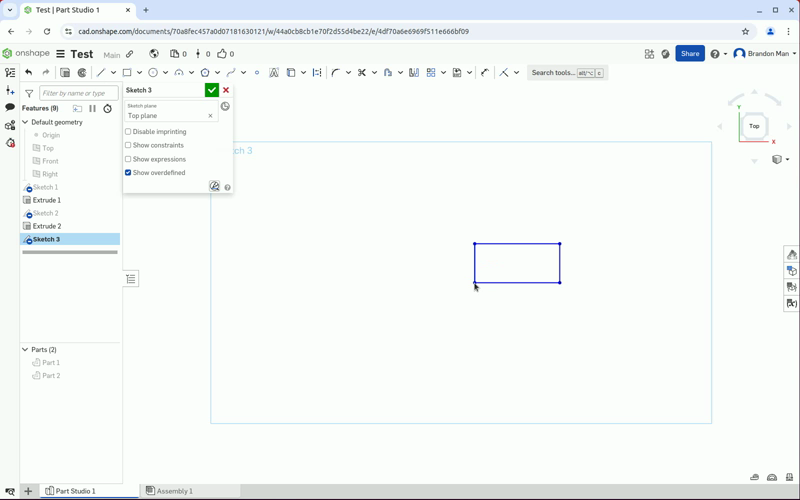
mouse_move(492, 247)
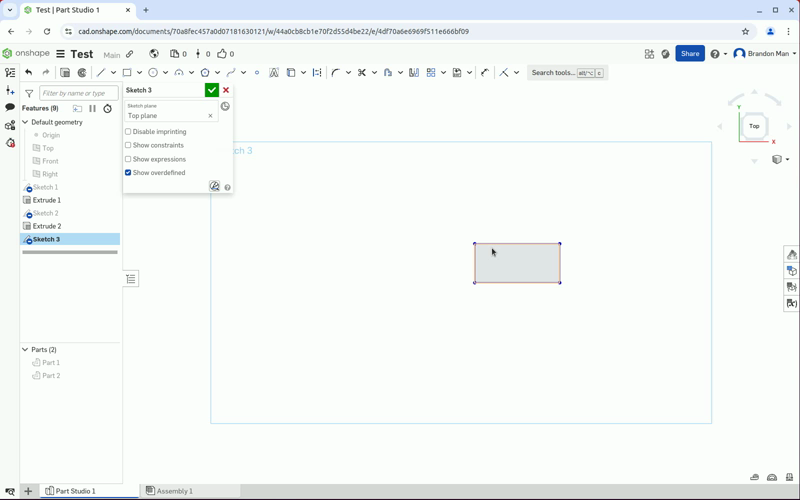
click(492, 247)
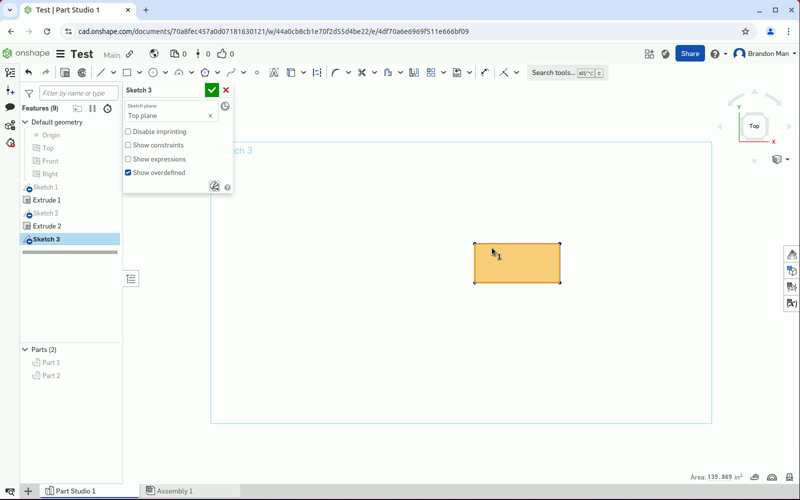
mouse_move(73, 352)
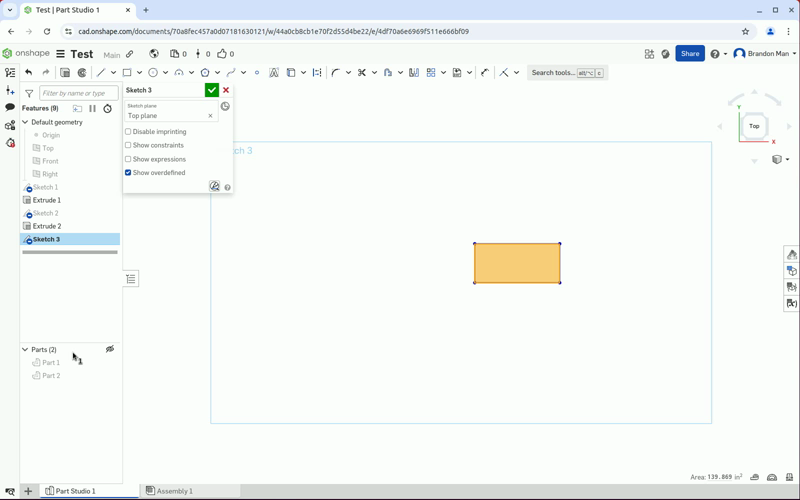
key(shift+y)
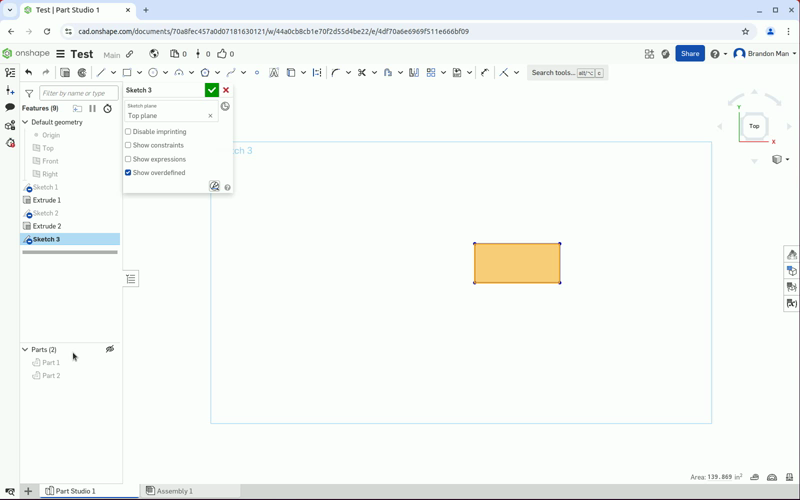
key(shift+e)
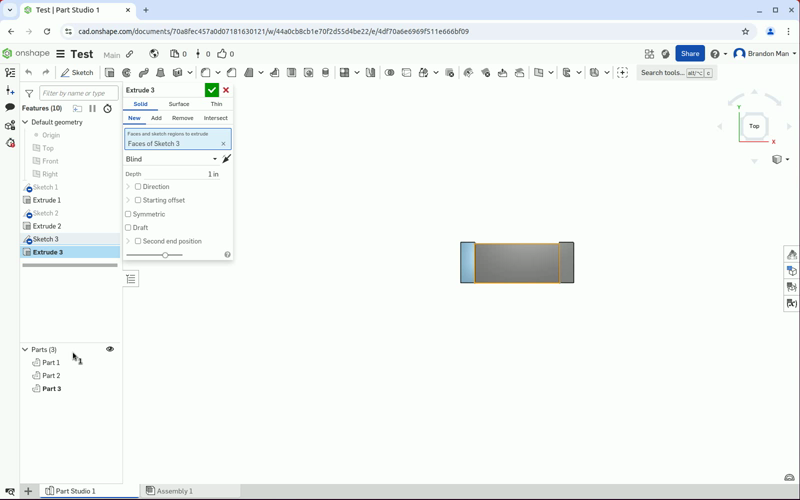
mouse_move(143, 106)
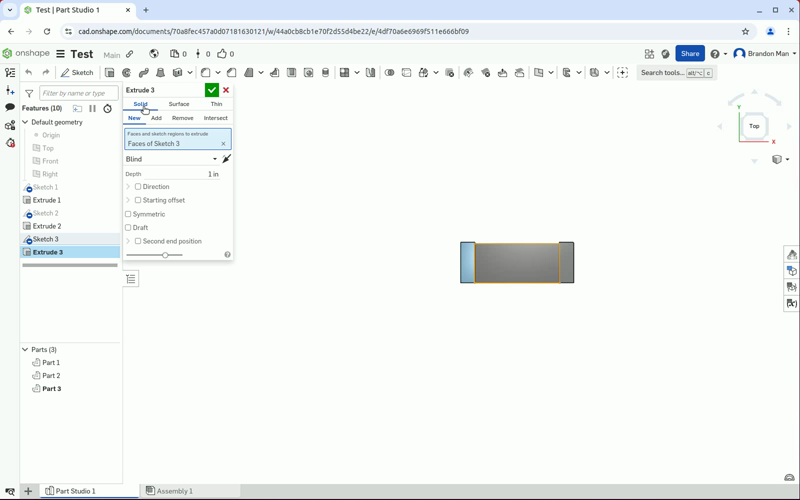
click(143, 106)
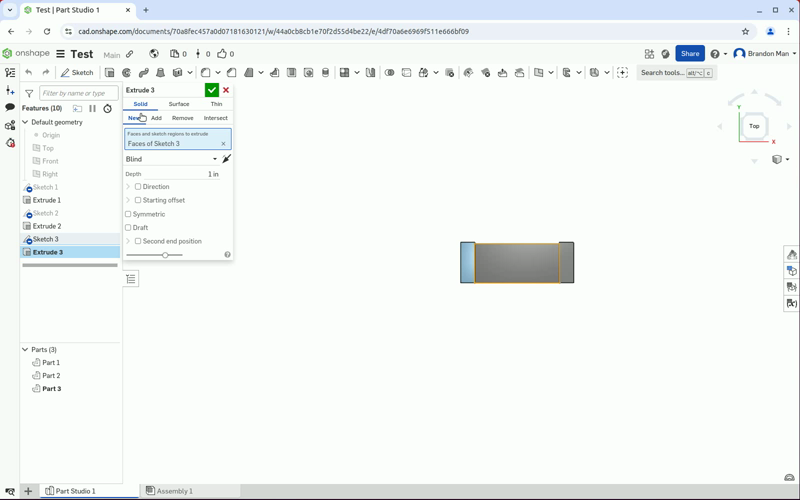
mouse_move(137, 120)
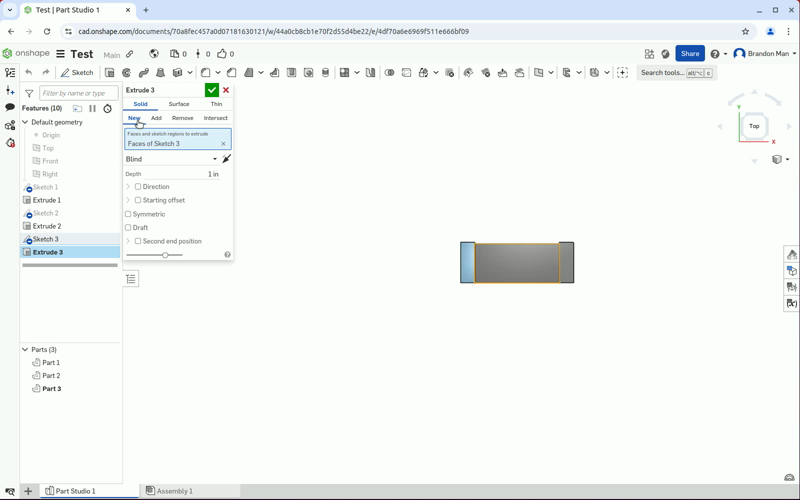
click(137, 120)
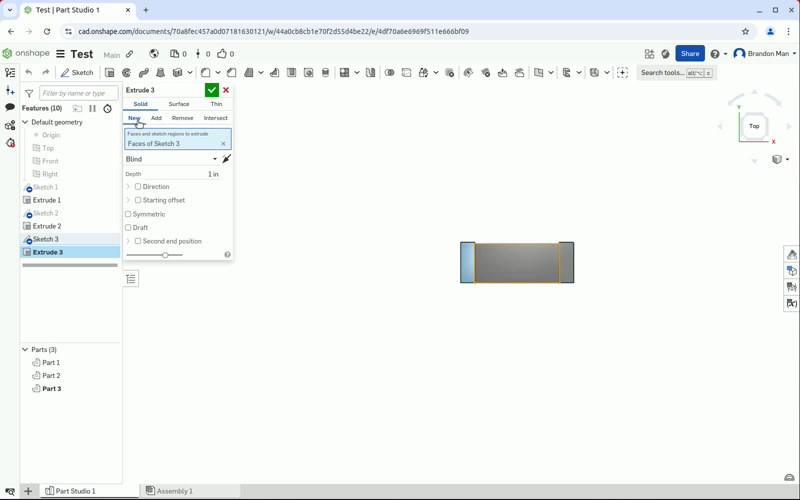
key(tab, 4)
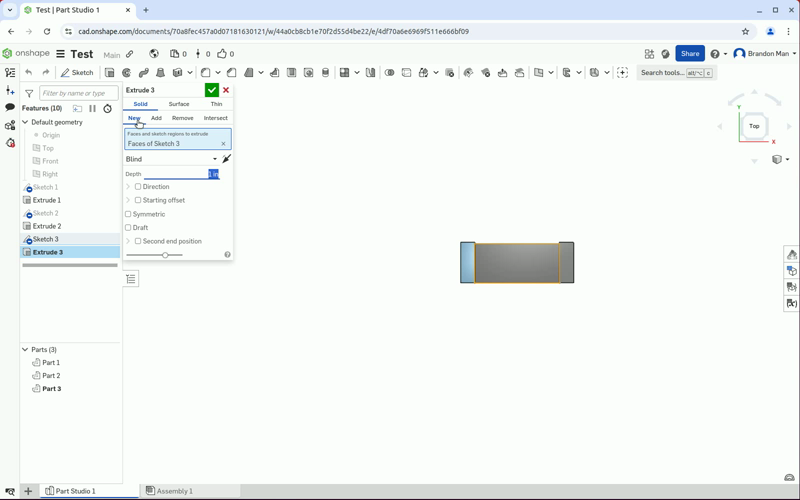
text(15.405)
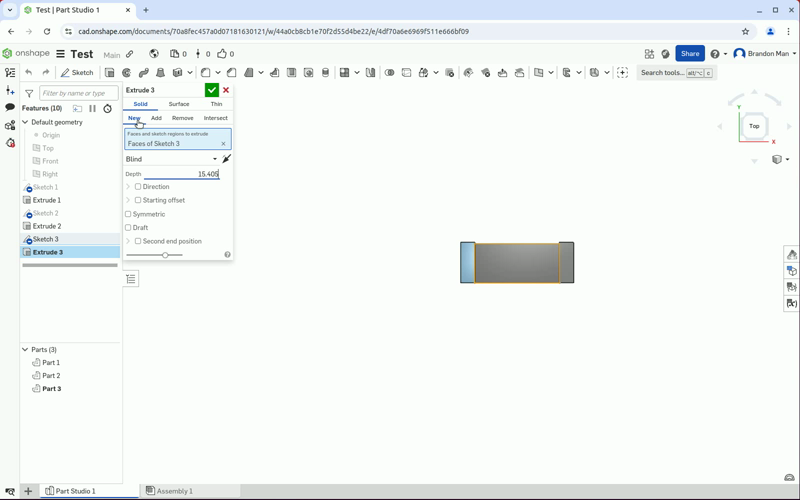
key(enter)
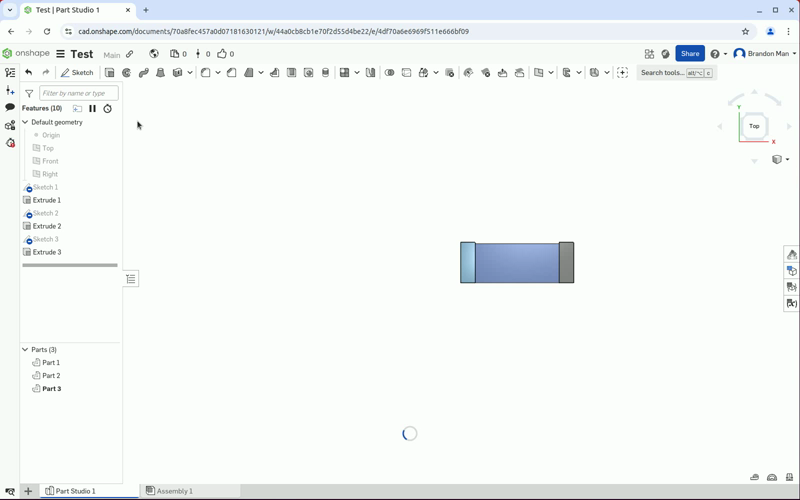
key(shift+h)
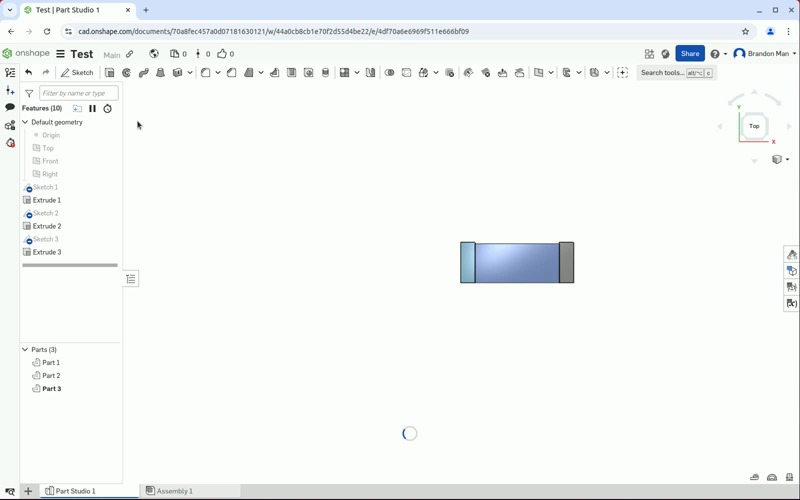
key(shift+h)
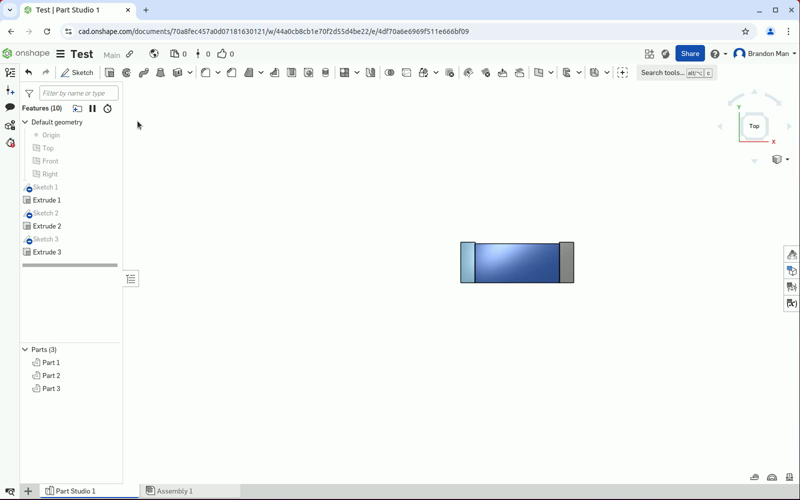
mouse_move(73, 189)
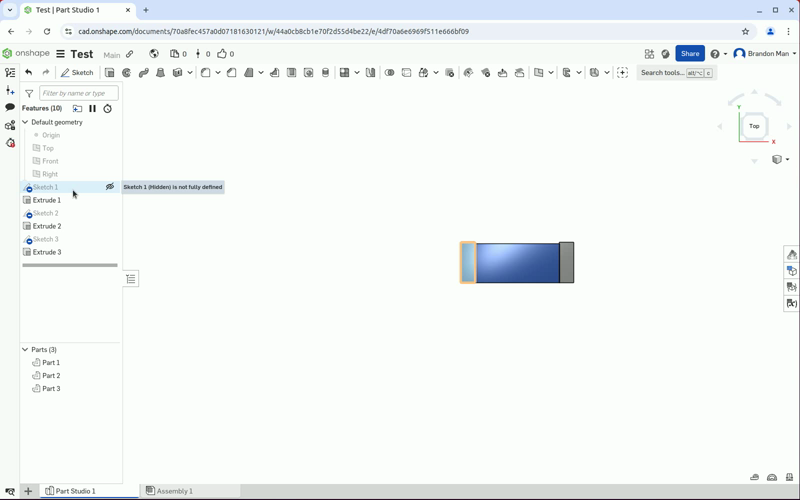
click(73, 189)
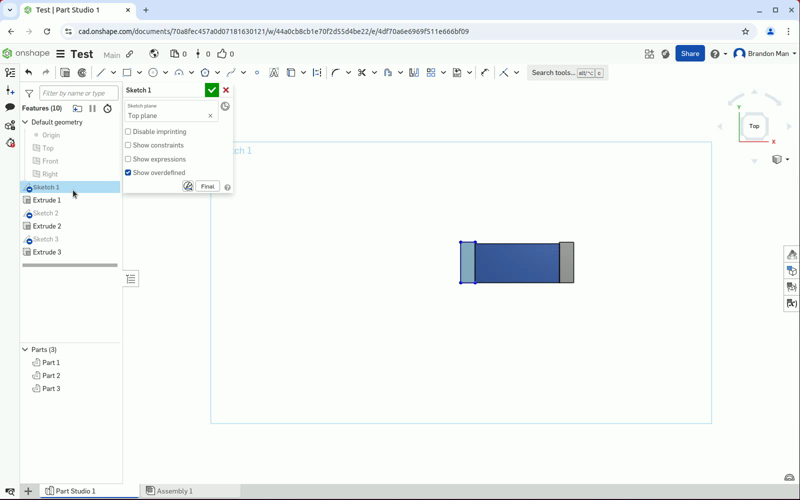
mouse_move(229, 92)
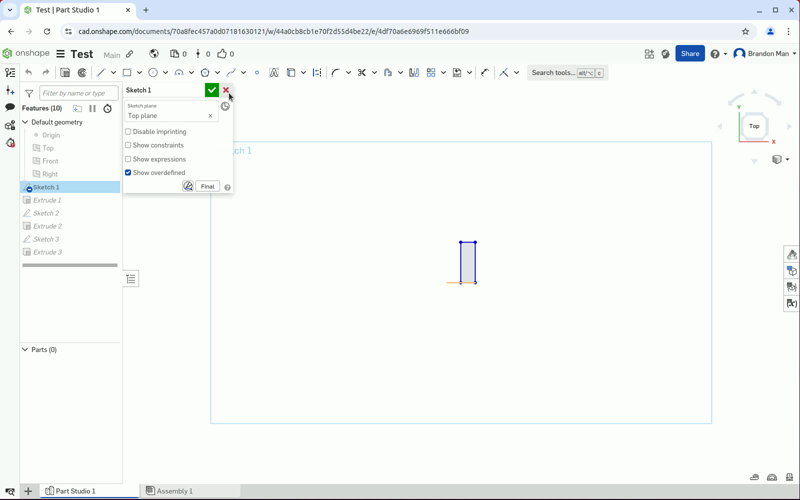
click(229, 92)
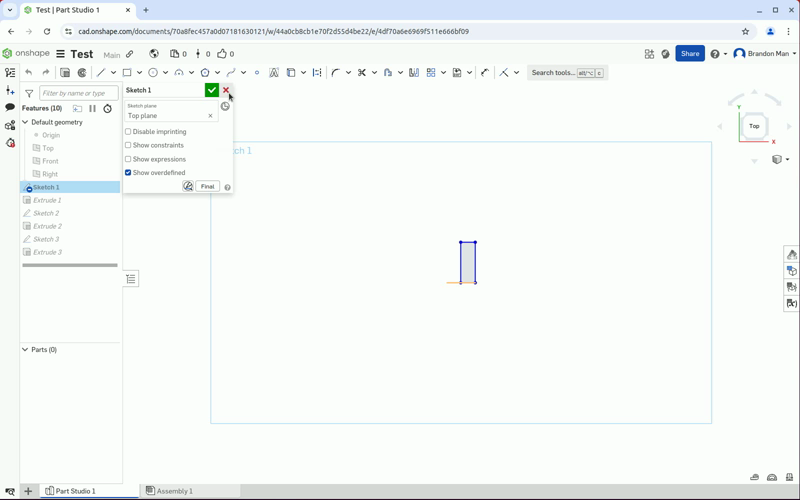
key(shift+s)
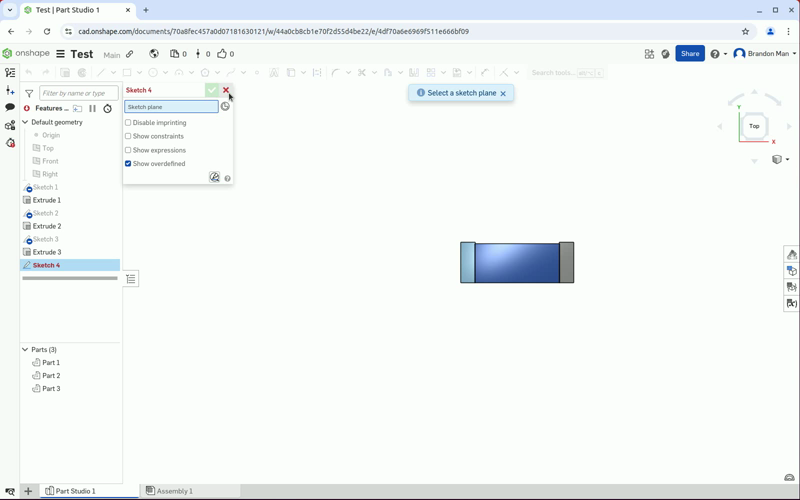
mouse_move(73, 150)
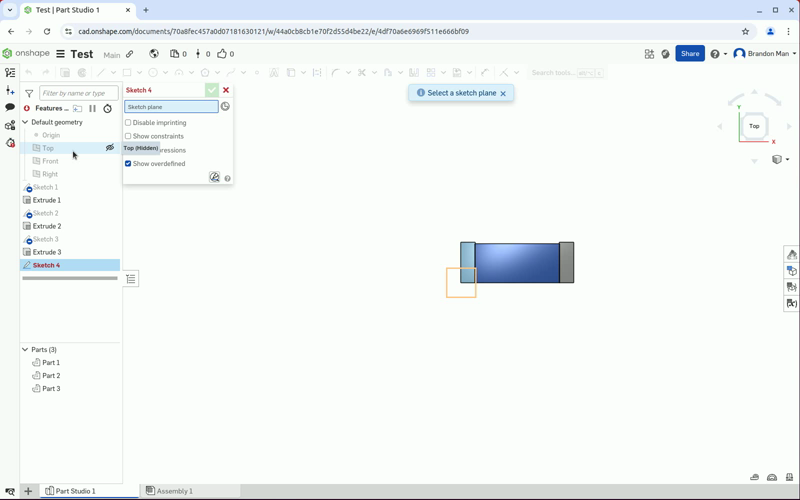
click(73, 150)
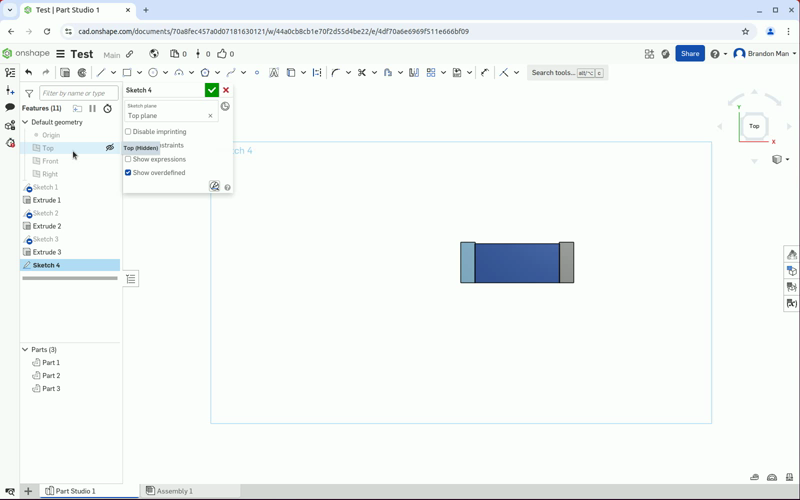
mouse_move(73, 352)
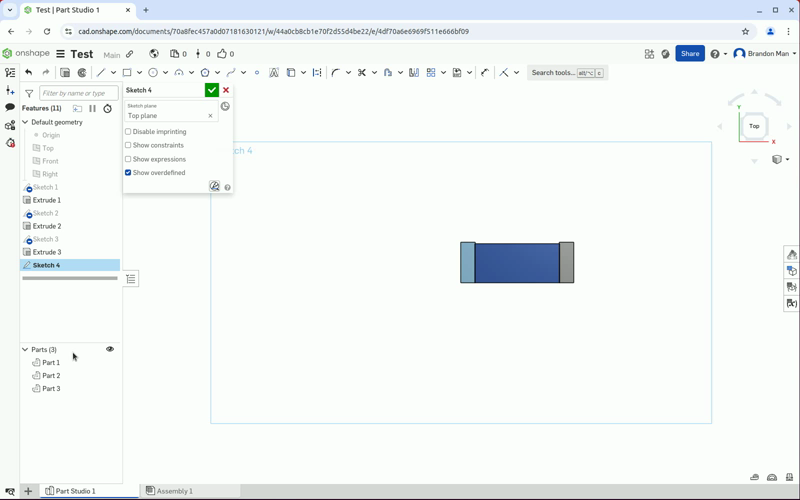
key(y)
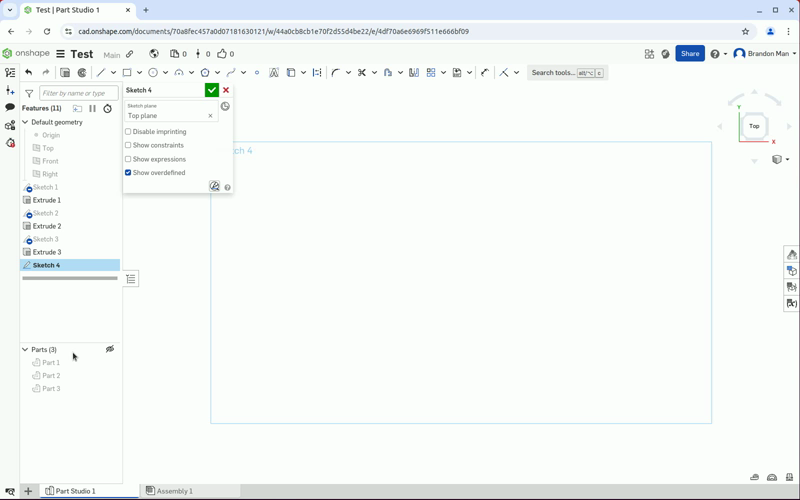
key(l)
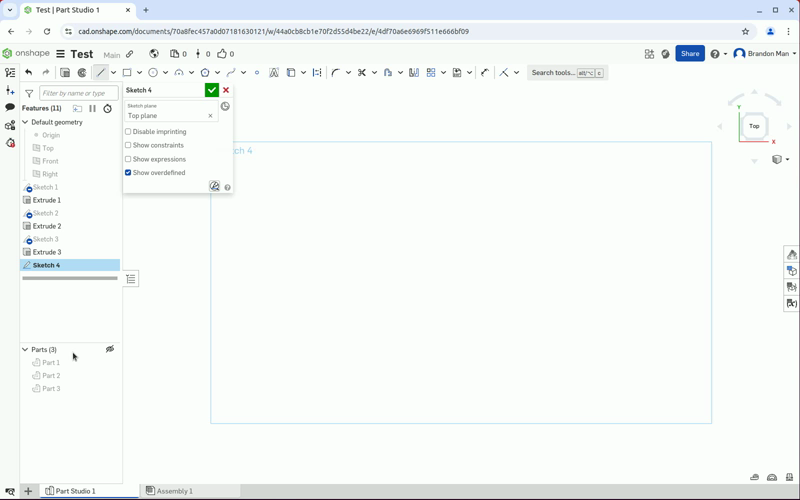
key_down(shift)
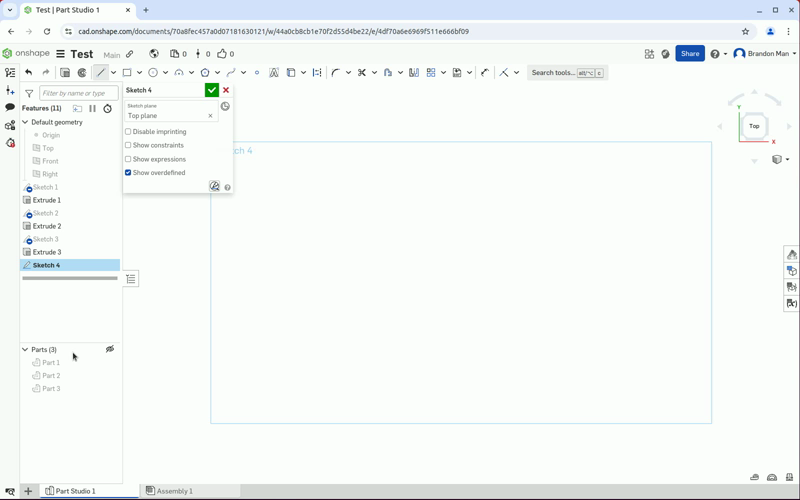
mouse_move(460, 243)
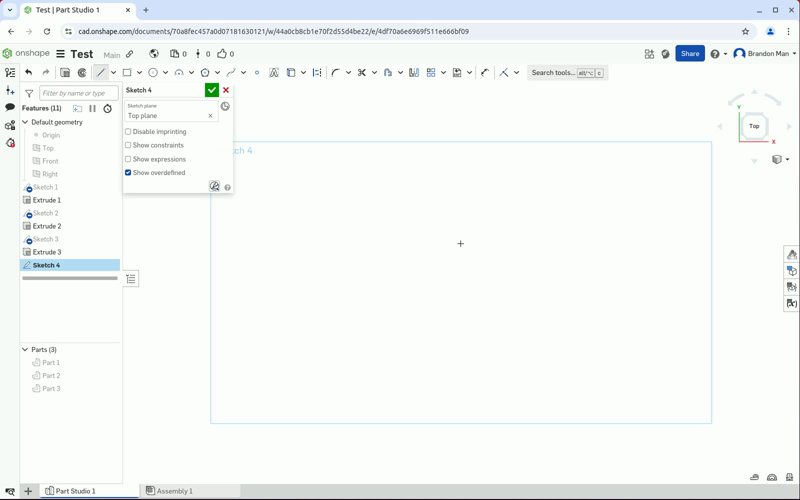
click(460, 243)
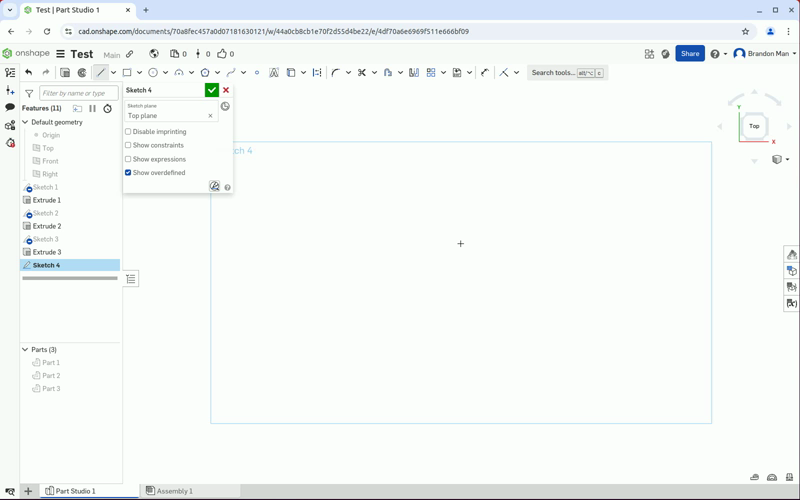
key_up(shift)
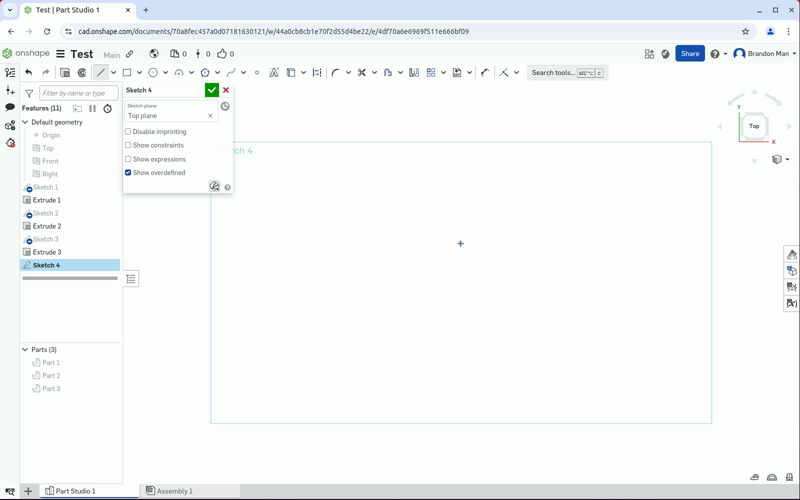
key_down(shift)
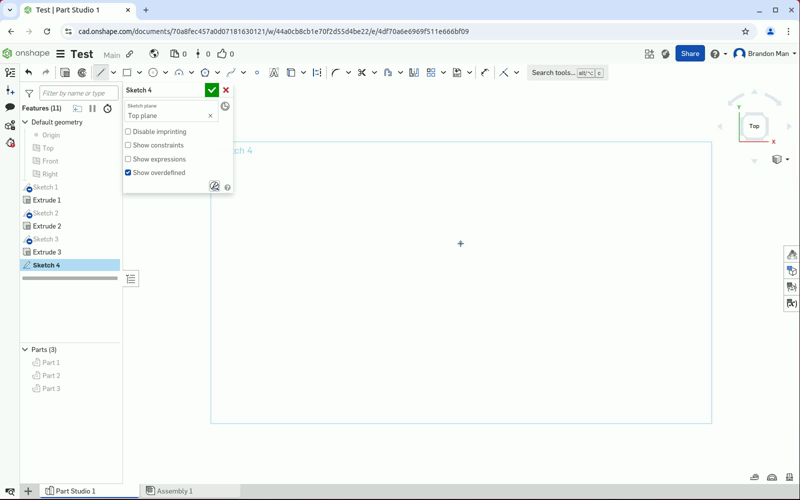
mouse_move(490, 243)
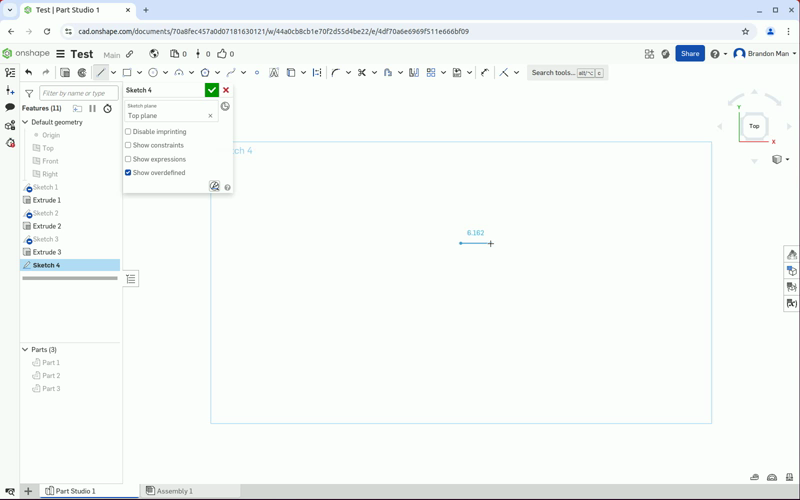
mouse_move(474, 243)
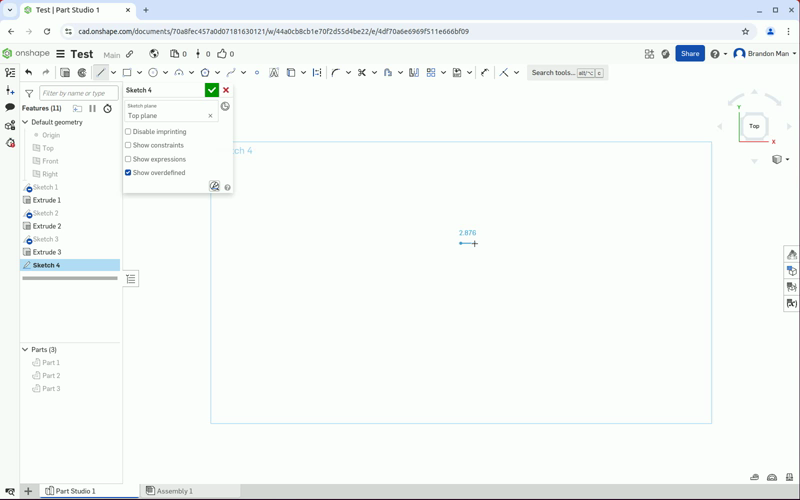
click(474, 243)
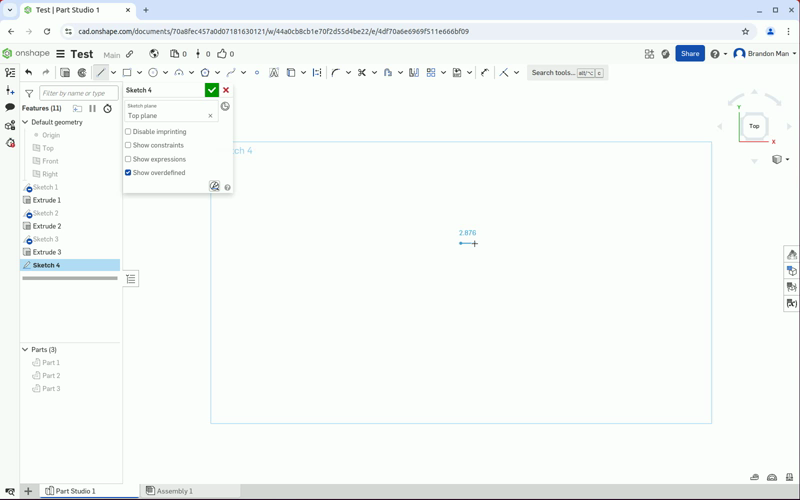
key_up(shift)
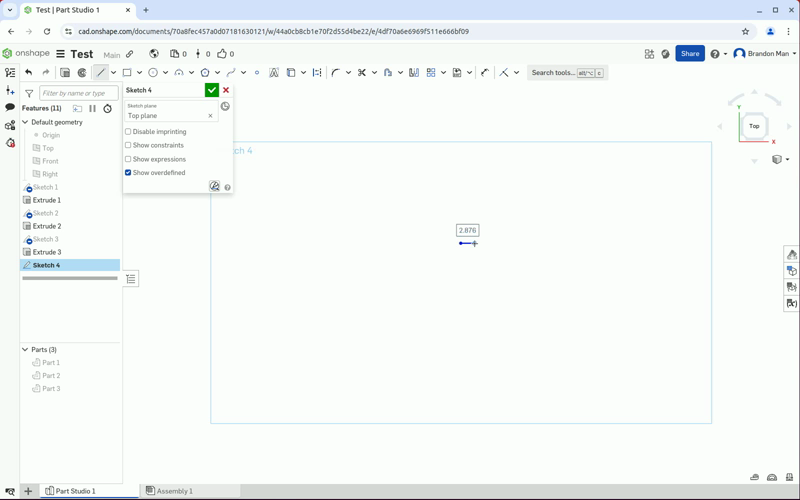
key_down(shift)
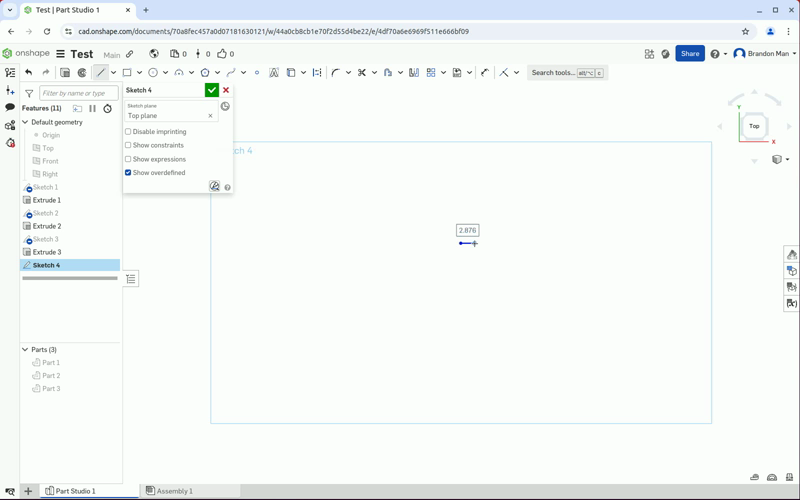
mouse_move(559, 243)
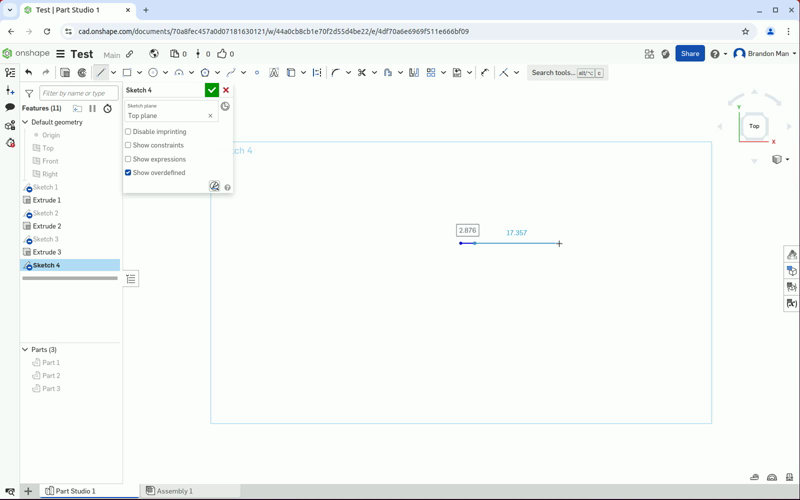
click(559, 243)
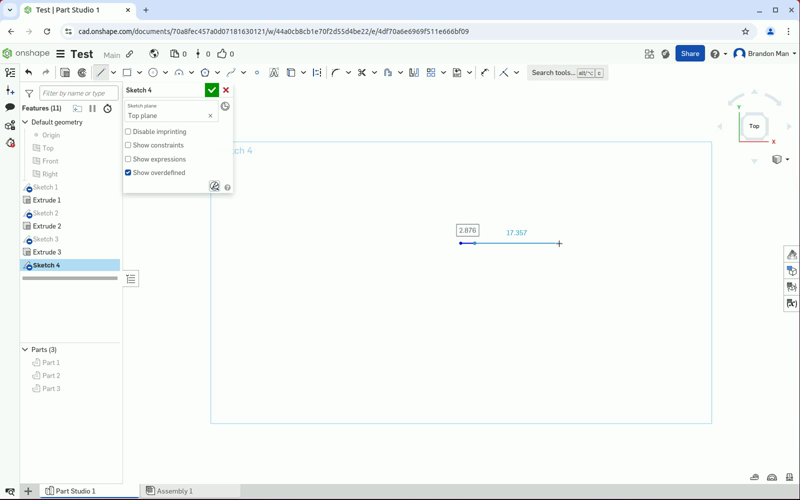
key_up(shift)
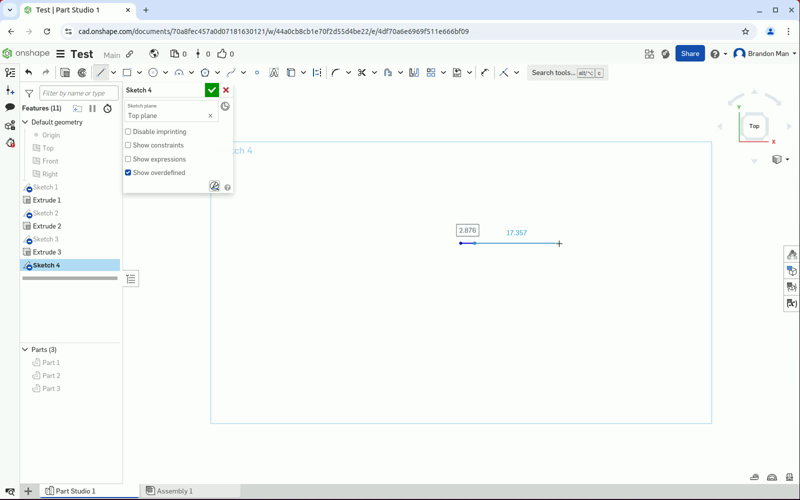
key_down(shift)
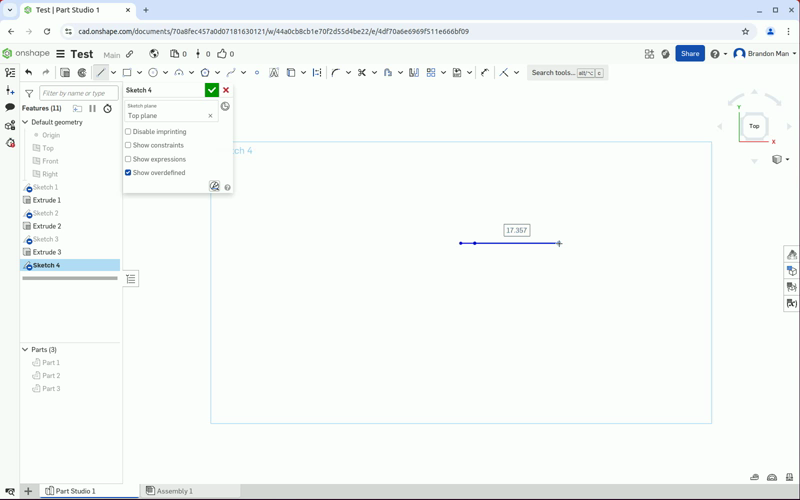
mouse_move(589, 243)
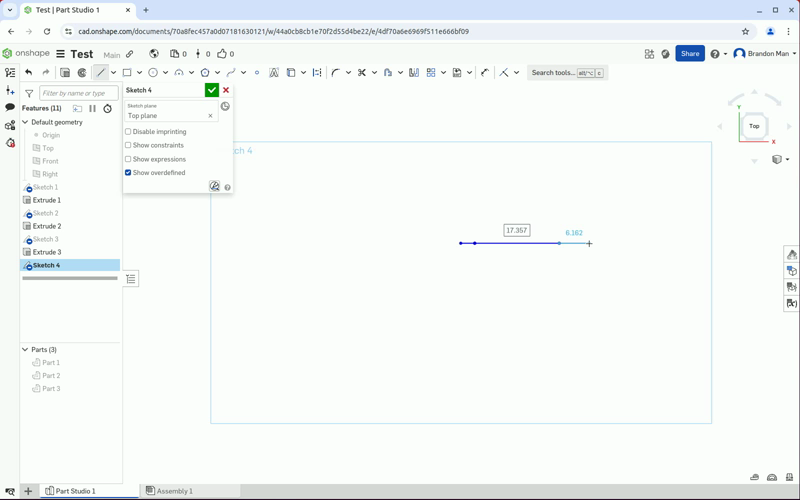
mouse_move(573, 243)
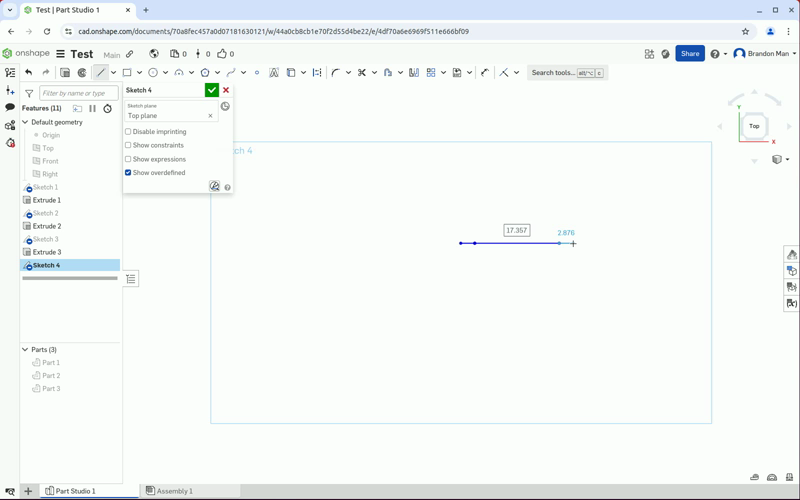
click(573, 243)
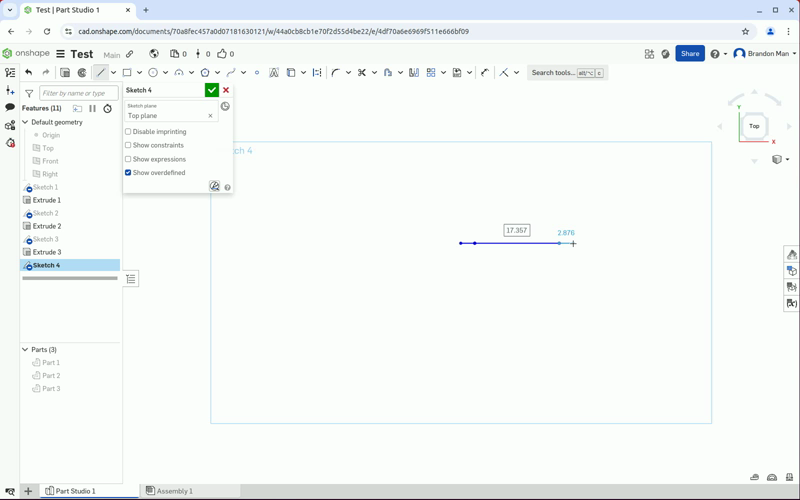
key_up(shift)
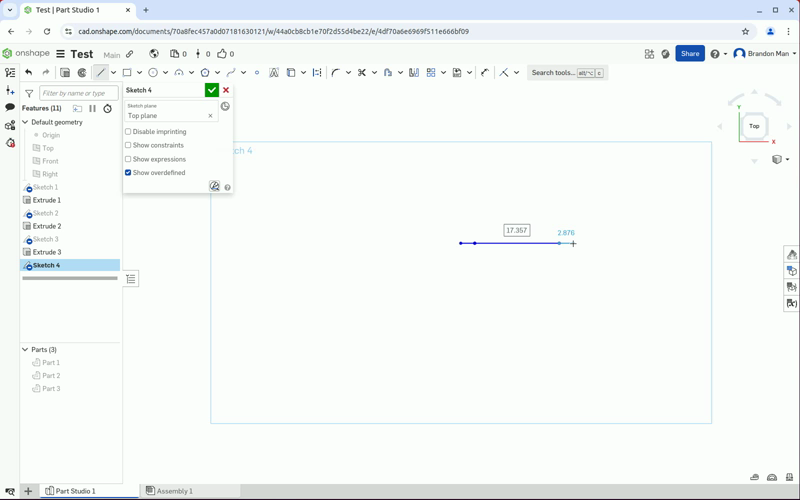
key_down(shift)
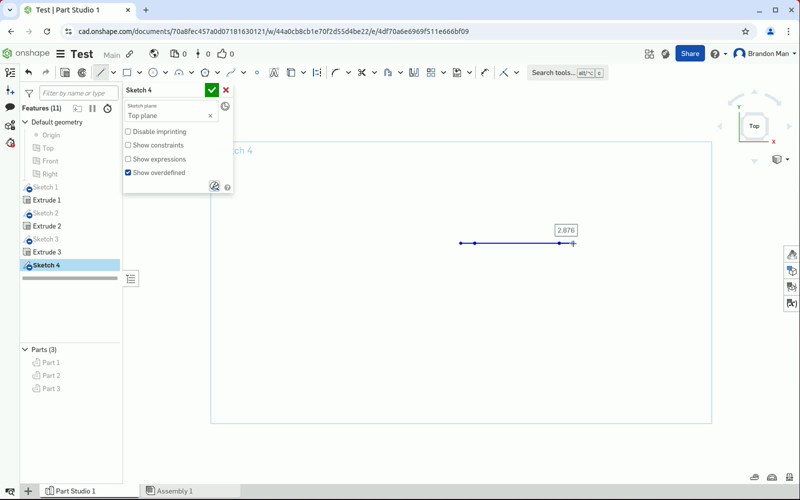
mouse_move(589, 243)
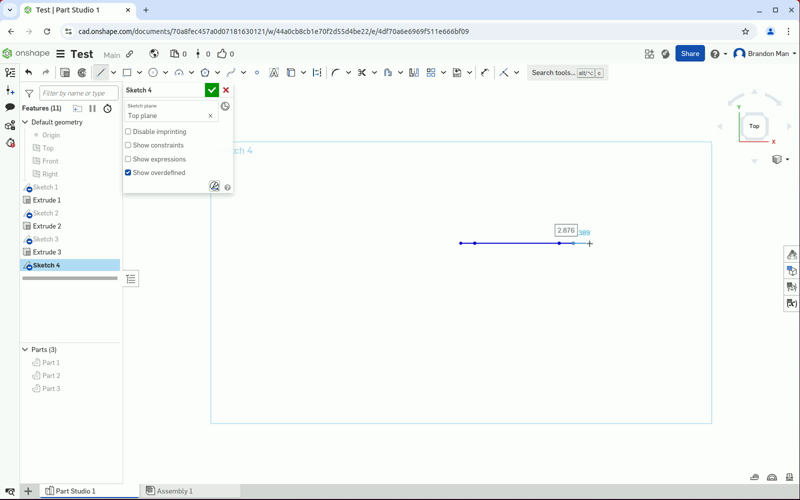
mouse_move(573, 231)
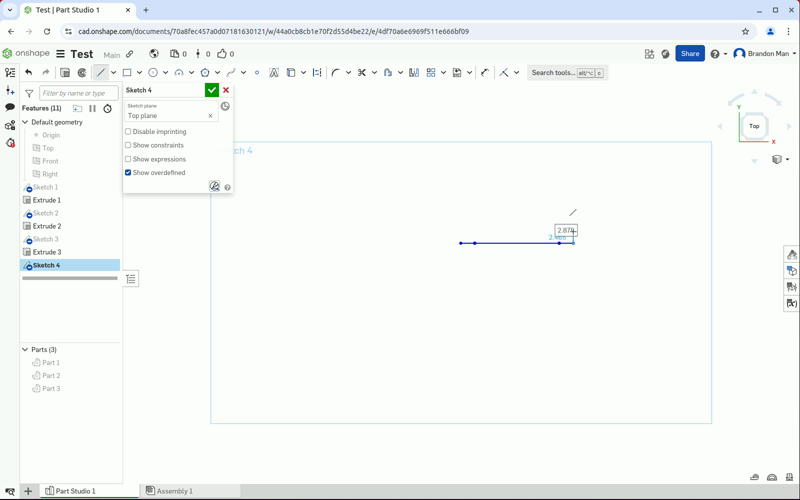
click(573, 231)
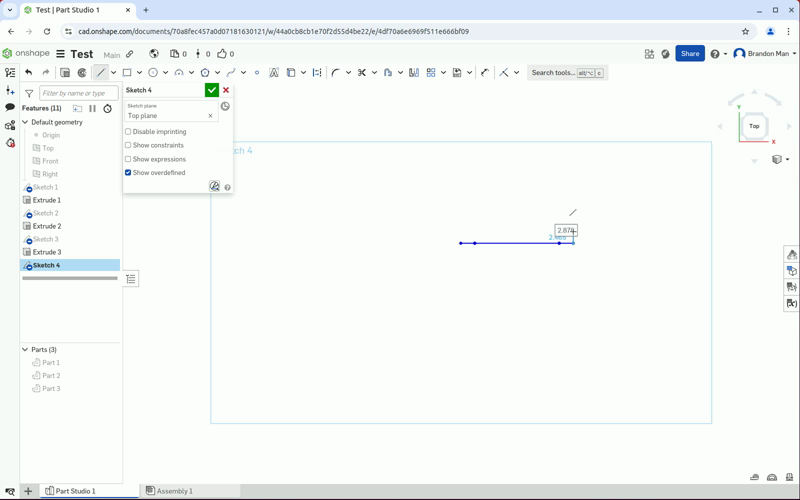
key_up(shift)
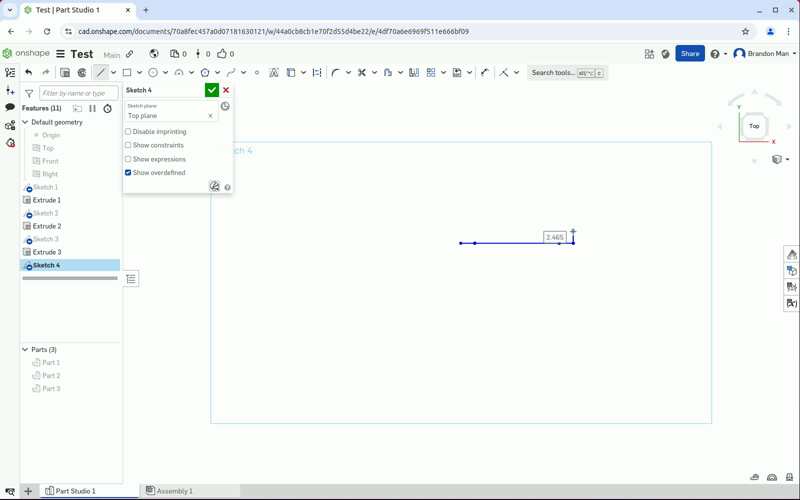
key_down(shift)
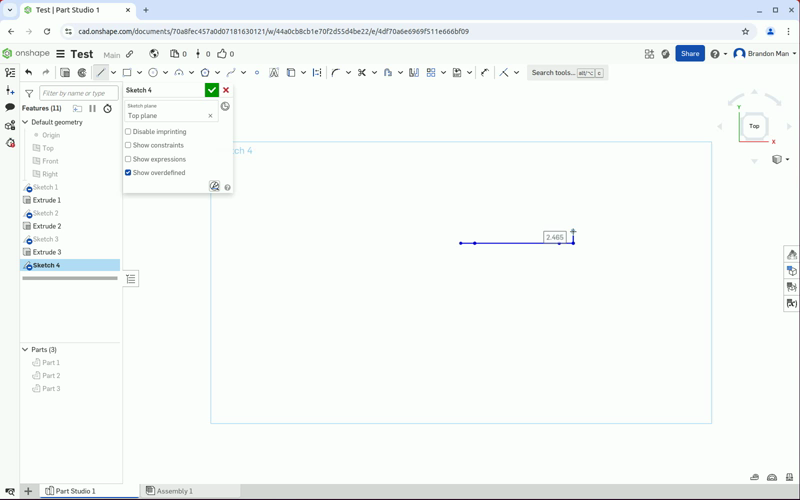
mouse_move(460, 231)
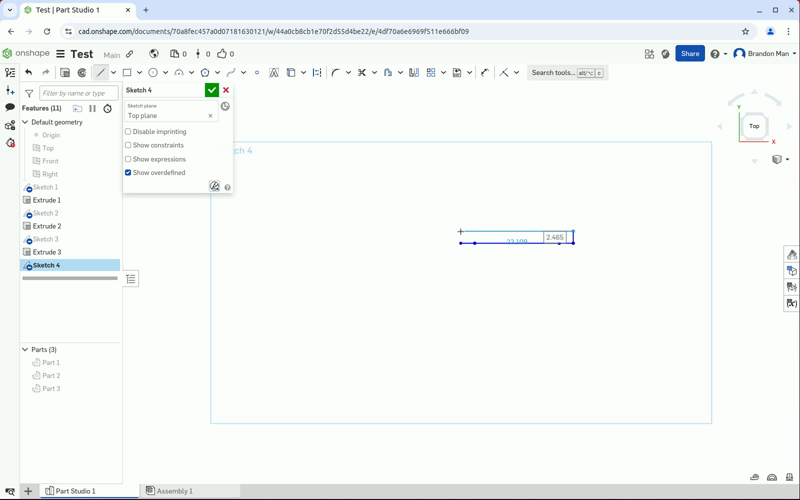
click(460, 231)
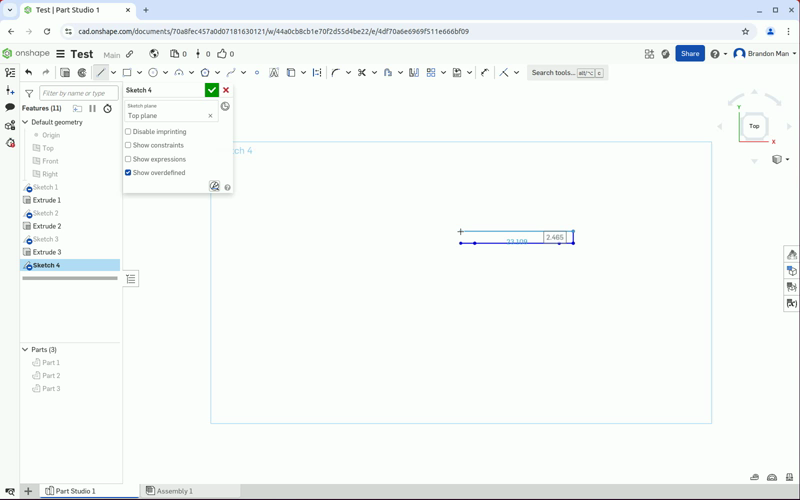
key_up(shift)
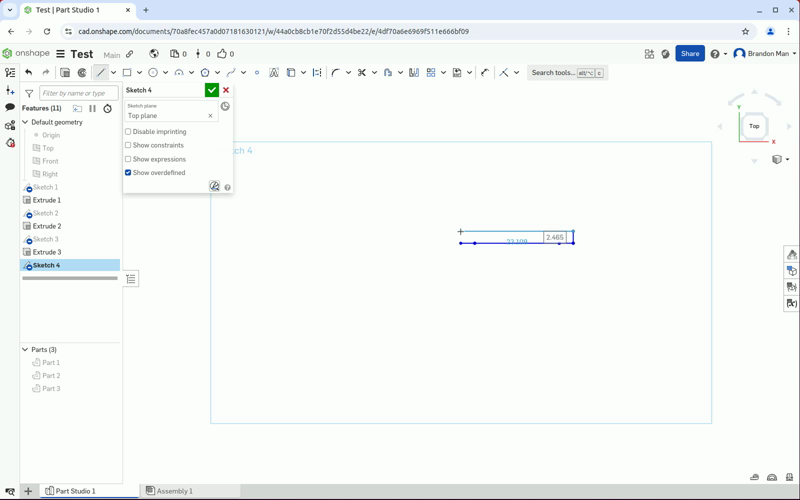
mouse_move(490, 231)
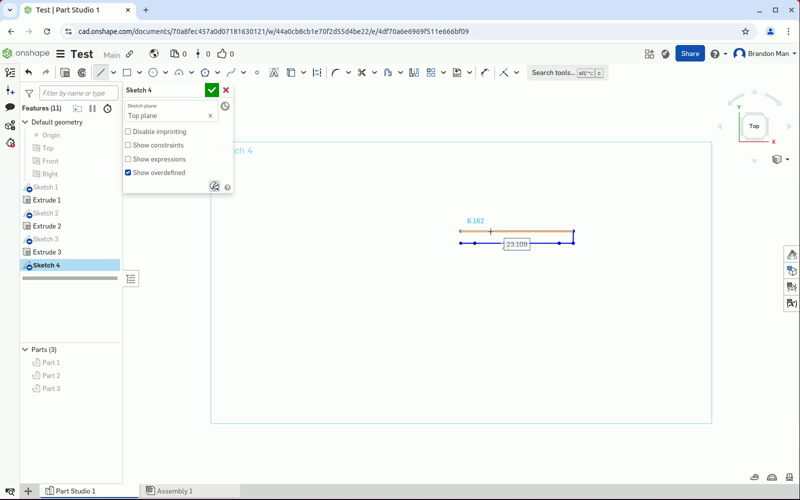
key_down(shift)
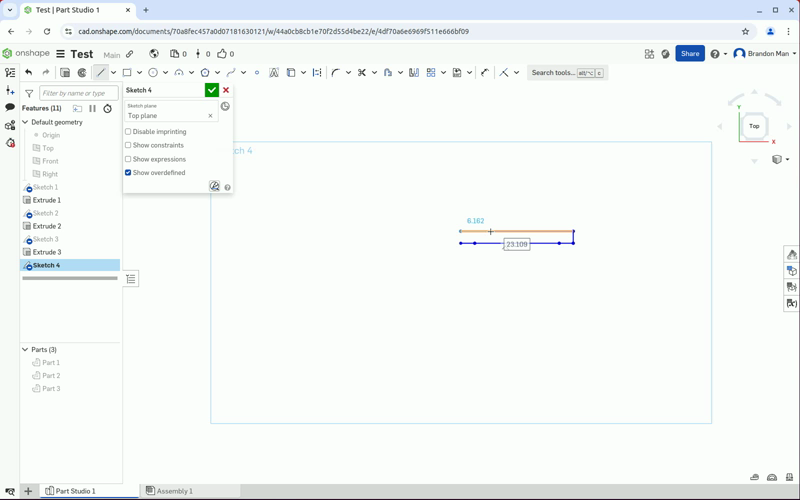
mouse_move(460, 243)
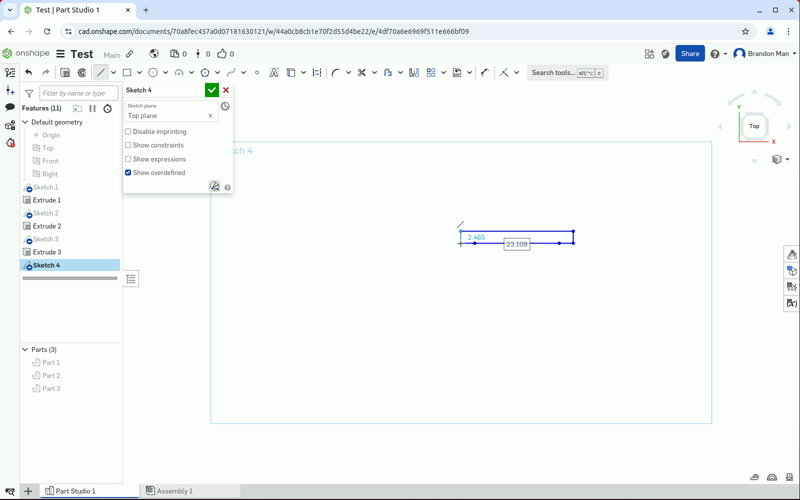
key_up(shift)
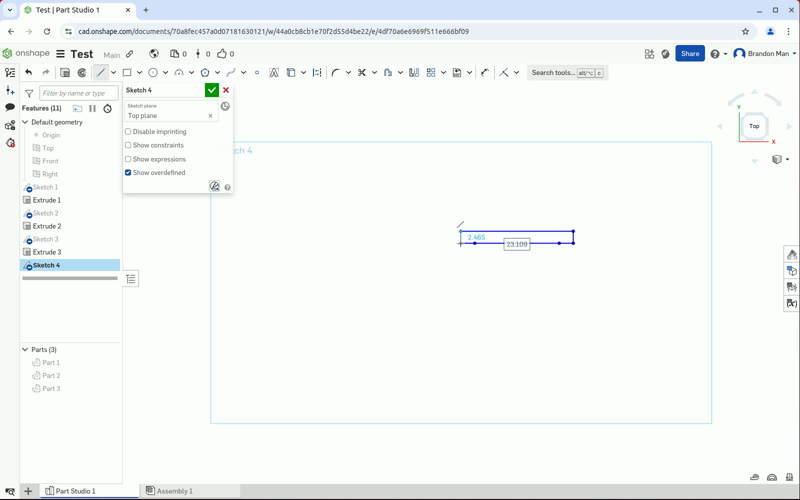
click(460, 243)
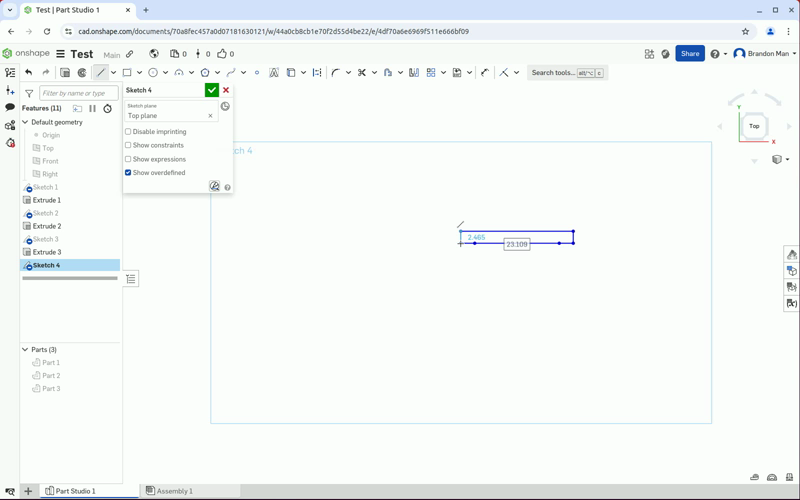
key(esc)
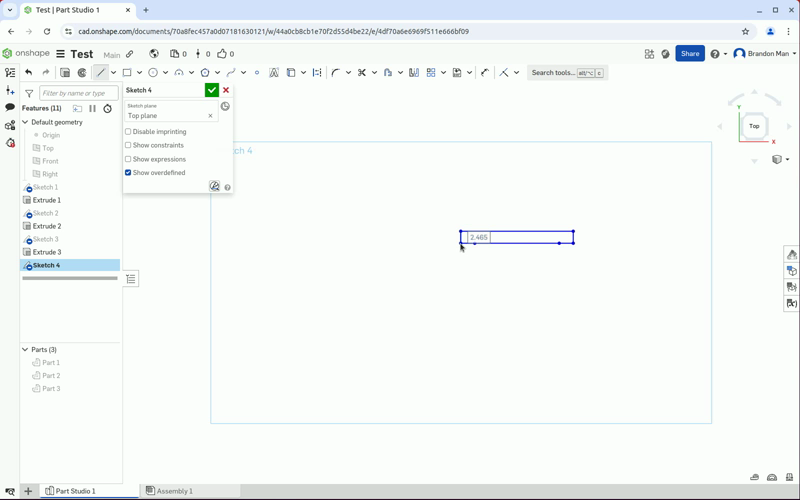
mouse_move(555, 233)
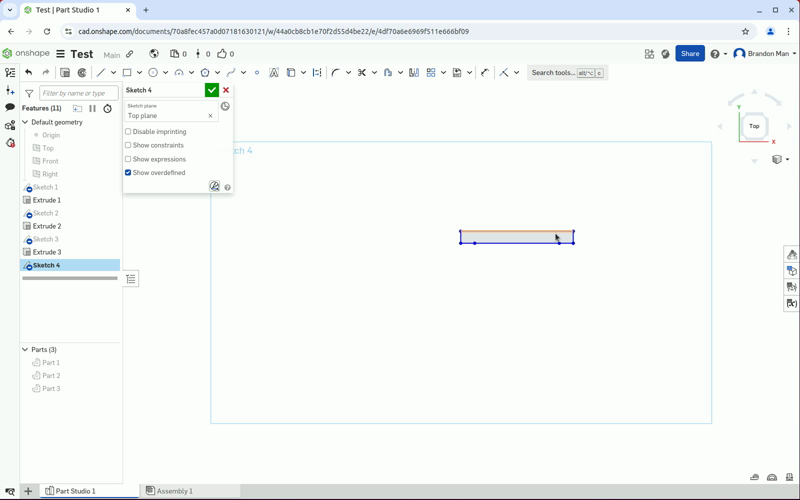
scroll(6)
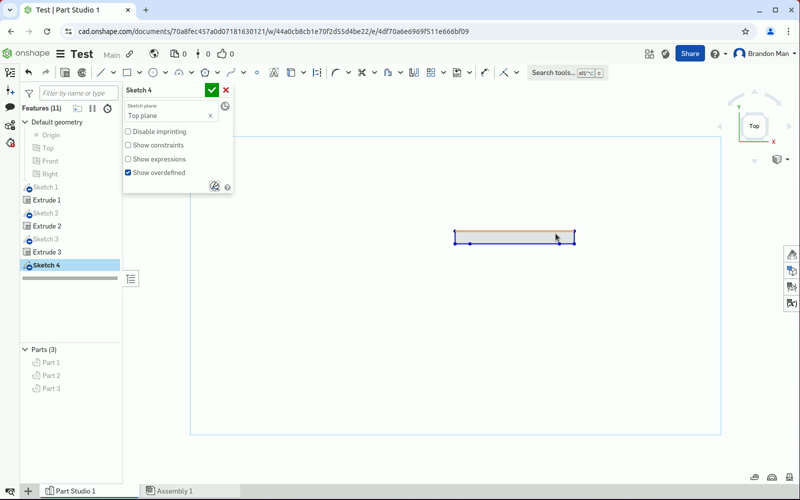
scroll(6)
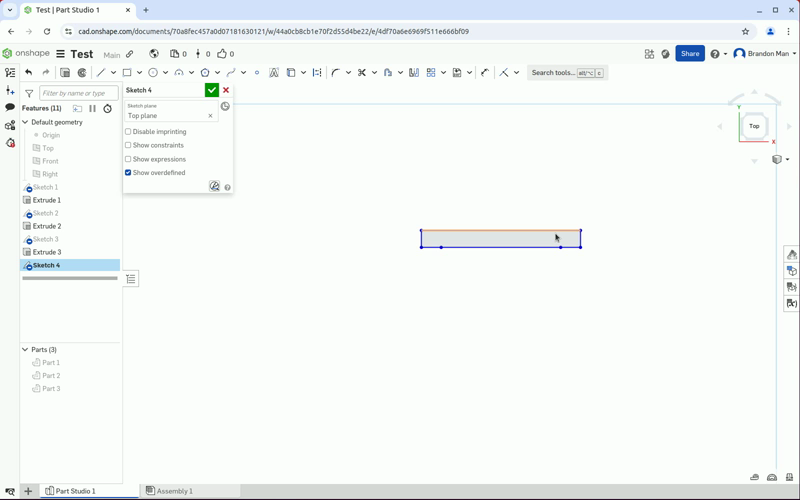
scroll(6)
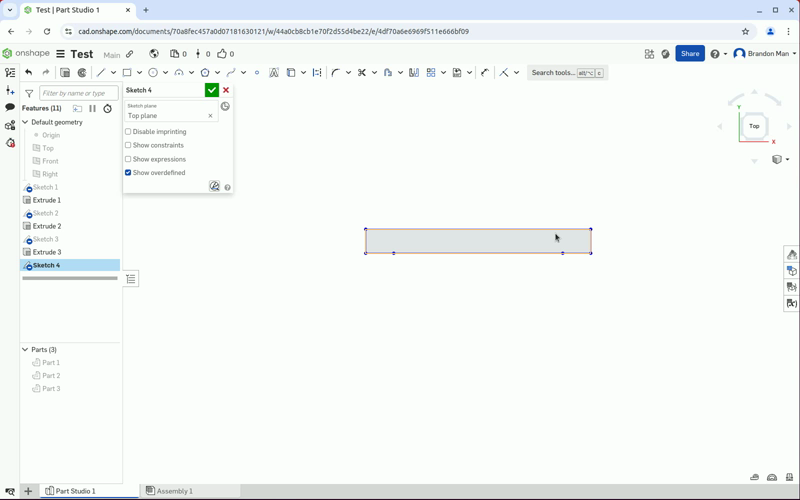
scroll(6)
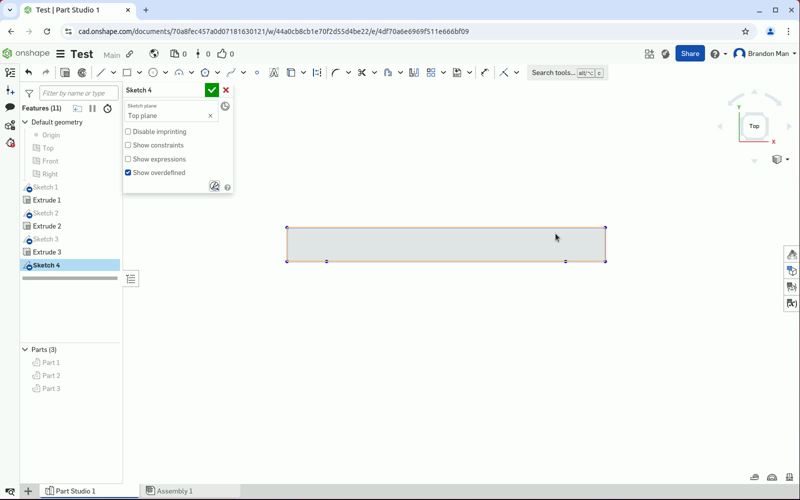
scroll(6)
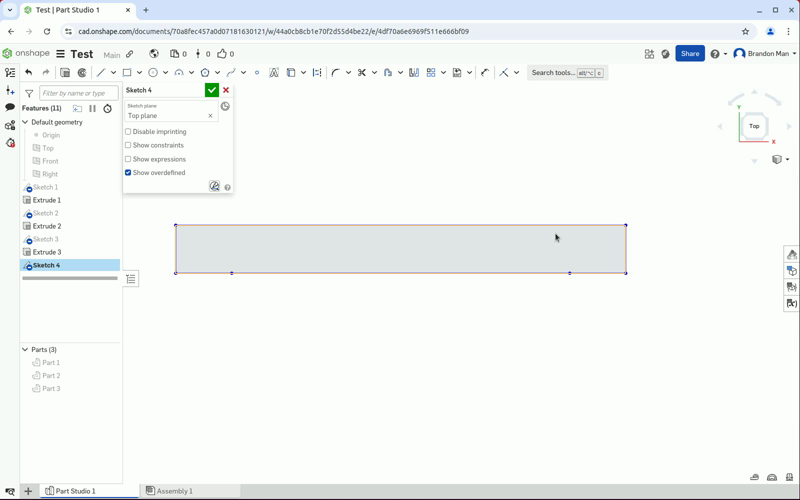
scroll(6)
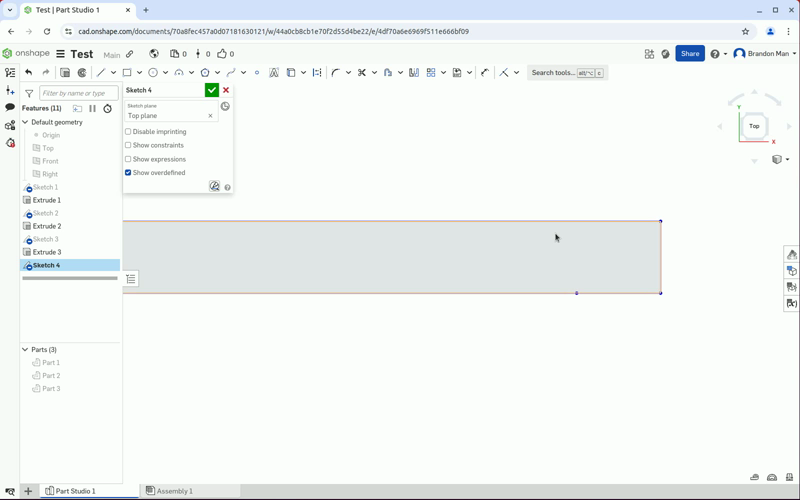
scroll(6)
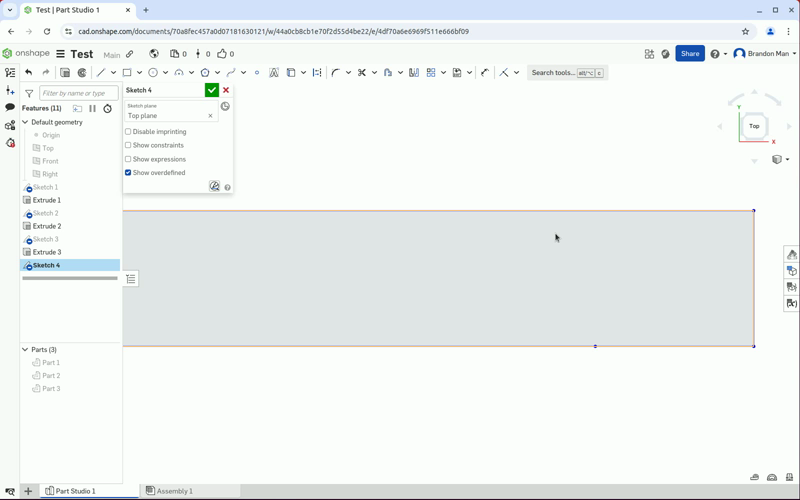
click(555, 233)
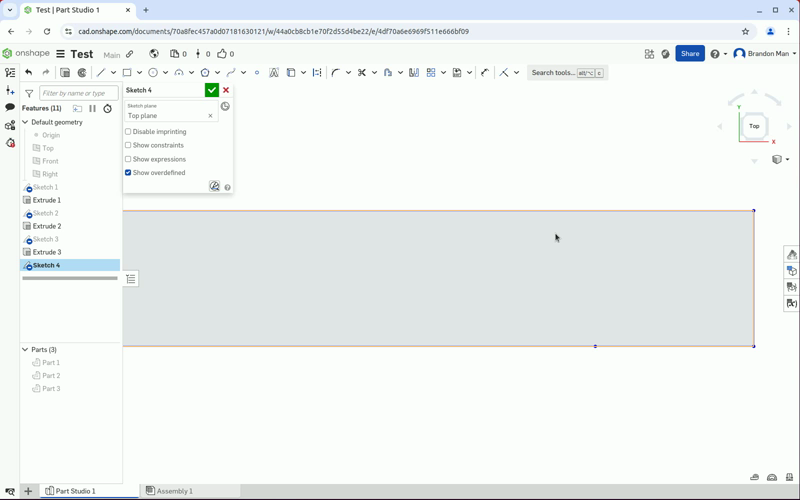
scroll(-6)
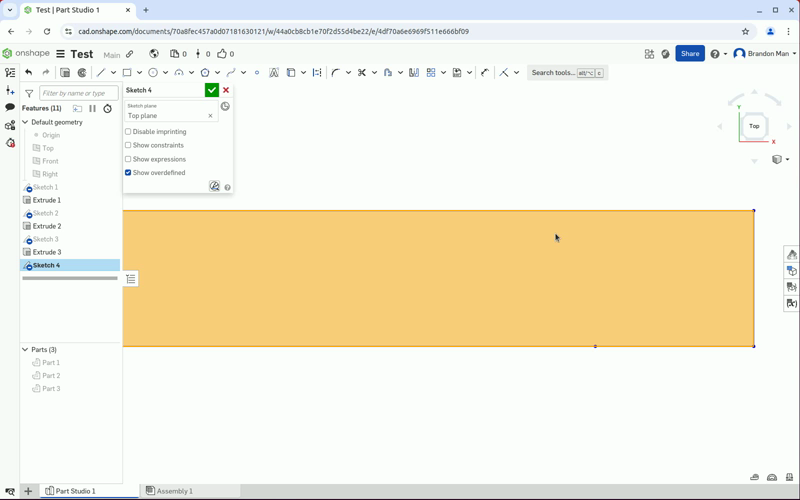
scroll(-6)
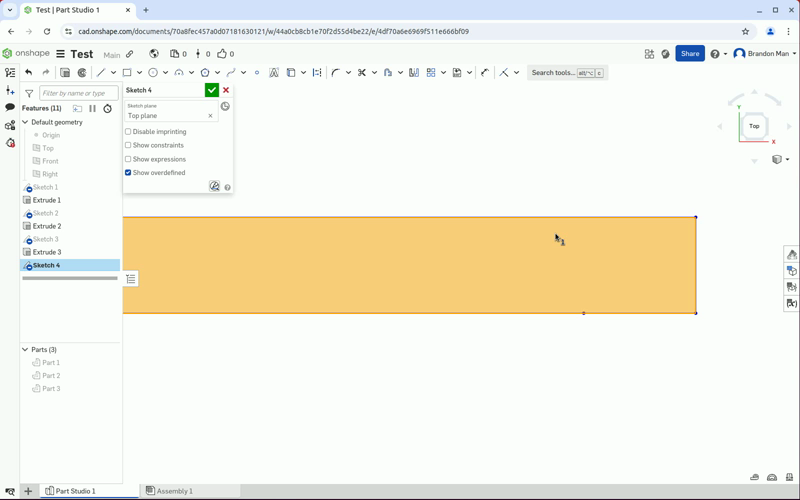
scroll(-6)
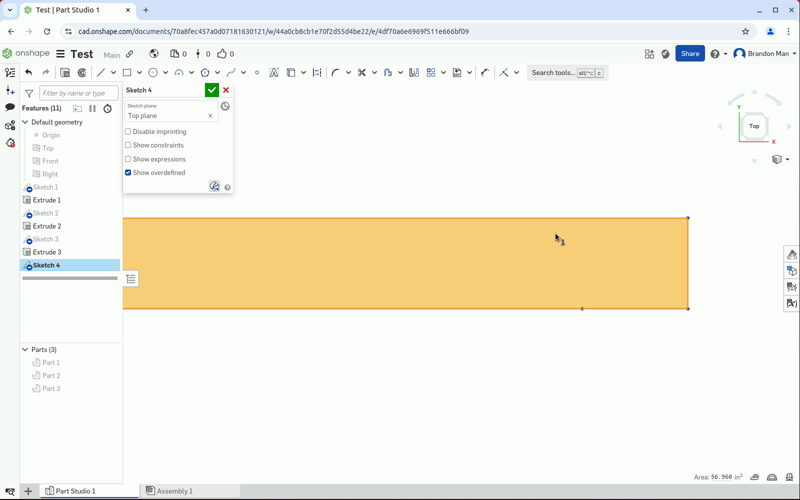
scroll(-6)
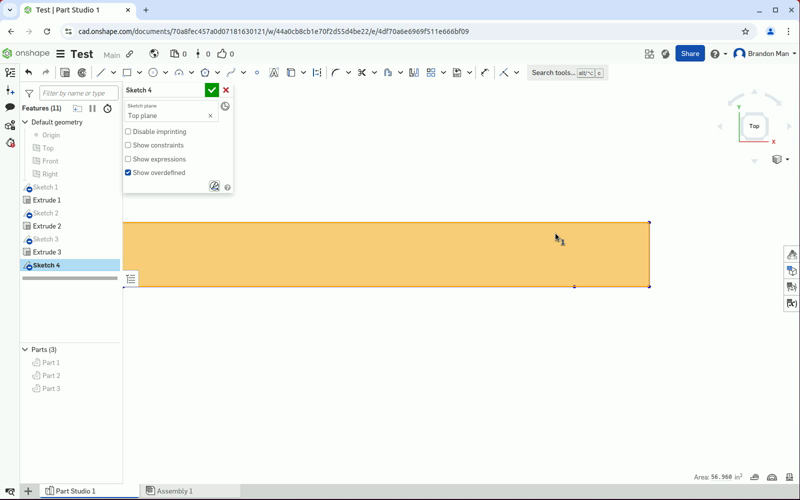
scroll(-6)
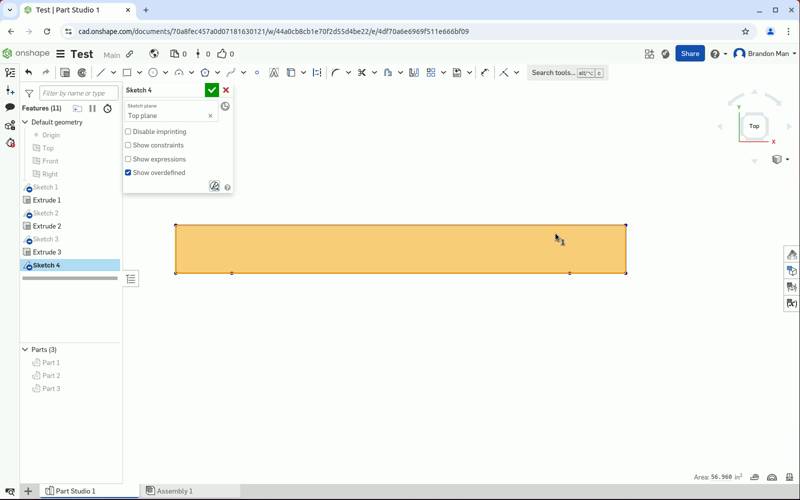
scroll(-6)
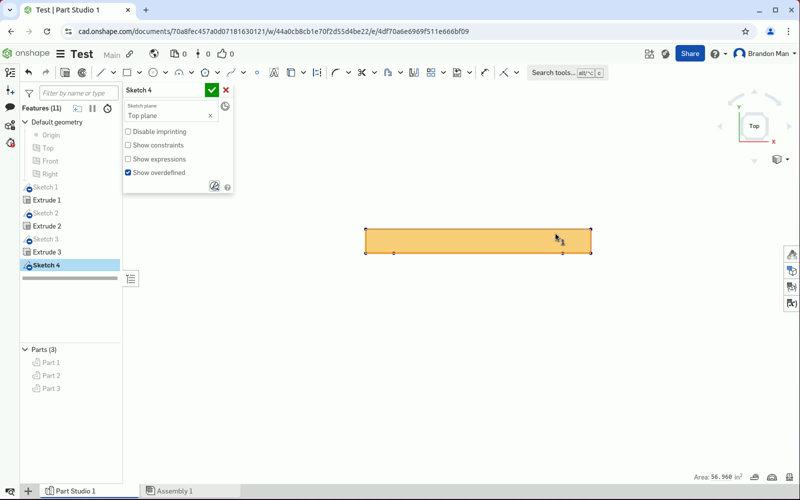
scroll(-6)
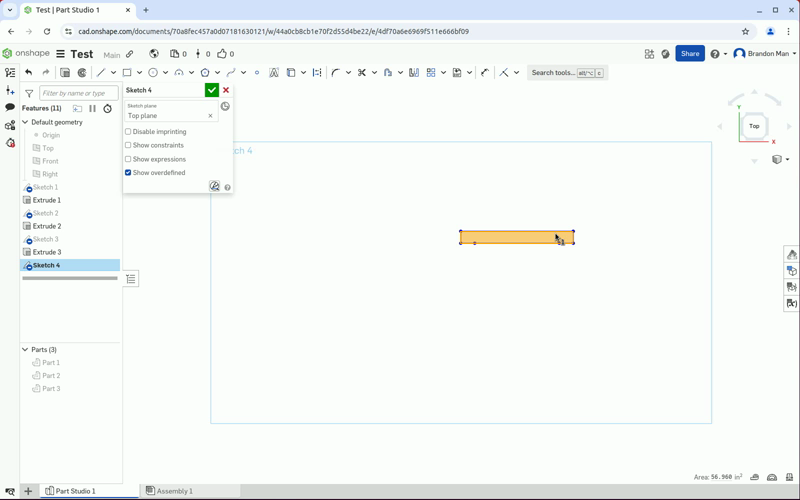
mouse_move(73, 352)
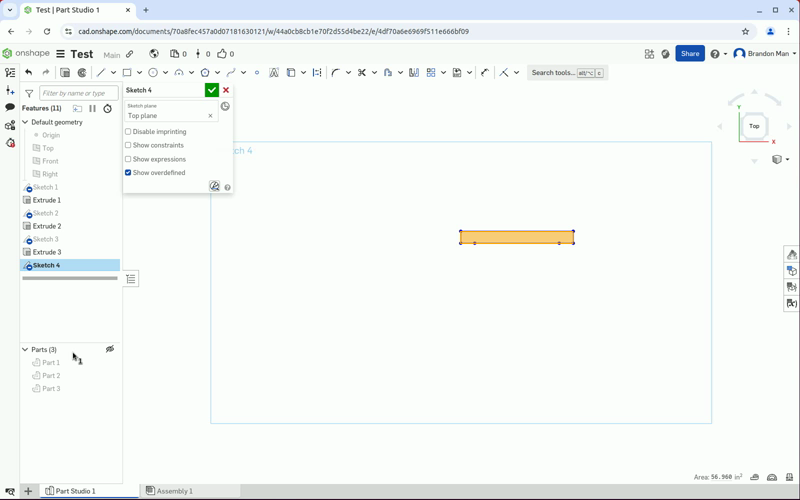
key(shift+y)
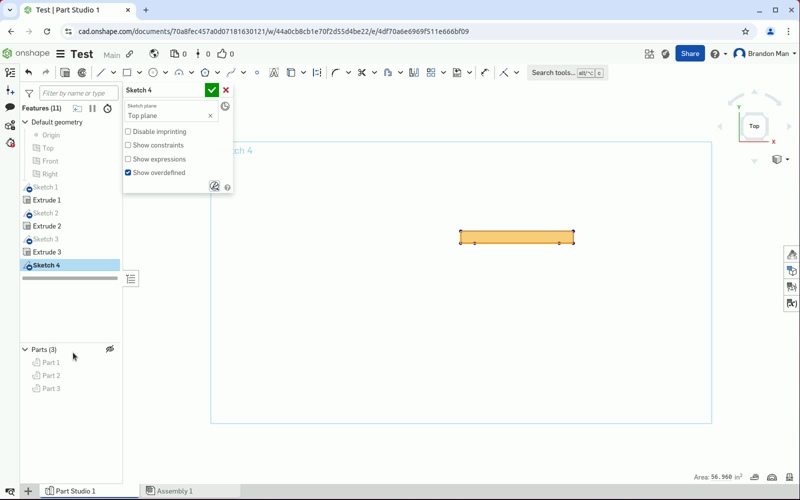
key(shift+e)
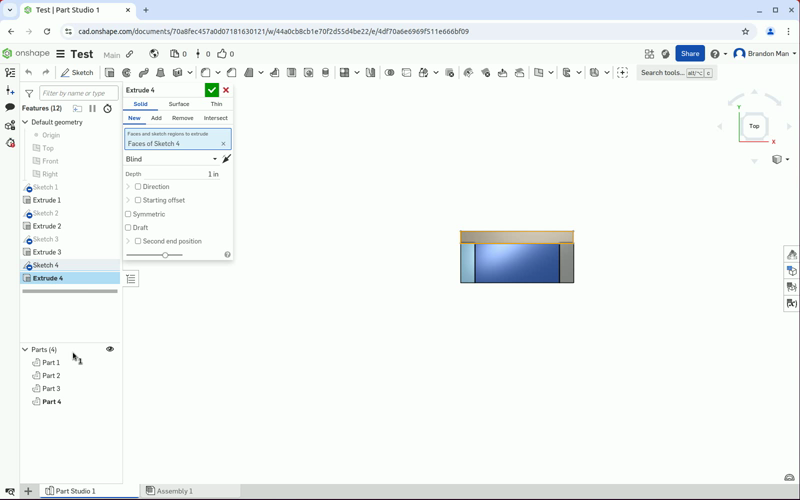
mouse_move(143, 106)
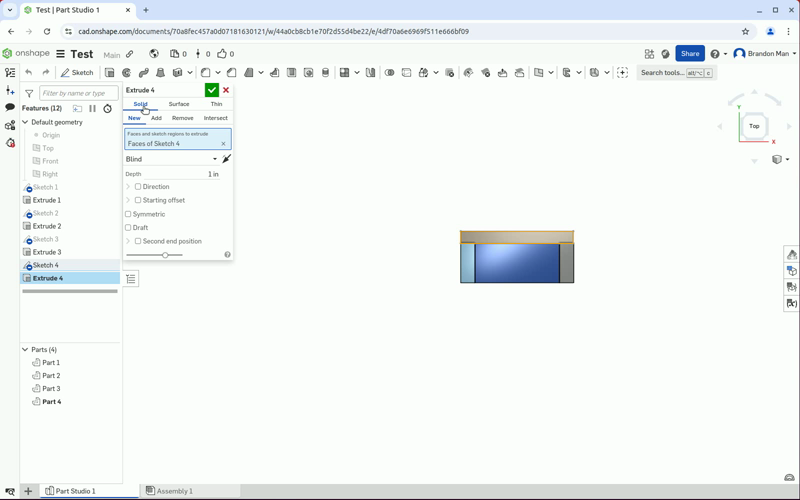
click(143, 106)
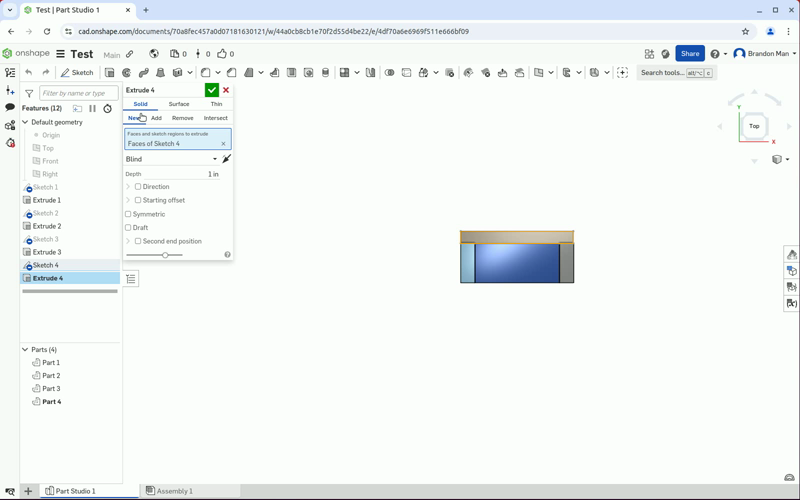
mouse_move(137, 120)
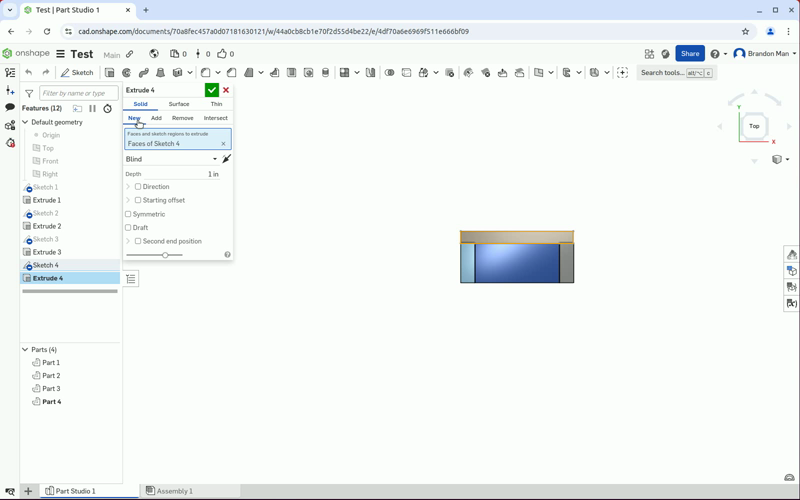
click(137, 120)
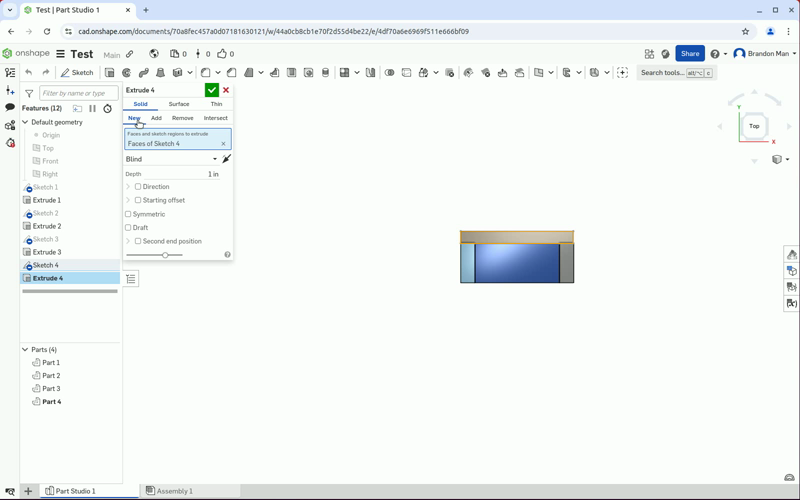
key(tab, 4)
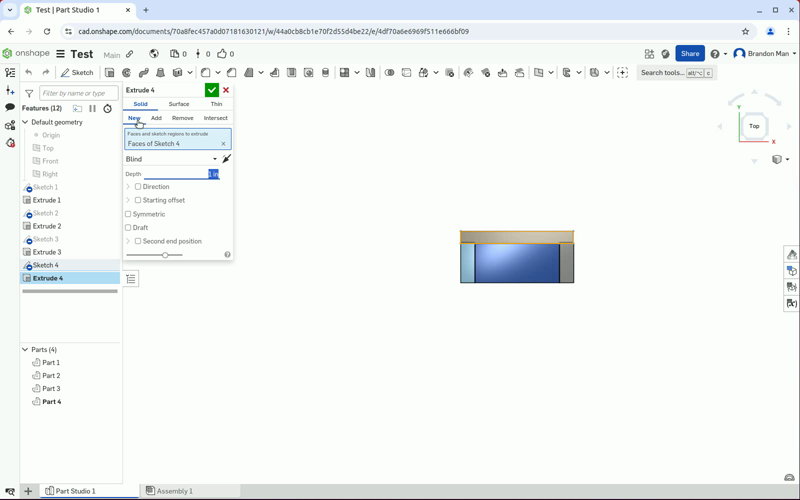
text(15.405)
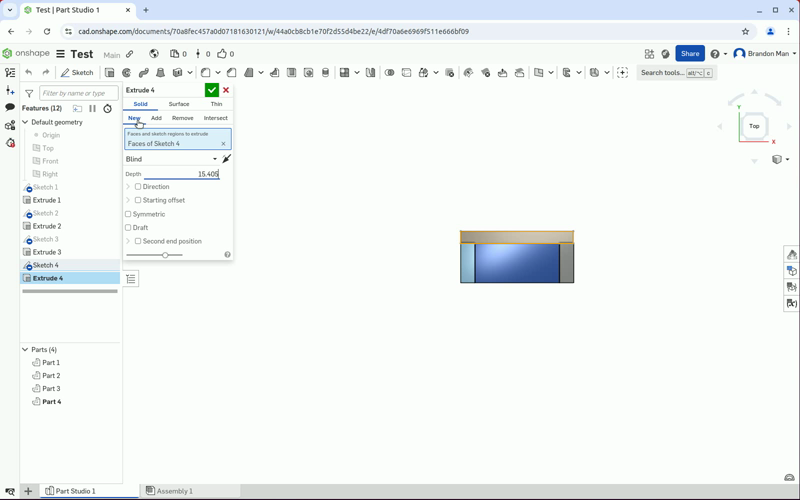
key(enter)
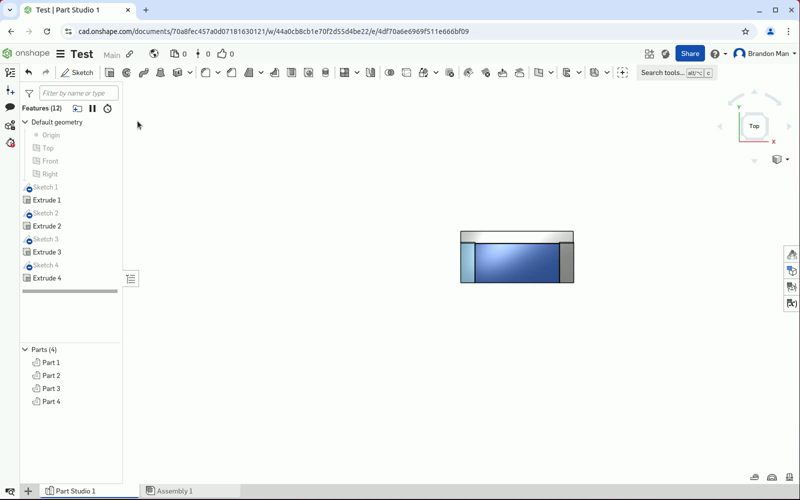
key(shift+h)
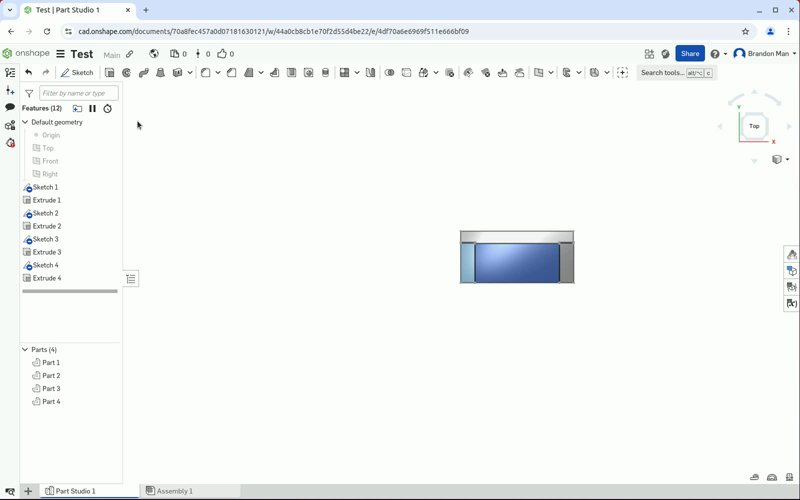
key(shift+h)
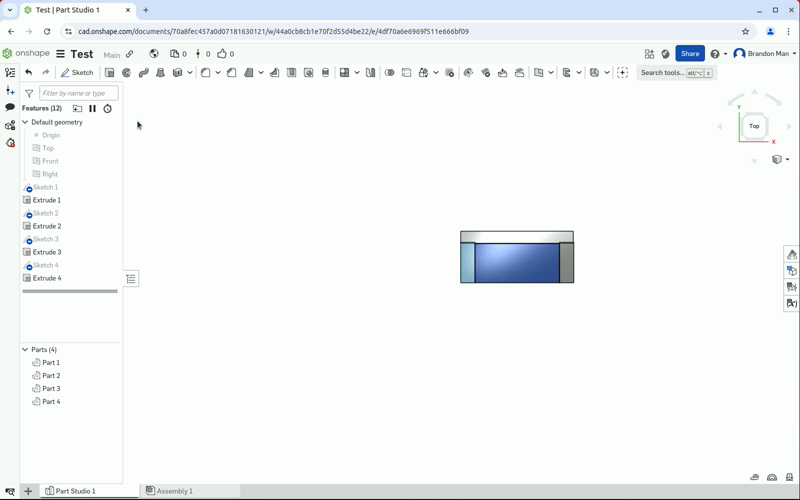
mouse_move(73, 189)
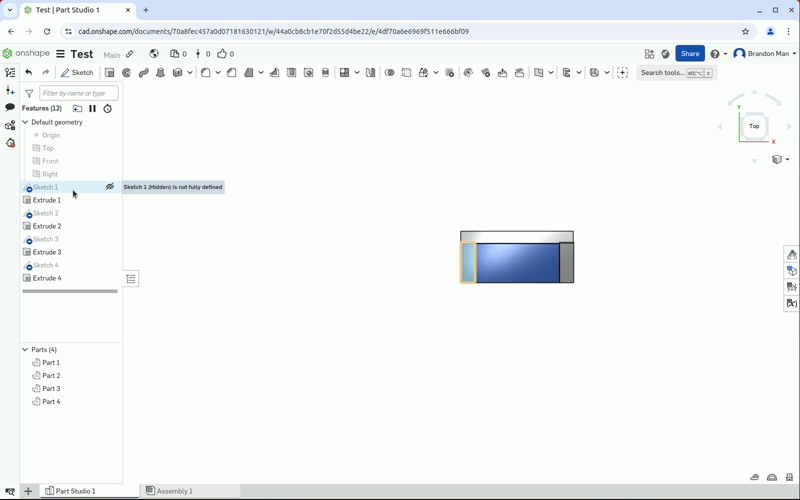
click(73, 189)
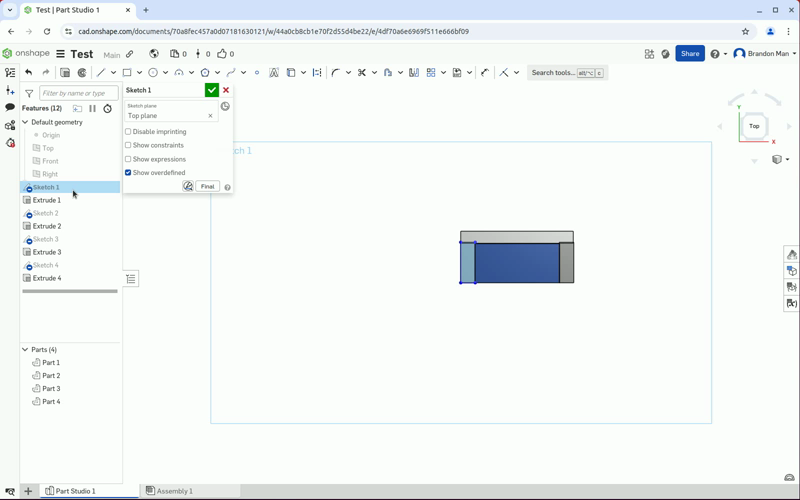
mouse_move(229, 92)
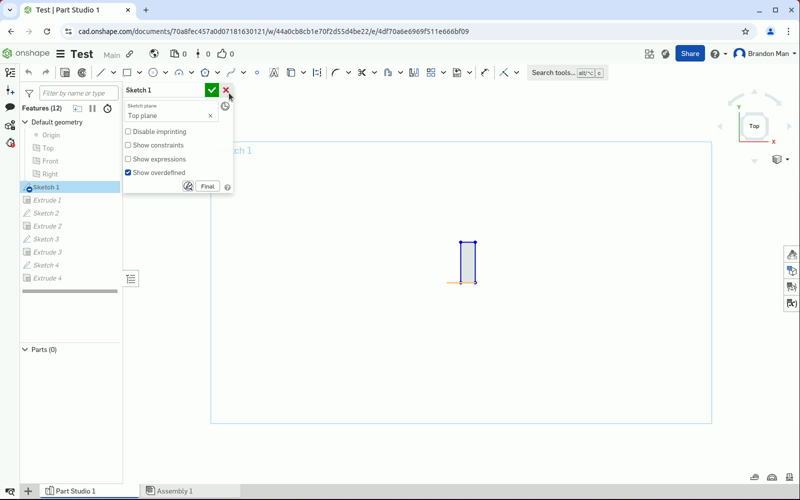
click(229, 92)
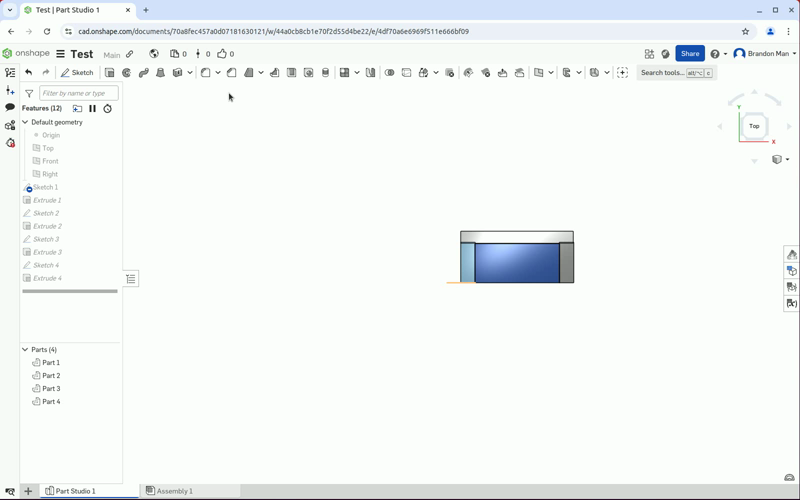
mouse_move(73, 352)
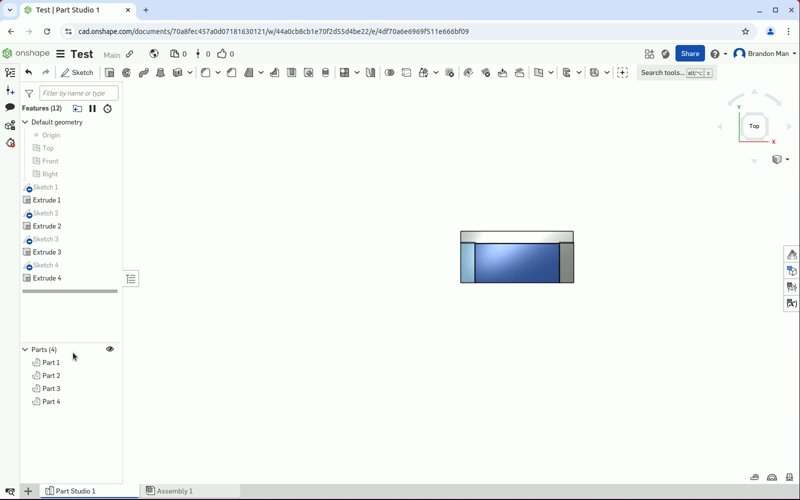
key(y)
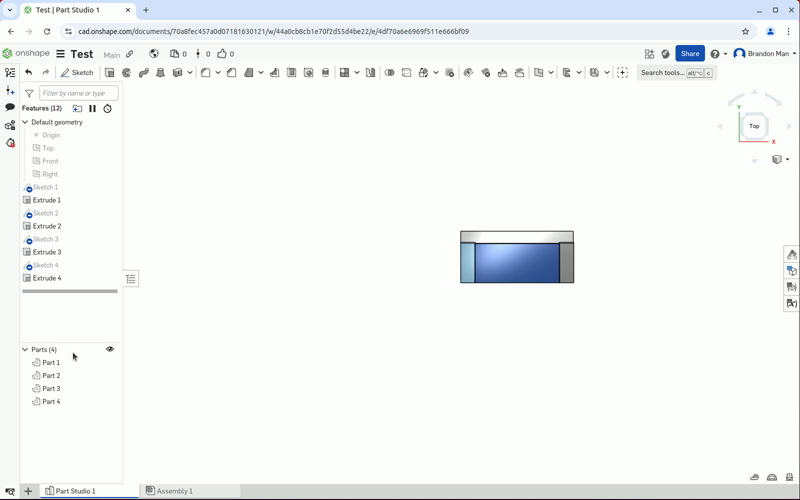
key(shift+p)
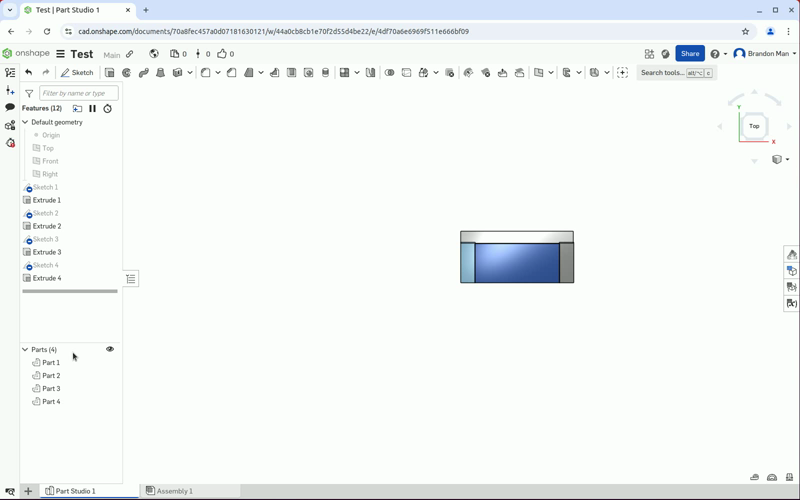
key(space)
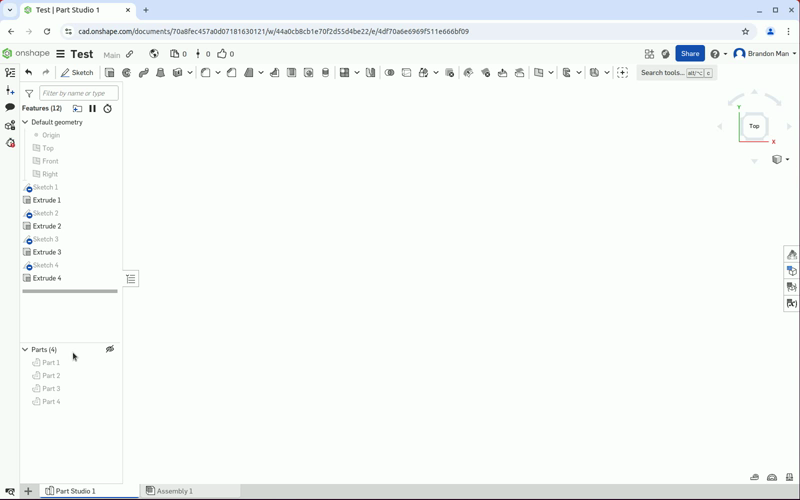
key_down(shift)
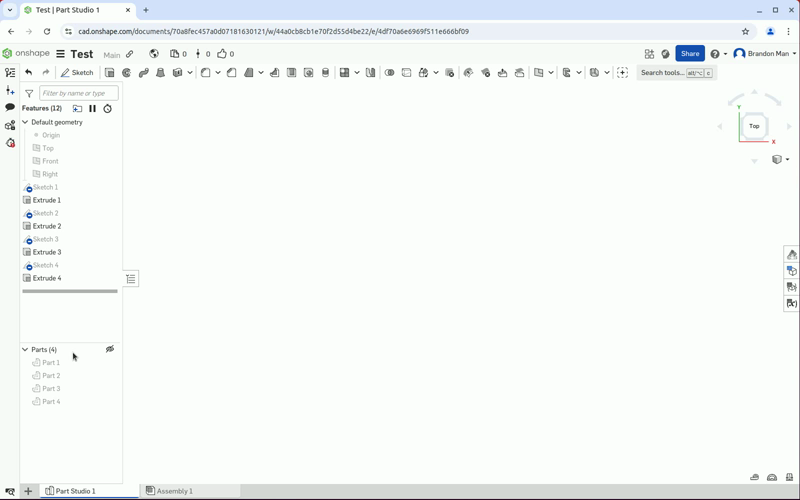
key(up)
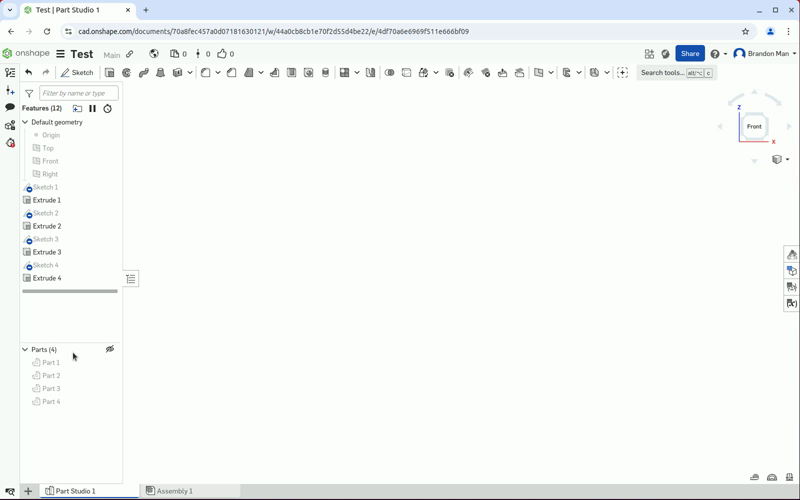
key_up(shift)
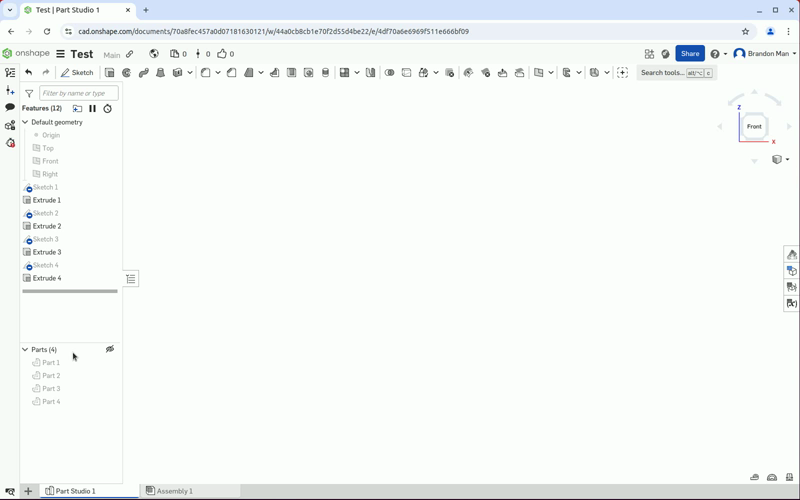
mouse_move(73, 352)
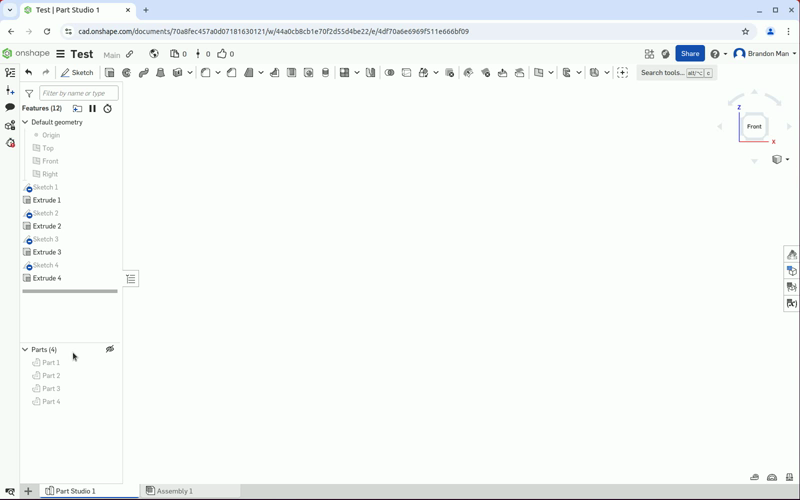
key(shift+y)
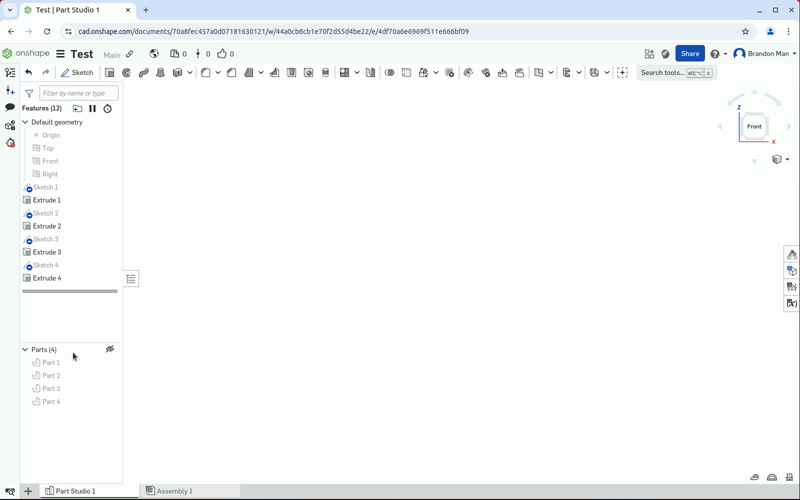
key(shift+s)
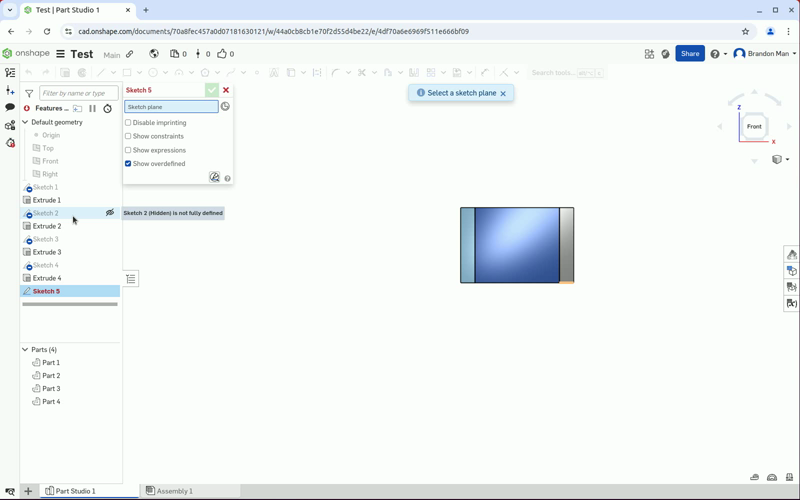
scroll(3)
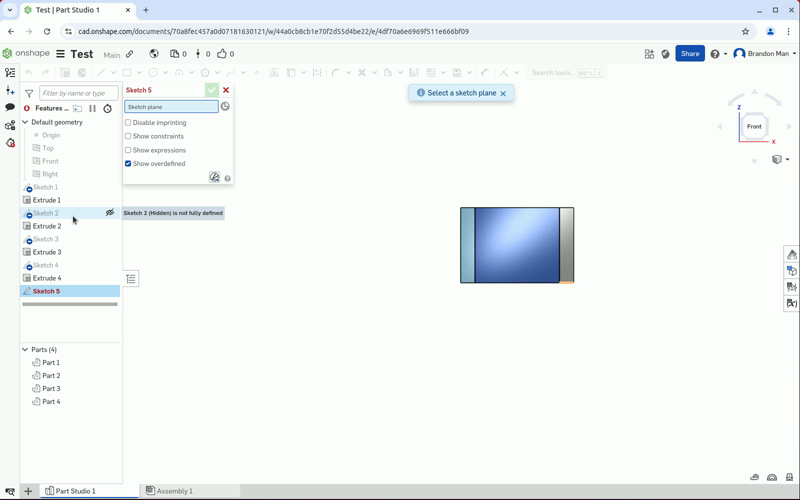
mouse_move(73, 163)
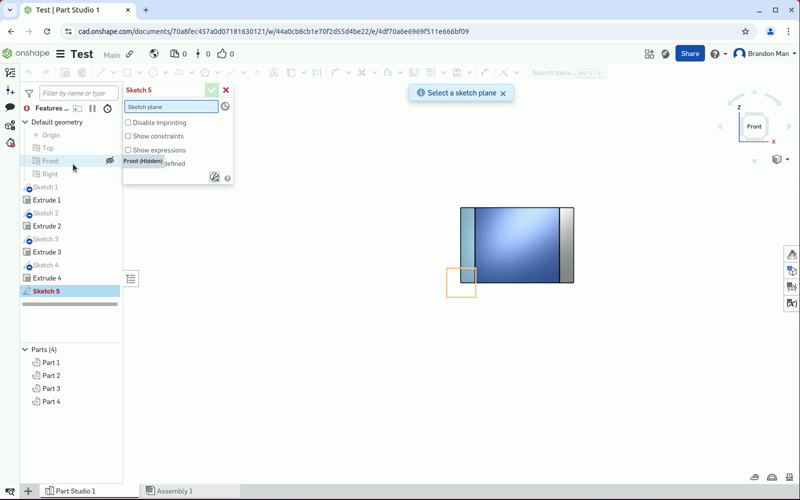
click(73, 163)
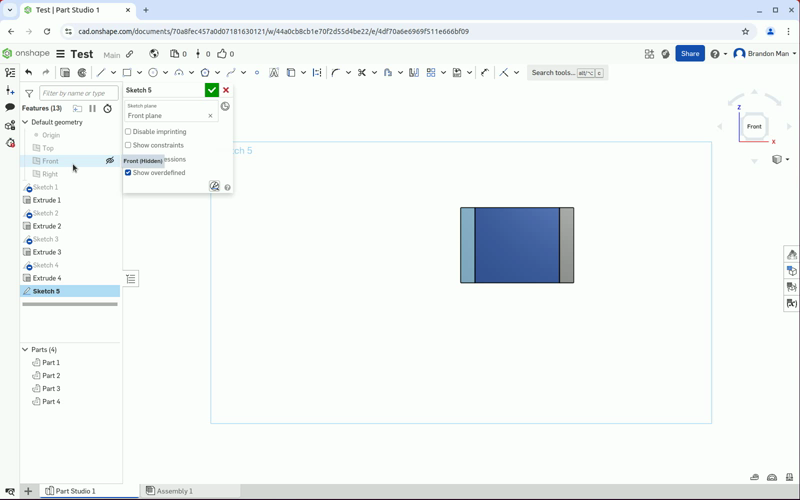
mouse_move(73, 352)
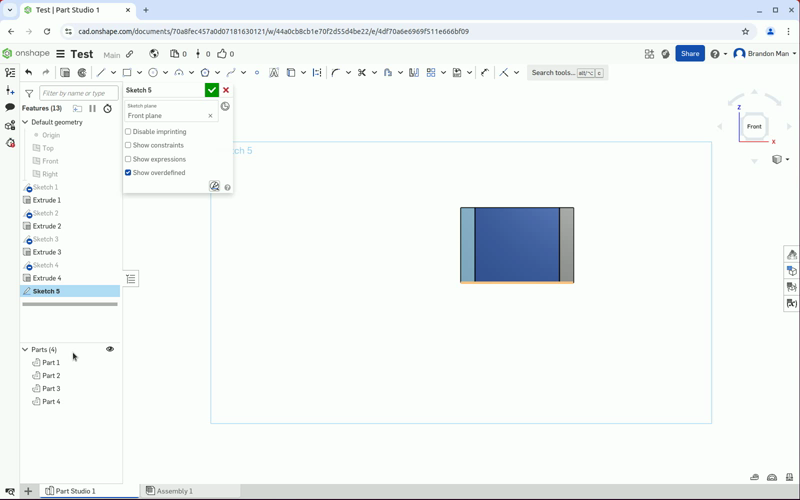
key(y)
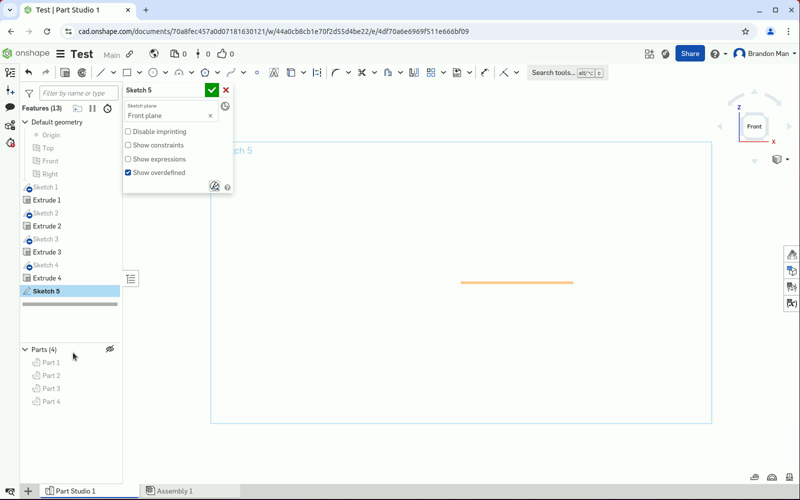
key(l)
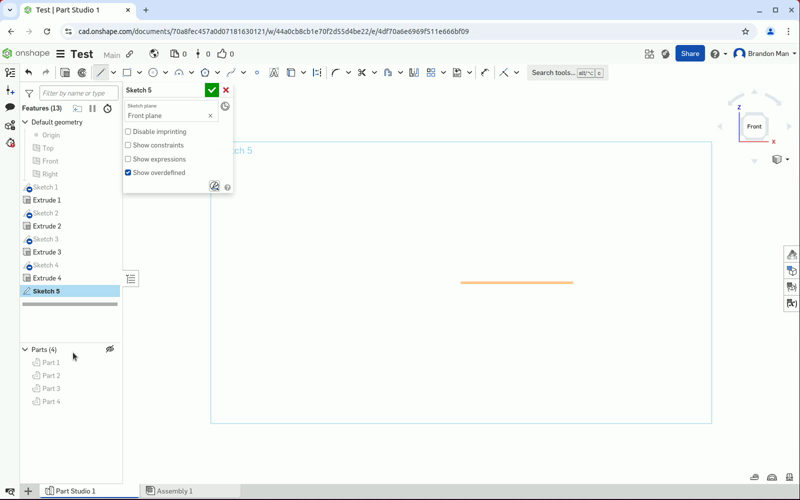
key_down(shift)
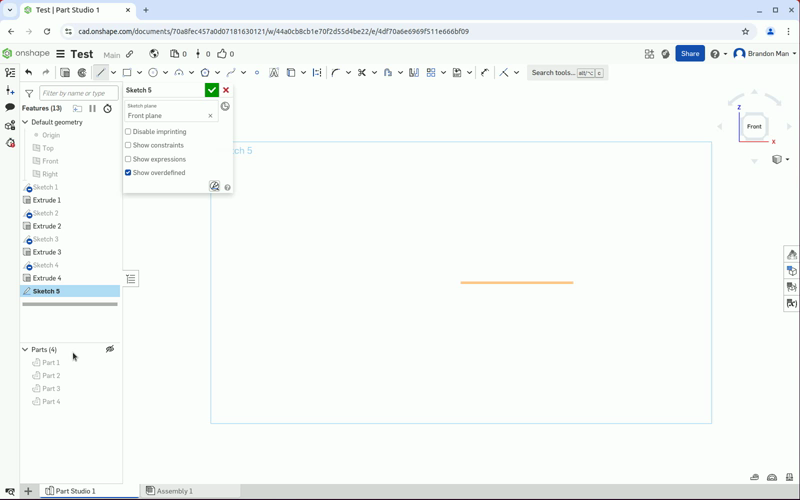
mouse_move(460, 253)
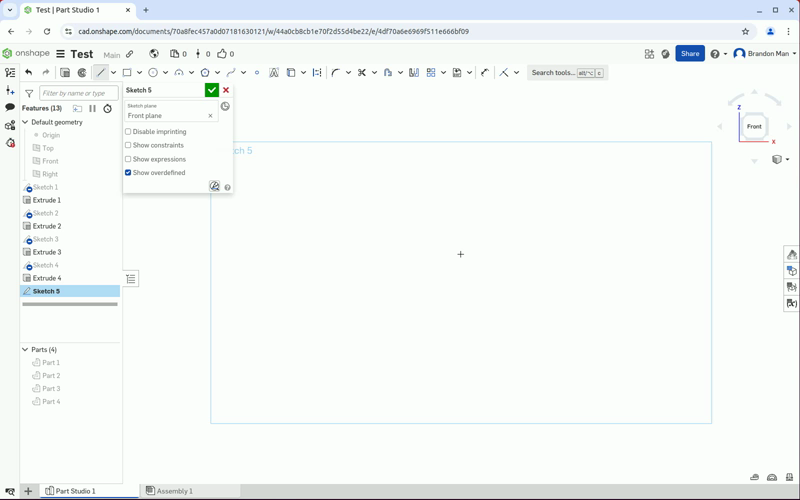
click(460, 253)
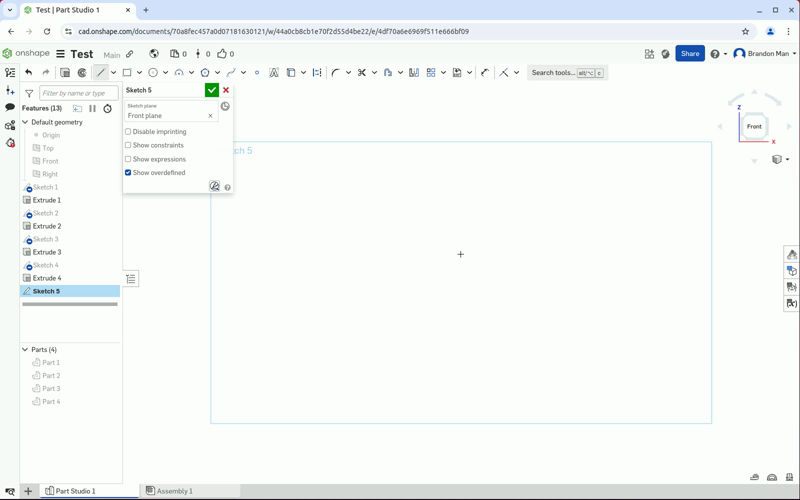
key_up(shift)
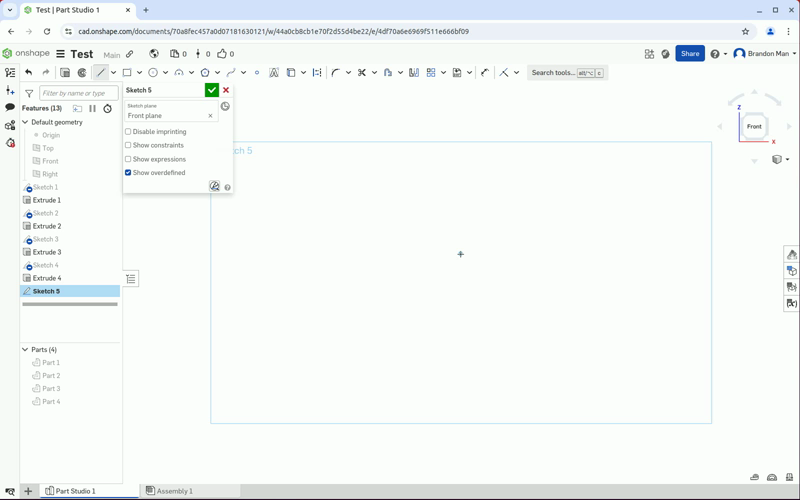
key_down(shift)
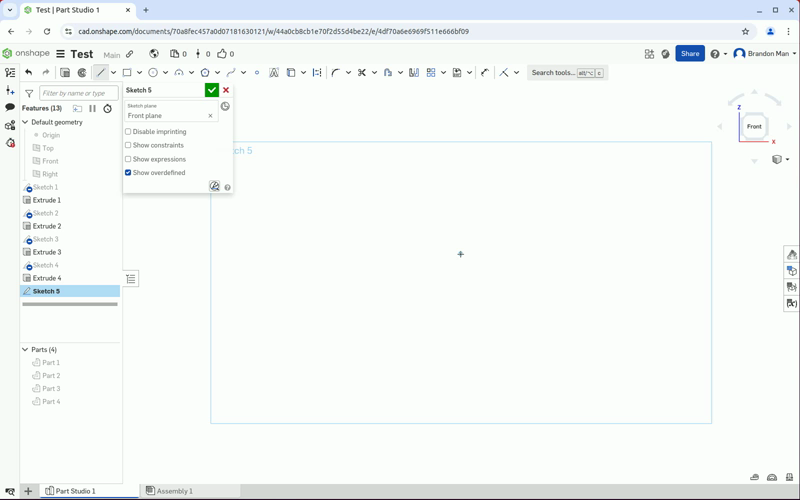
mouse_move(490, 253)
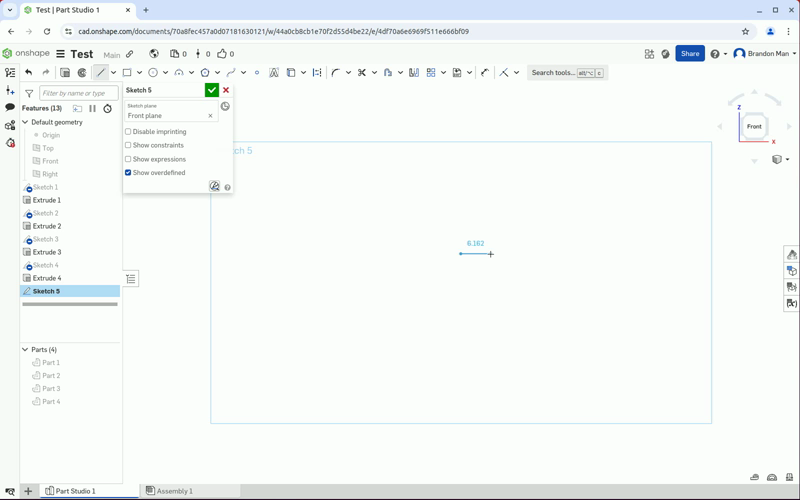
mouse_move(475, 253)
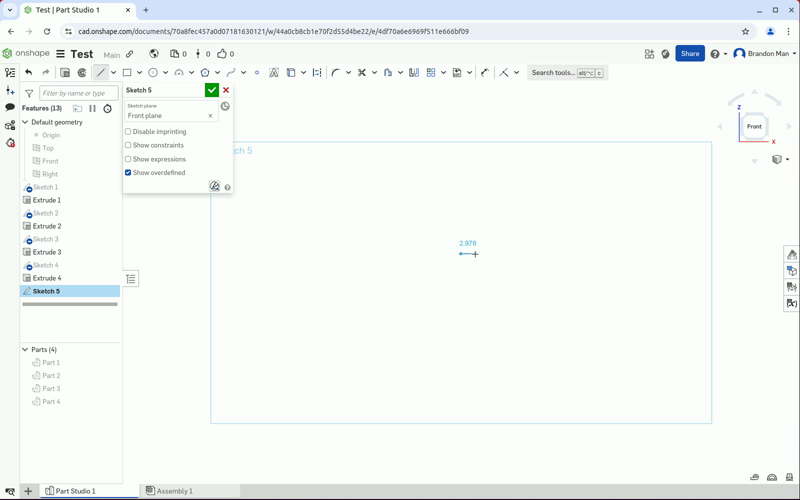
click(475, 253)
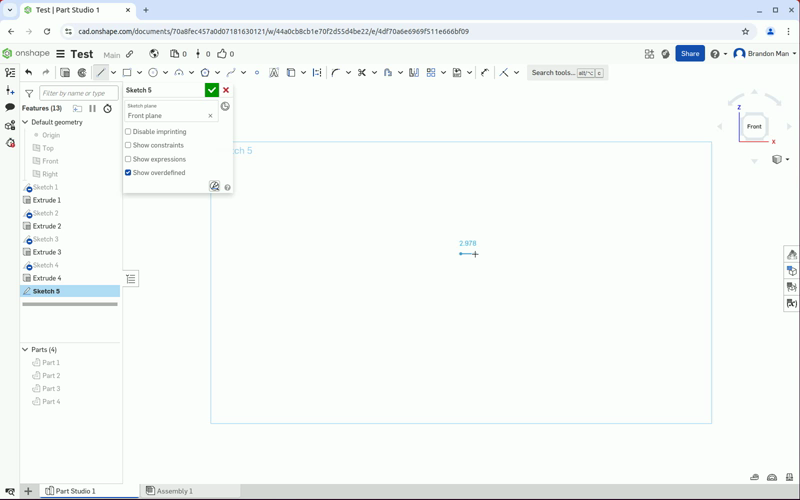
key_up(shift)
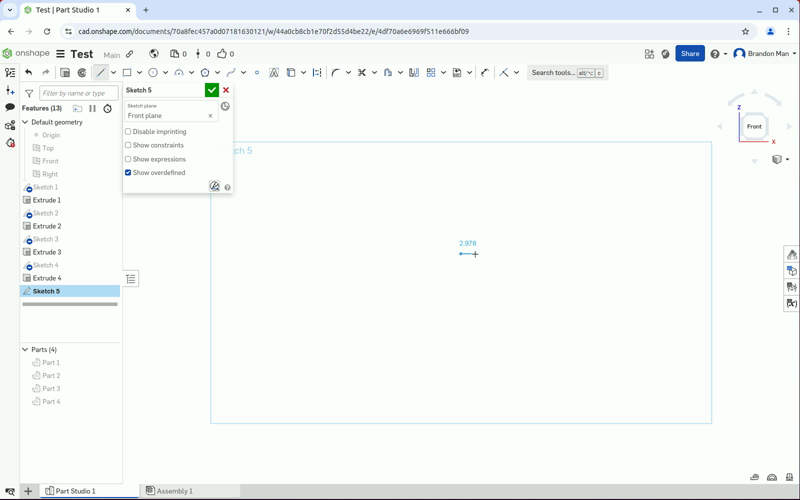
key_down(shift)
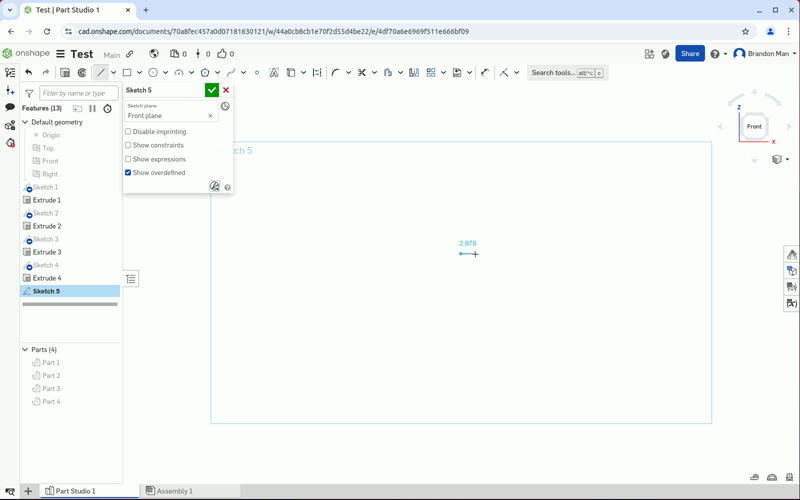
mouse_move(505, 253)
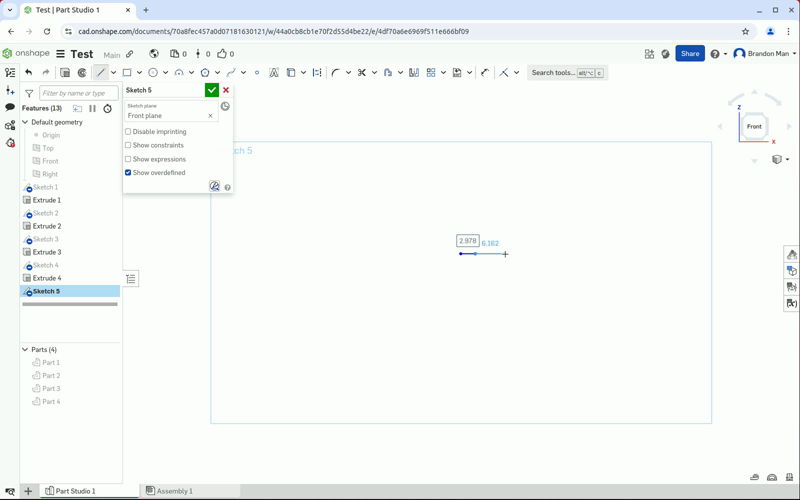
mouse_move(506, 210)
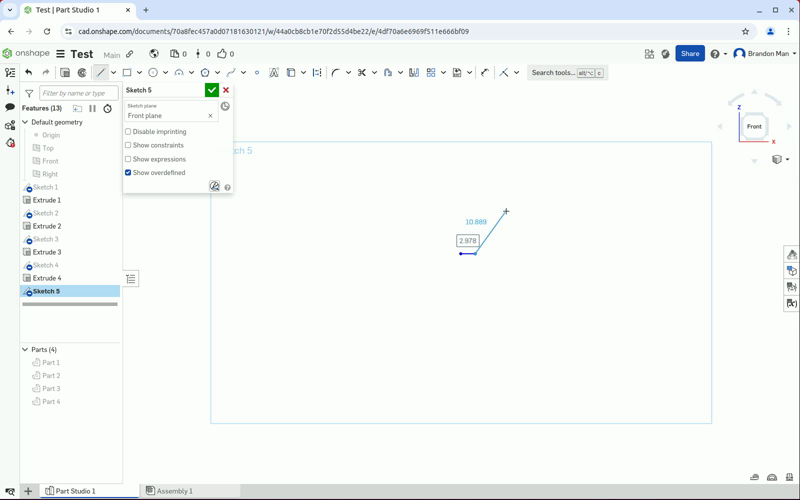
click(506, 210)
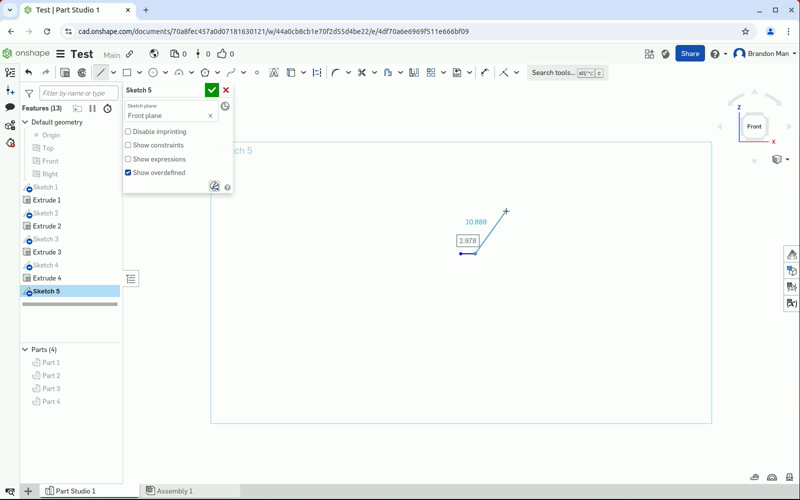
key_up(shift)
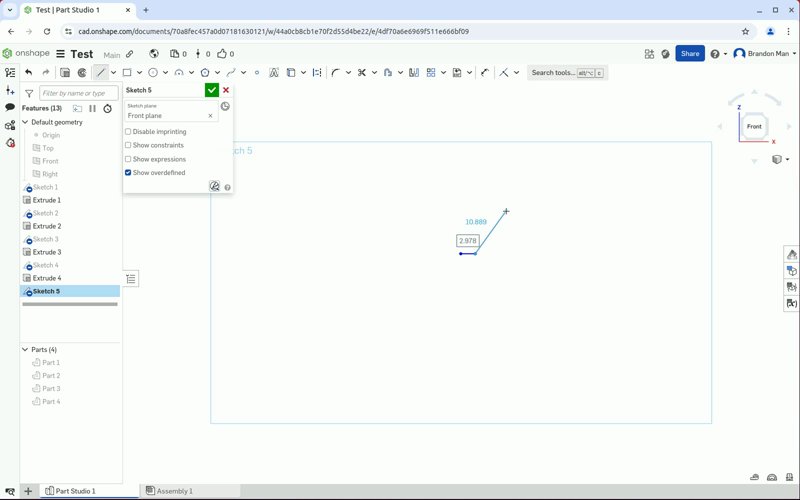
key(esc)
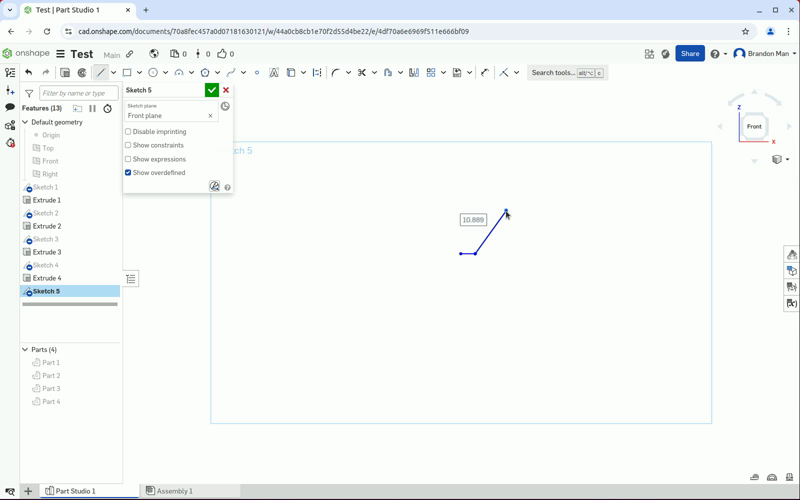
key(a)
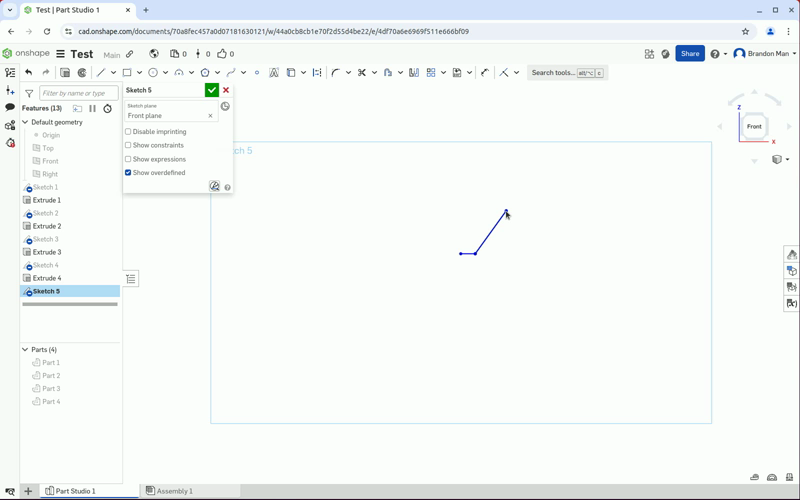
mouse_move(506, 210)
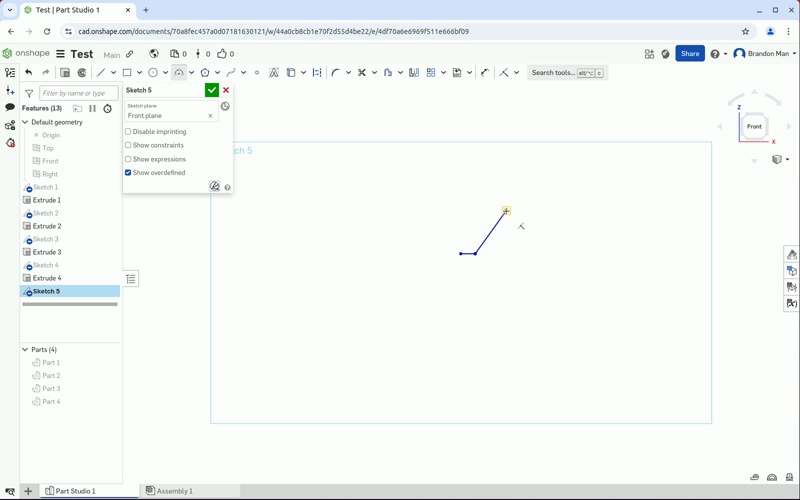
click(506, 210)
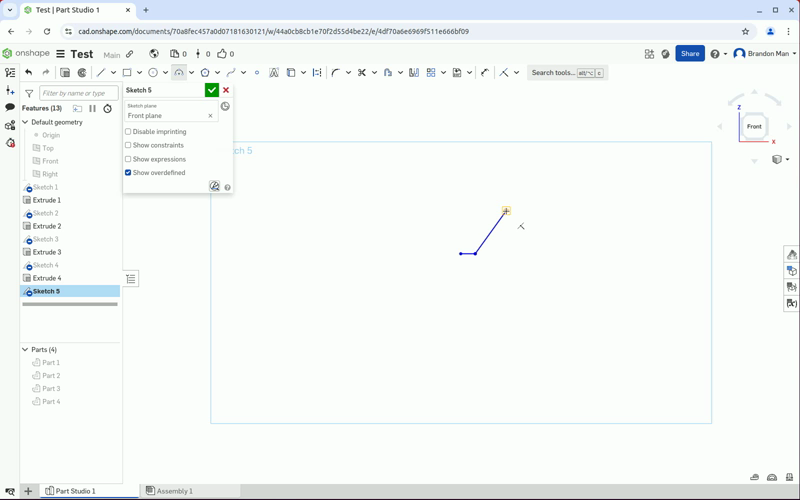
key_down(shift)
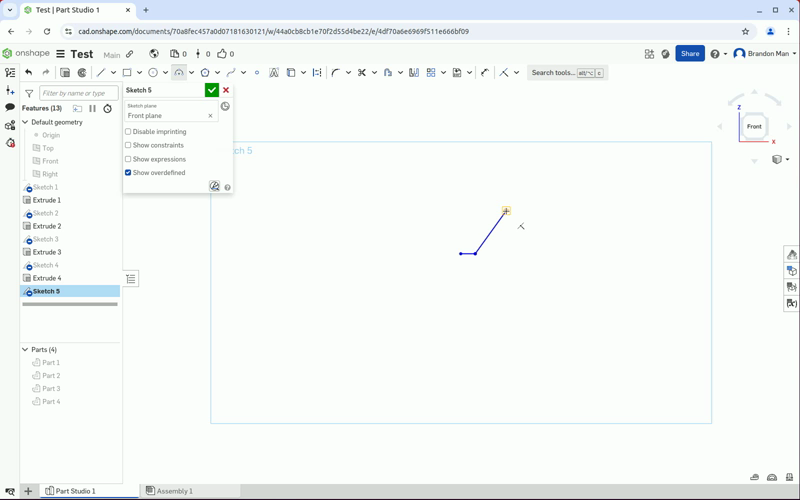
mouse_move(517, 207)
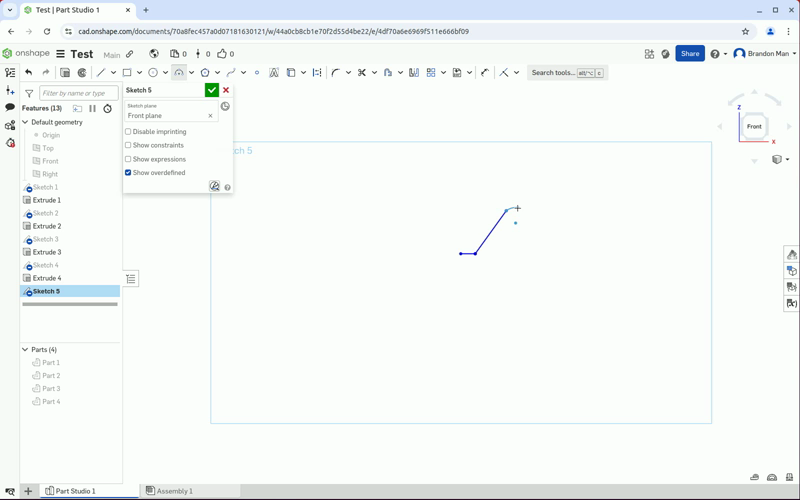
click(517, 207)
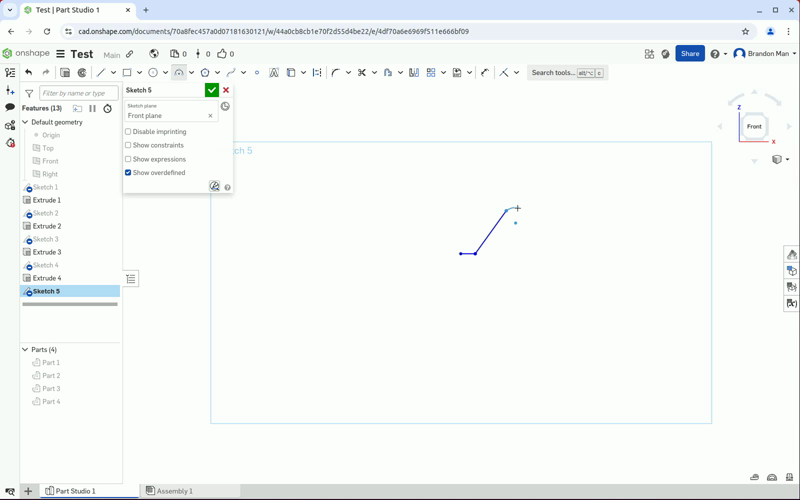
mouse_move(511, 208)
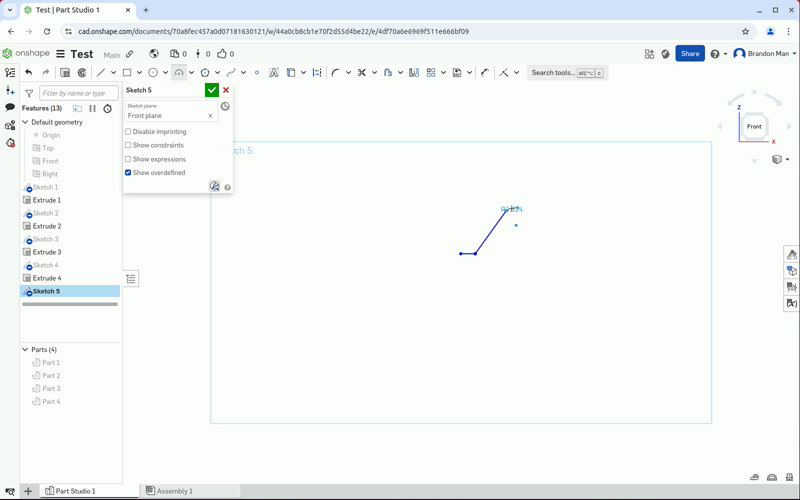
click(511, 208)
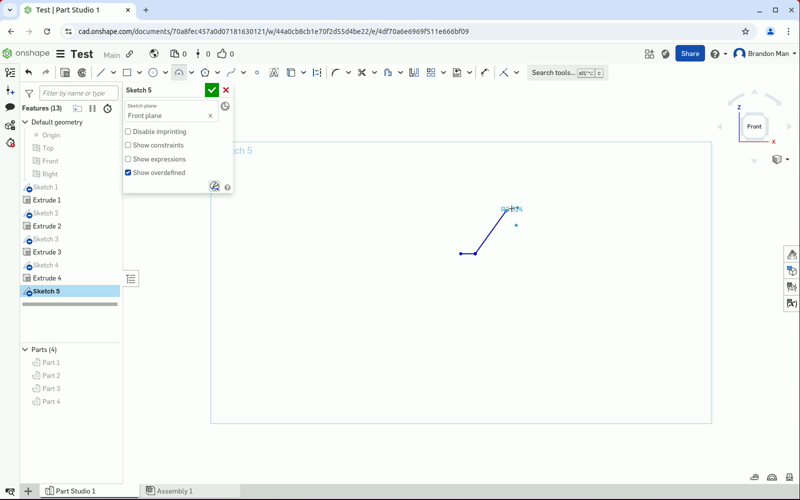
key_up(shift)
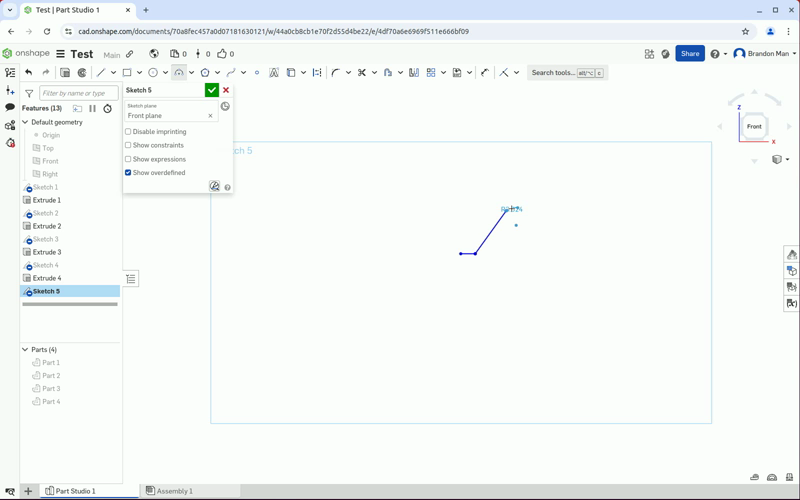
key(esc)
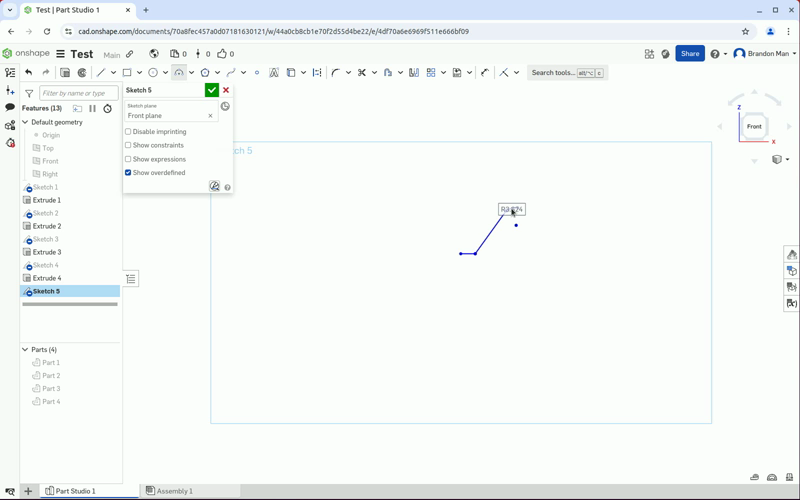
key(l)
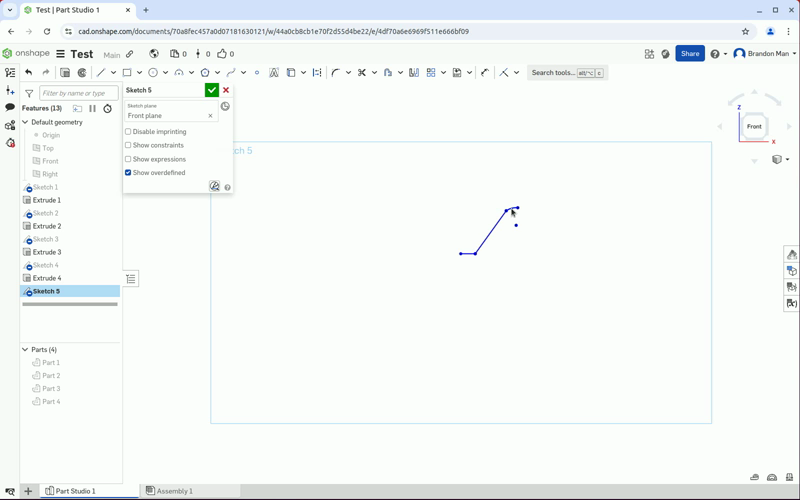
mouse_move(517, 207)
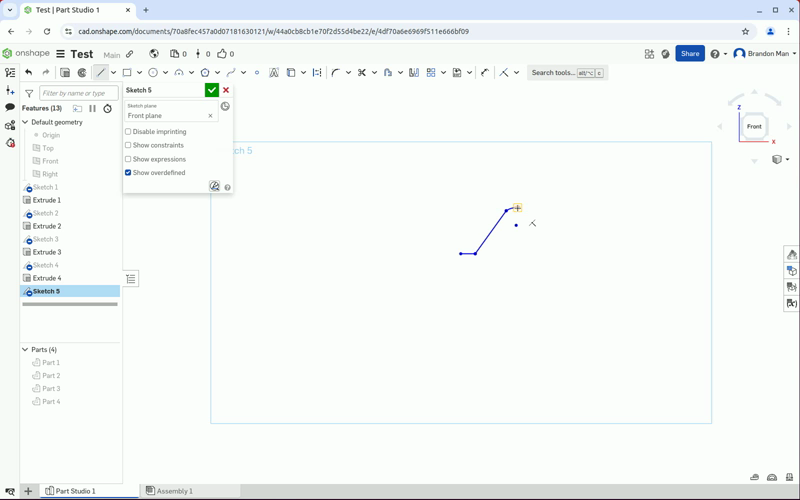
click(517, 207)
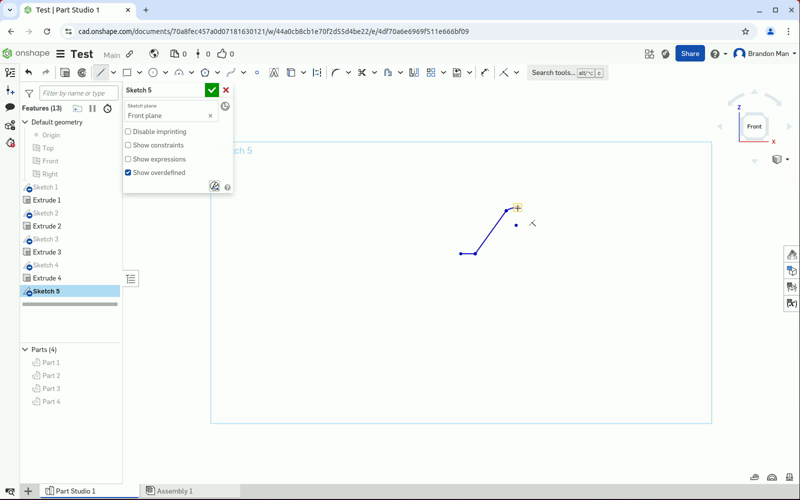
key_down(shift)
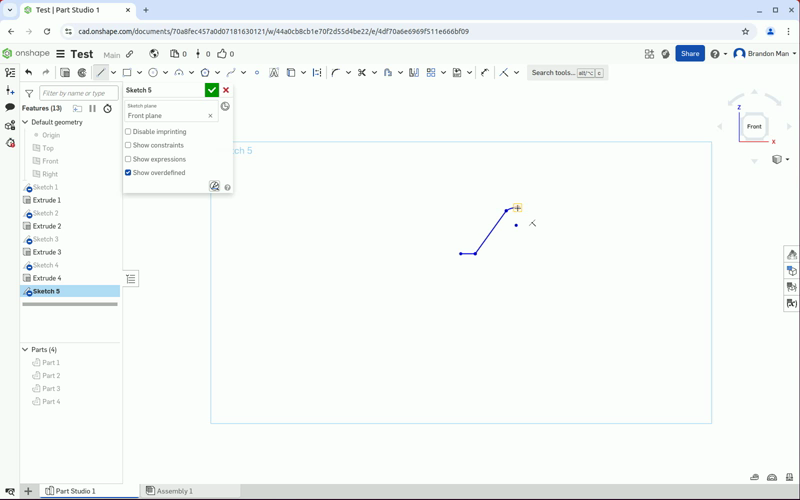
mouse_move(547, 207)
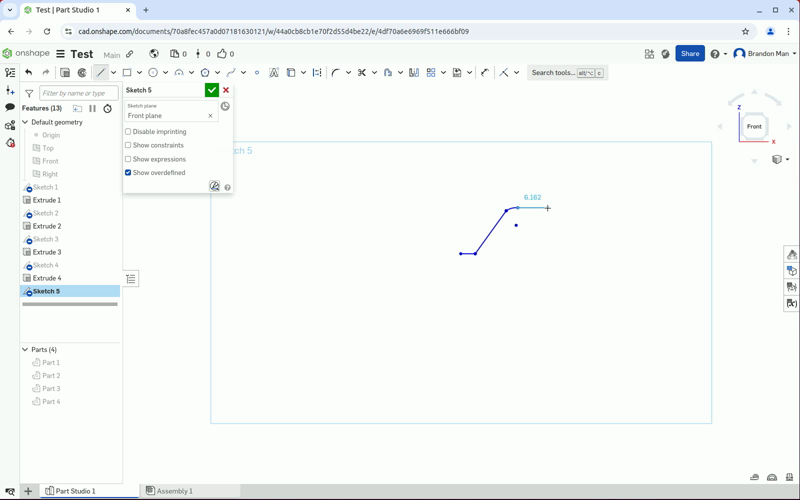
mouse_move(460, 207)
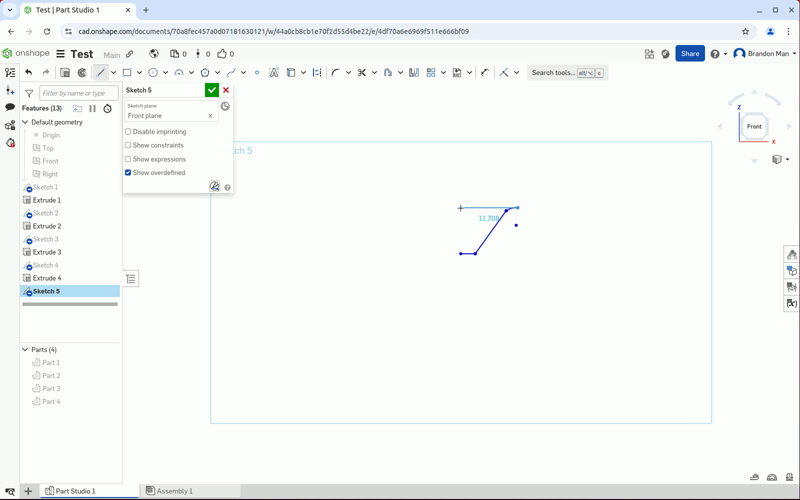
click(460, 207)
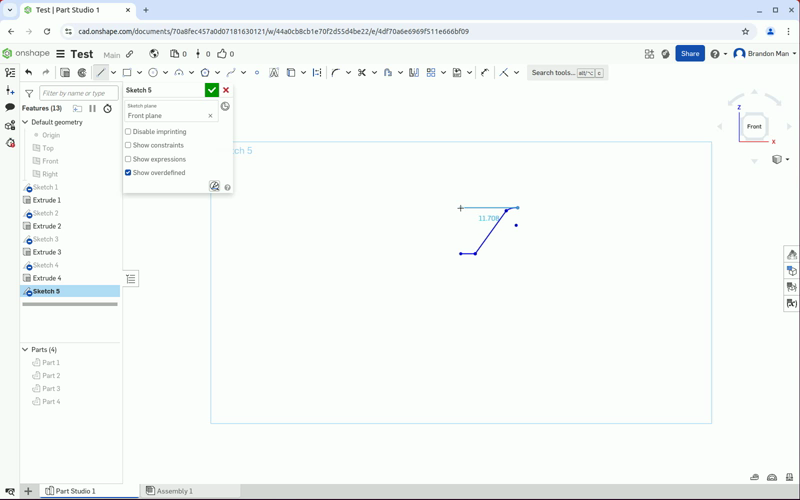
key_up(shift)
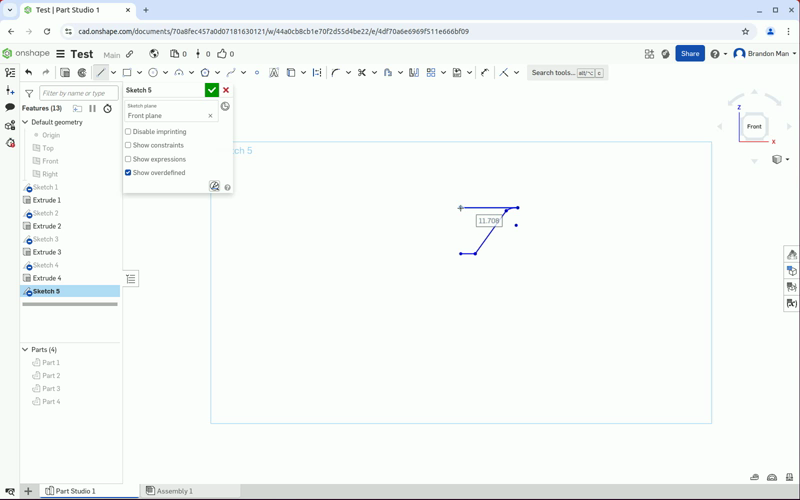
mouse_move(490, 207)
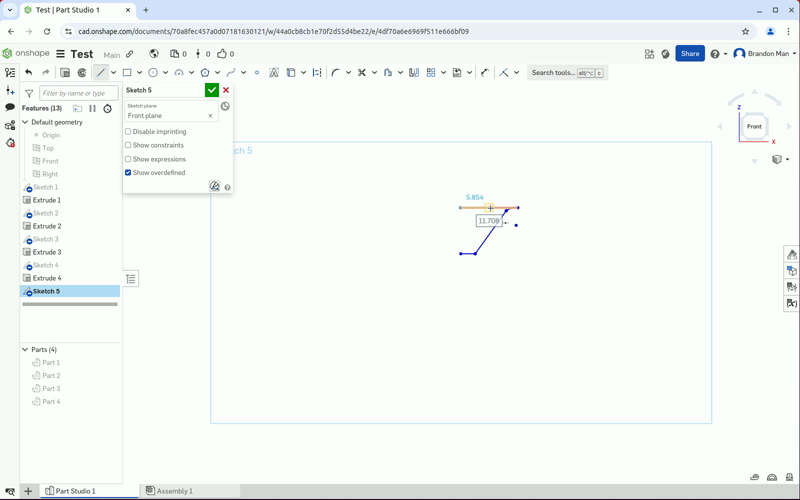
key_down(shift)
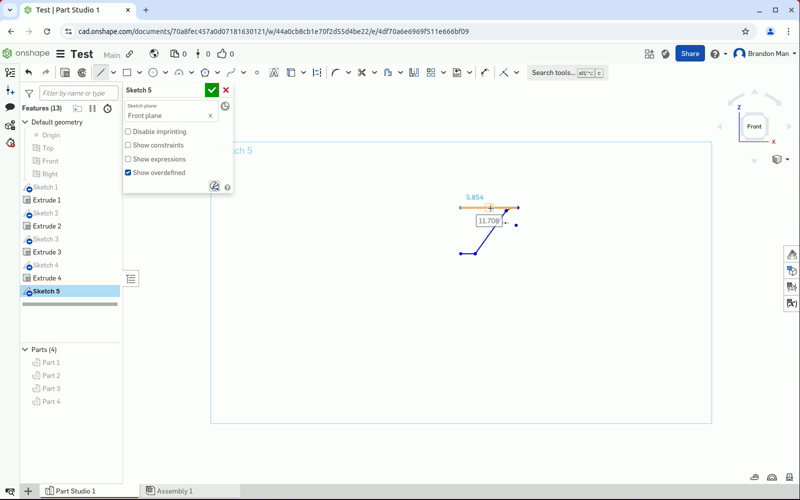
mouse_move(460, 253)
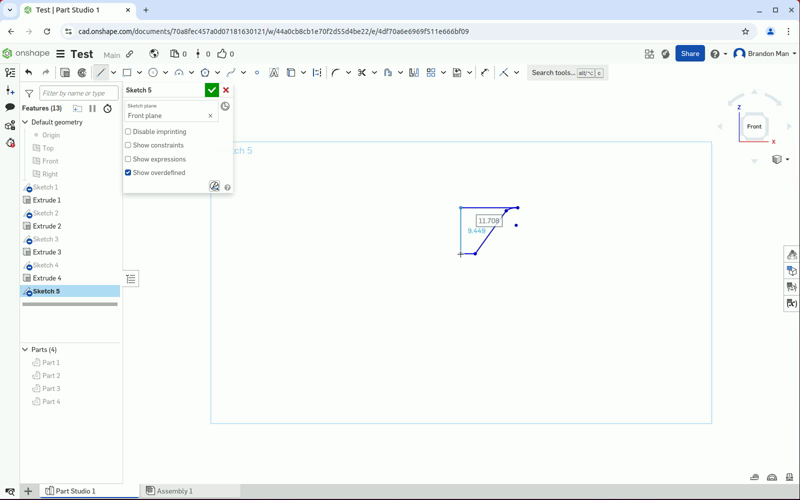
key_up(shift)
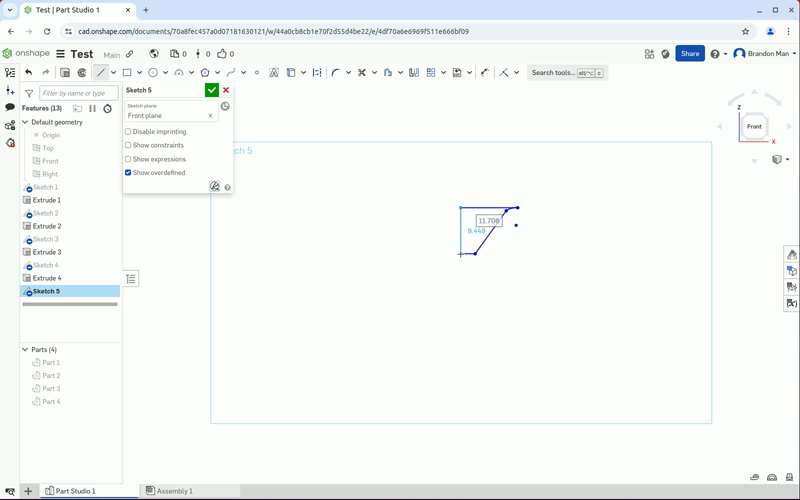
click(460, 253)
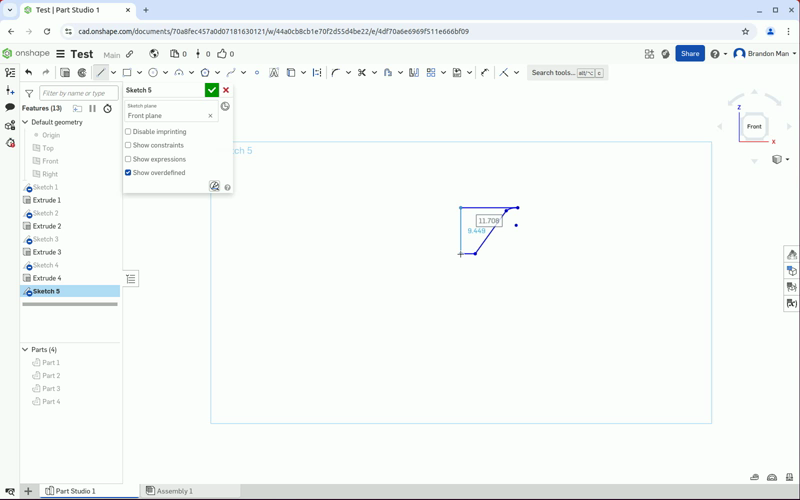
key(esc)
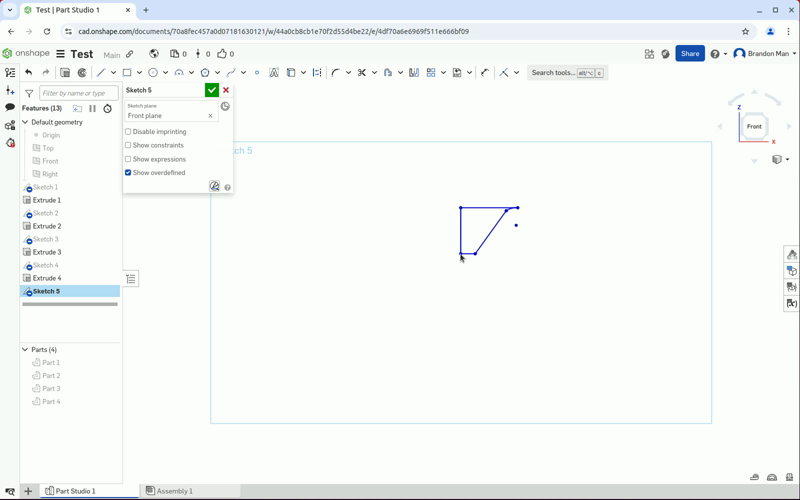
mouse_move(479, 229)
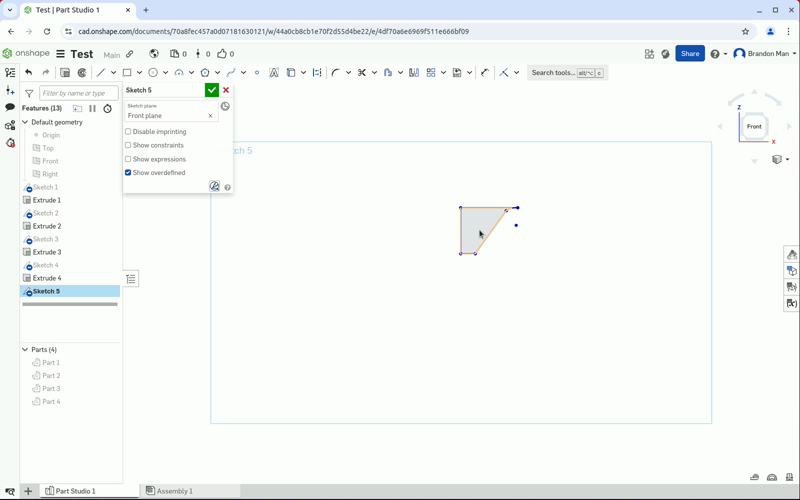
scroll(6)
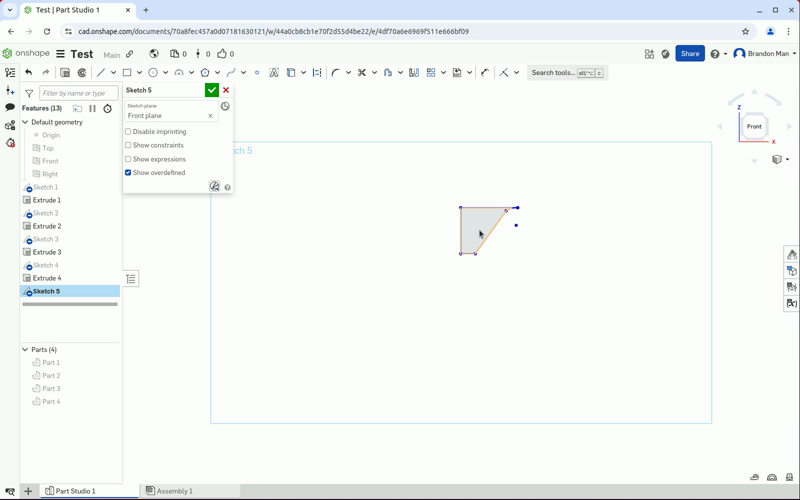
scroll(6)
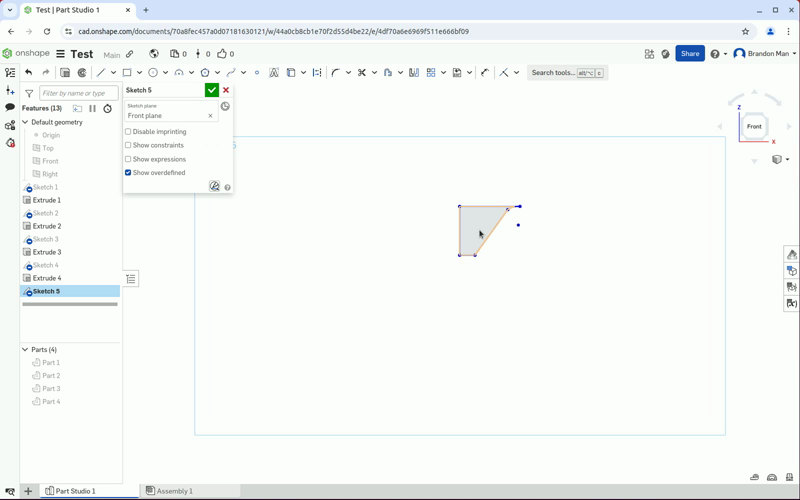
scroll(6)
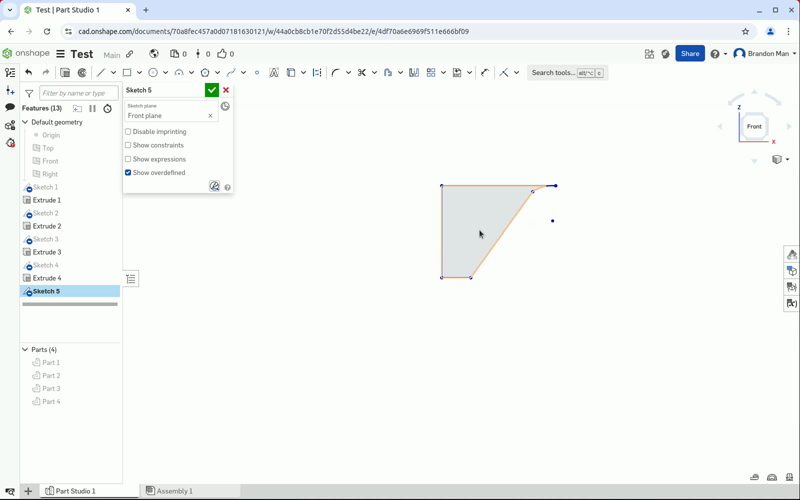
scroll(6)
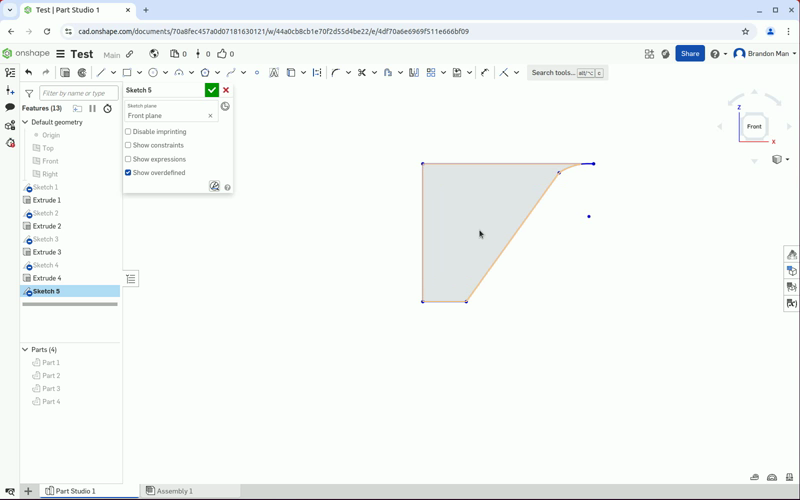
scroll(6)
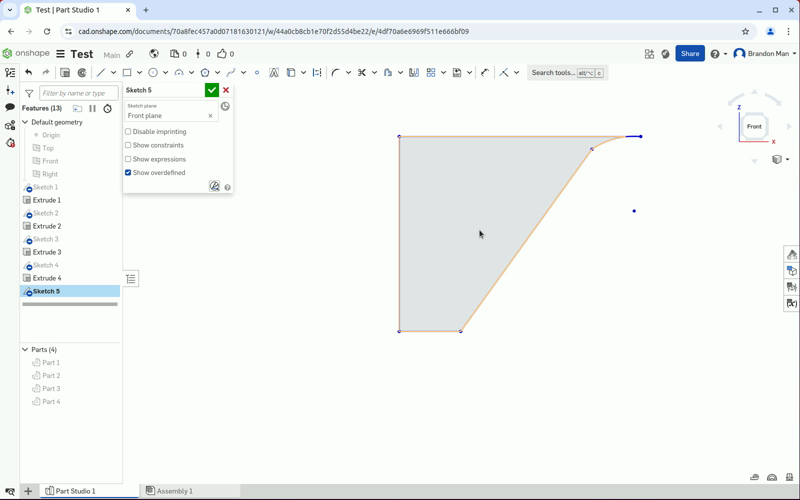
scroll(6)
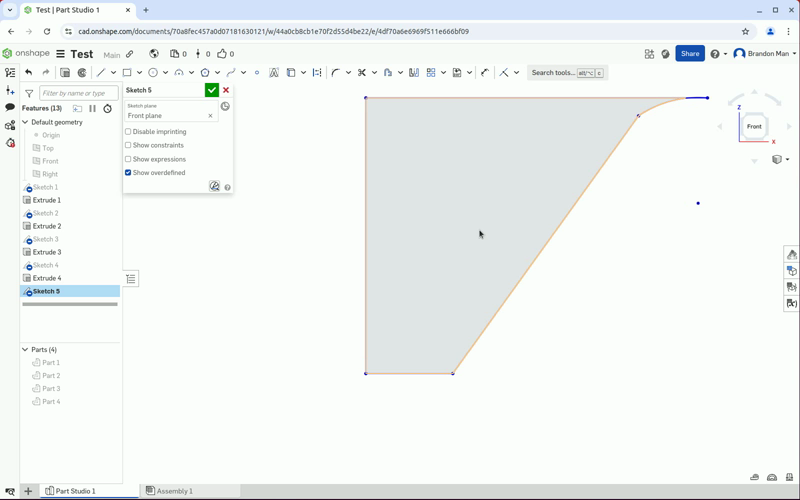
scroll(6)
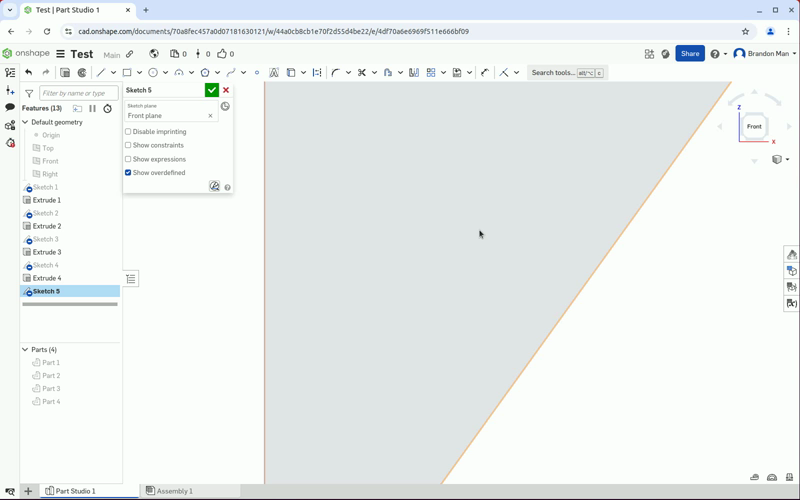
click(479, 229)
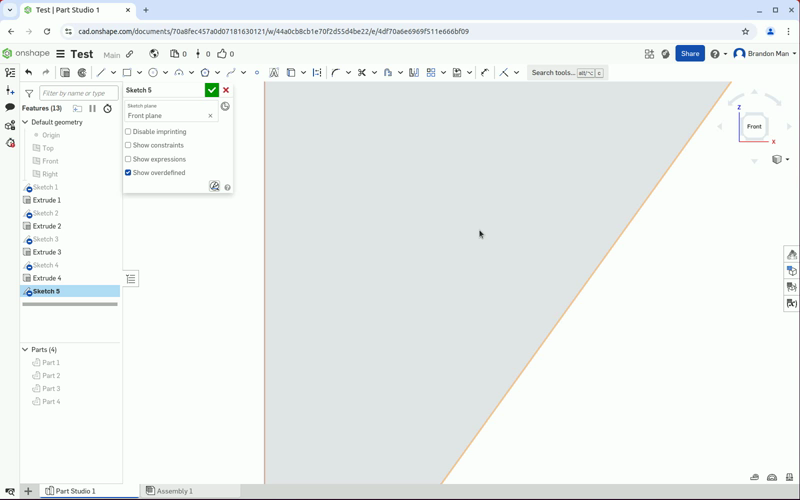
scroll(-6)
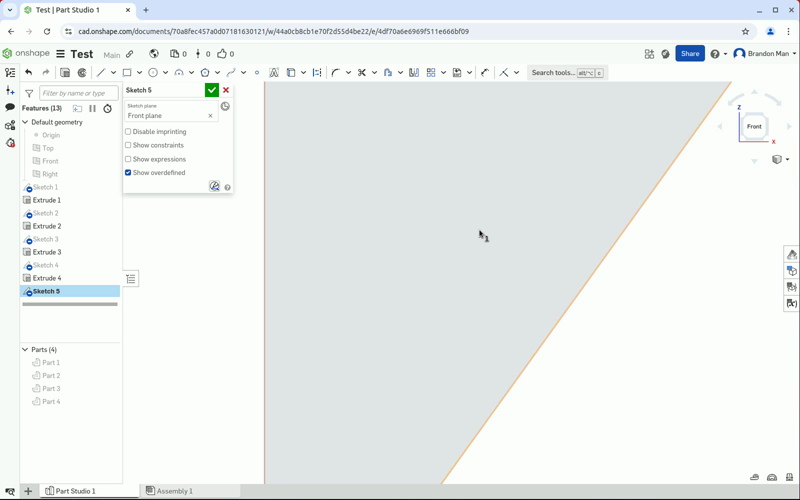
scroll(-6)
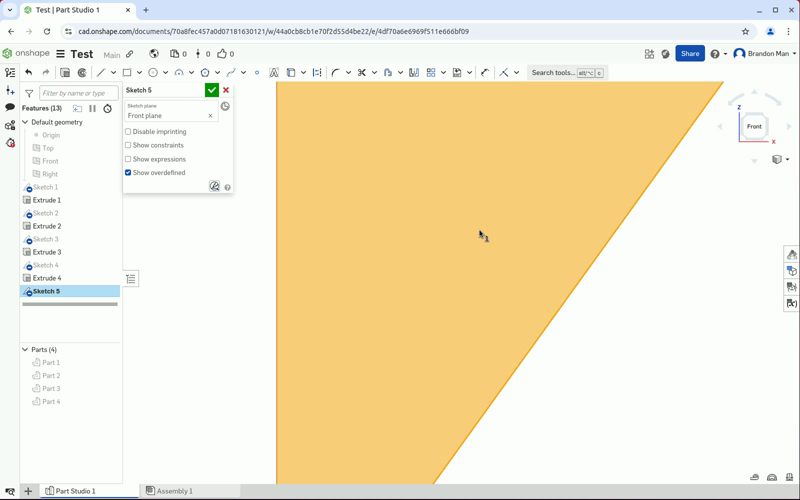
scroll(-6)
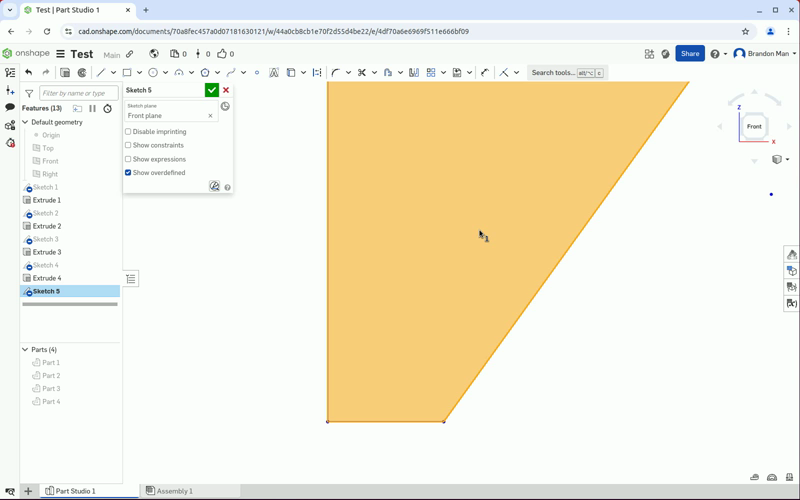
scroll(-6)
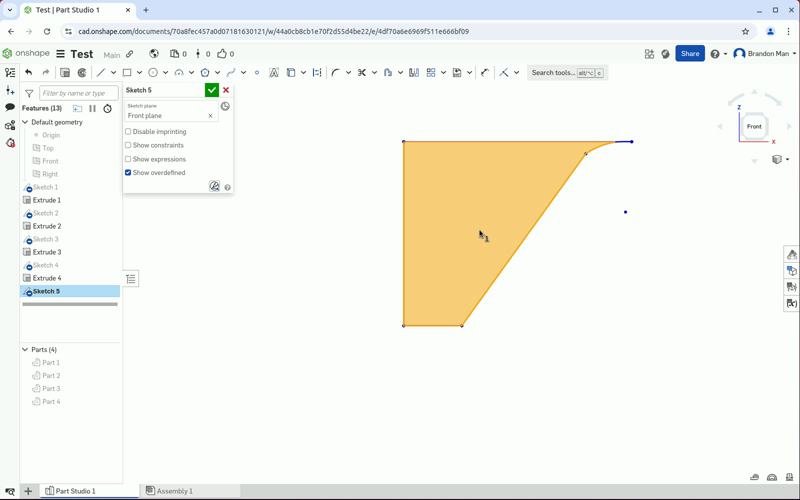
scroll(-6)
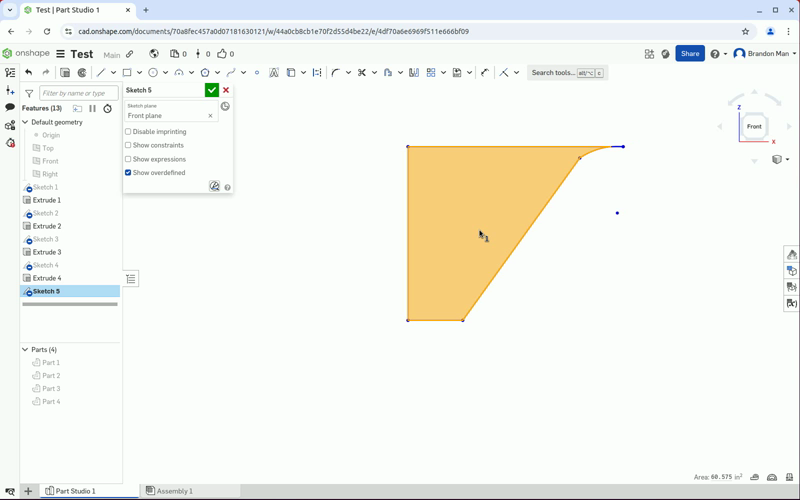
scroll(-6)
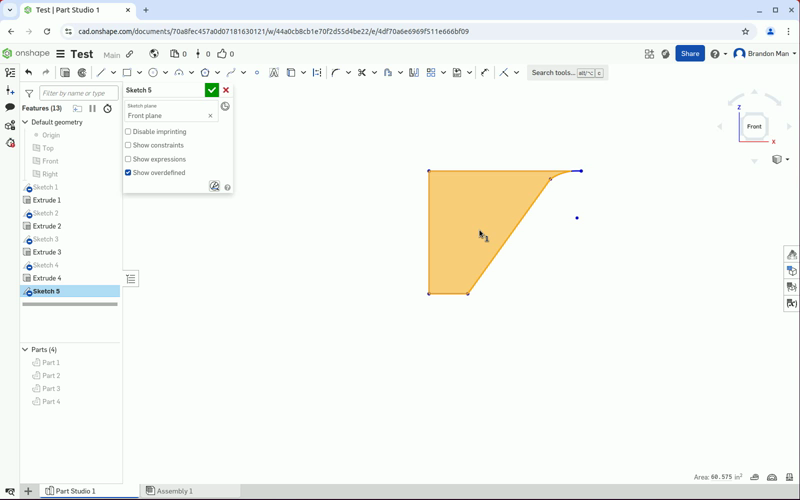
scroll(-6)
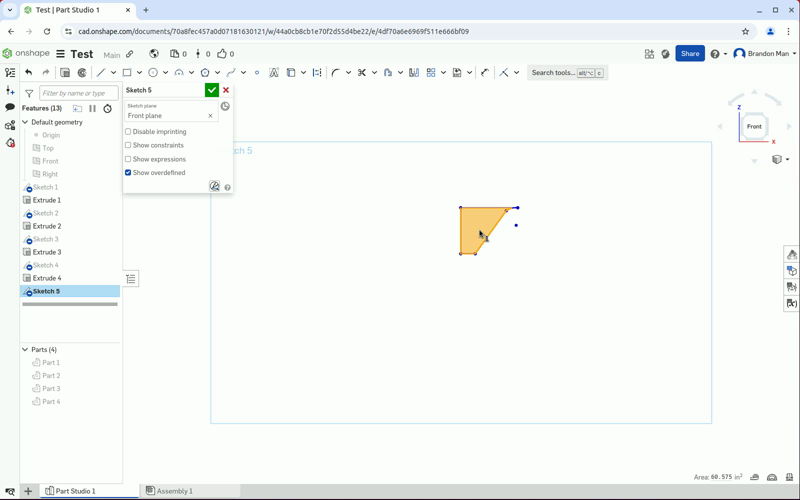
mouse_move(73, 352)
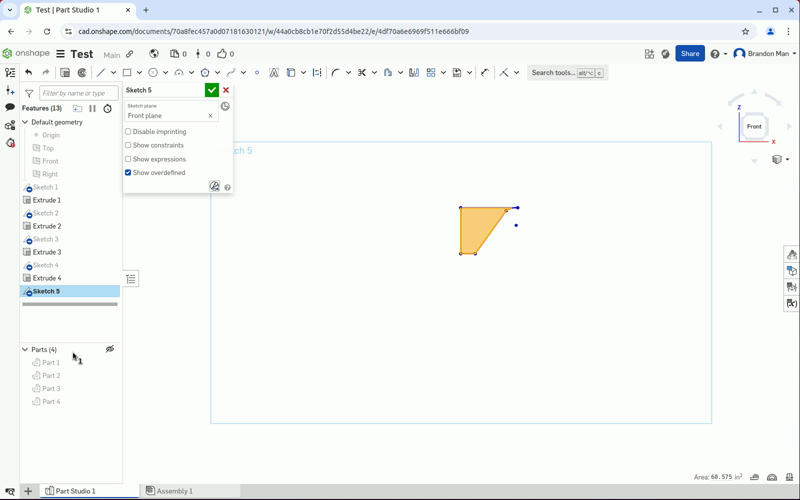
key(shift+y)
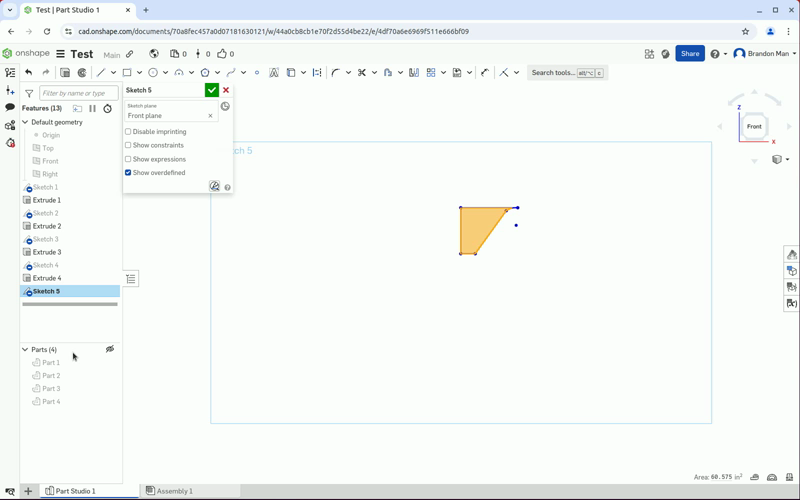
key(shift+e)
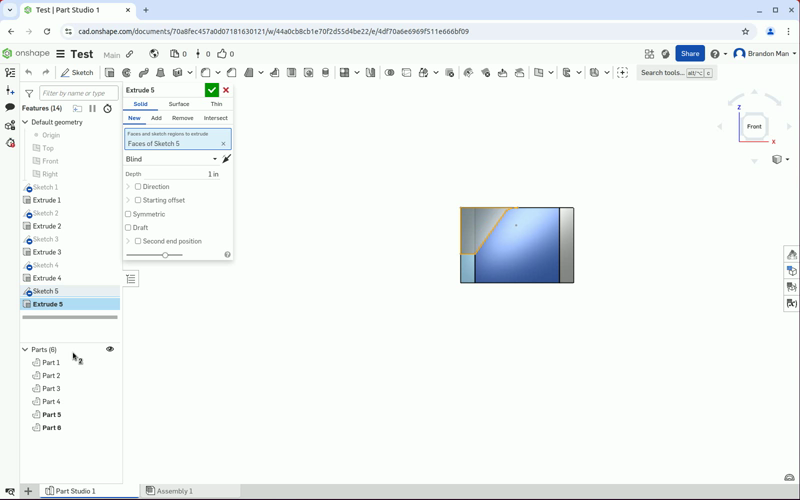
mouse_move(143, 106)
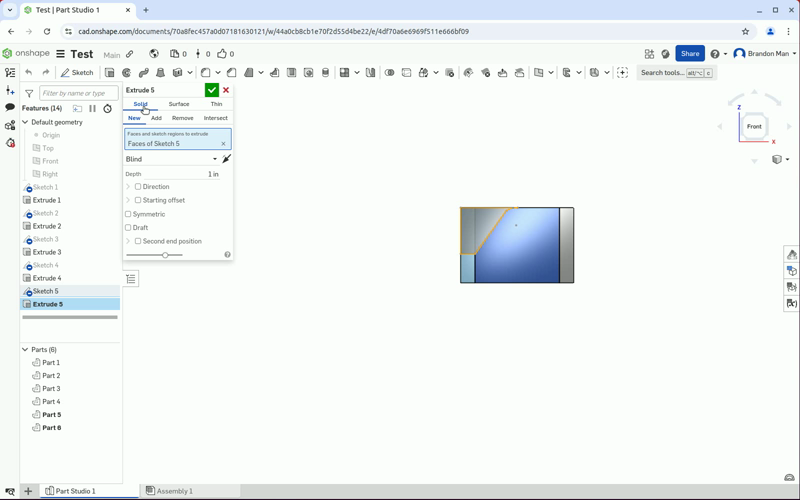
click(143, 106)
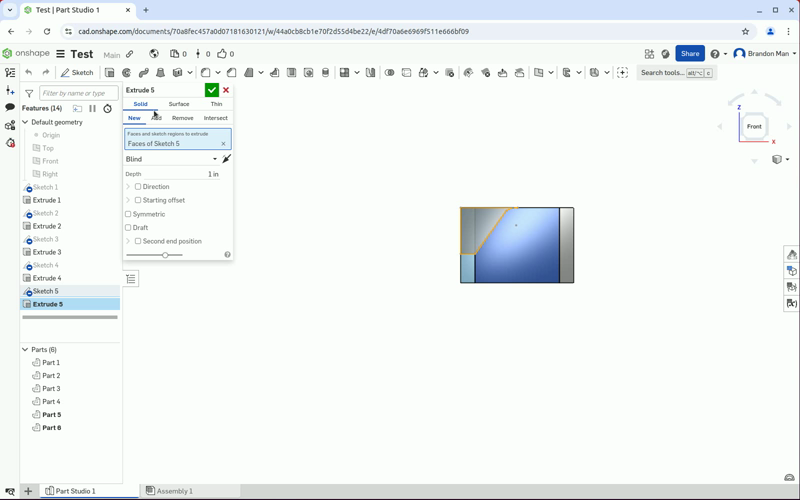
mouse_move(186, 120)
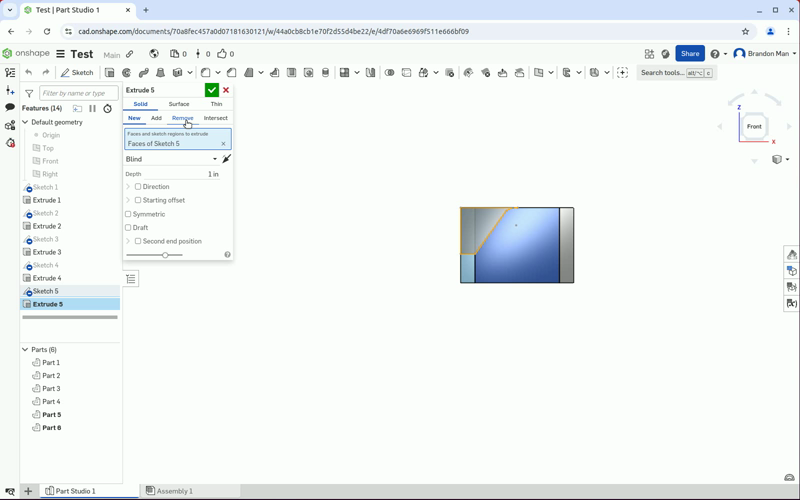
click(186, 120)
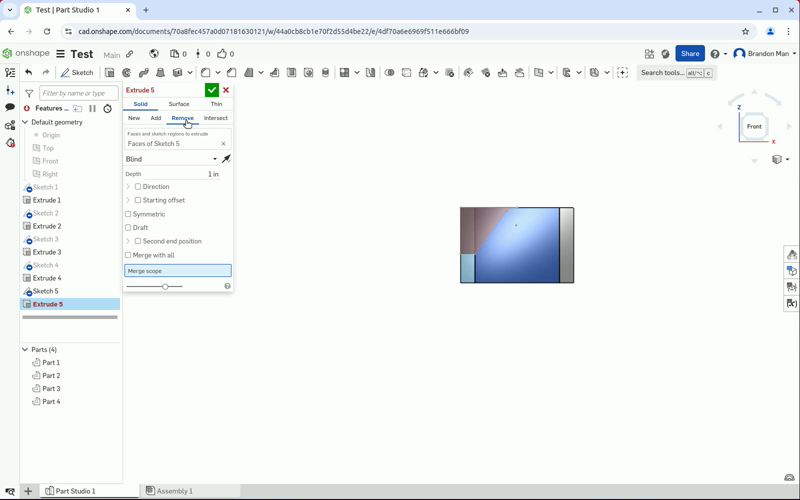
key(tab, 4)
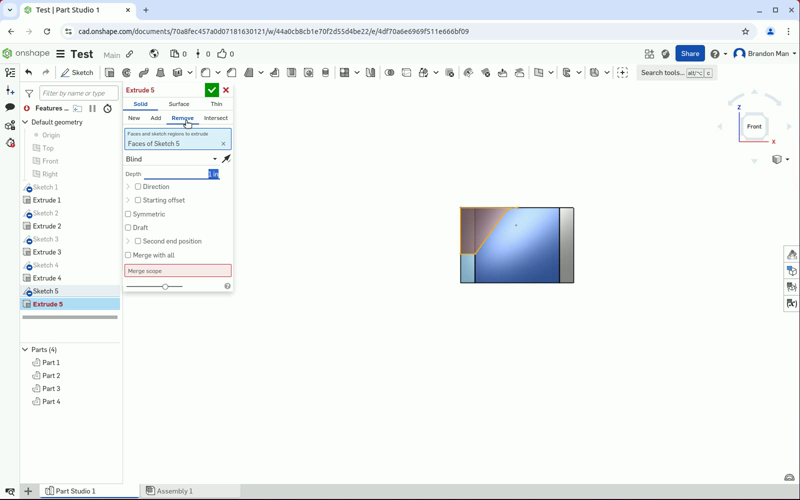
text(8.184)
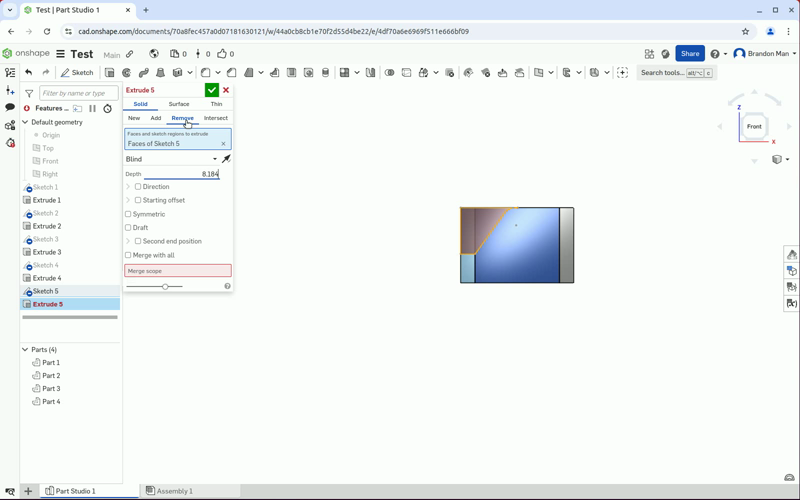
key(tab, 6)
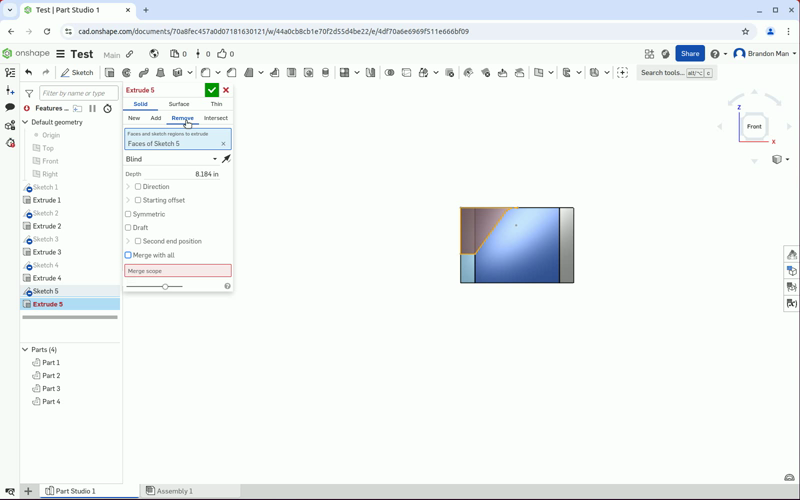
key(space)
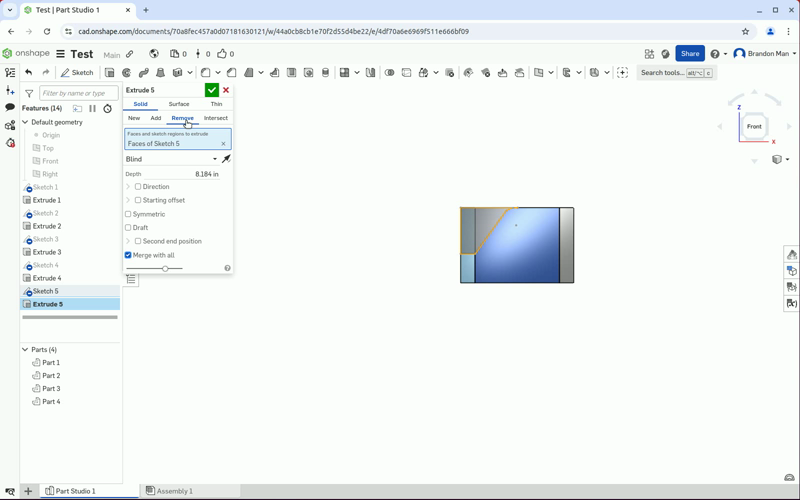
key(enter)
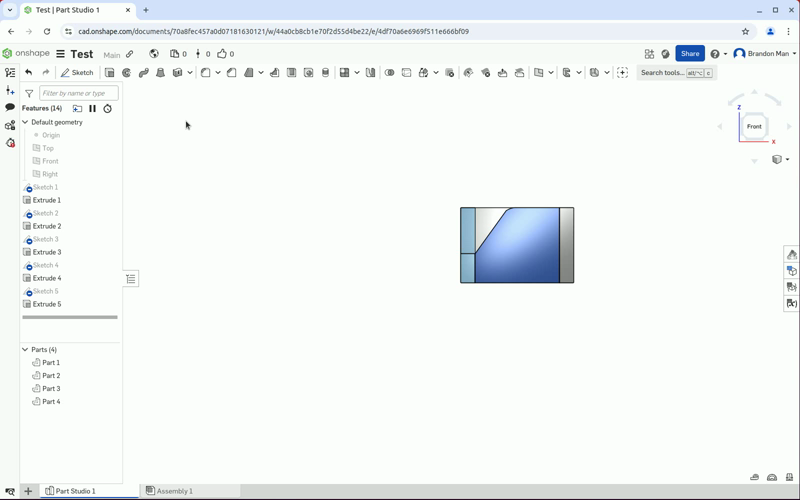
key(shift+h)
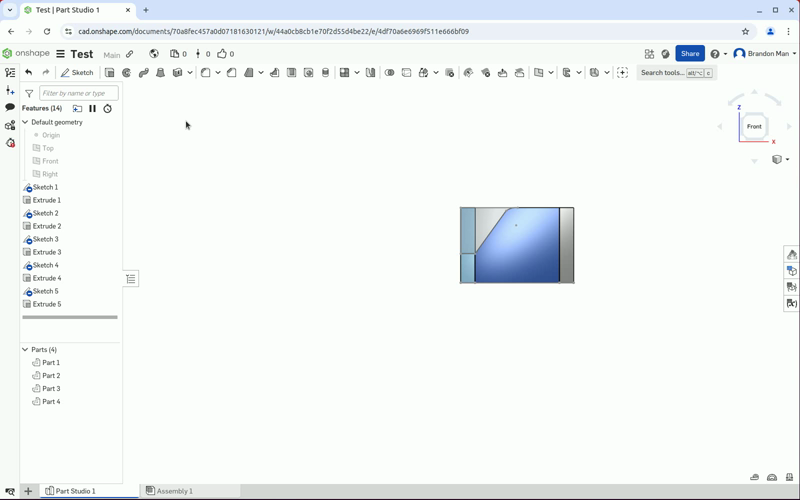
key(shift+h)
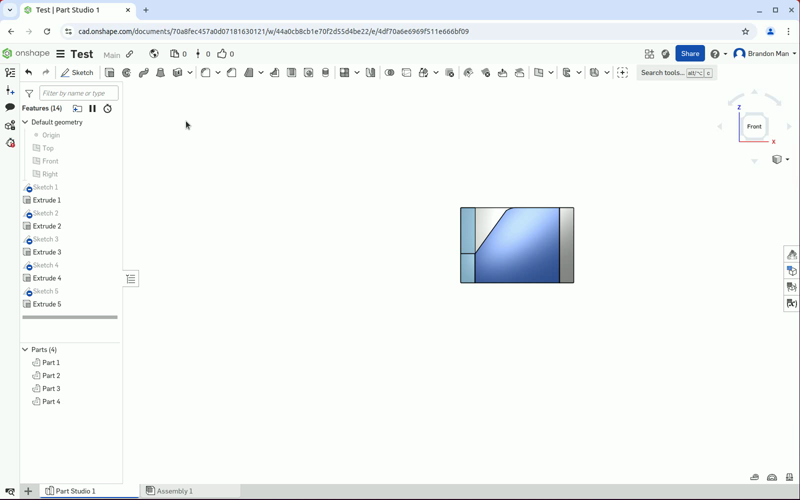
mouse_move(73, 189)
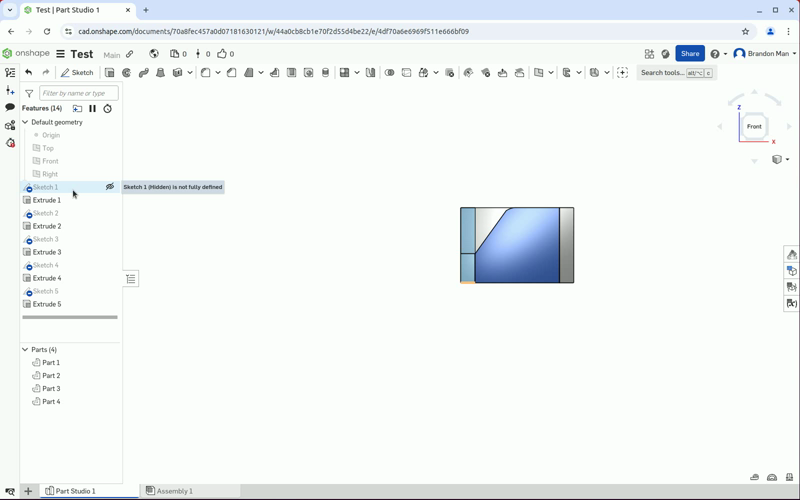
click(73, 189)
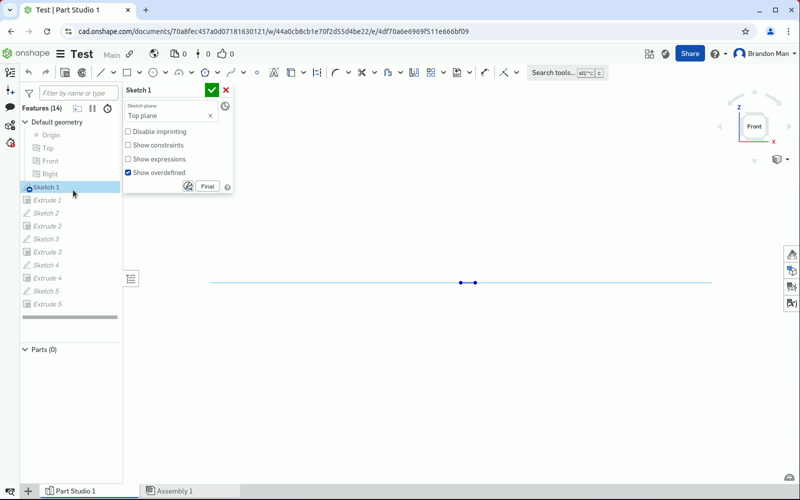
mouse_move(229, 92)
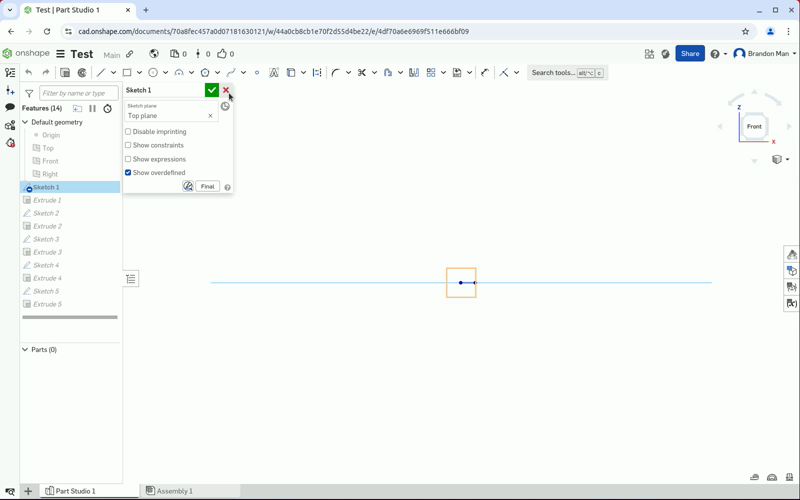
click(229, 92)
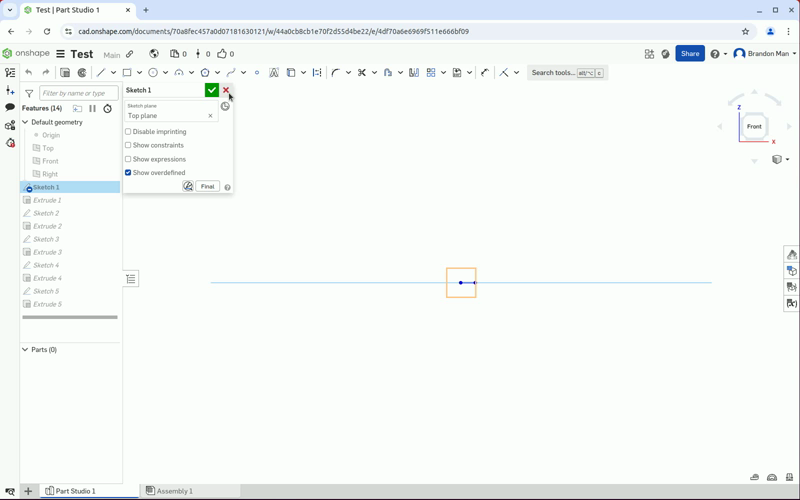
key(shift+s)
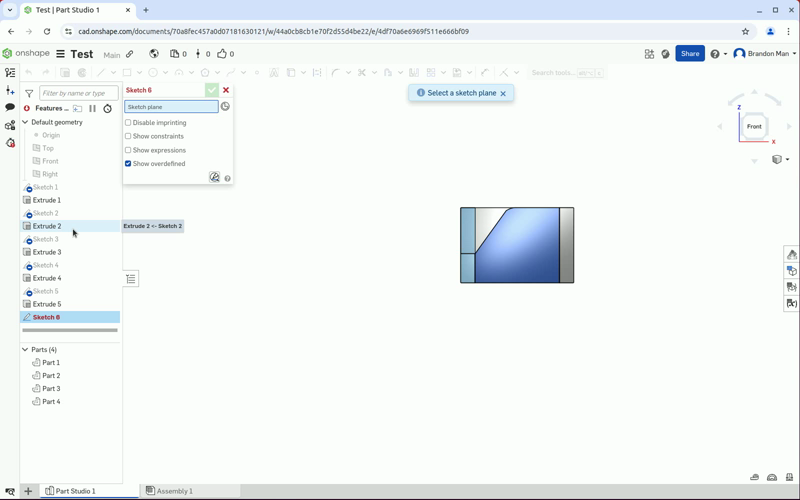
scroll(3)
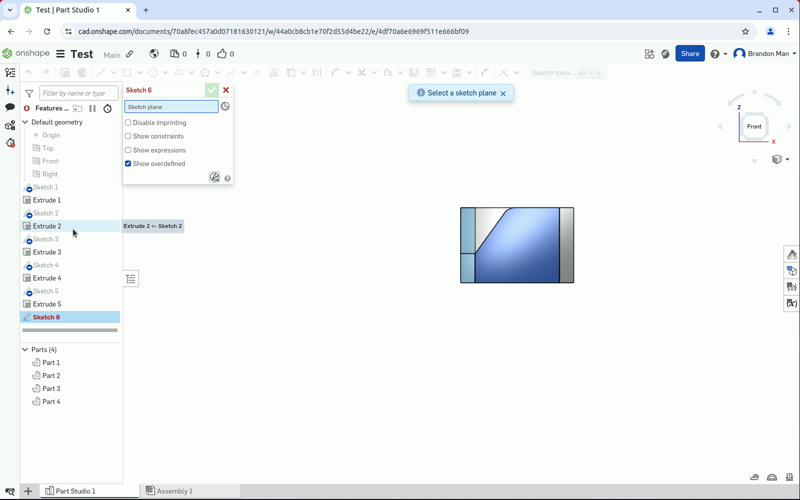
mouse_move(73, 163)
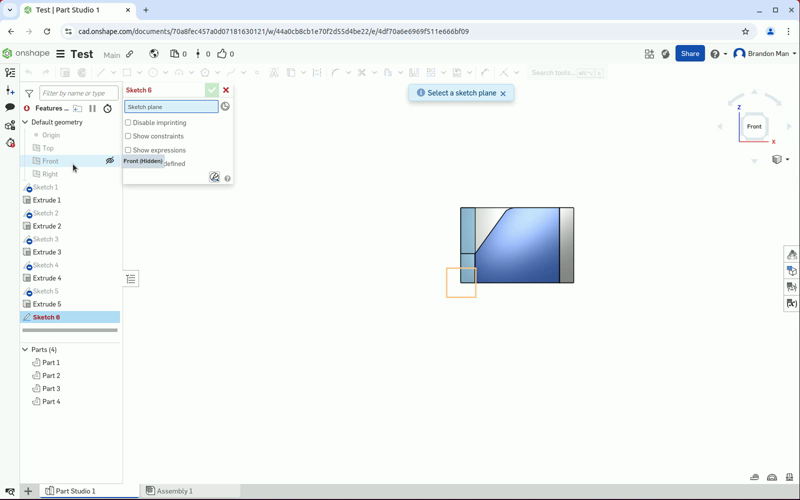
click(73, 163)
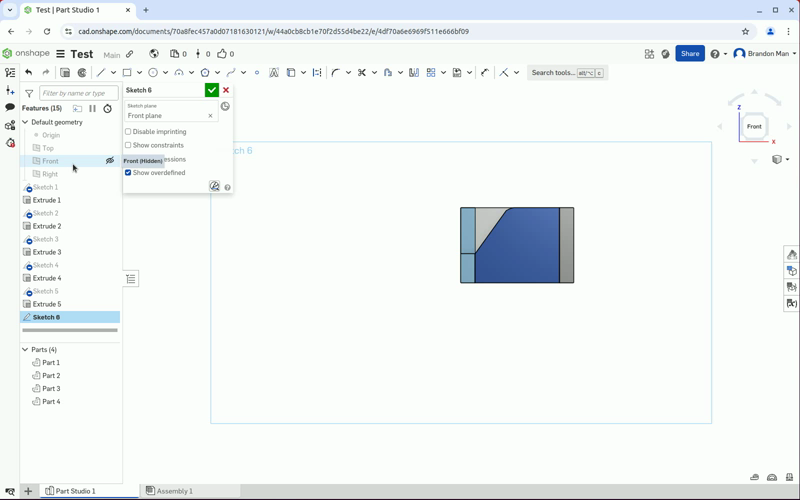
mouse_move(73, 352)
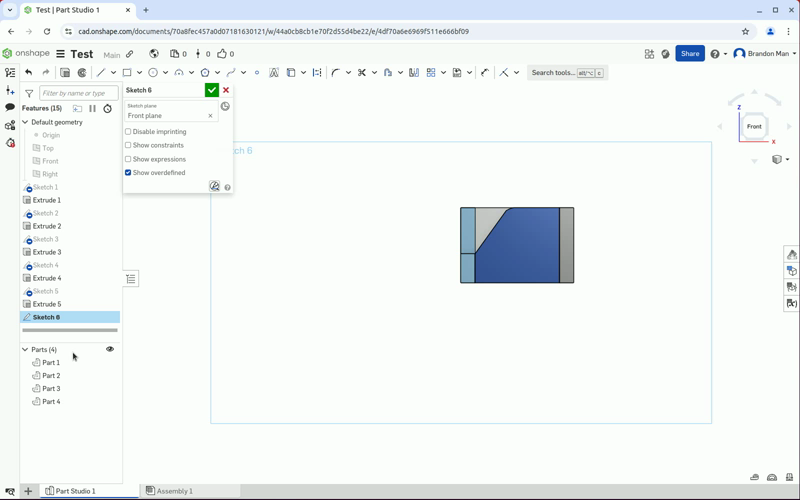
key(y)
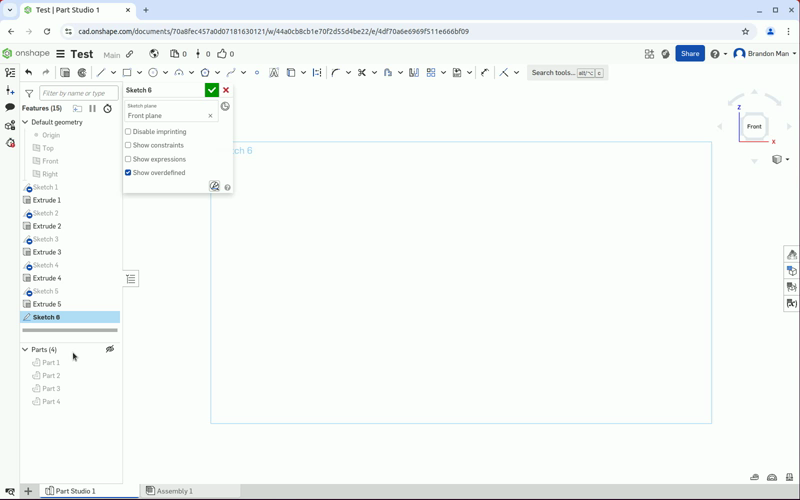
key(a)
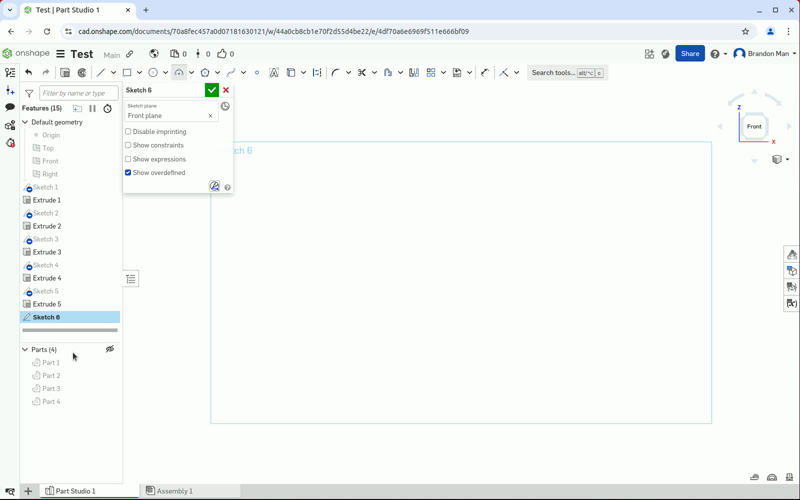
key_down(shift)
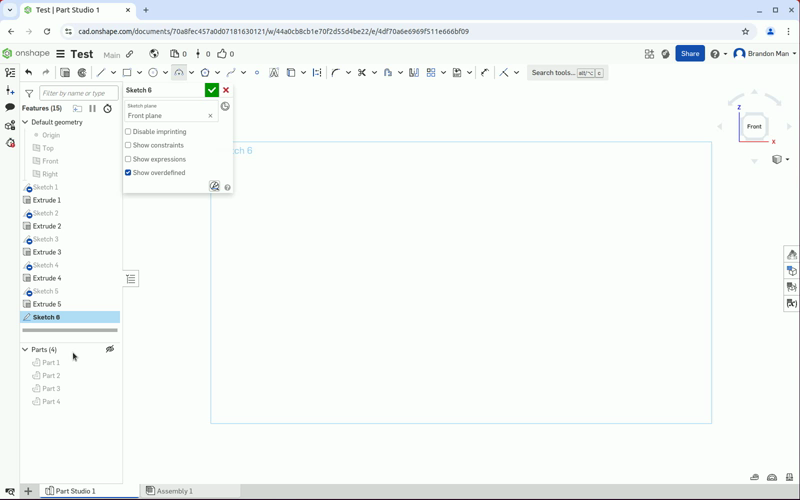
mouse_move(518, 207)
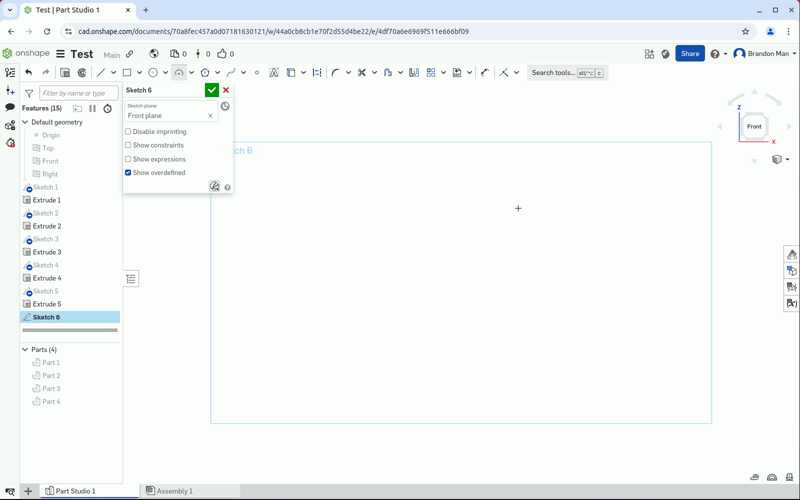
click(518, 207)
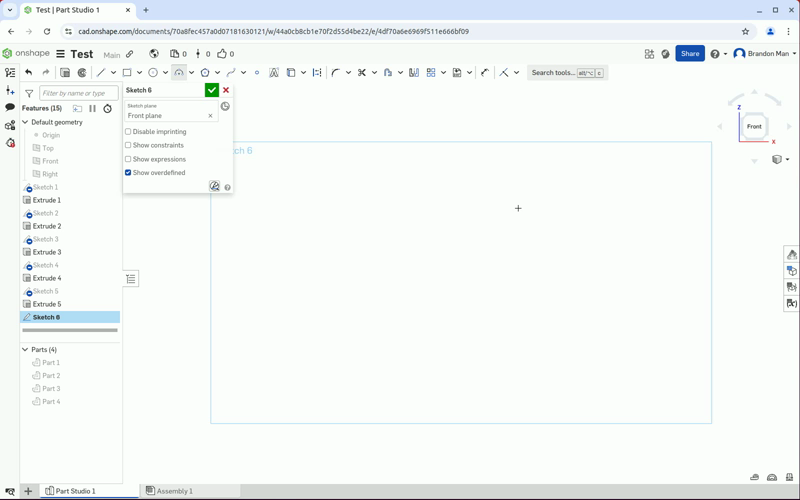
key_up(shift)
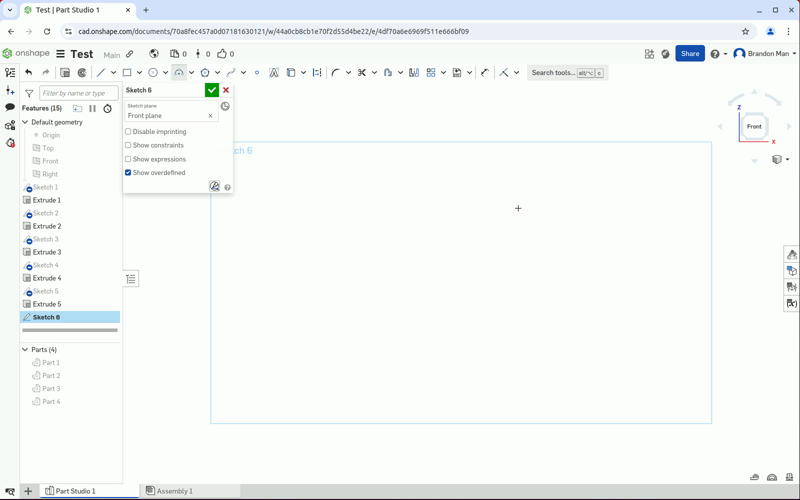
key_down(shift)
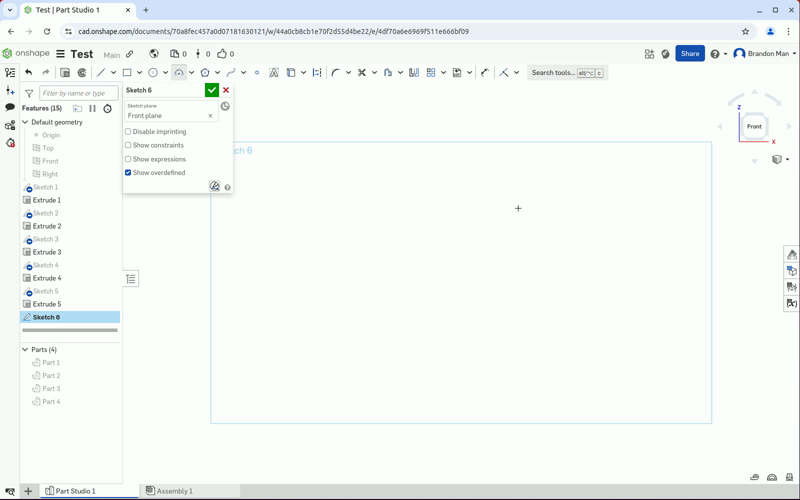
mouse_move(529, 210)
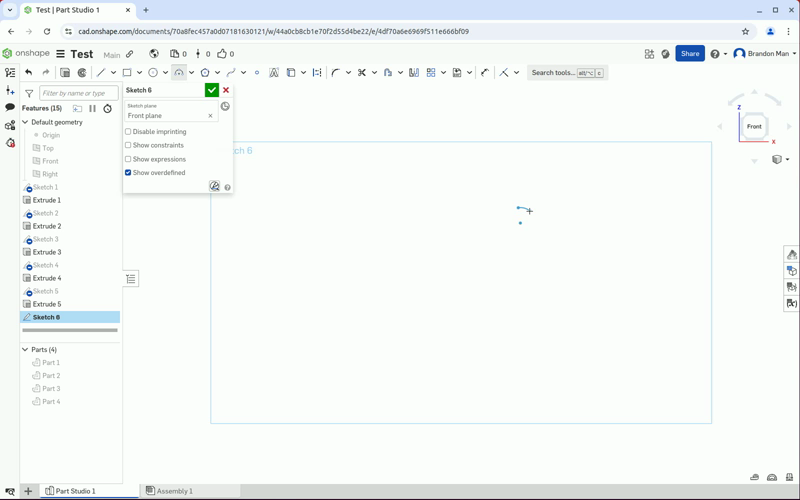
click(529, 210)
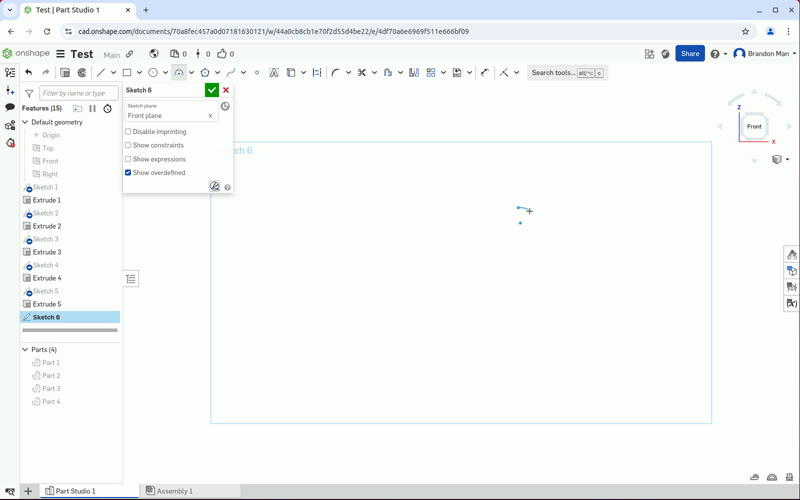
mouse_move(524, 208)
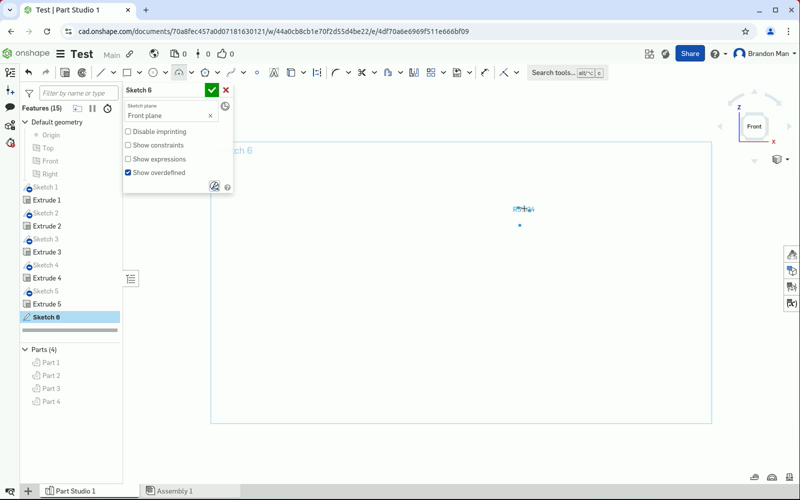
click(524, 208)
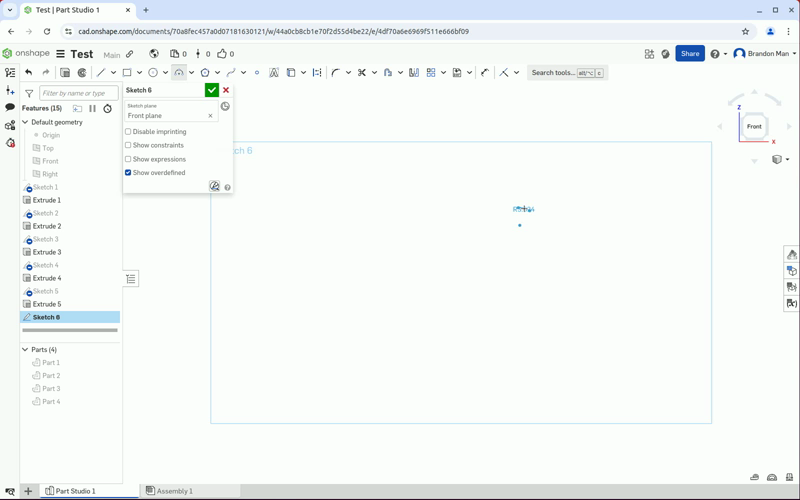
key_up(shift)
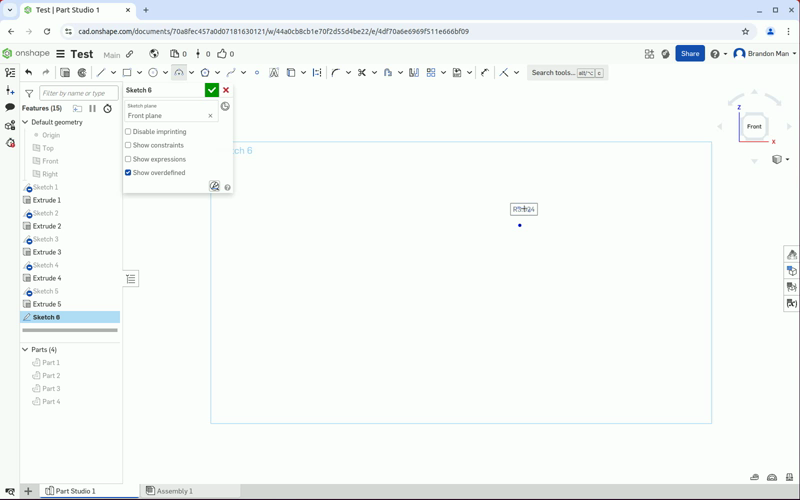
key(esc)
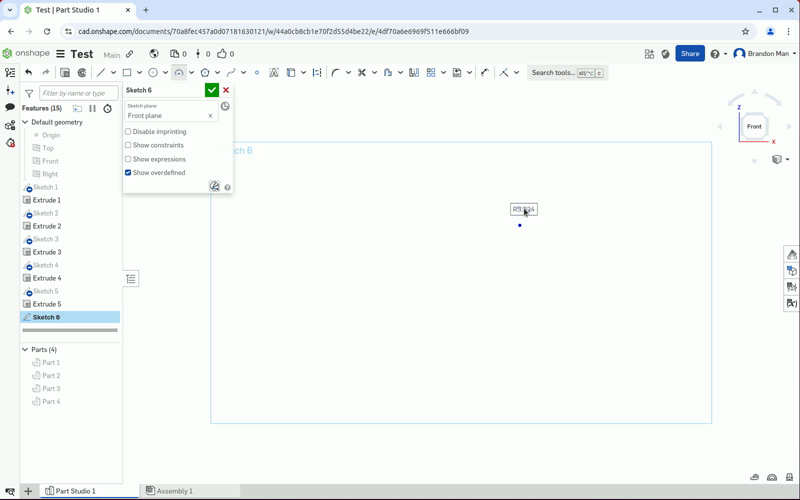
key(l)
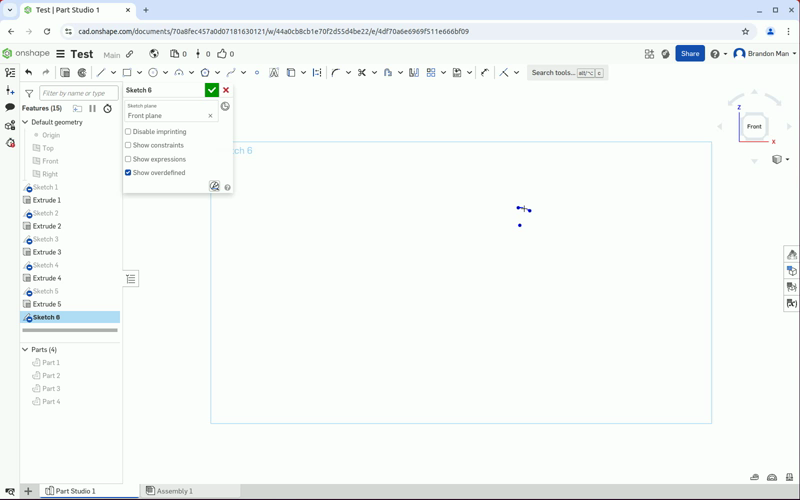
mouse_move(529, 210)
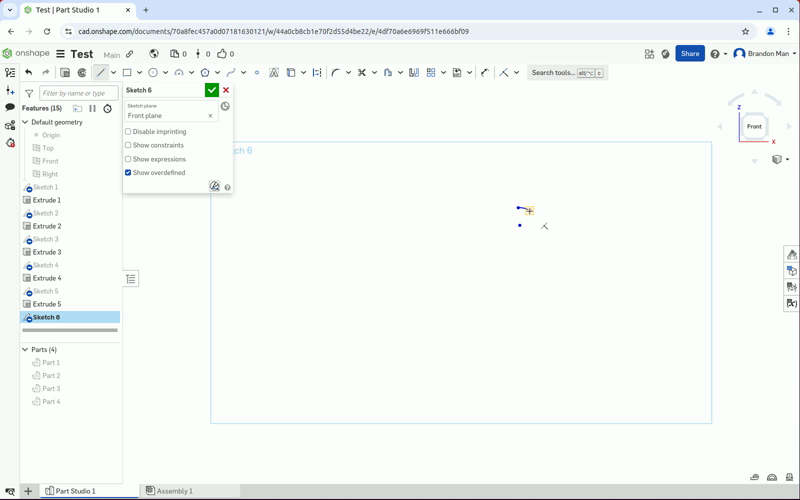
click(529, 210)
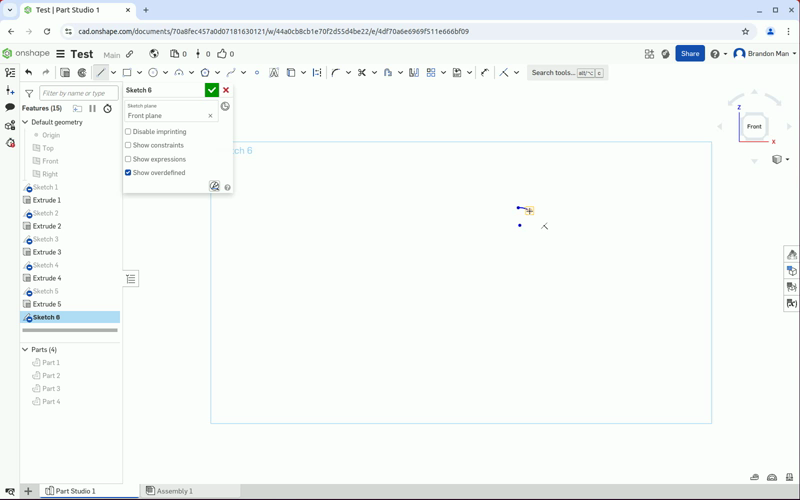
key_down(shift)
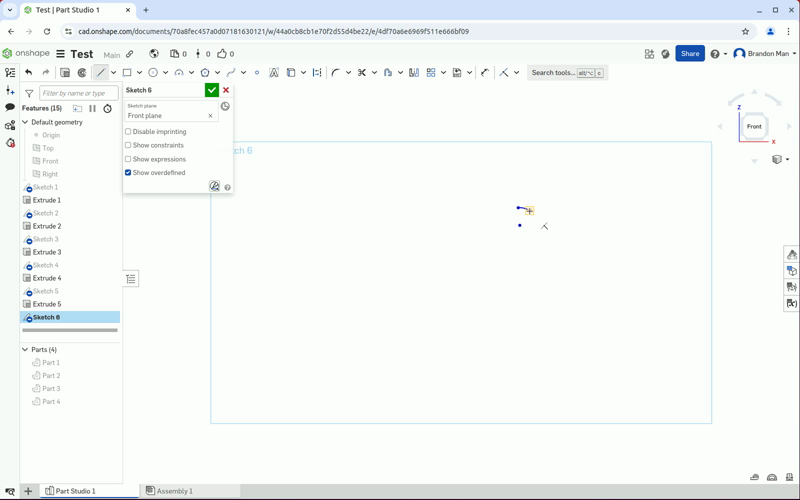
mouse_move(559, 210)
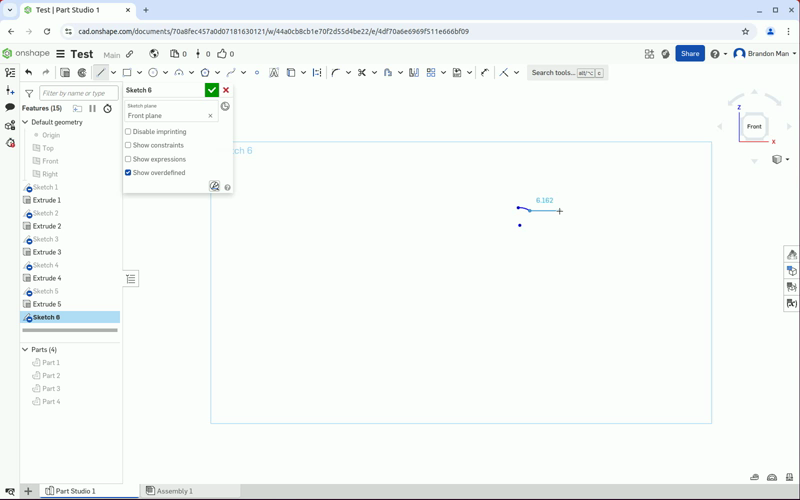
mouse_move(559, 253)
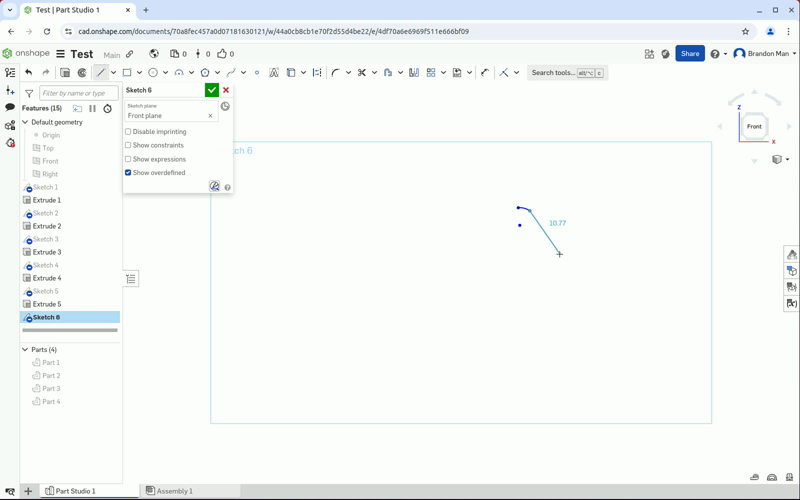
click(559, 253)
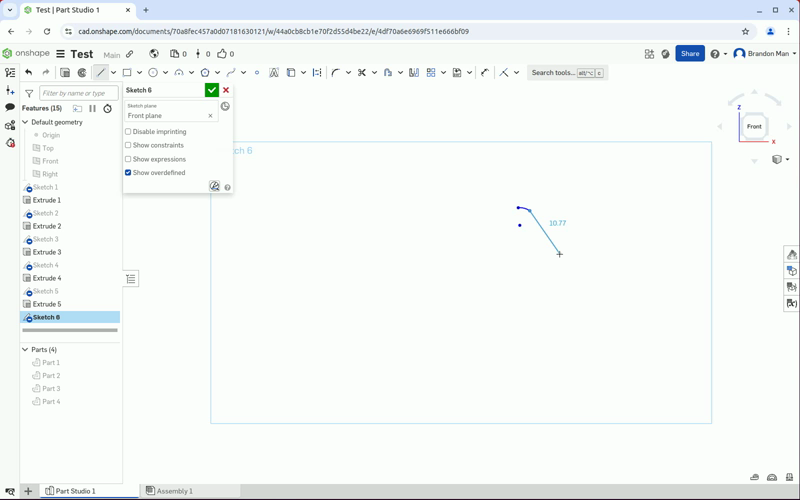
key_up(shift)
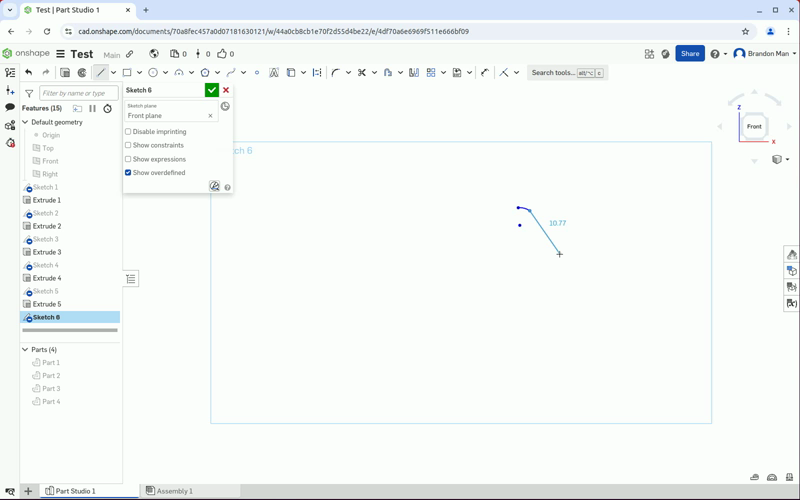
key_down(shift)
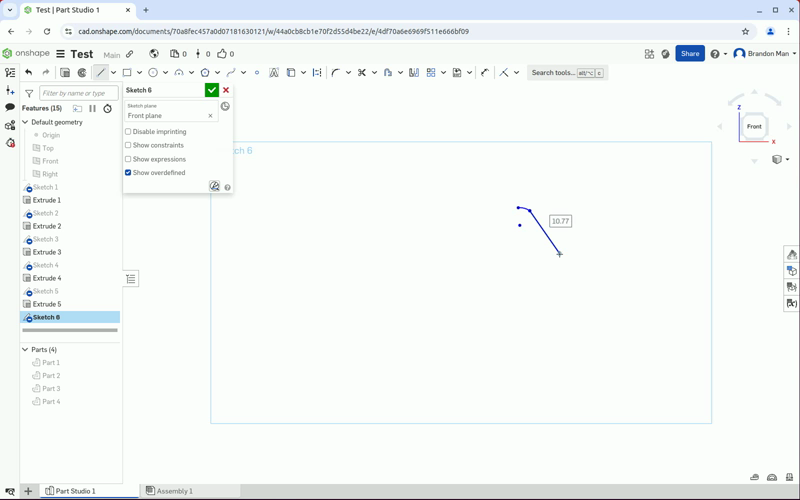
mouse_move(589, 253)
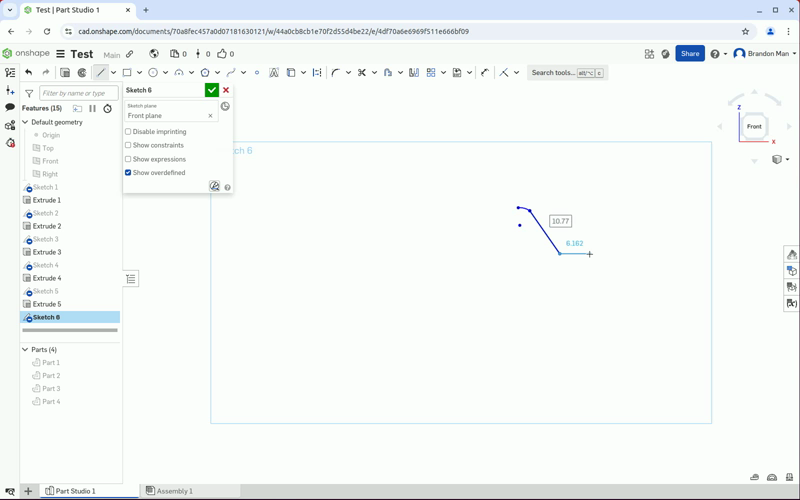
mouse_move(573, 253)
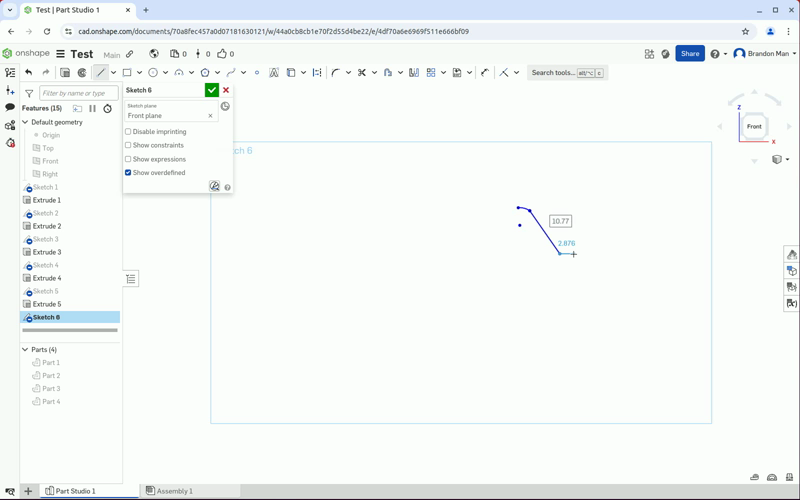
click(573, 253)
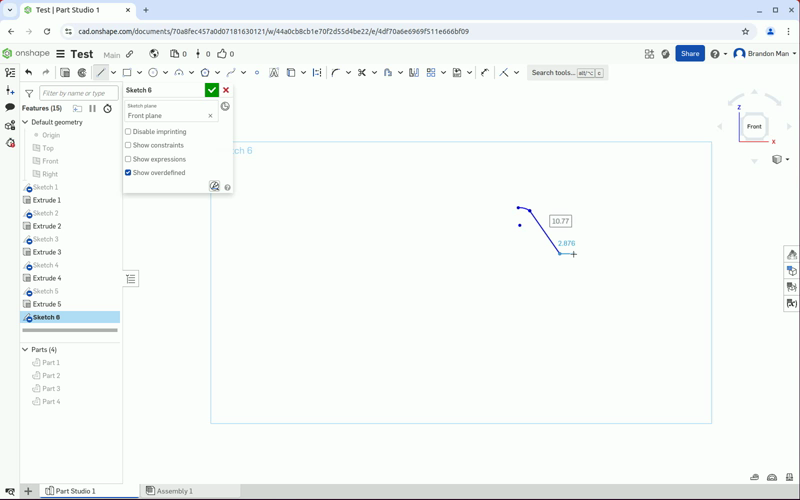
key_up(shift)
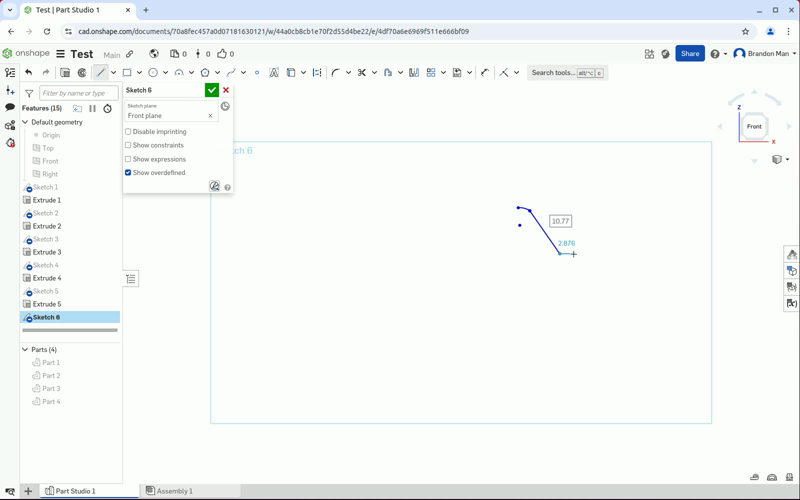
key_down(shift)
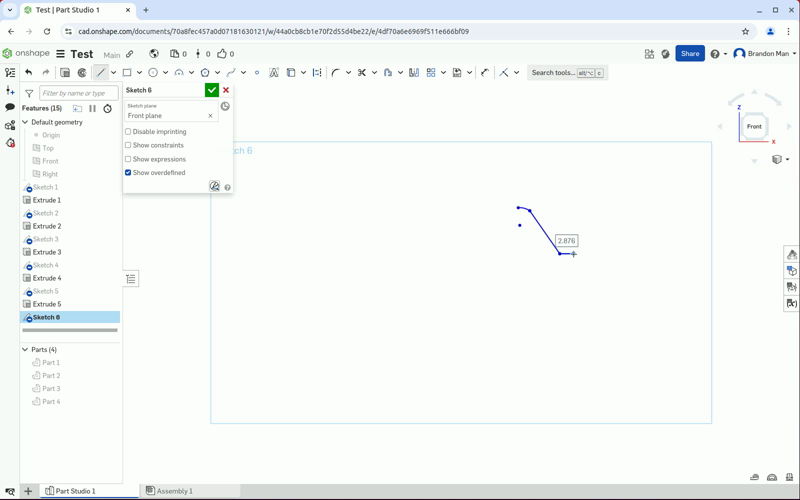
mouse_move(589, 253)
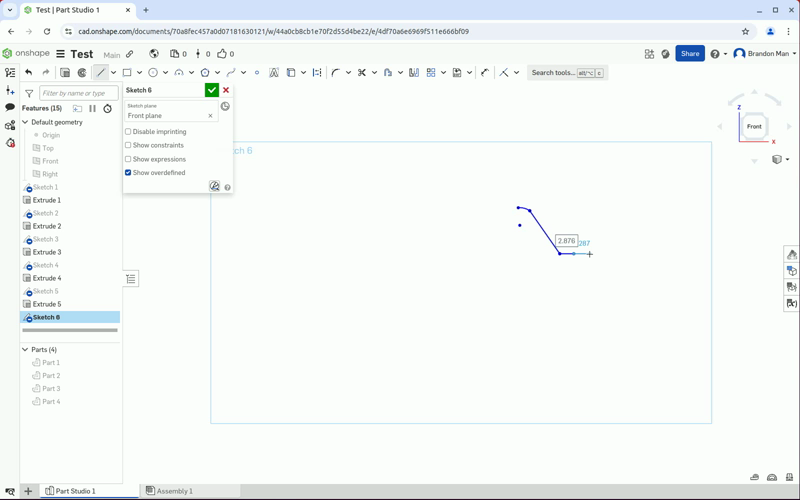
mouse_move(573, 207)
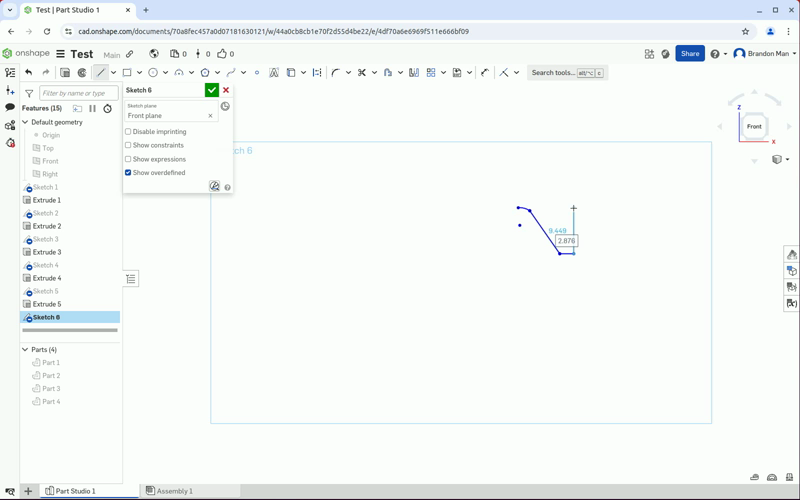
click(573, 207)
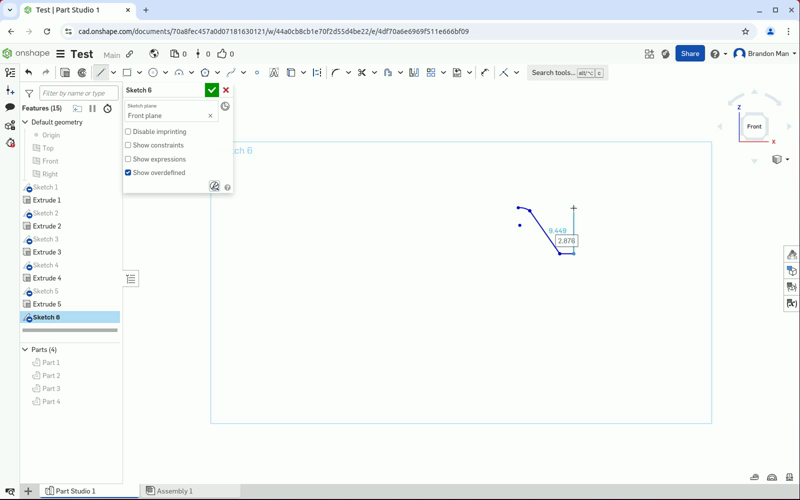
key_up(shift)
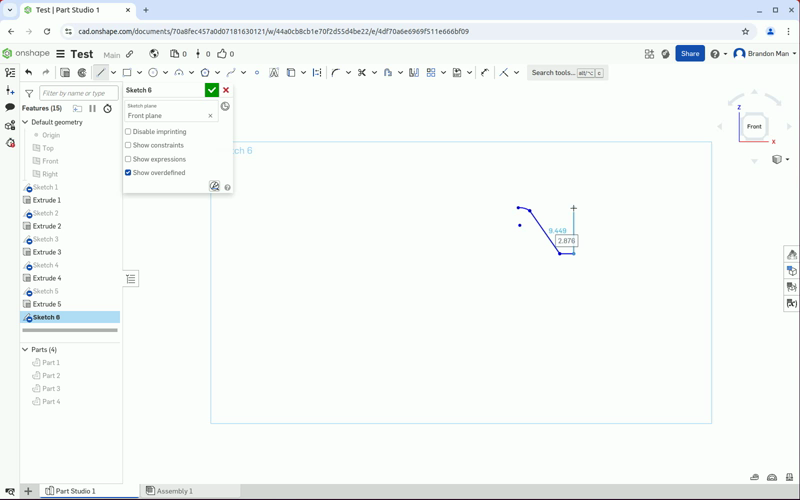
mouse_move(589, 207)
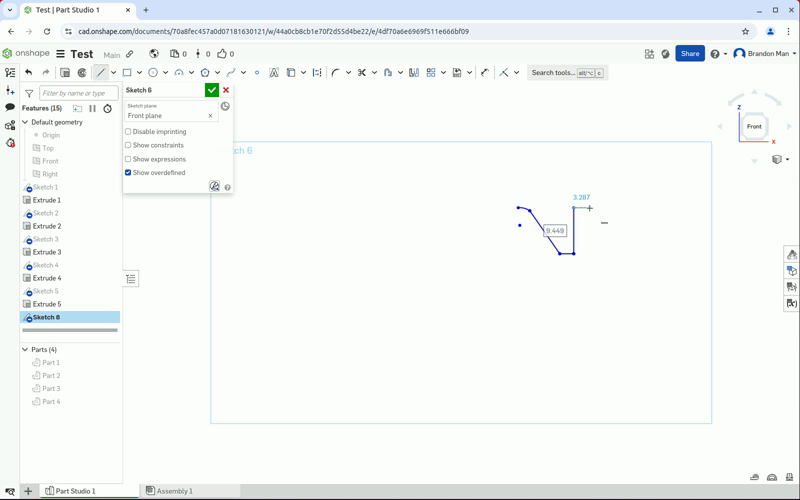
key_down(shift)
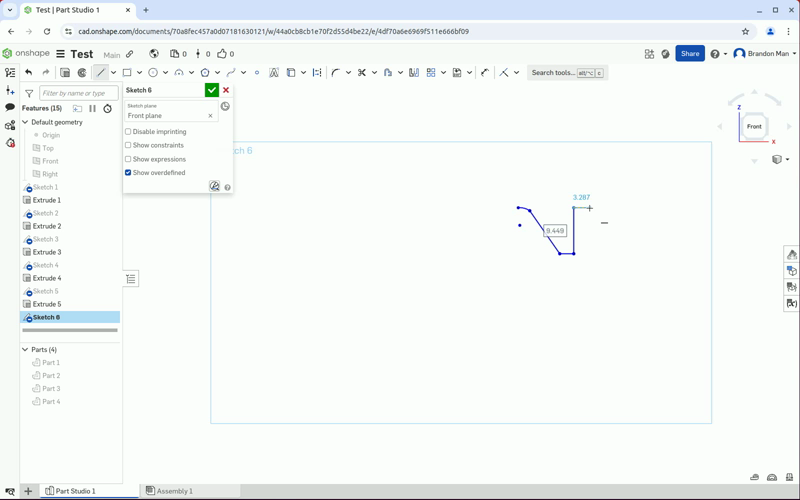
mouse_move(518, 207)
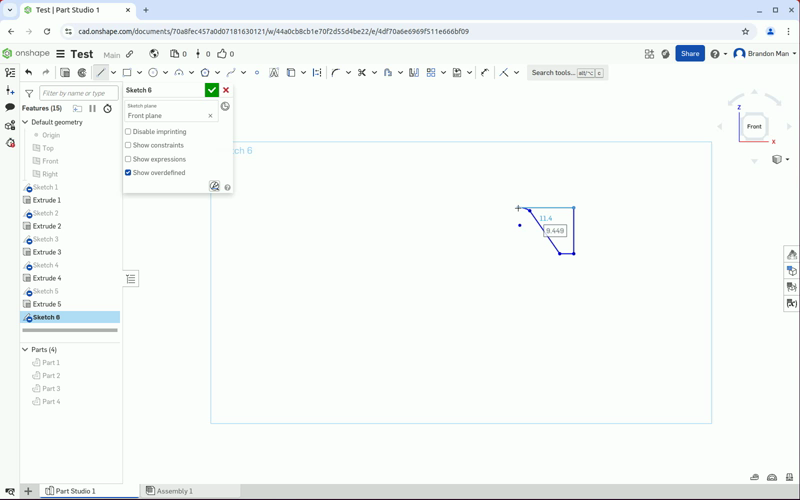
key_up(shift)
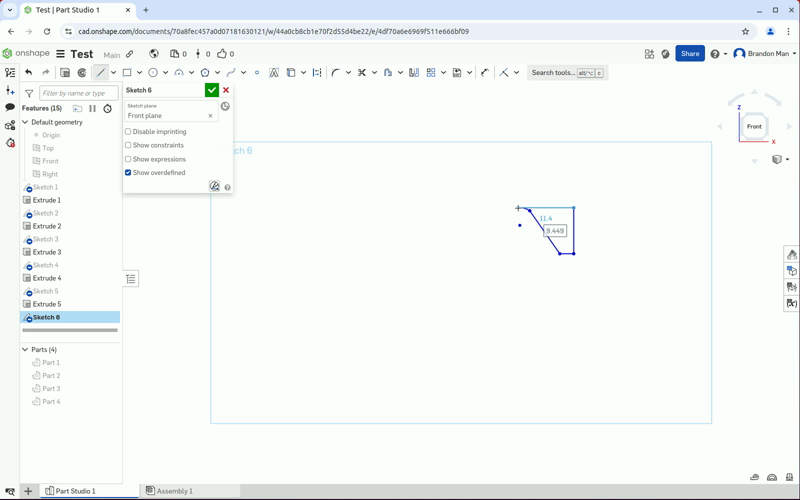
click(518, 207)
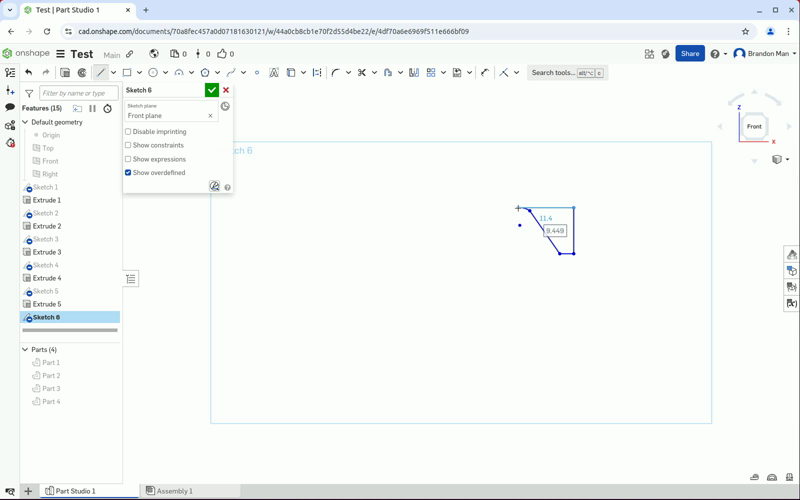
key(esc)
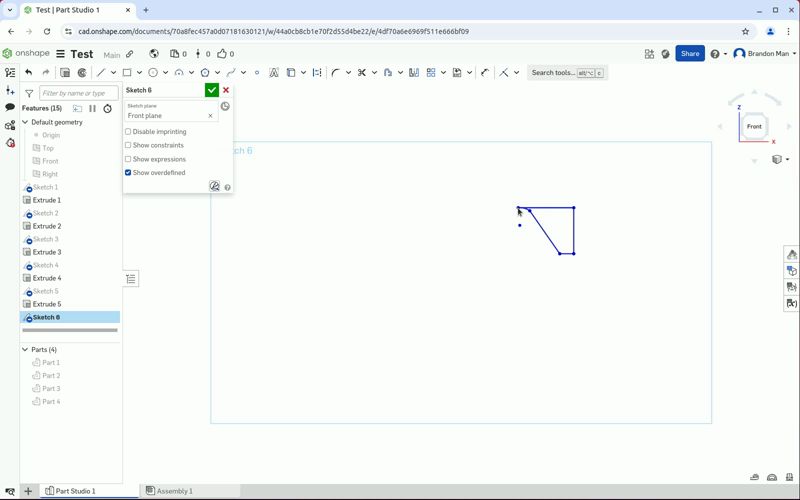
mouse_move(552, 236)
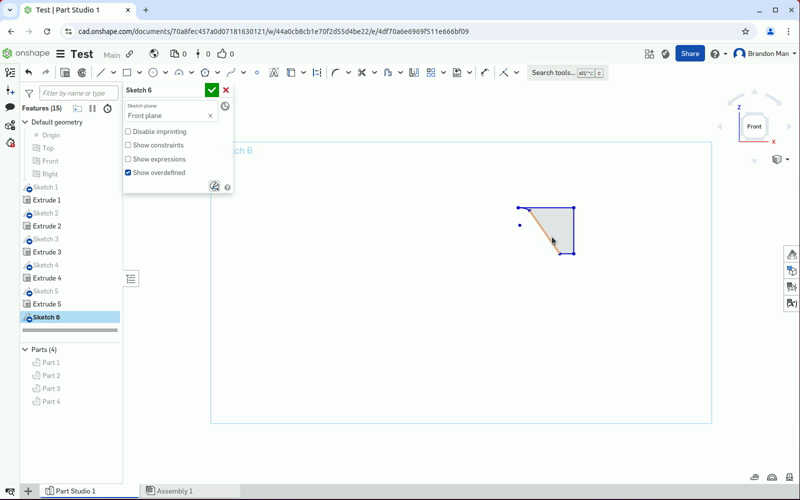
scroll(6)
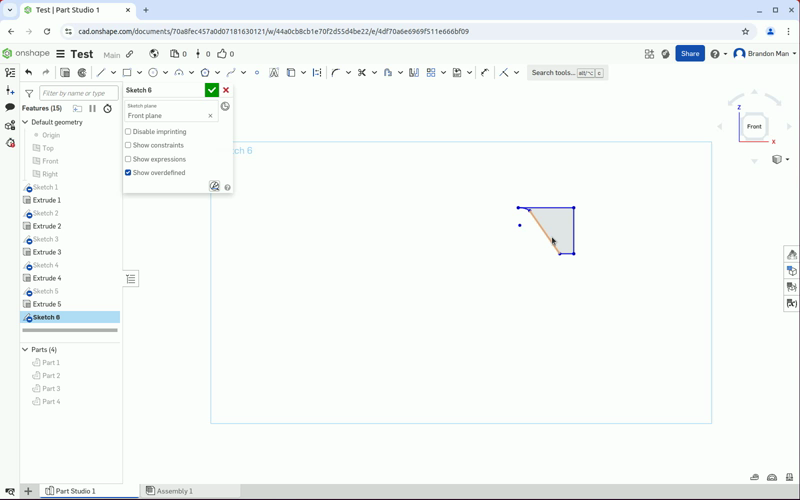
scroll(6)
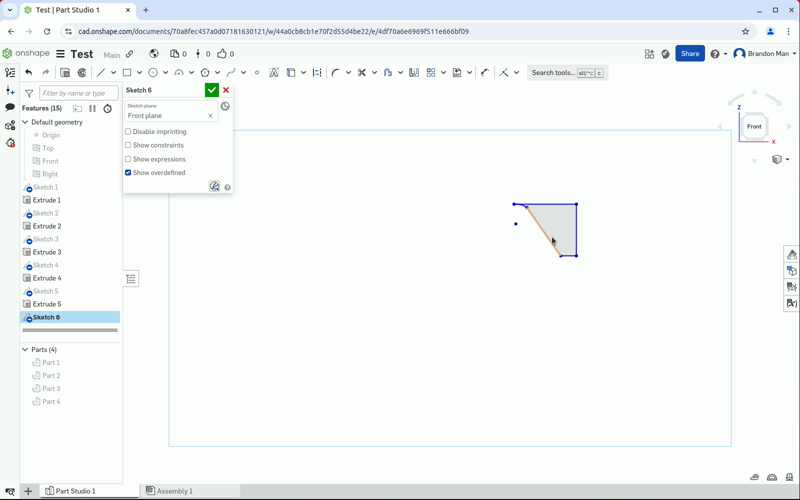
scroll(6)
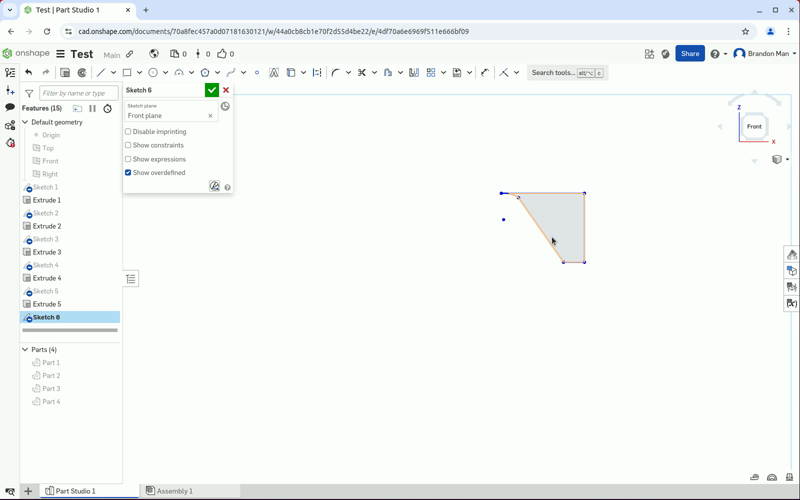
scroll(6)
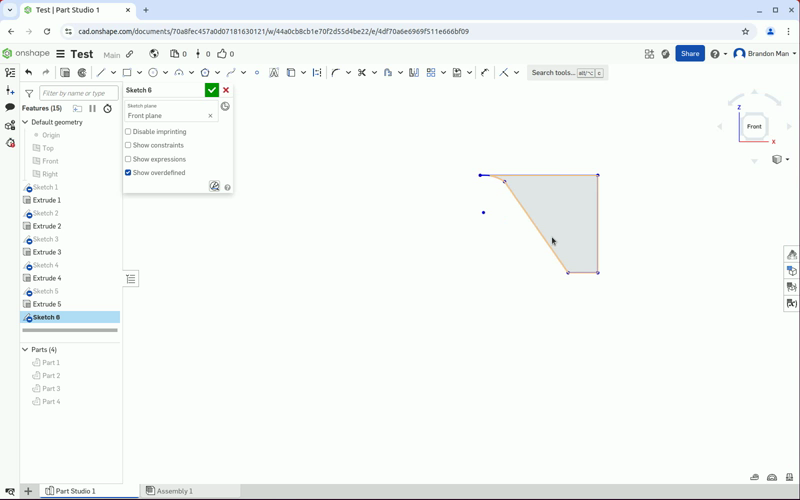
scroll(6)
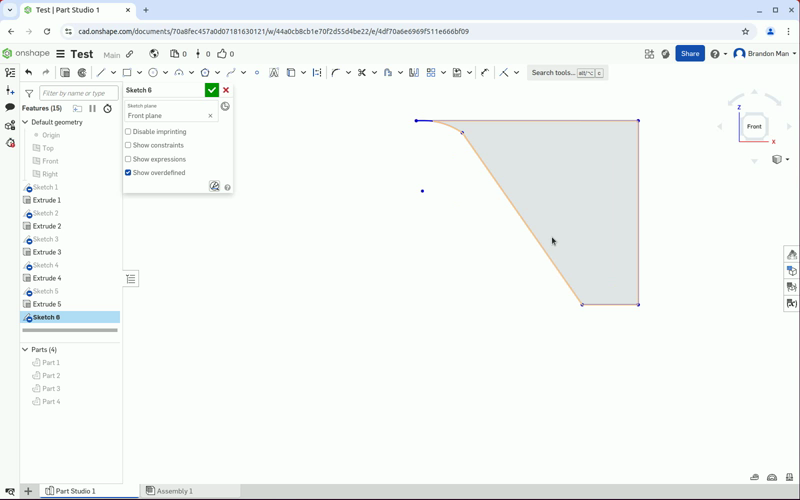
scroll(6)
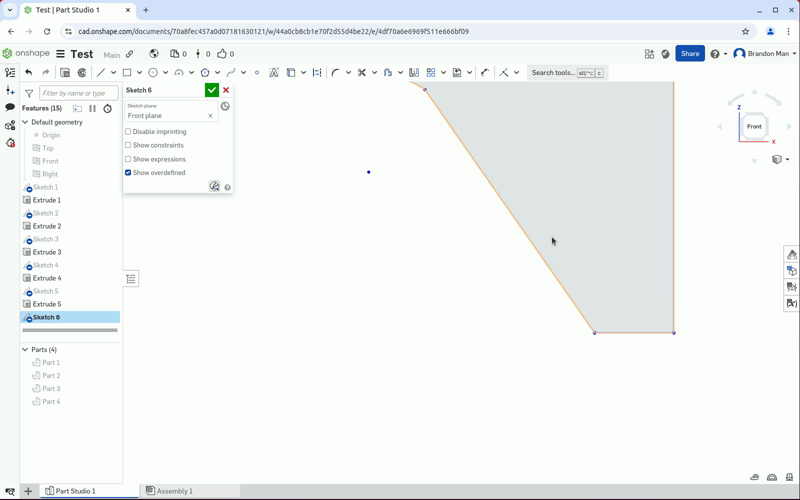
scroll(6)
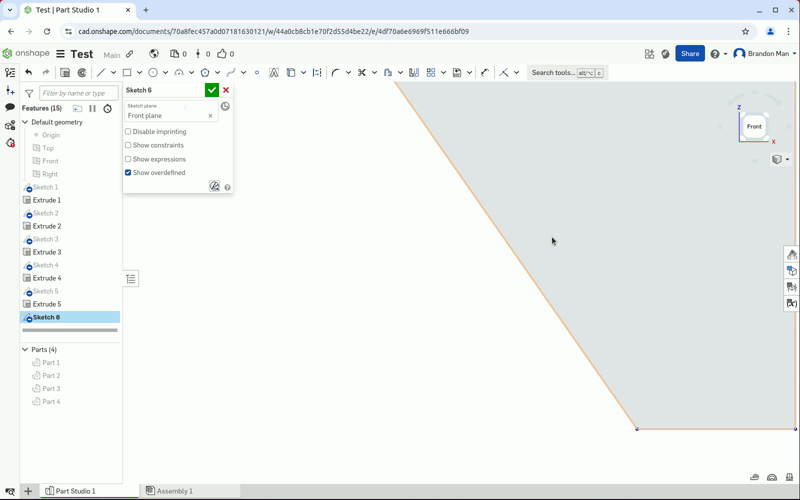
click(552, 236)
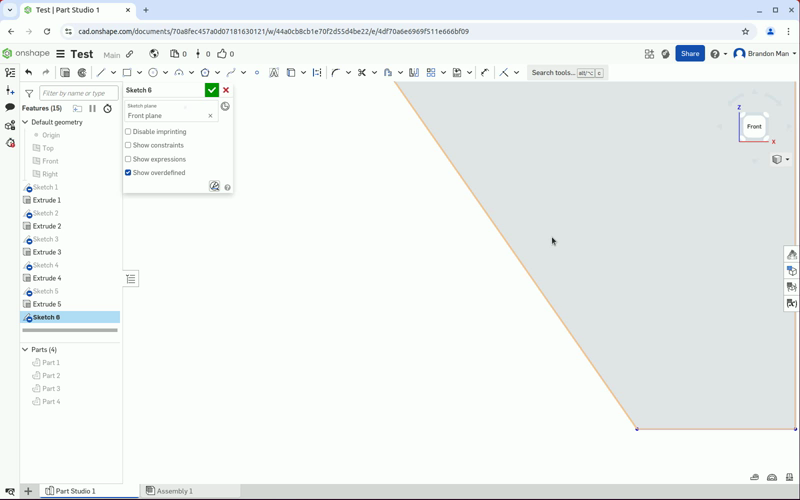
scroll(-6)
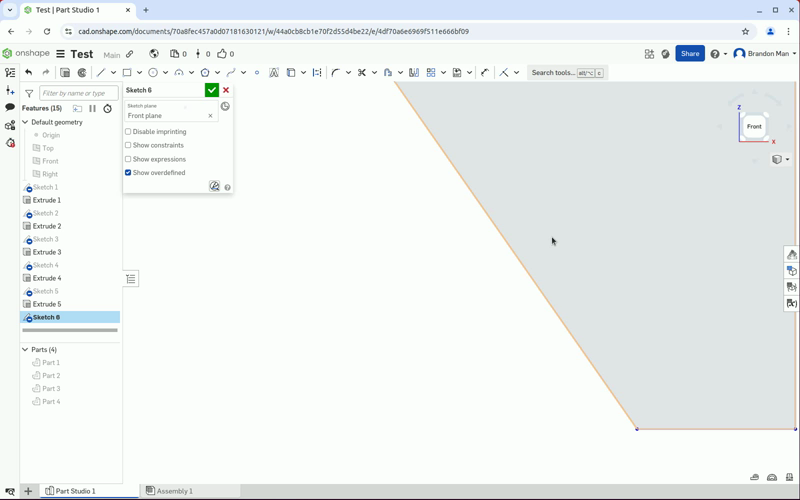
scroll(-6)
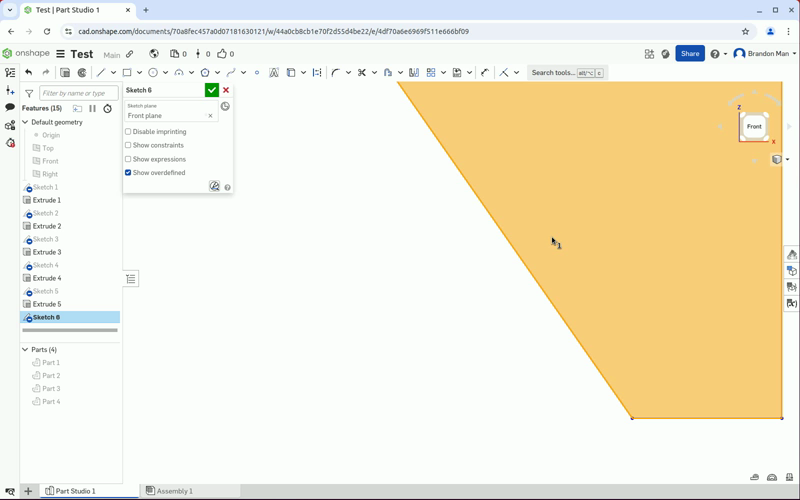
scroll(-6)
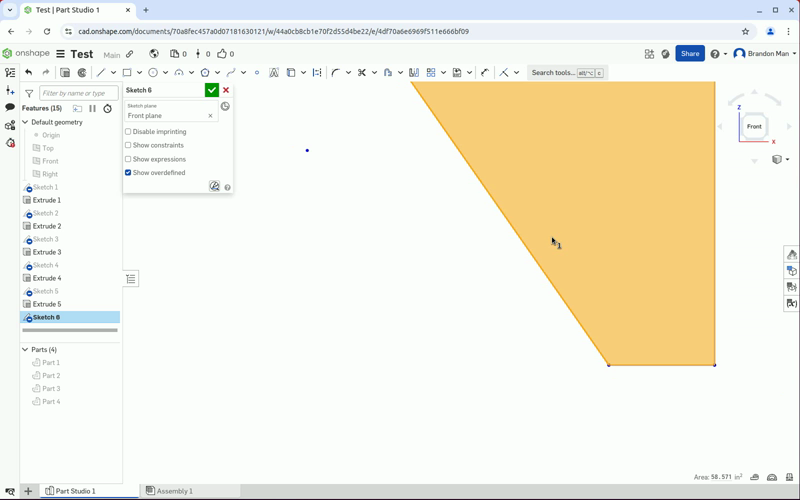
scroll(-6)
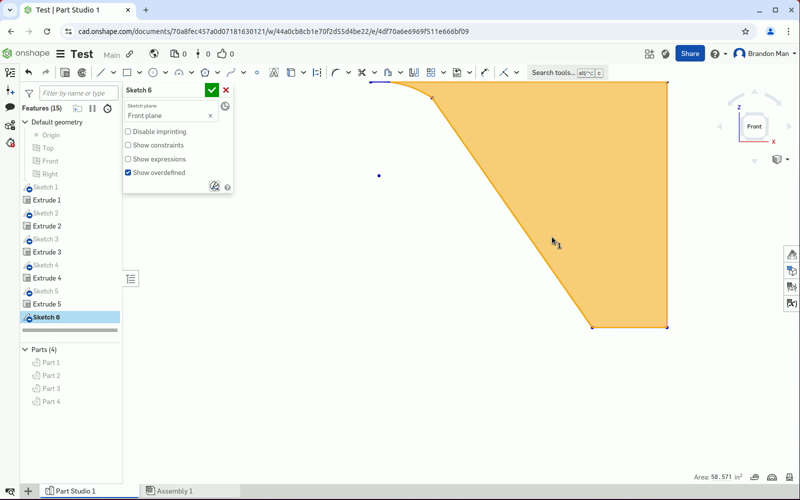
scroll(-6)
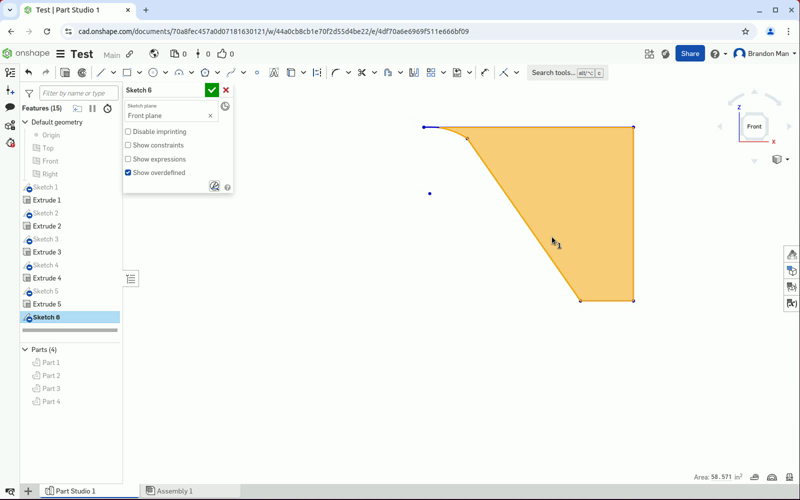
scroll(-6)
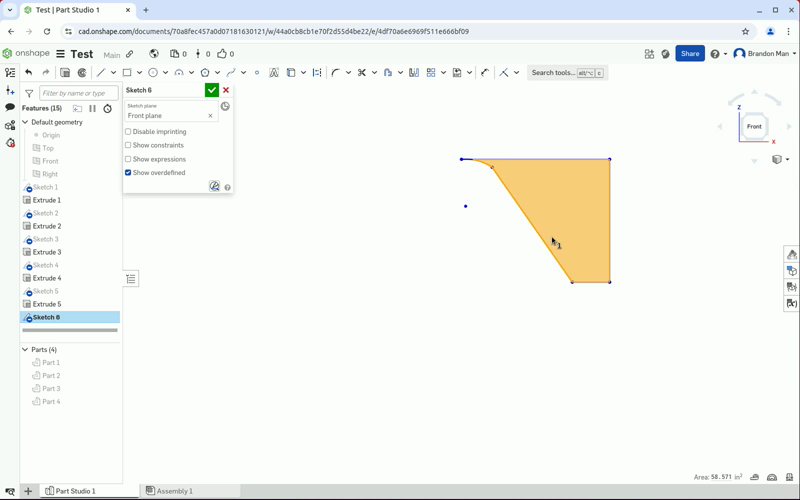
scroll(-6)
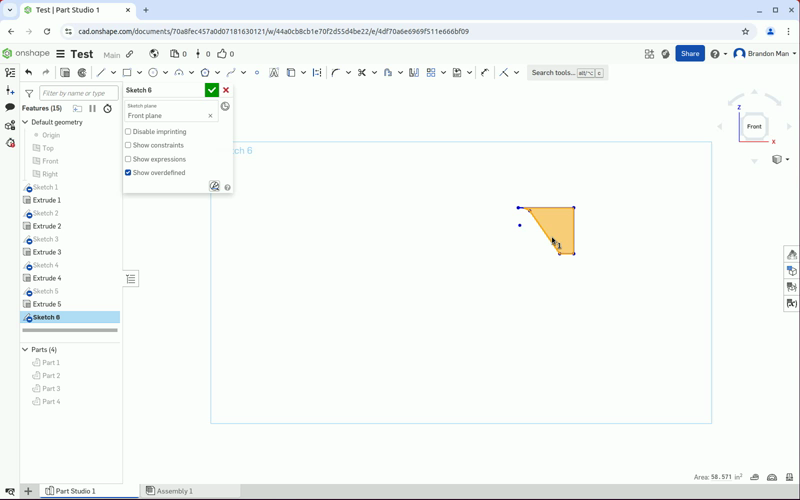
mouse_move(73, 352)
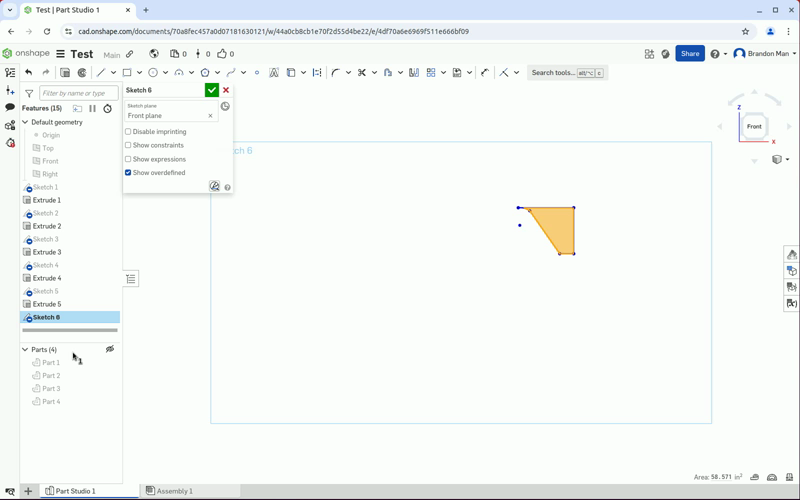
key(shift+y)
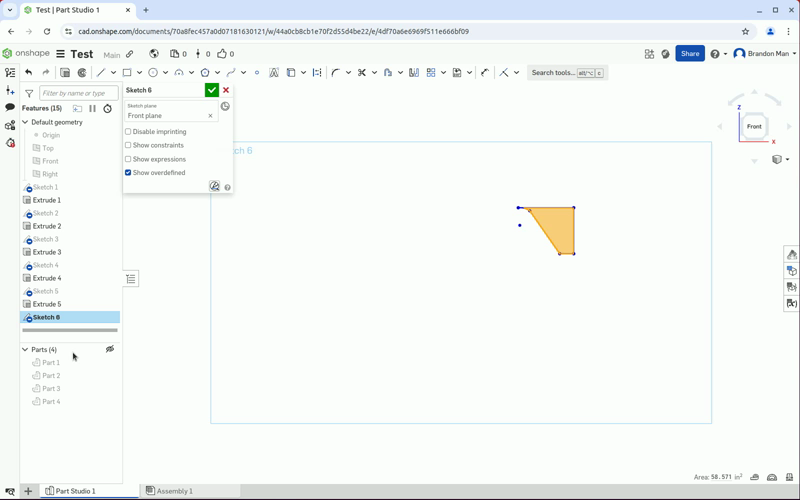
key(shift+e)
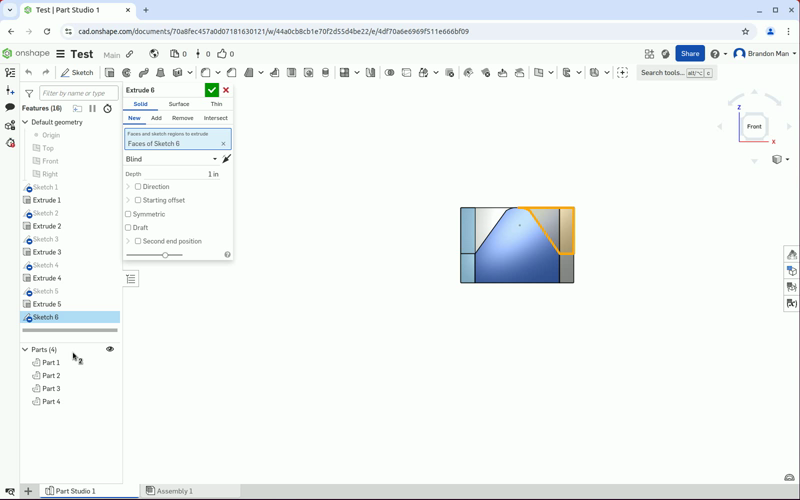
mouse_move(143, 106)
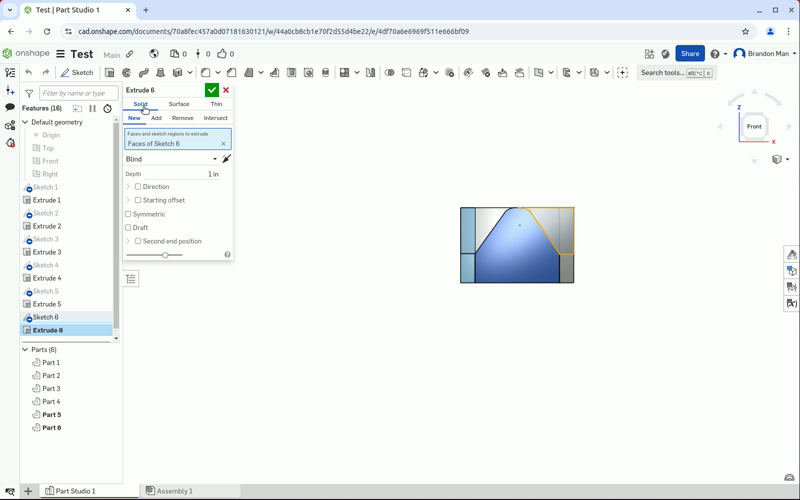
click(143, 106)
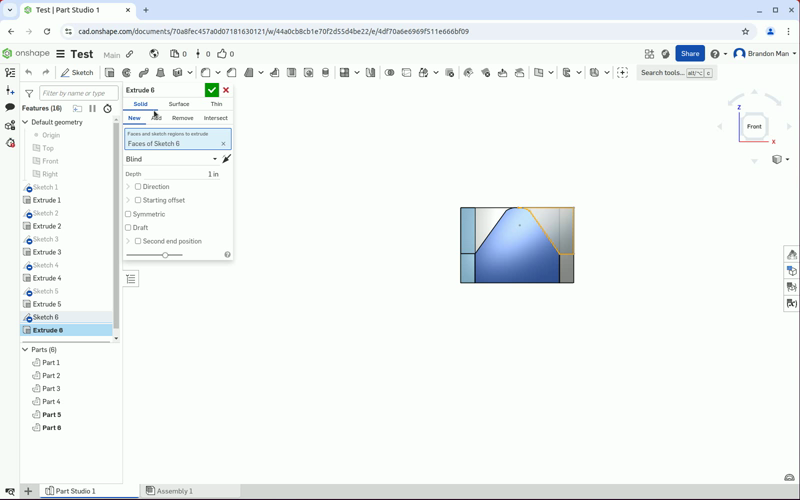
mouse_move(186, 120)
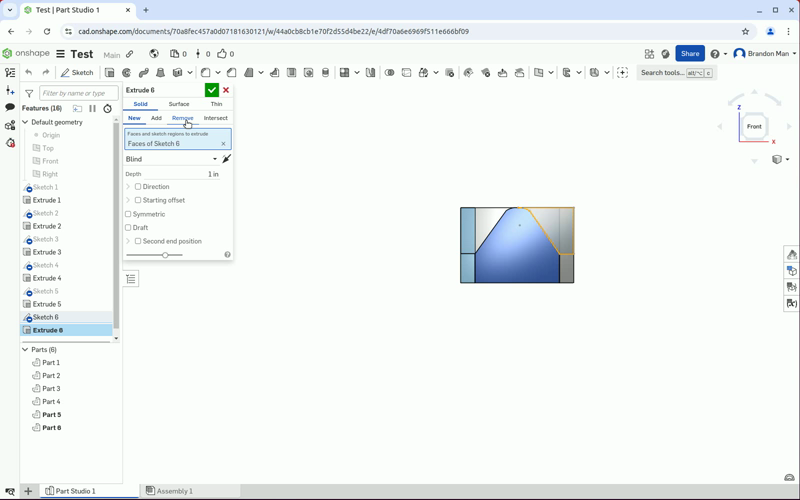
click(186, 120)
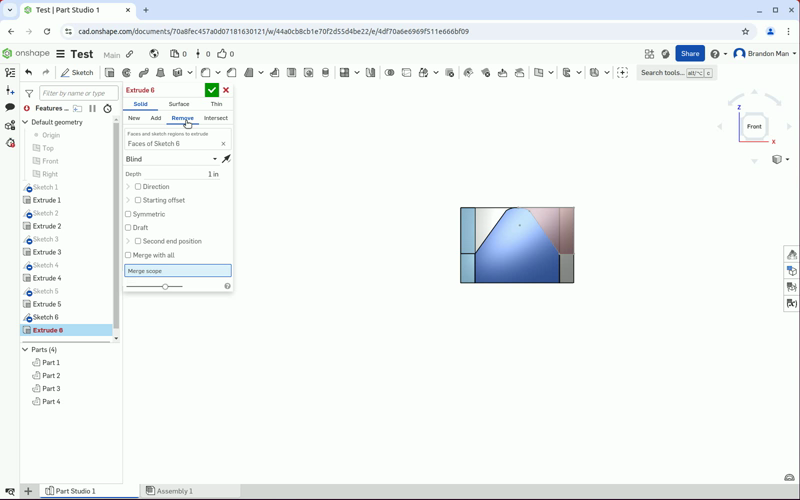
key(tab, 4)
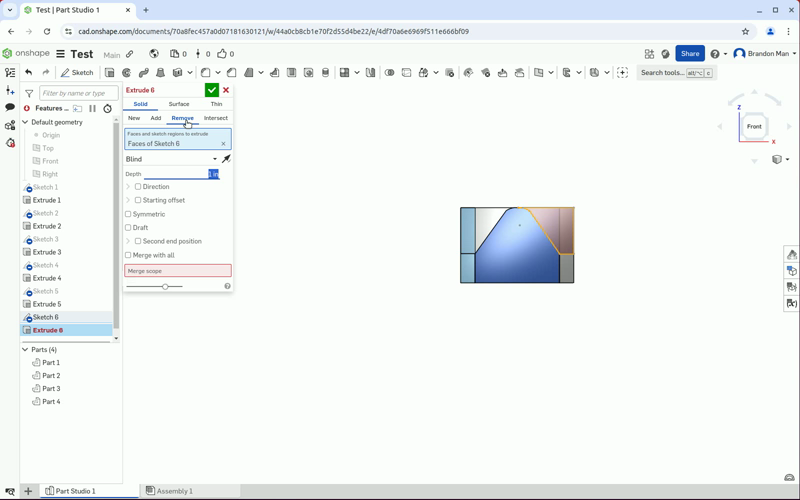
text(8.184)
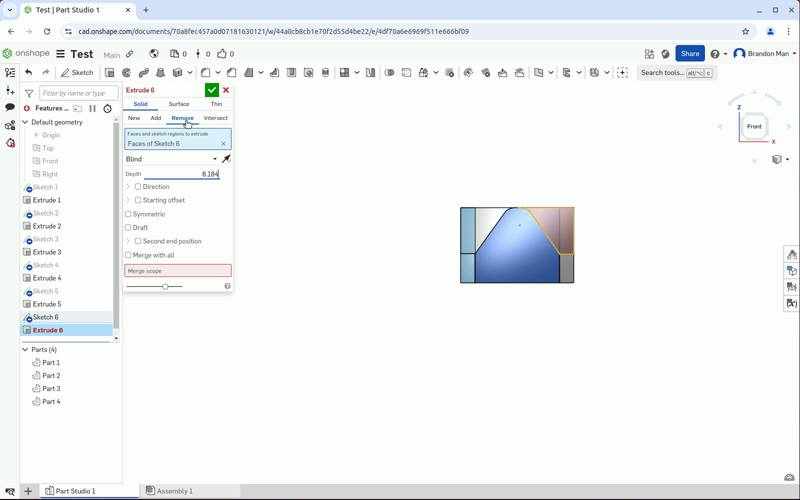
key(tab, 6)
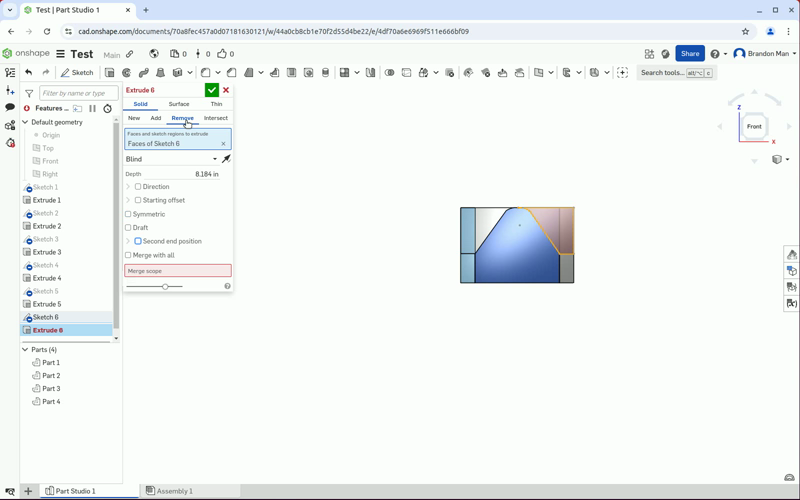
key(space)
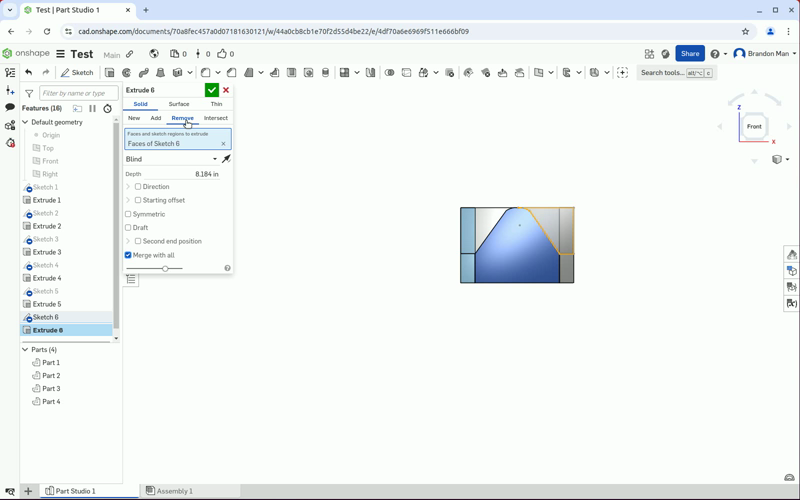
key(enter)
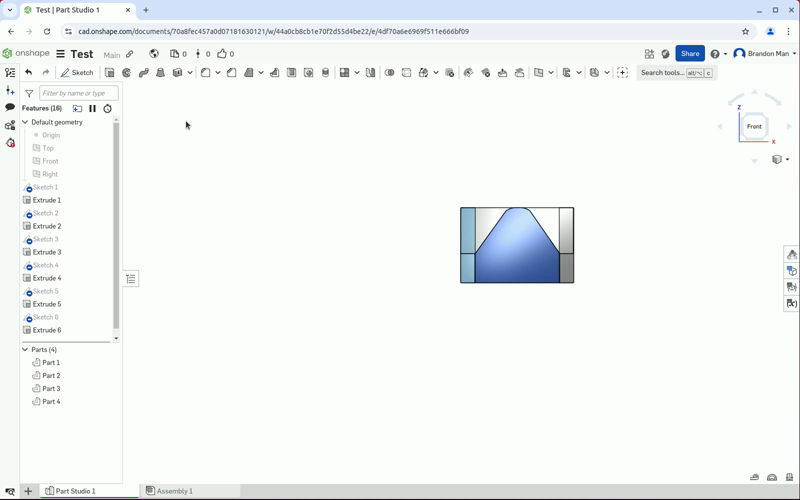
key(shift+h)
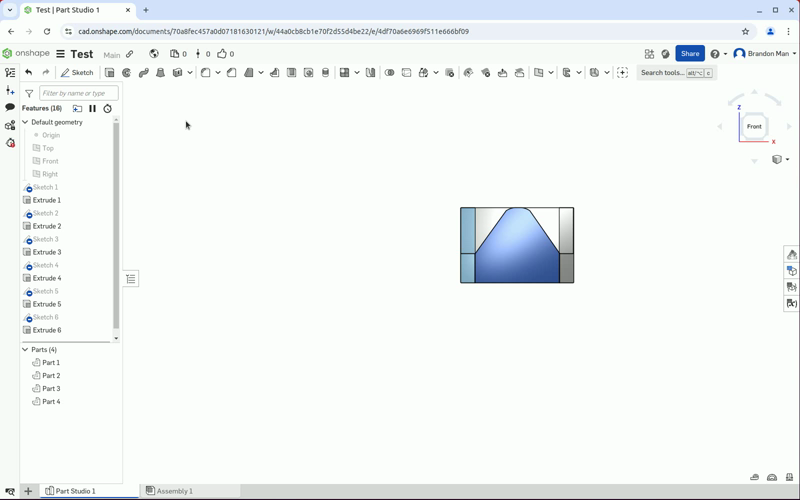
key(shift+h)
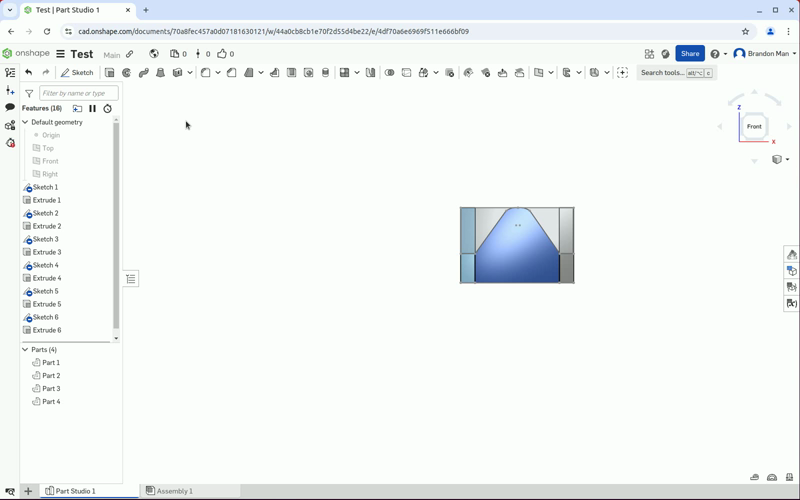
key(shift+7)
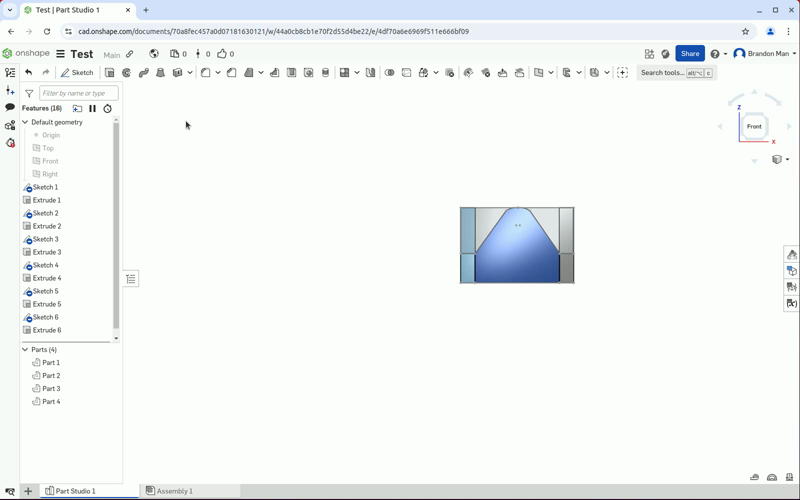
key(left, 2)
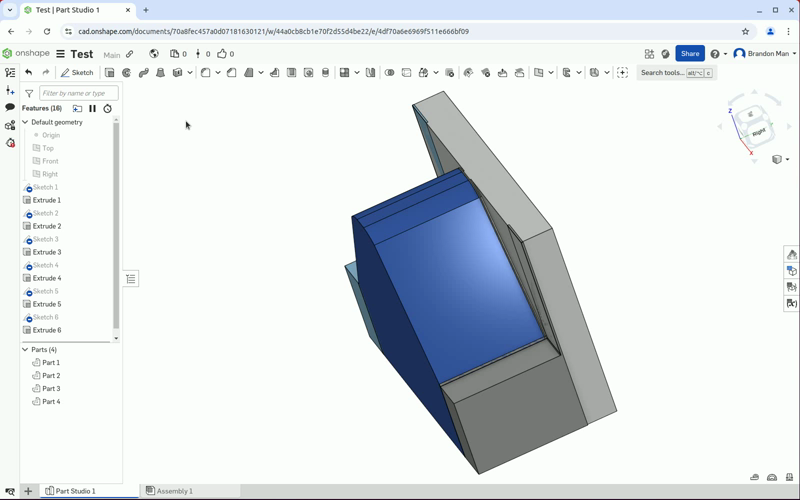
key(down, 2)
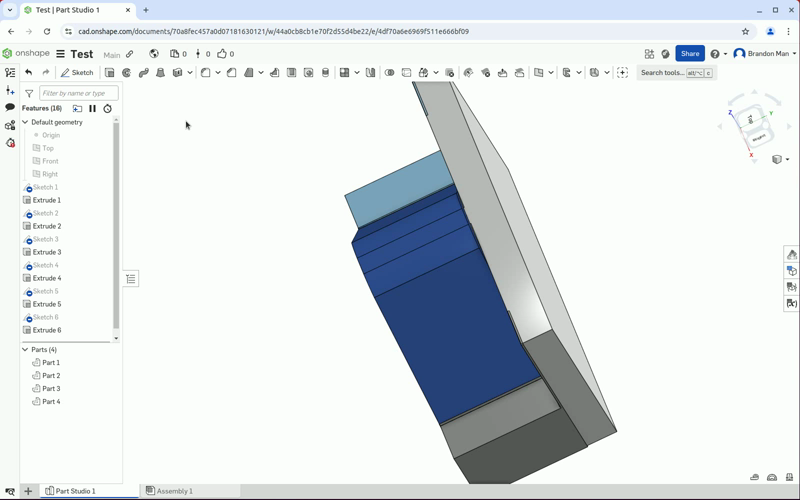
key(up, 2)
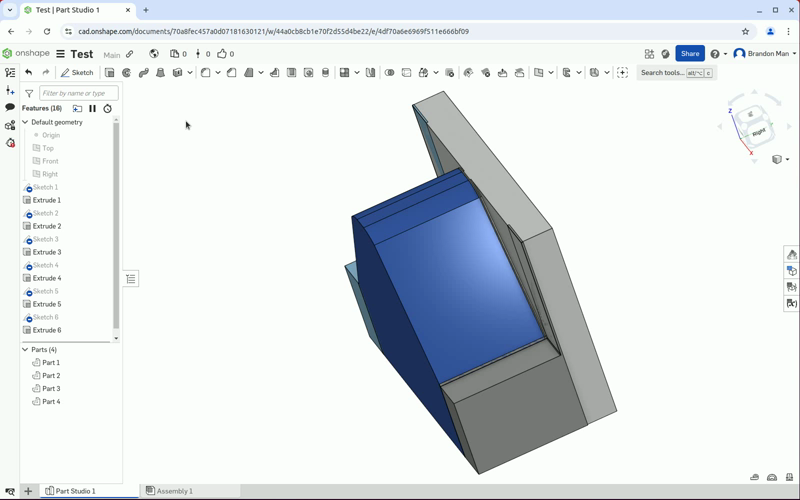
key(right, 2)
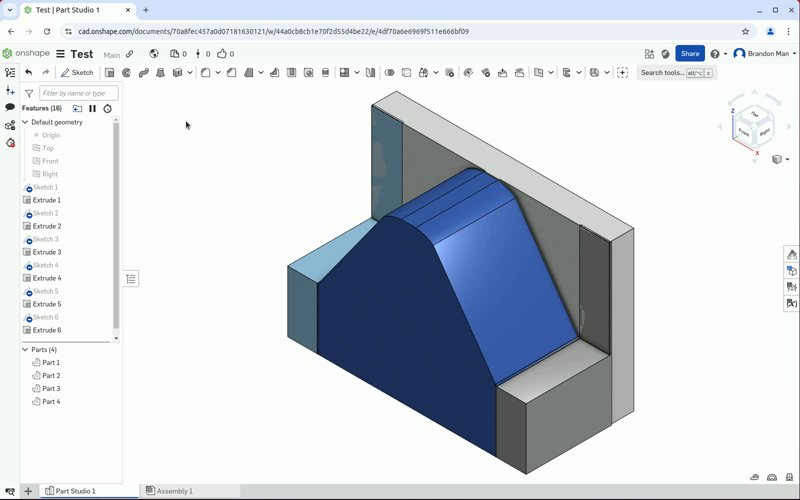
mouse_move(69, 189)
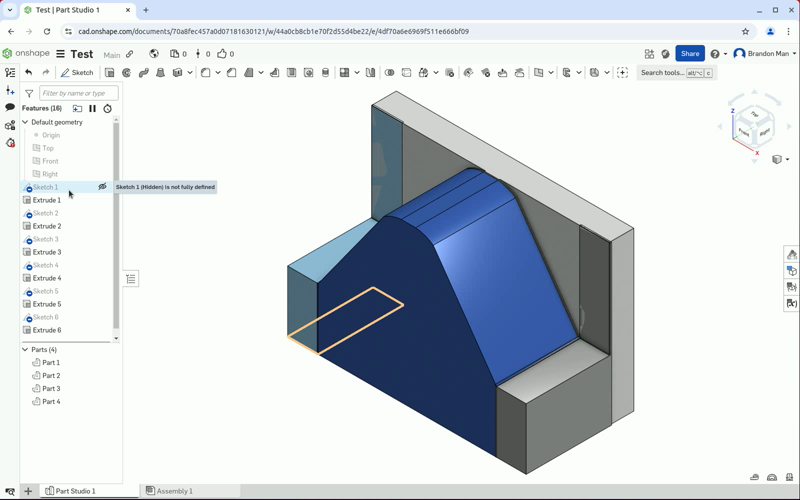
click(69, 189)